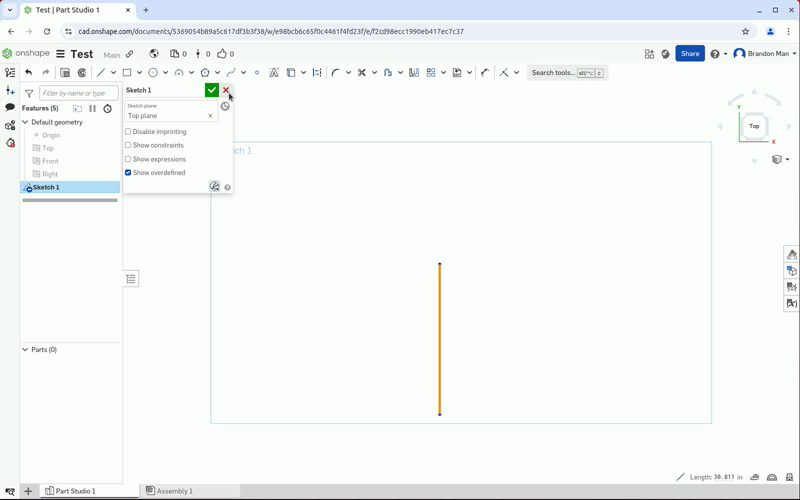
key(shift+h)
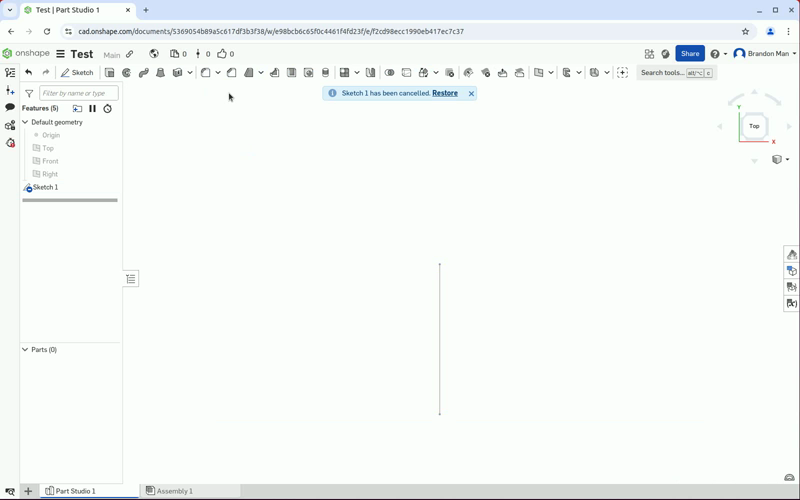
key(shift+s)
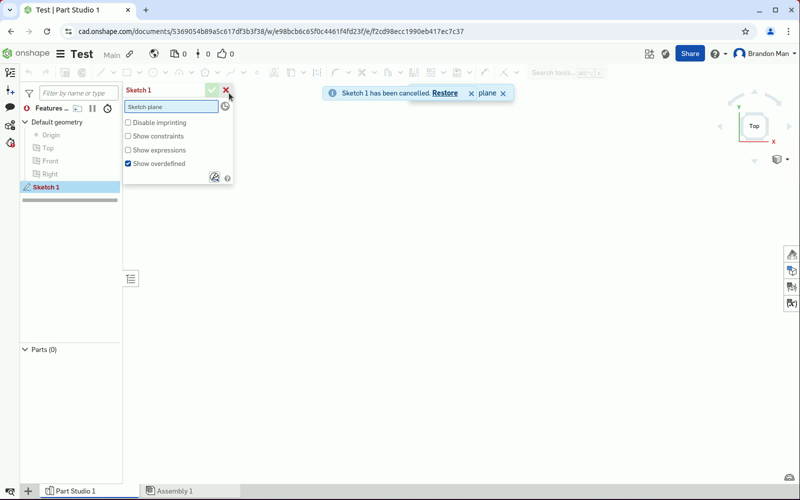
mouse_move(73, 150)
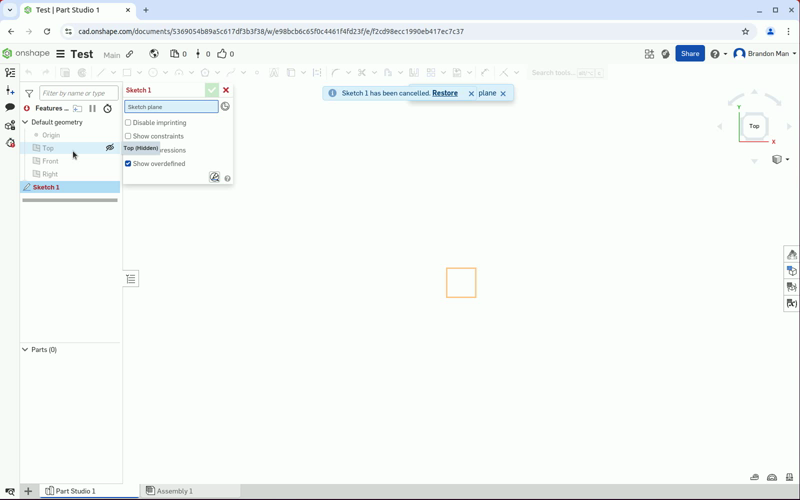
click(73, 150)
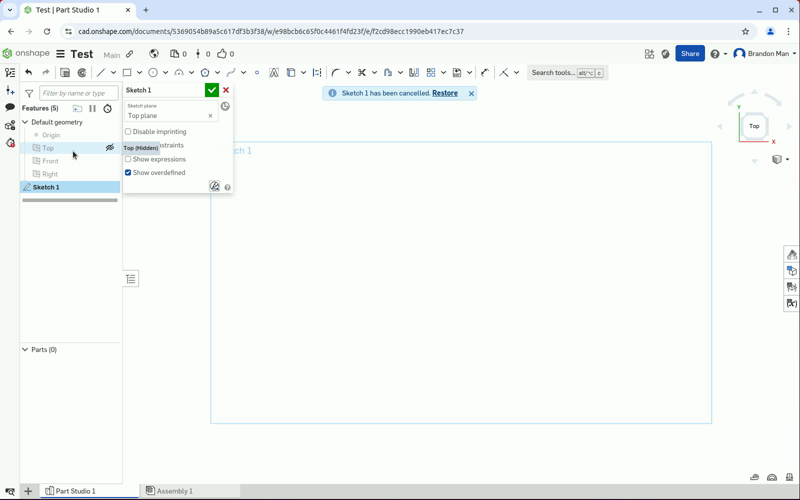
mouse_move(73, 352)
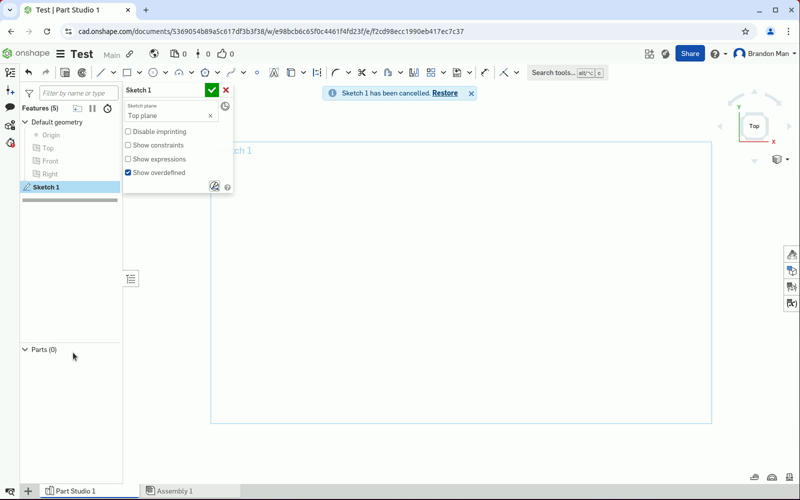
key(y)
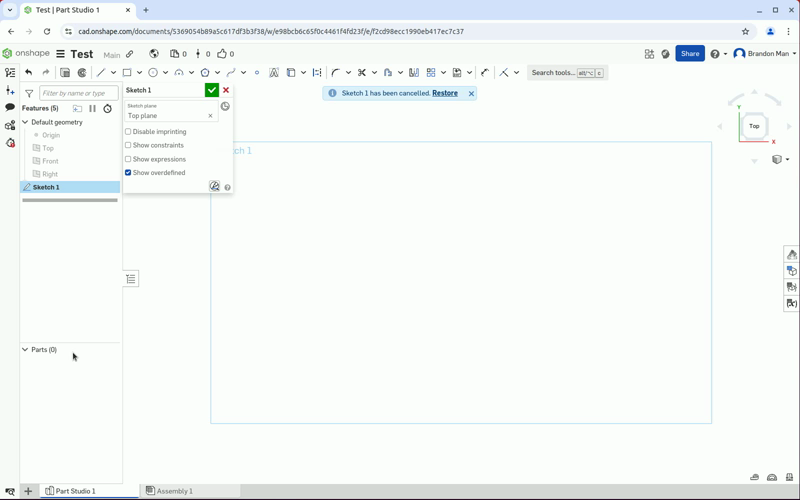
key(a)
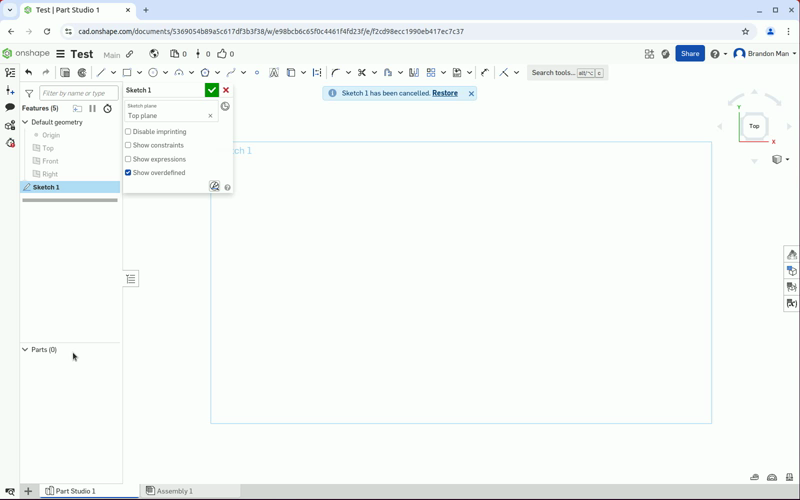
key_down(shift)
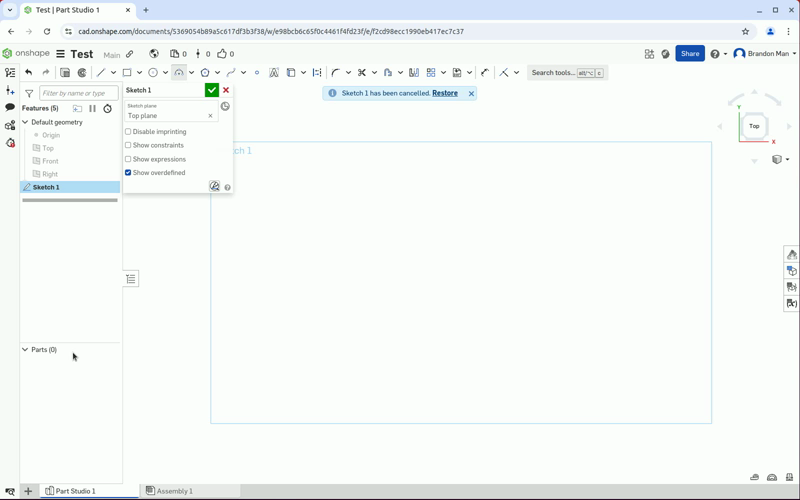
mouse_move(419, 303)
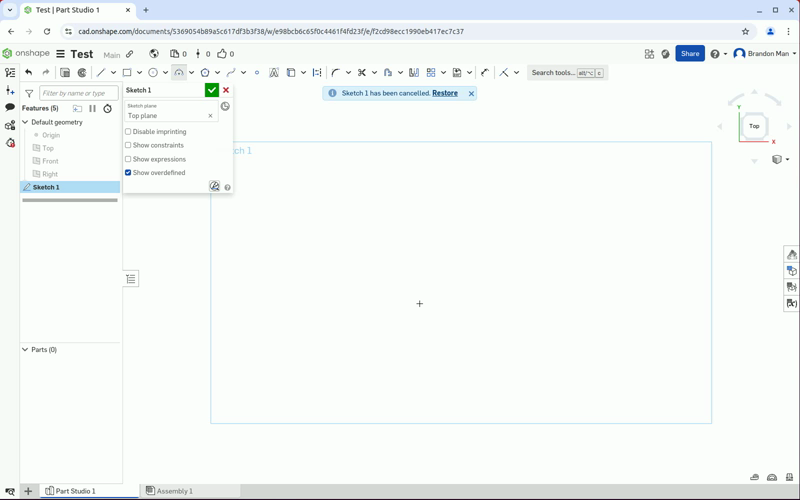
click(419, 303)
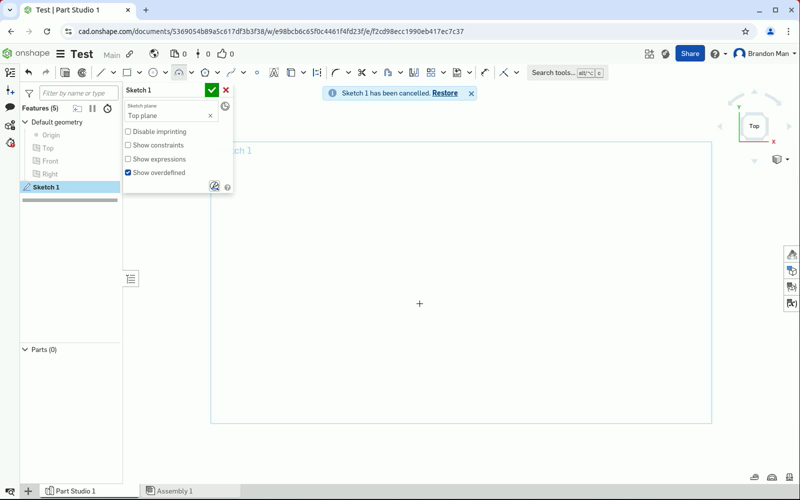
key_up(shift)
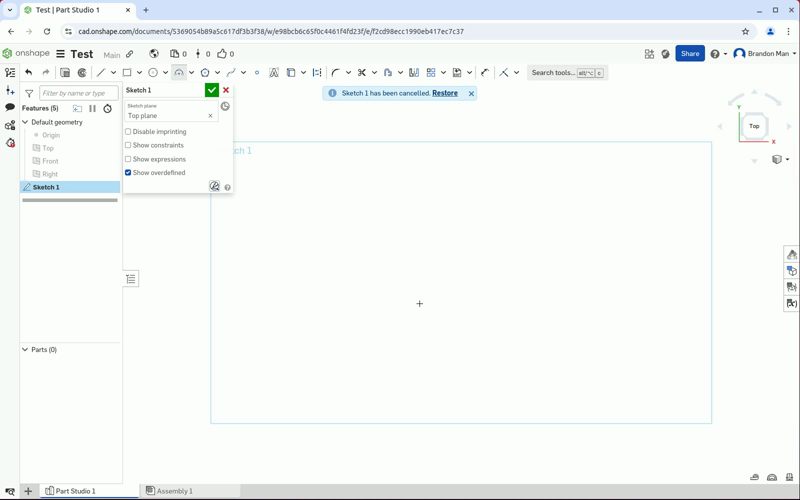
key_down(shift)
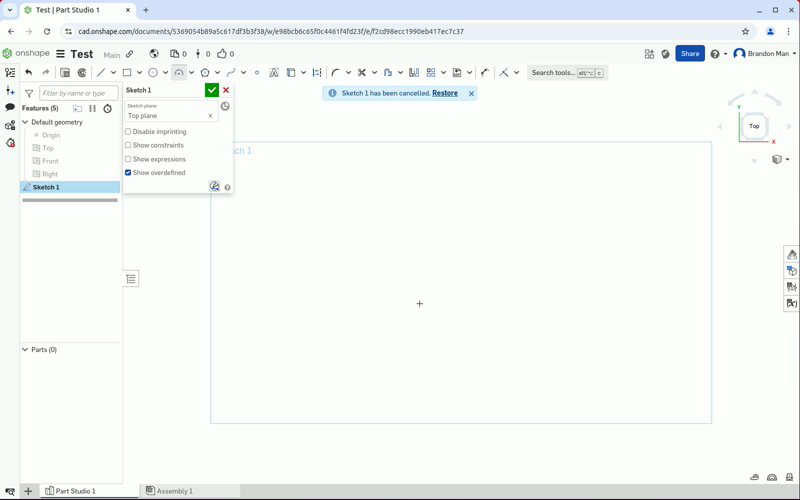
mouse_move(420, 304)
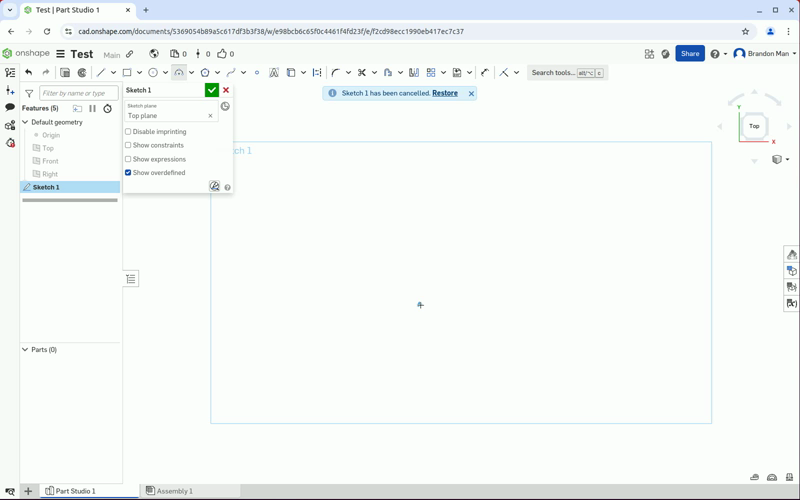
scroll(6)
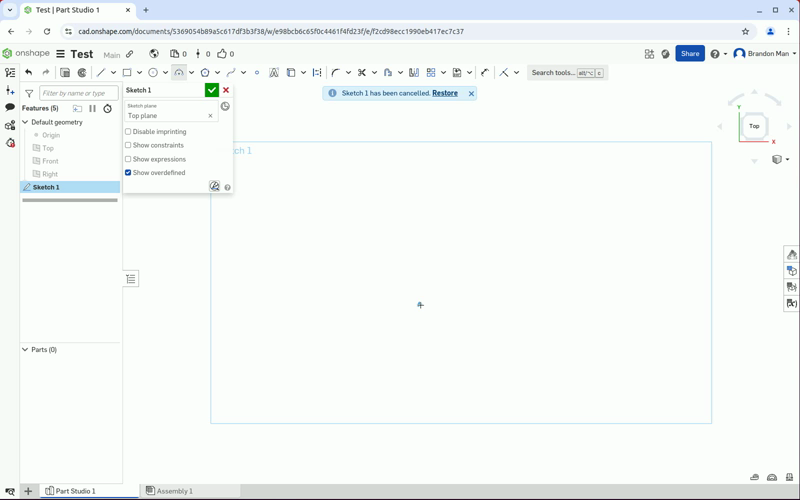
scroll(6)
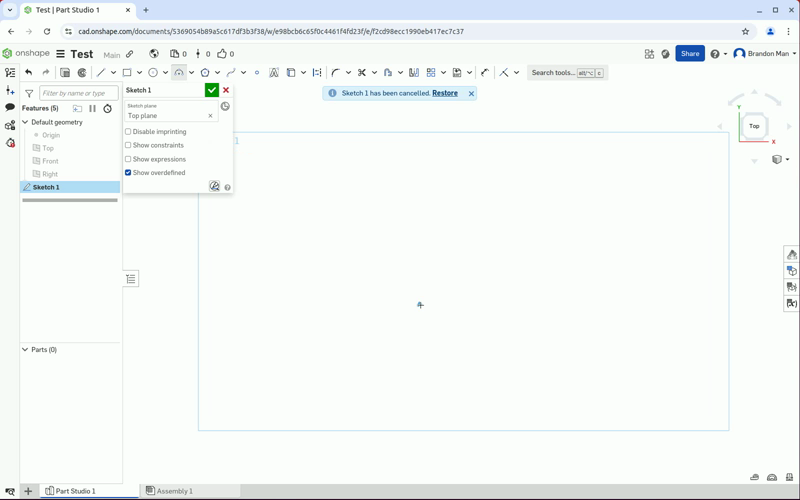
scroll(6)
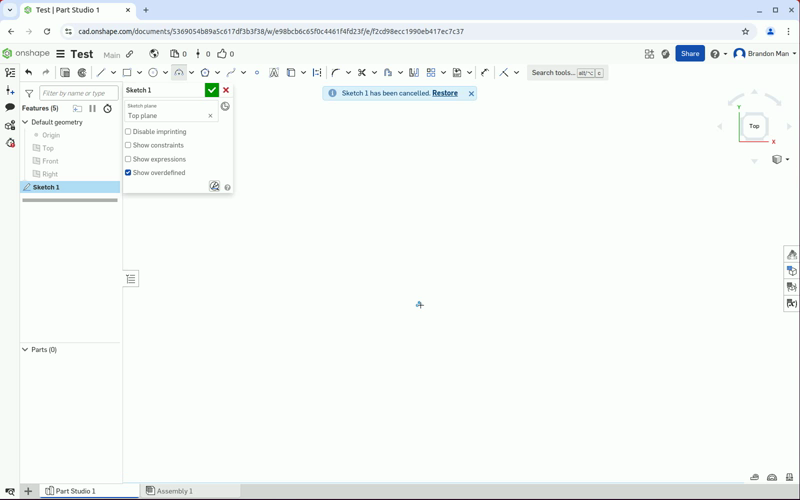
scroll(6)
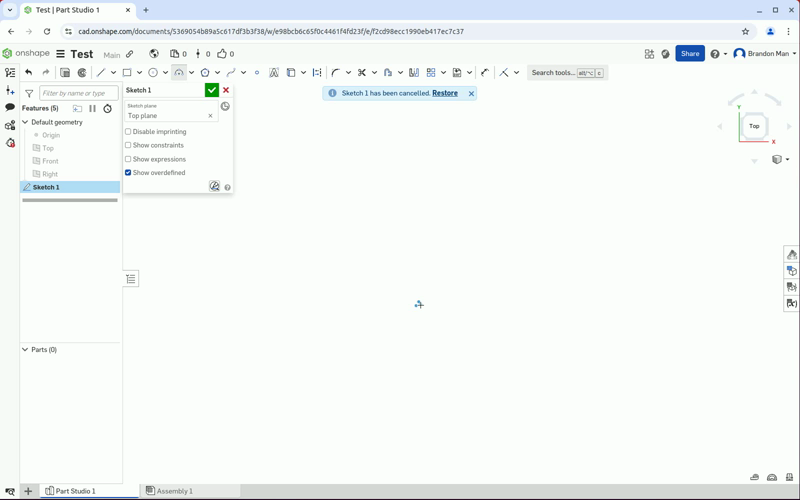
scroll(6)
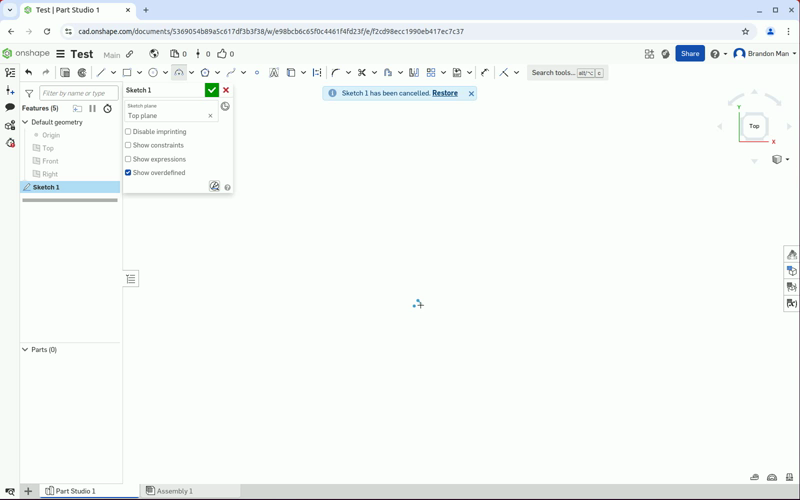
scroll(6)
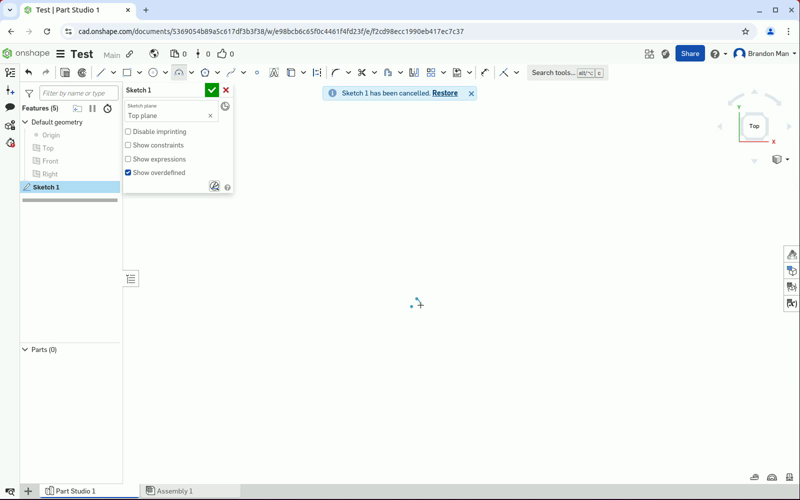
scroll(6)
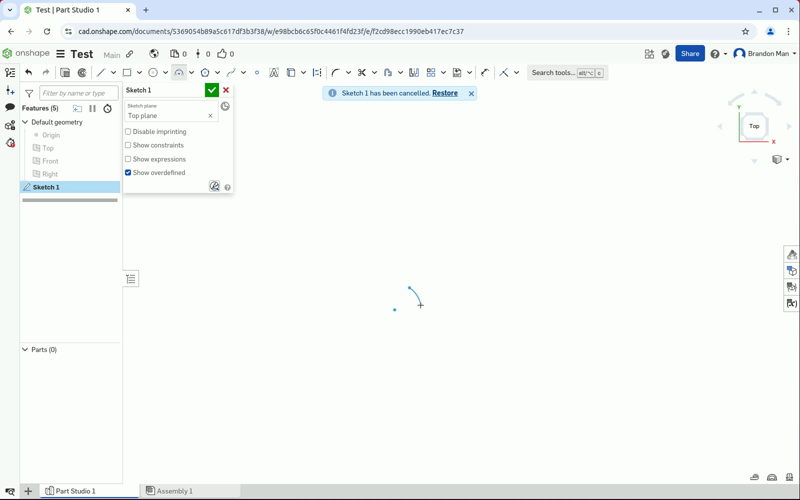
click(420, 304)
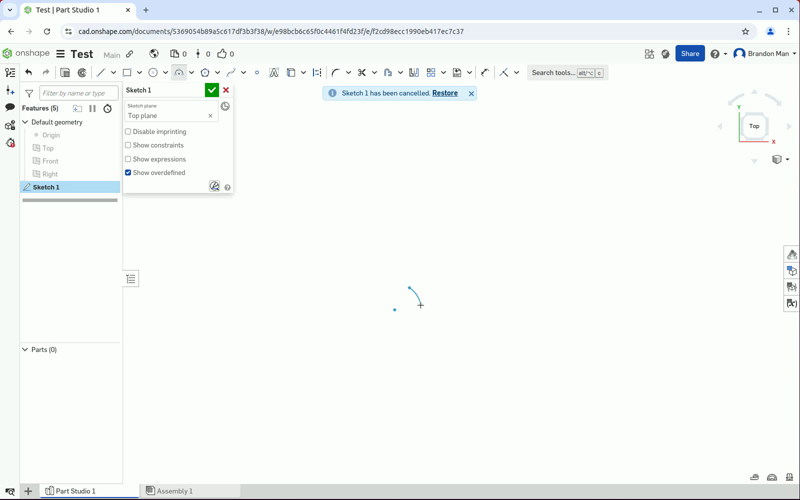
scroll(-6)
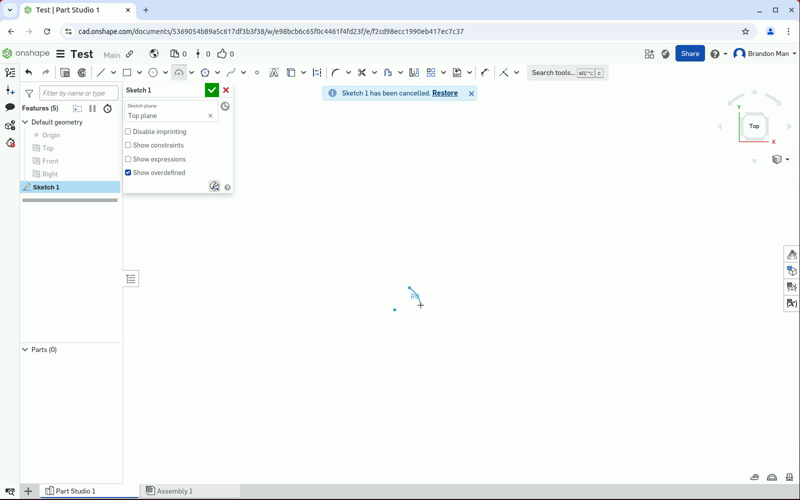
scroll(-6)
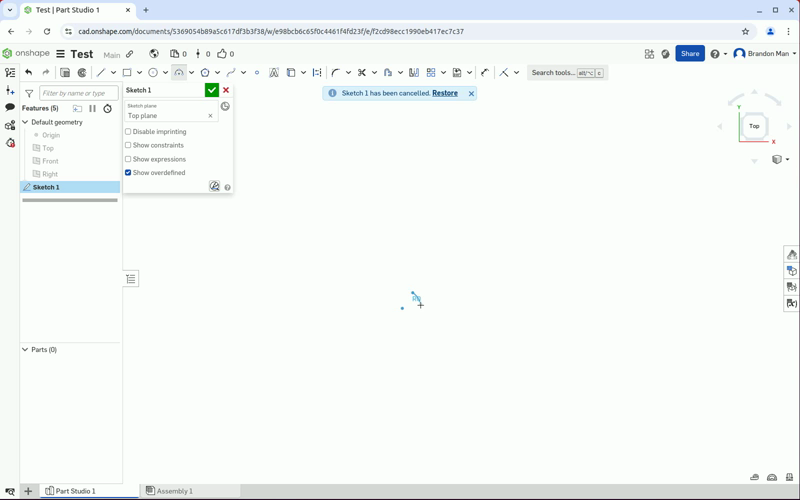
scroll(-6)
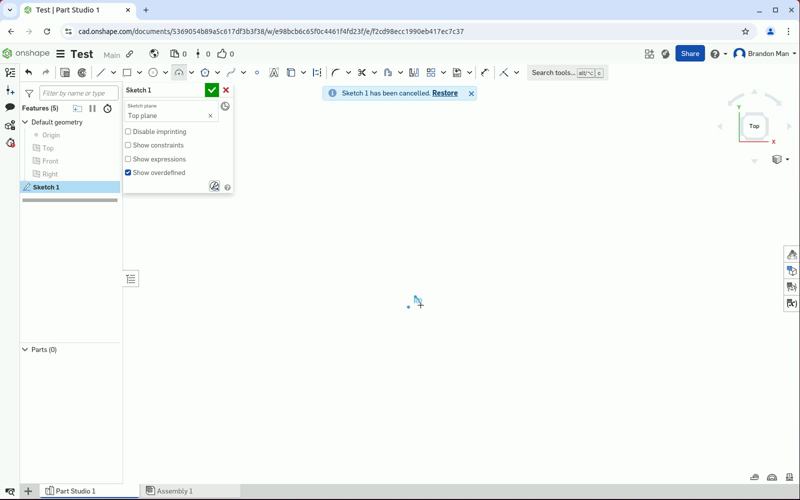
scroll(-6)
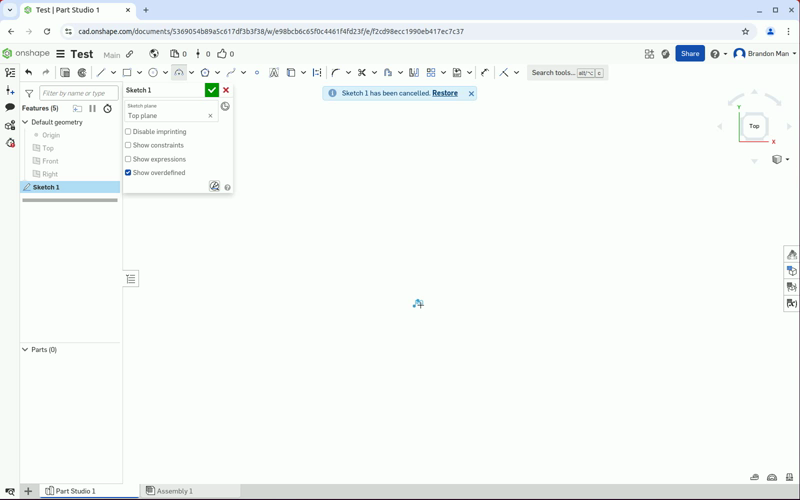
scroll(-6)
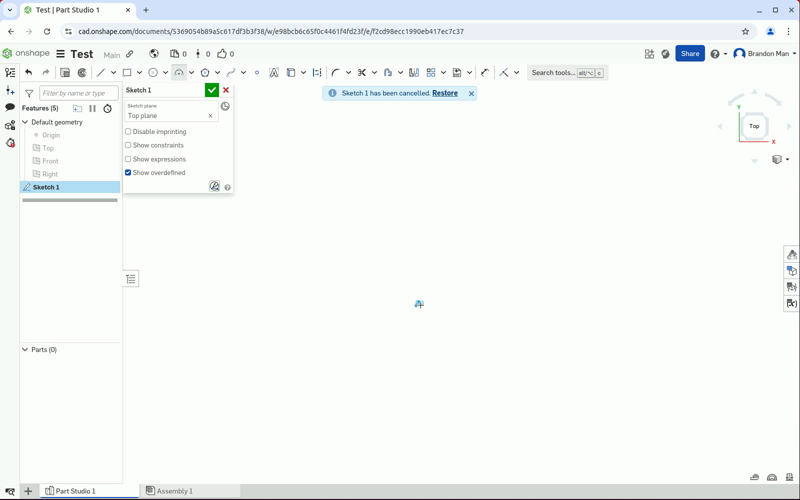
scroll(-6)
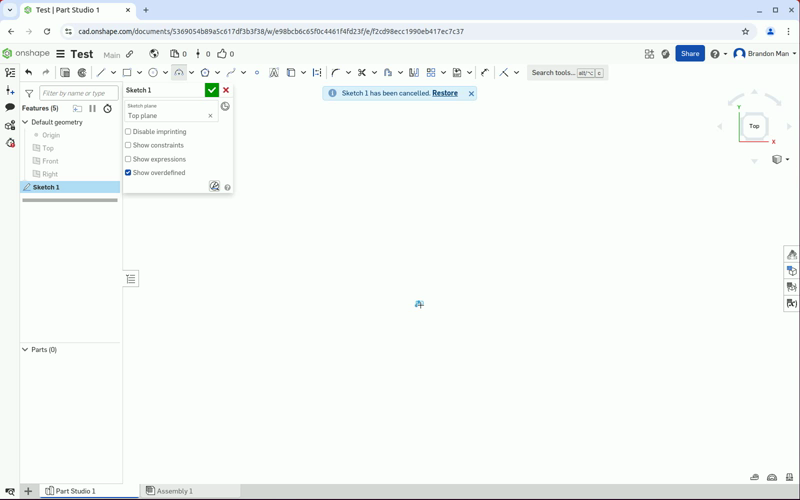
scroll(-6)
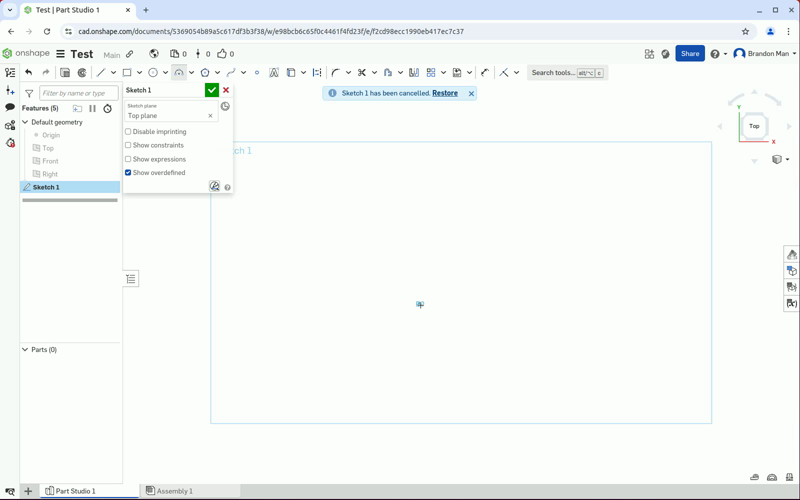
mouse_move(420, 303)
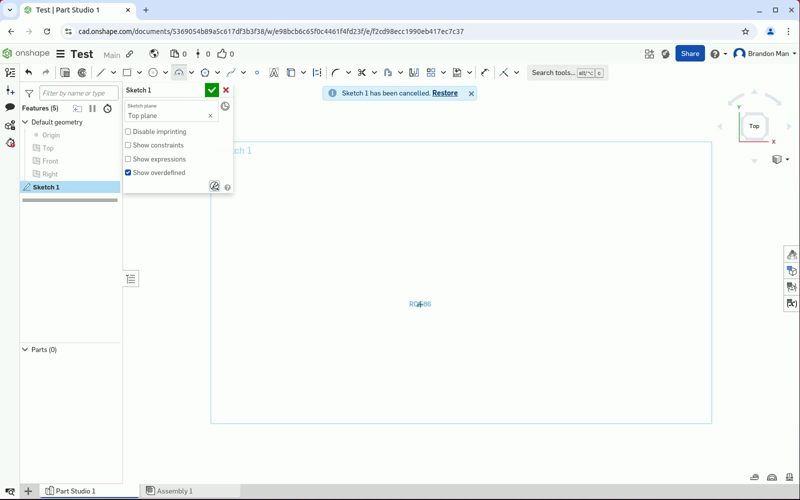
scroll(6)
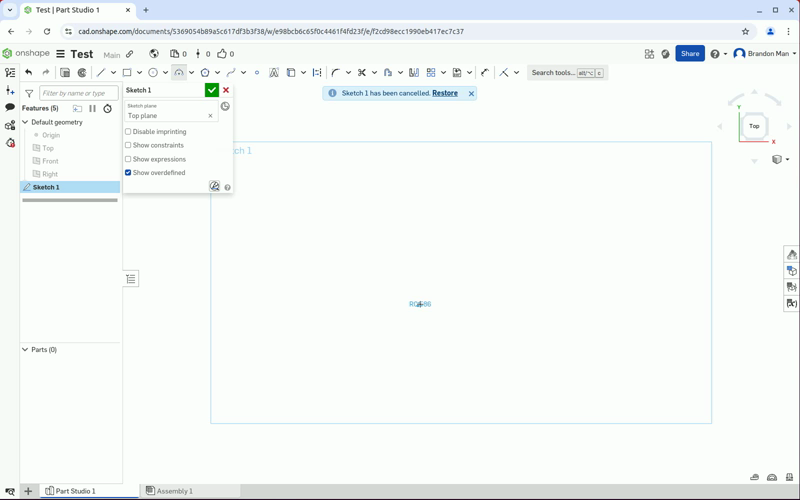
scroll(6)
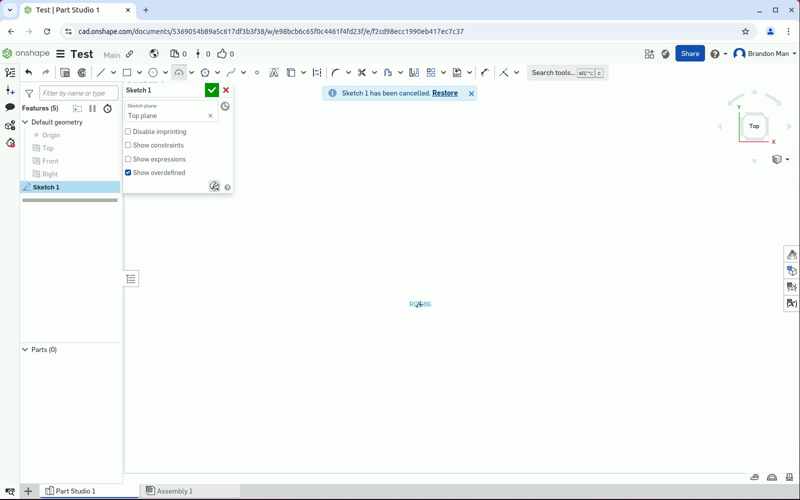
scroll(6)
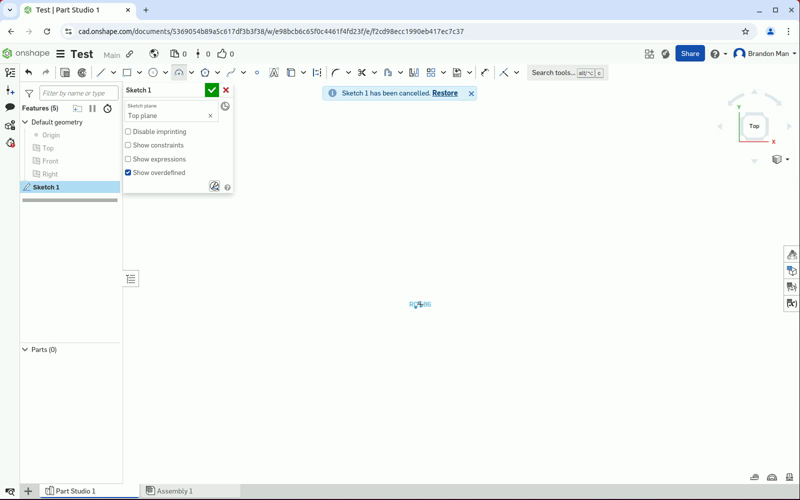
scroll(6)
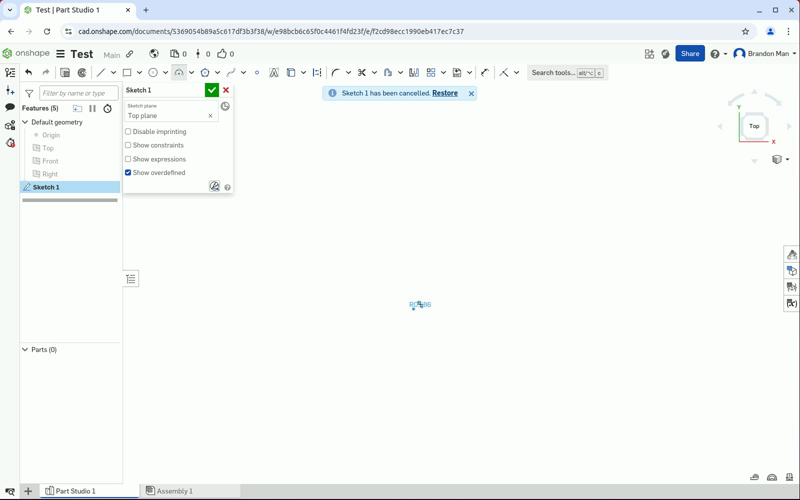
scroll(6)
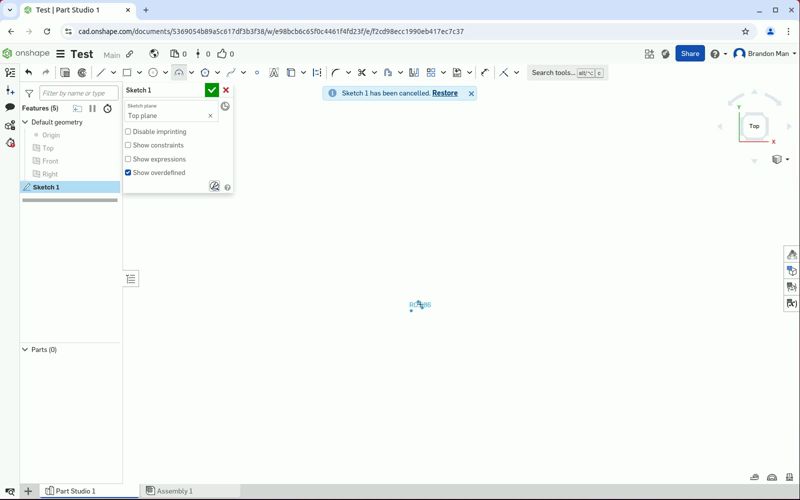
scroll(6)
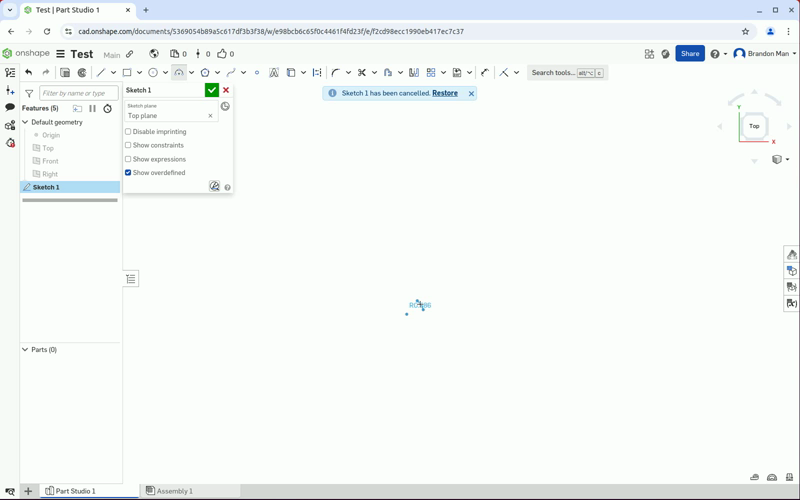
scroll(6)
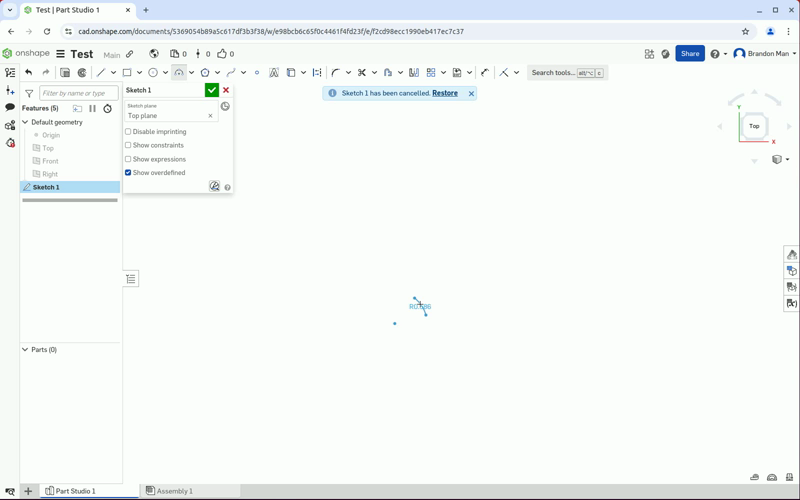
click(420, 303)
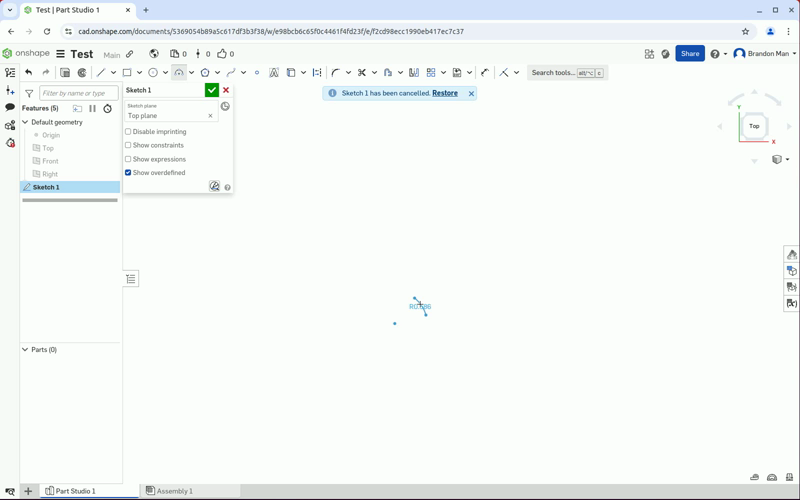
scroll(-6)
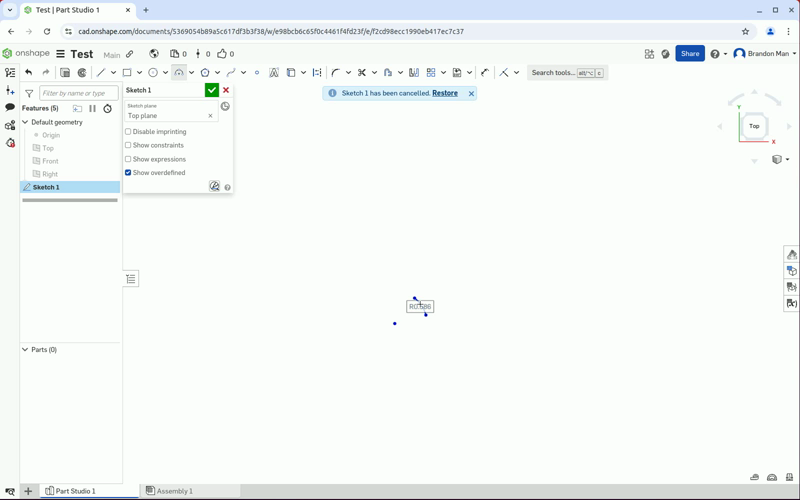
scroll(-6)
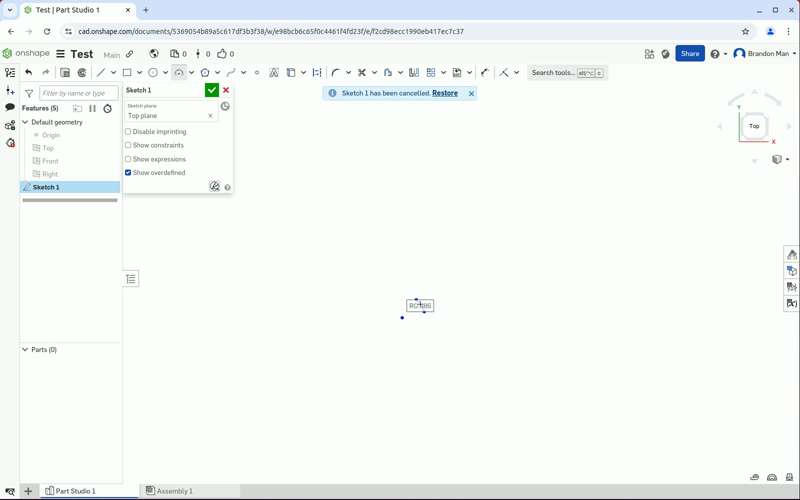
scroll(-6)
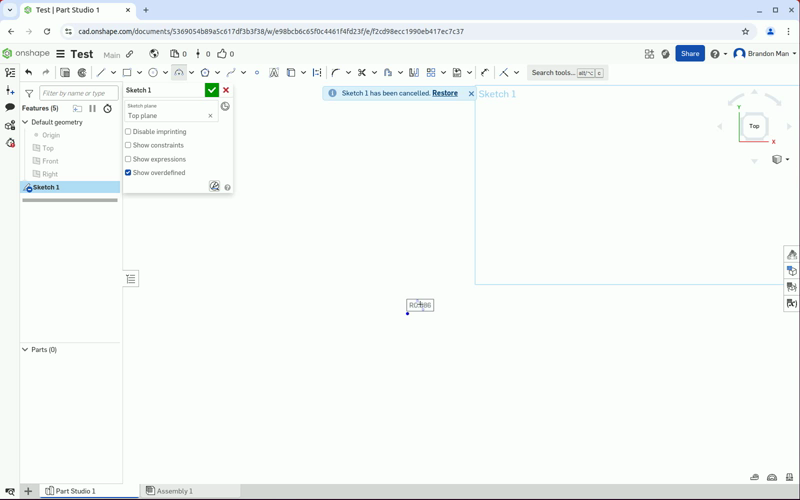
scroll(-6)
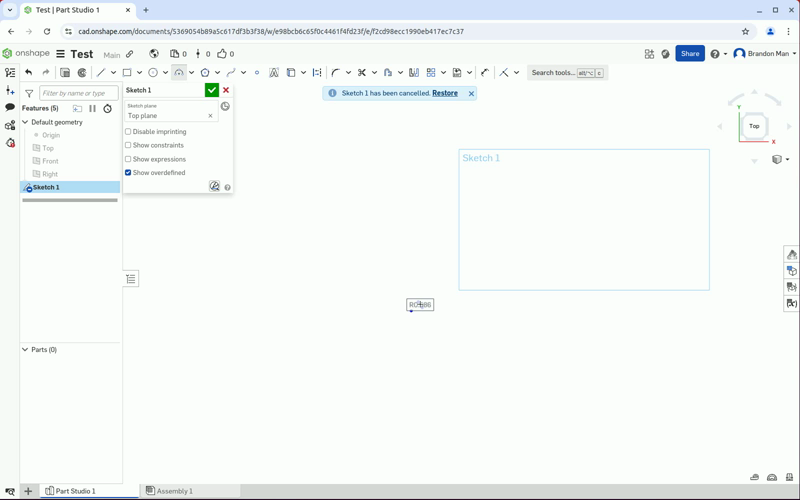
scroll(-6)
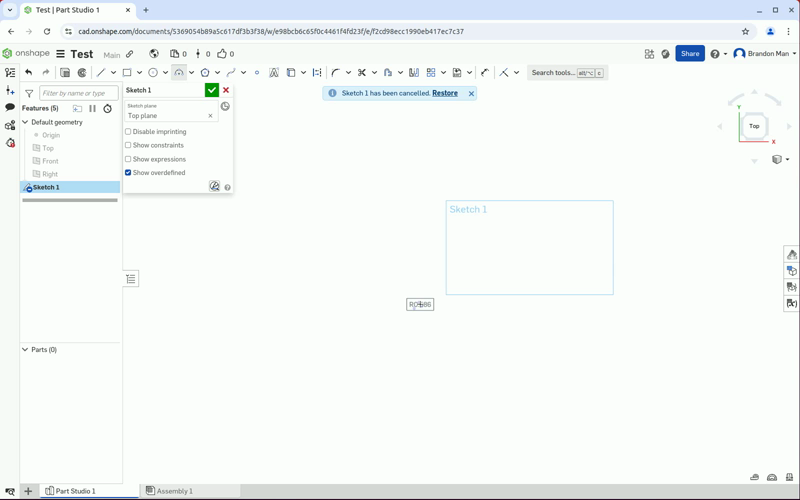
scroll(-6)
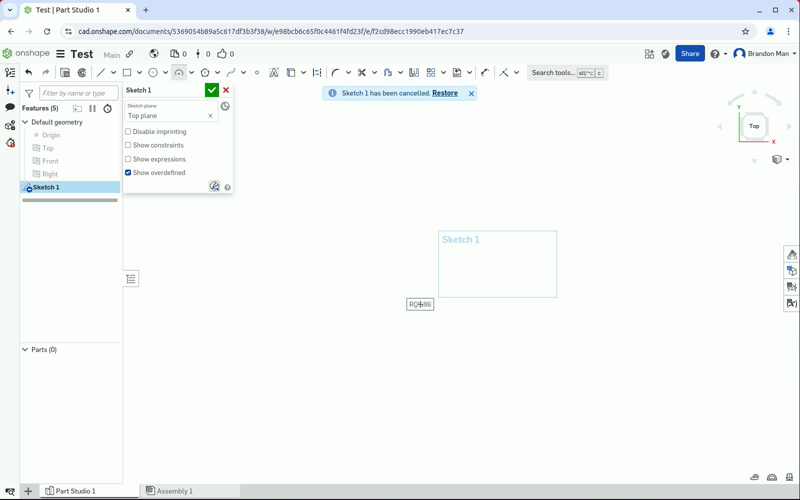
scroll(-6)
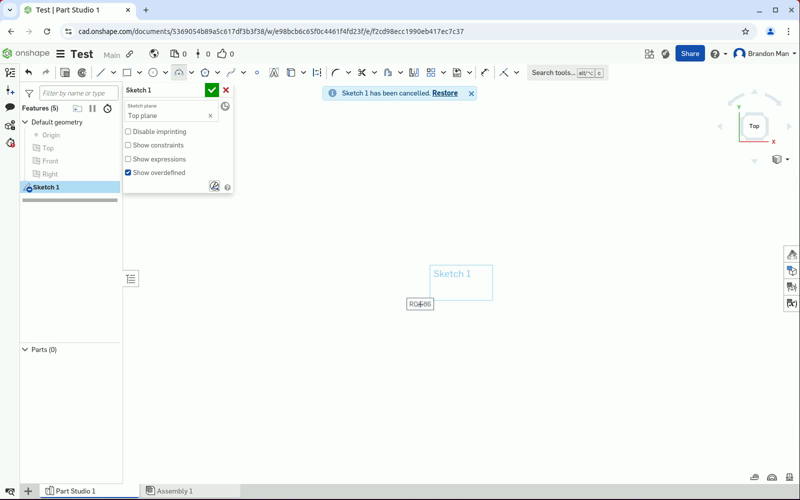
key_up(shift)
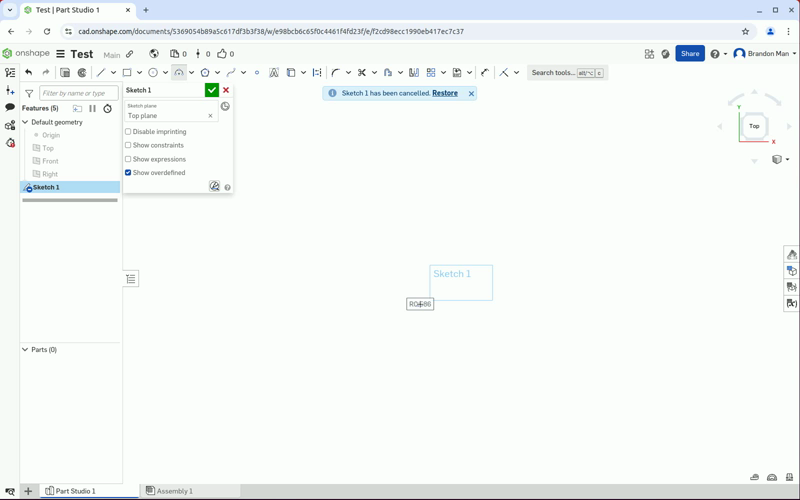
key(esc)
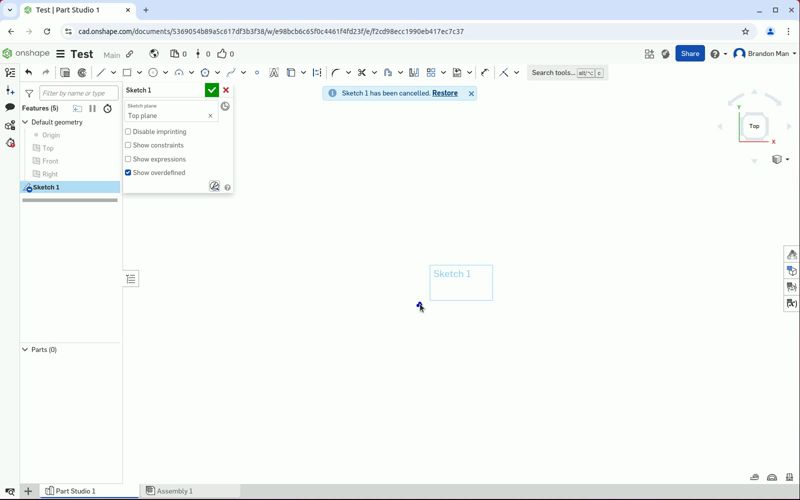
key(l)
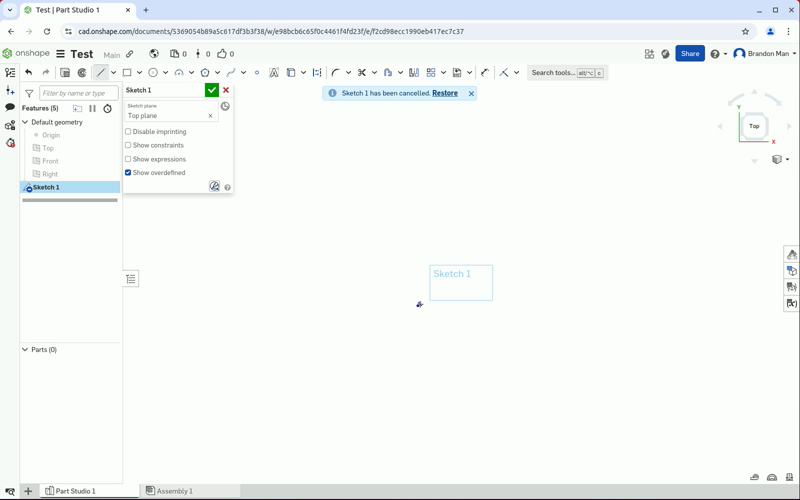
mouse_move(420, 304)
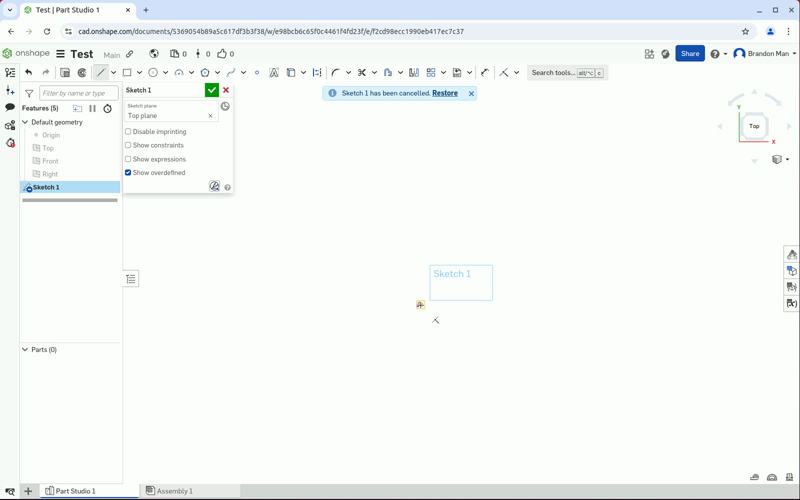
scroll(6)
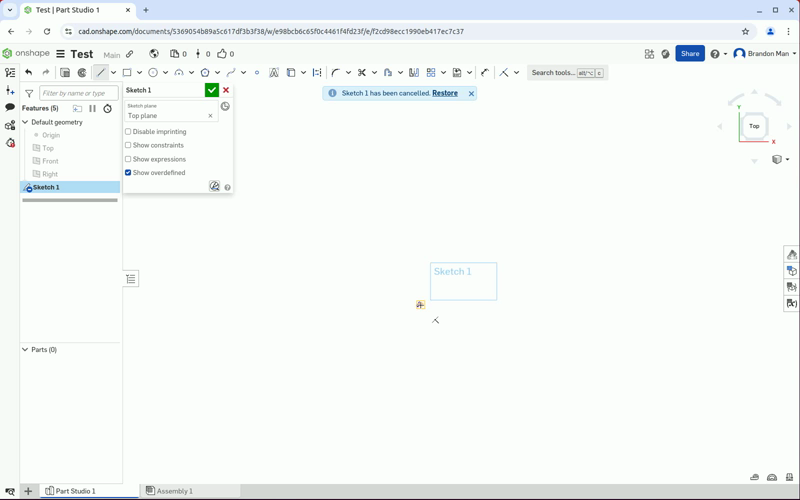
scroll(6)
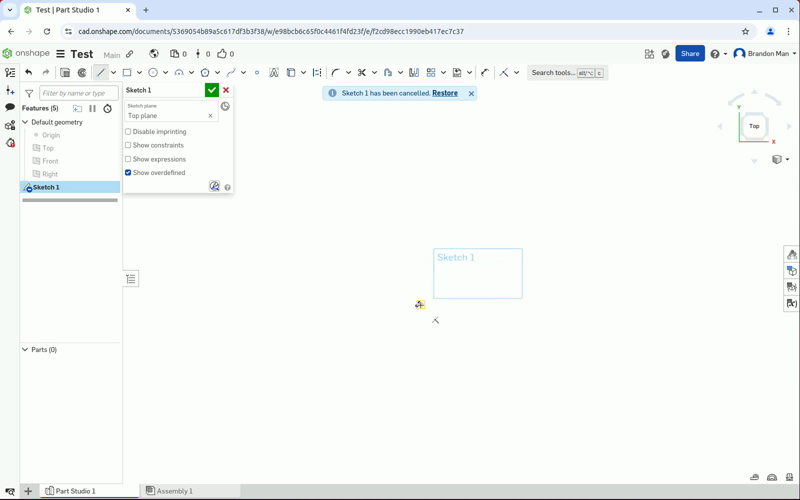
scroll(6)
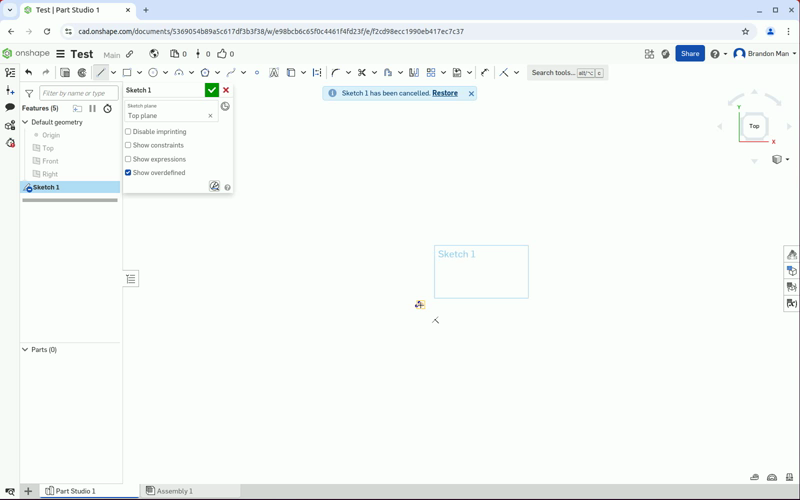
scroll(6)
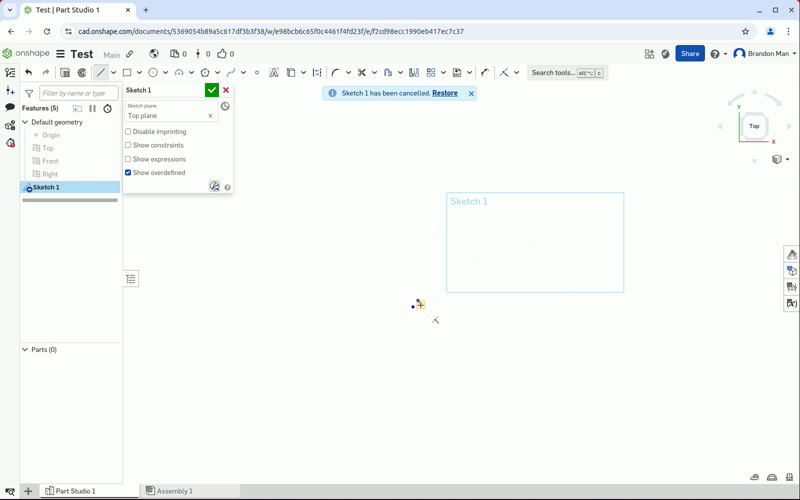
scroll(6)
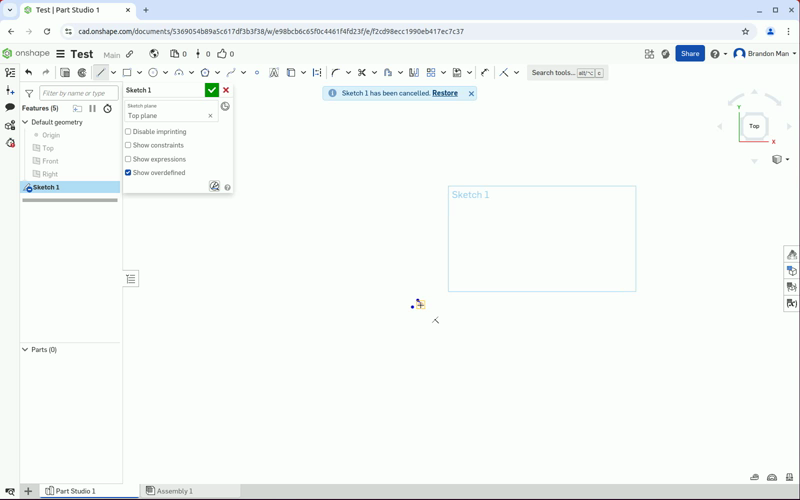
scroll(6)
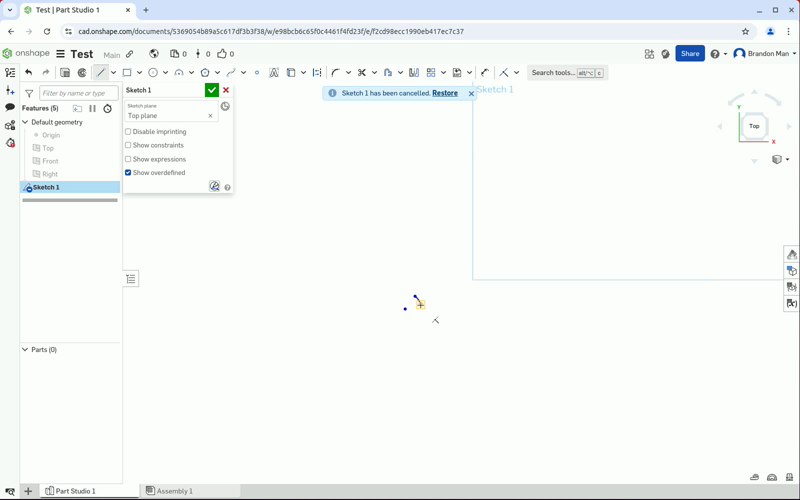
scroll(6)
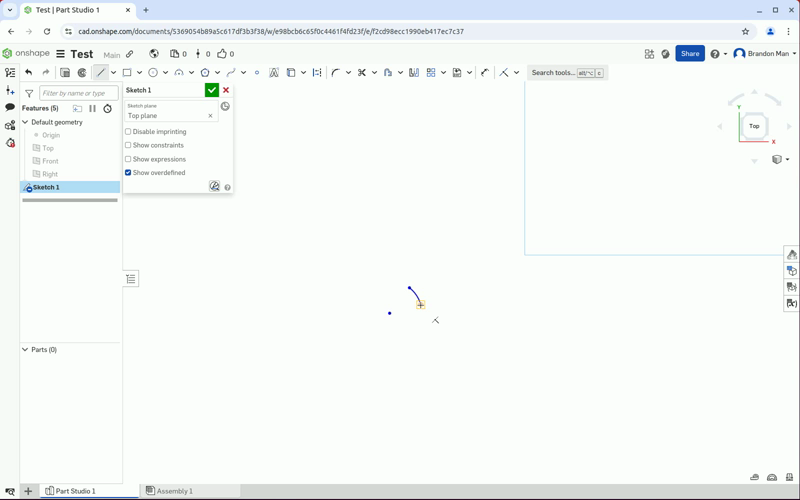
click(420, 304)
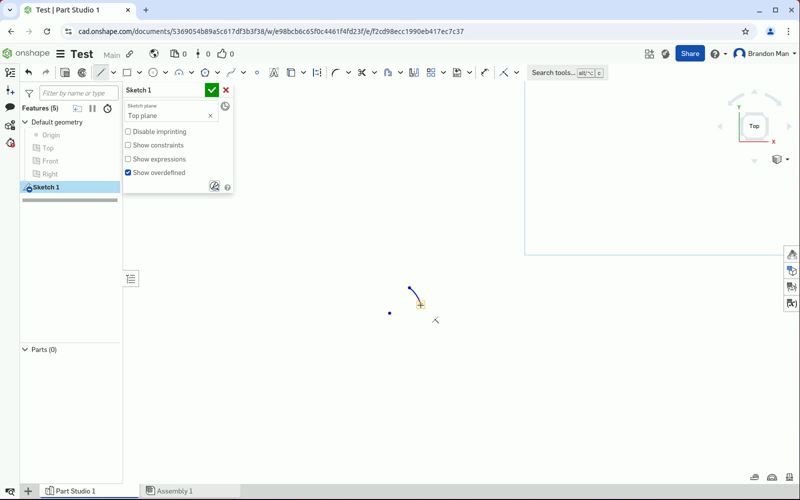
scroll(-6)
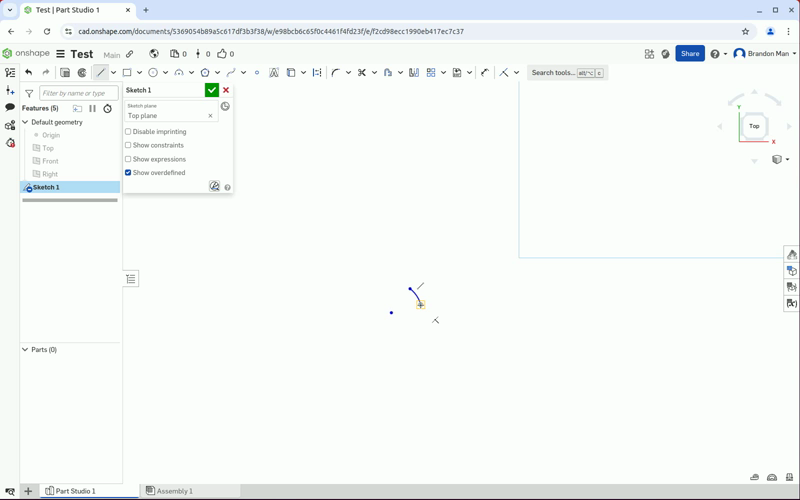
scroll(-6)
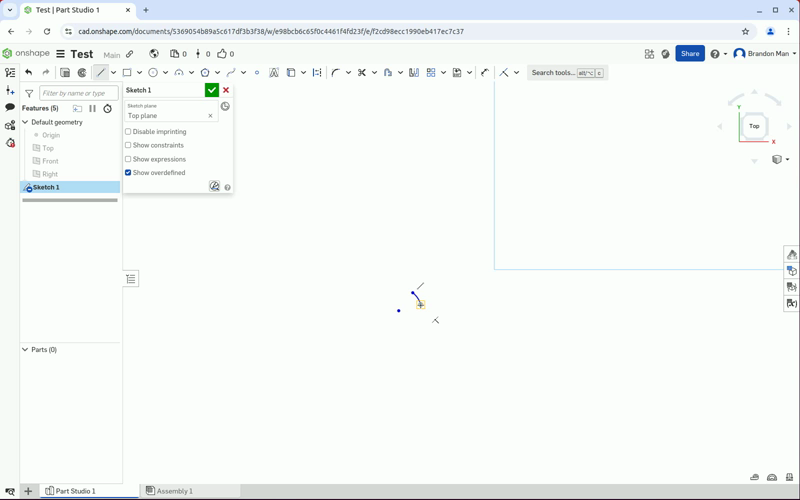
scroll(-6)
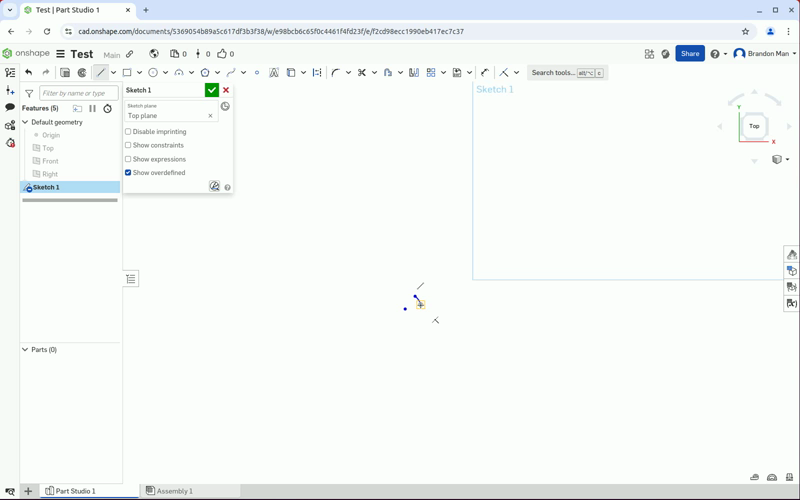
scroll(-6)
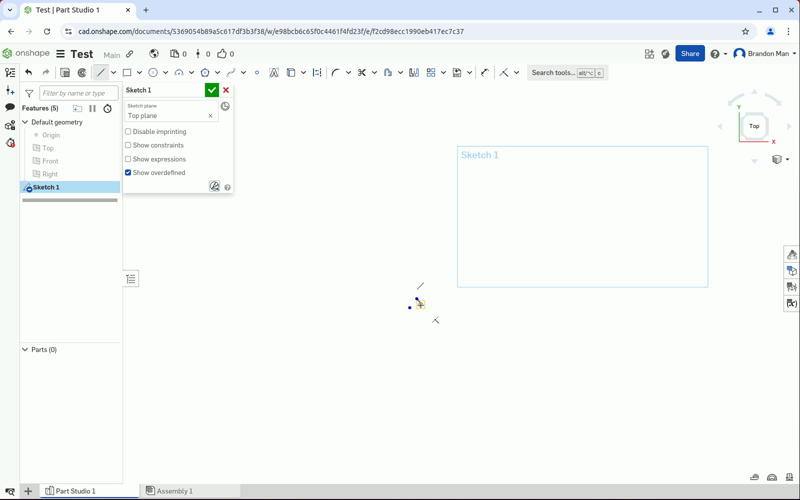
scroll(-6)
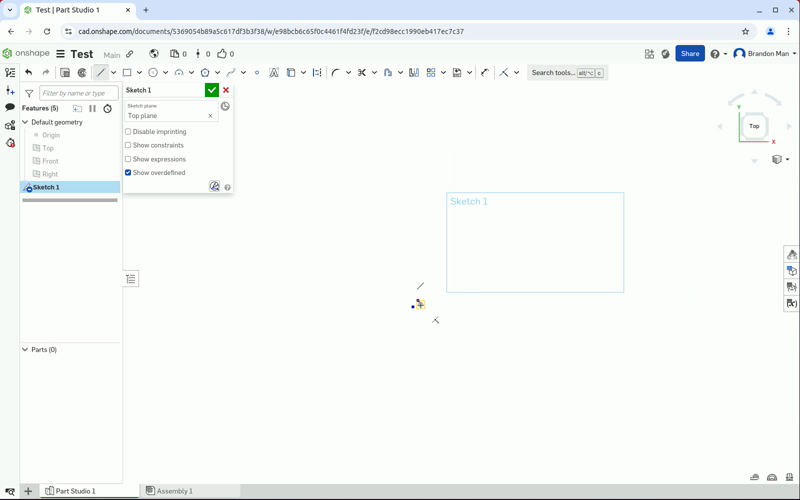
scroll(-6)
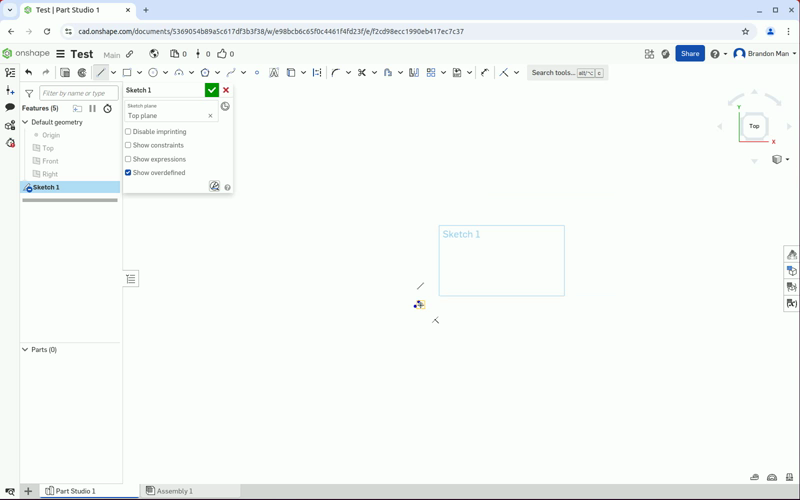
scroll(-6)
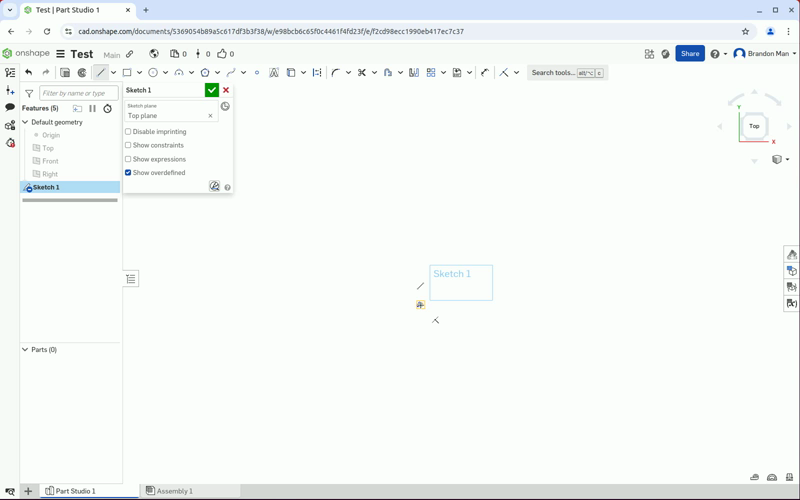
key_down(shift)
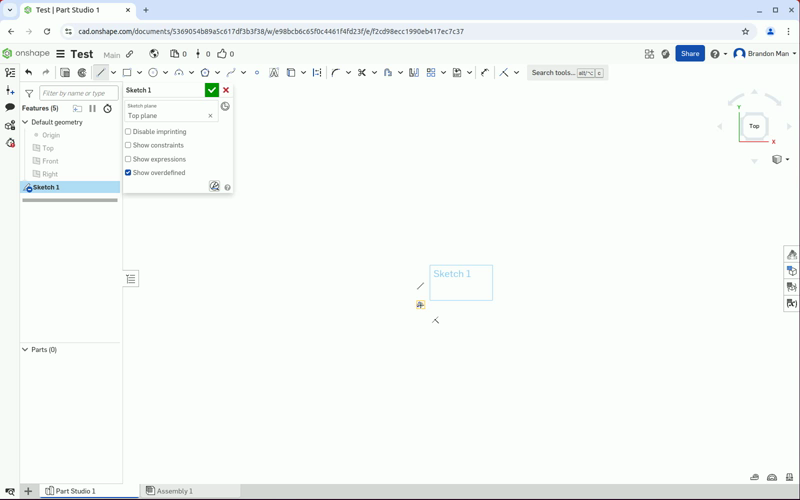
mouse_move(500, 304)
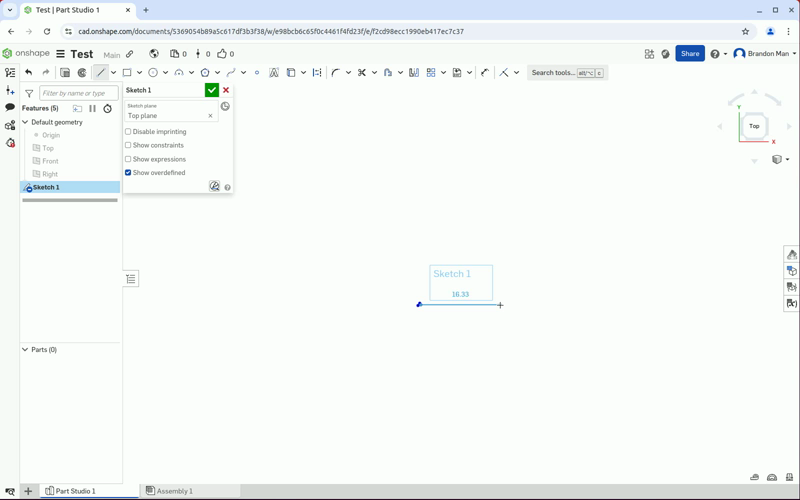
click(500, 304)
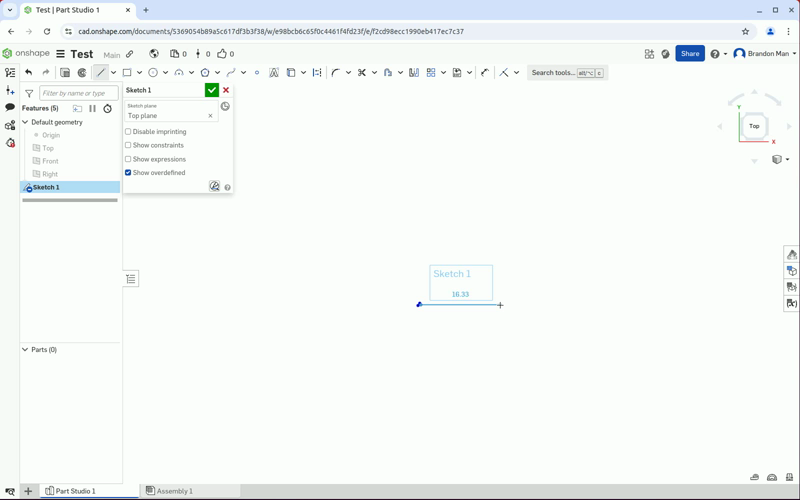
key_up(shift)
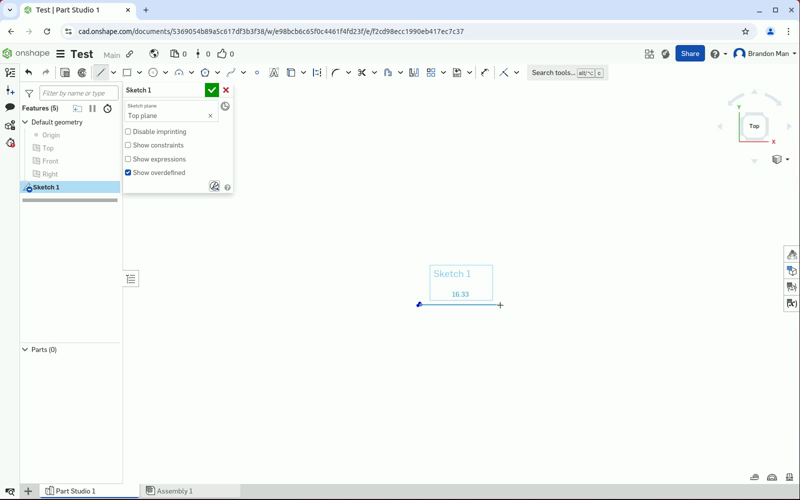
key(esc)
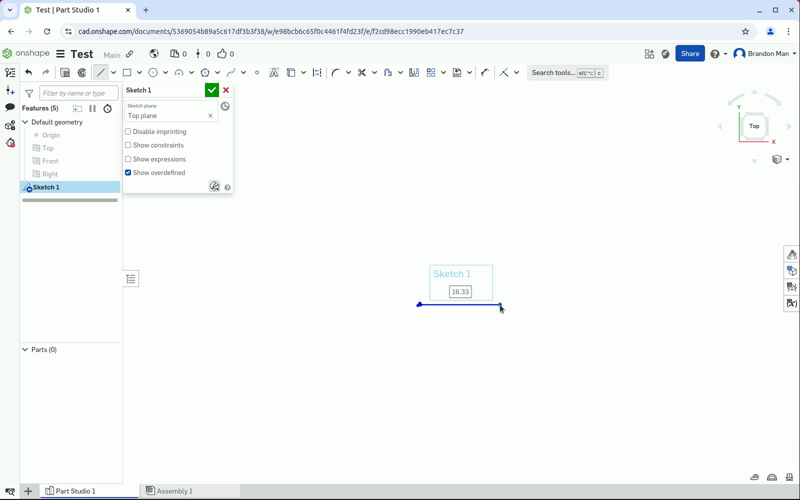
key(a)
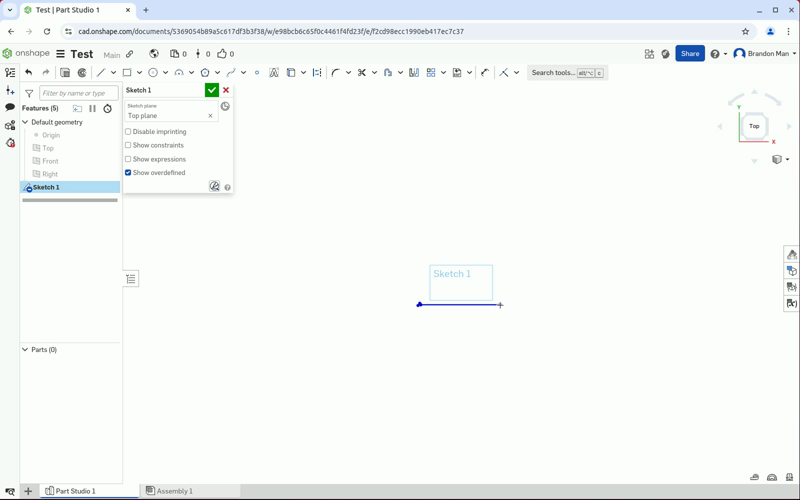
mouse_move(500, 304)
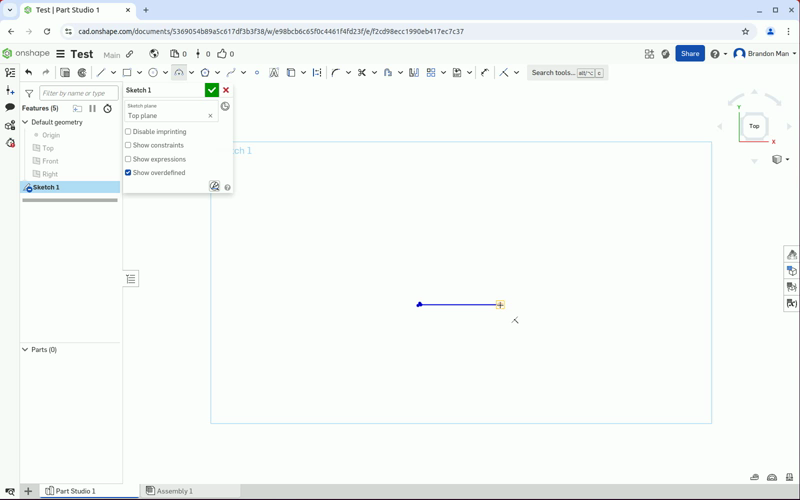
click(500, 304)
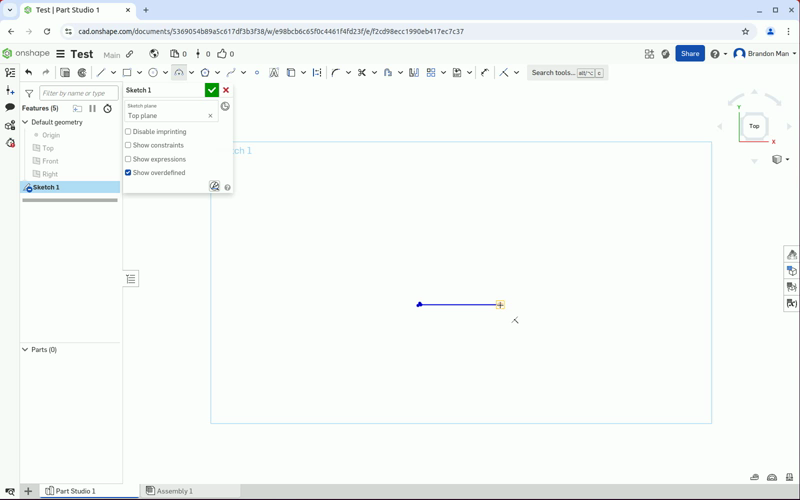
key_down(shift)
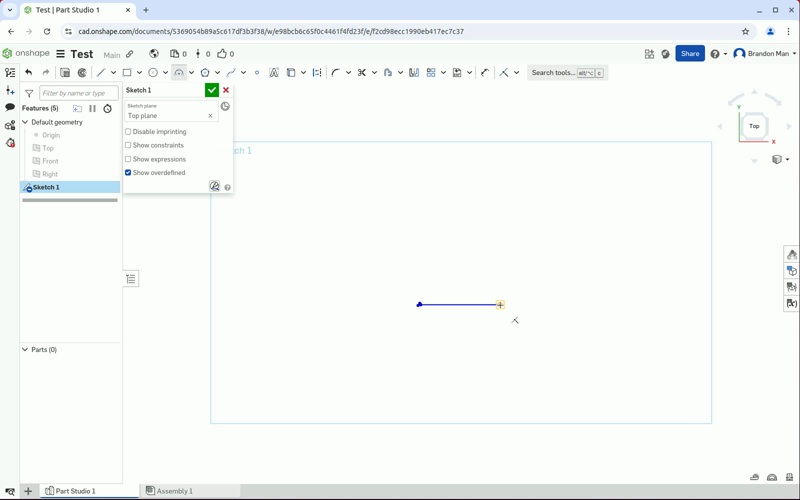
mouse_move(501, 303)
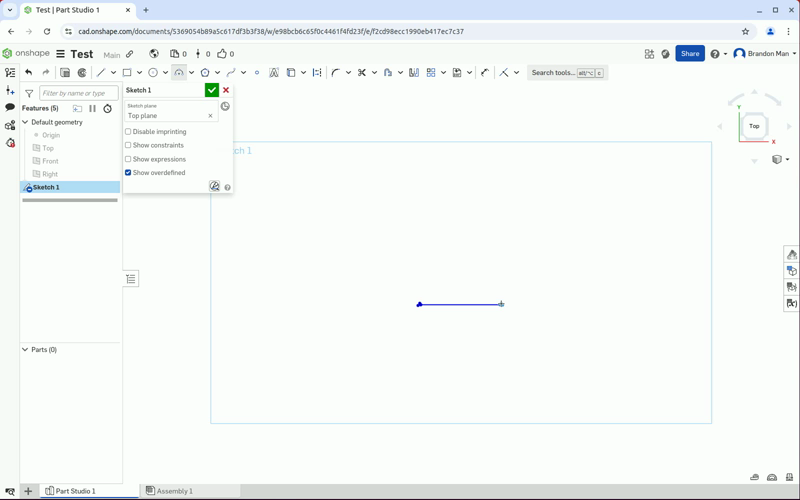
scroll(6)
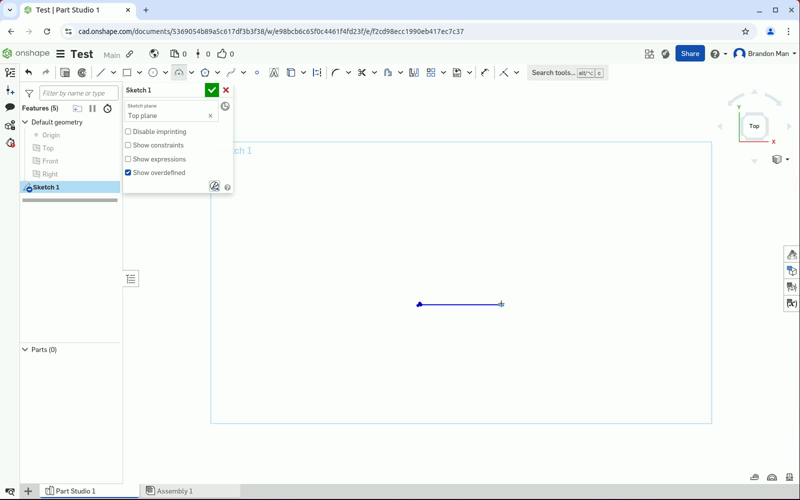
scroll(6)
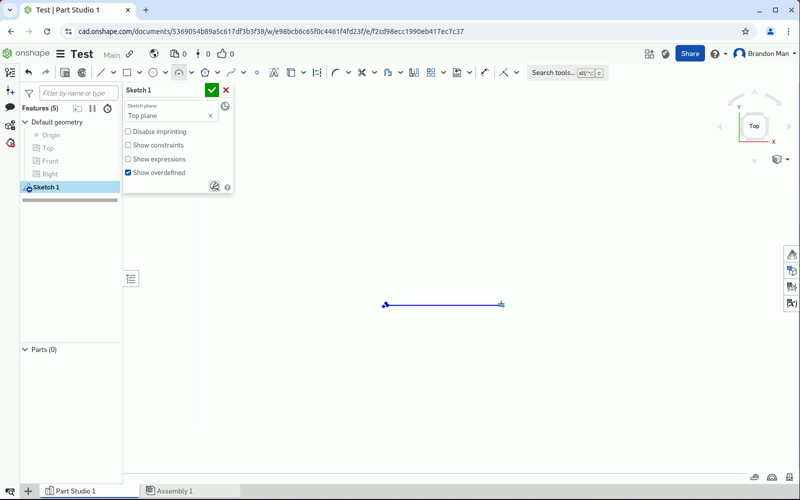
scroll(6)
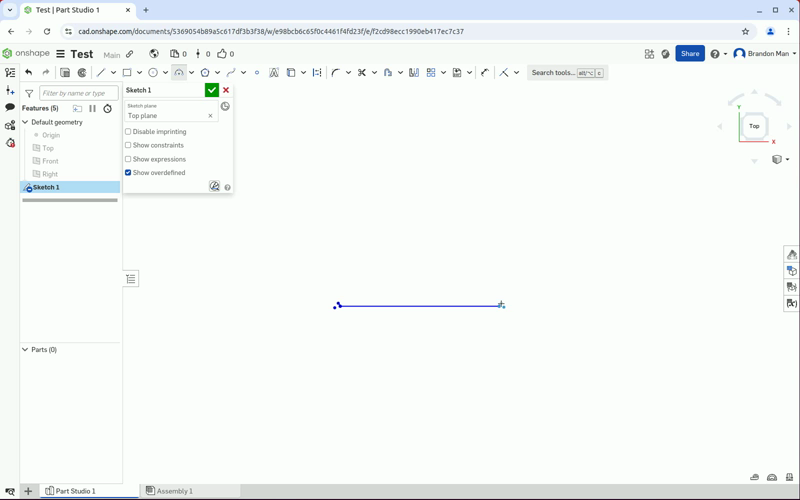
scroll(6)
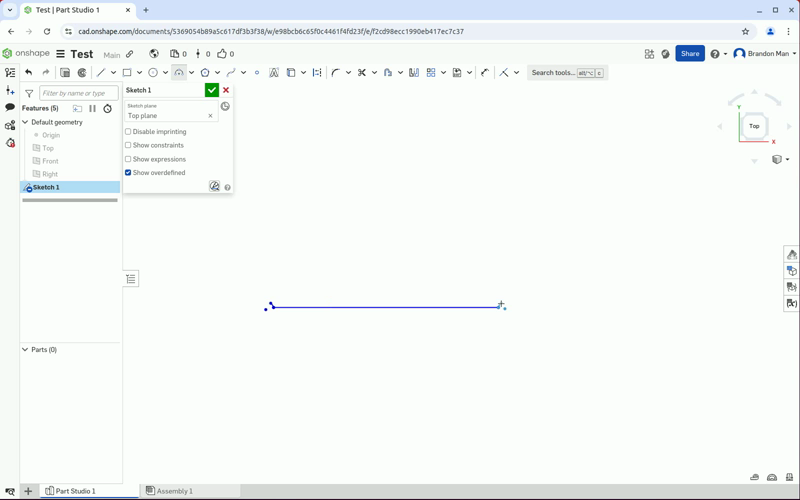
scroll(6)
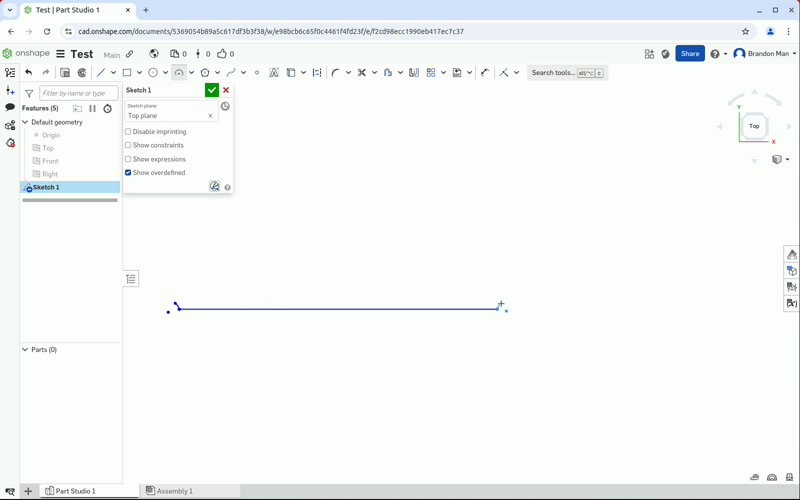
scroll(6)
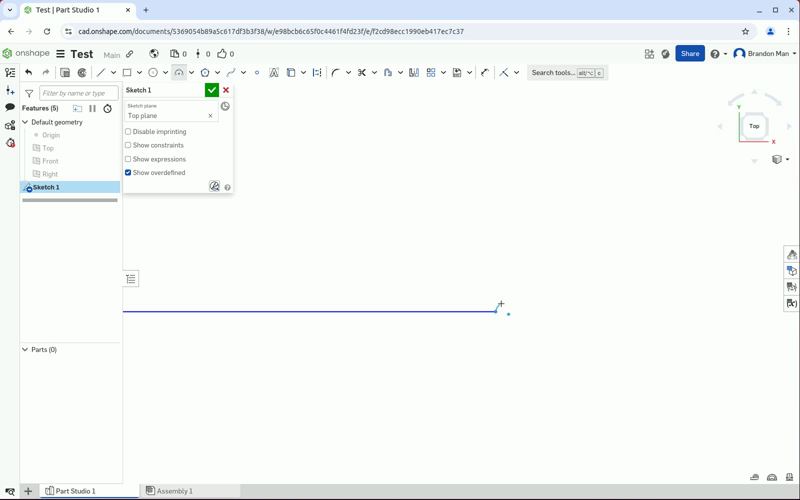
scroll(6)
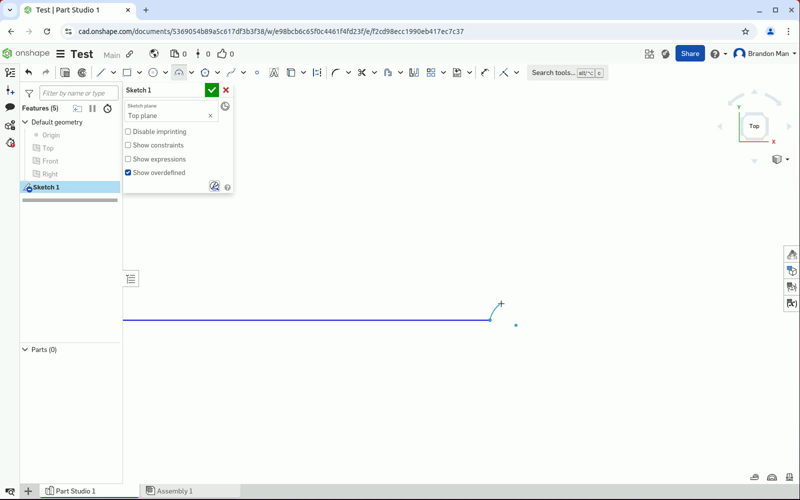
click(501, 303)
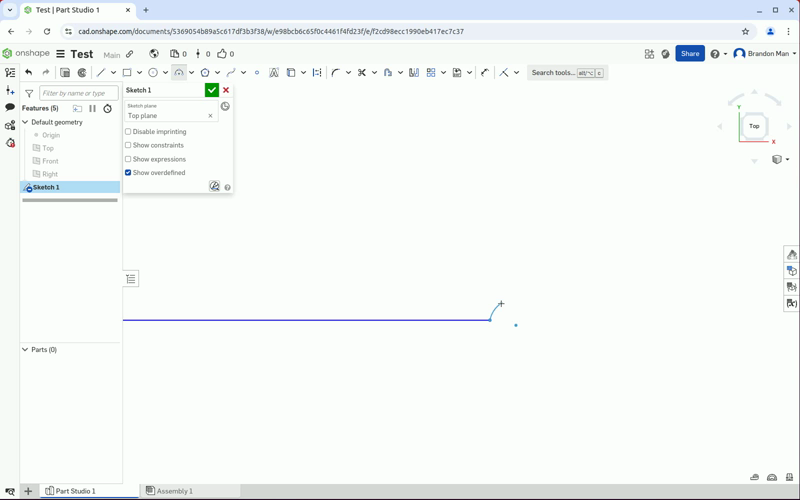
scroll(-6)
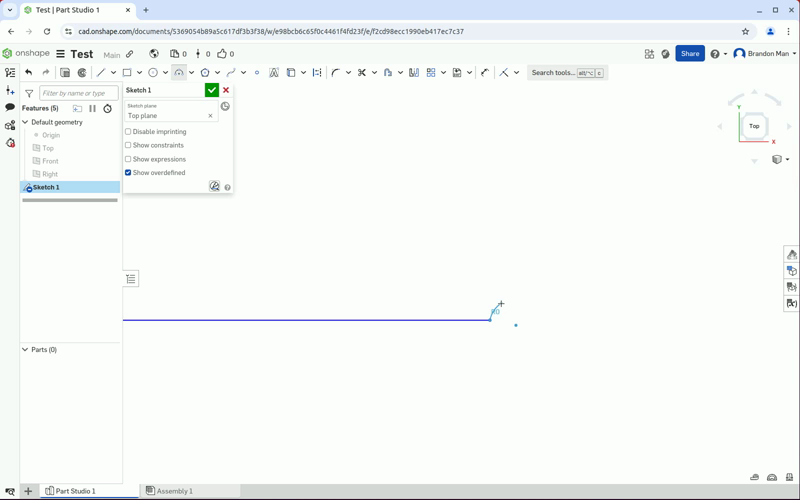
scroll(-6)
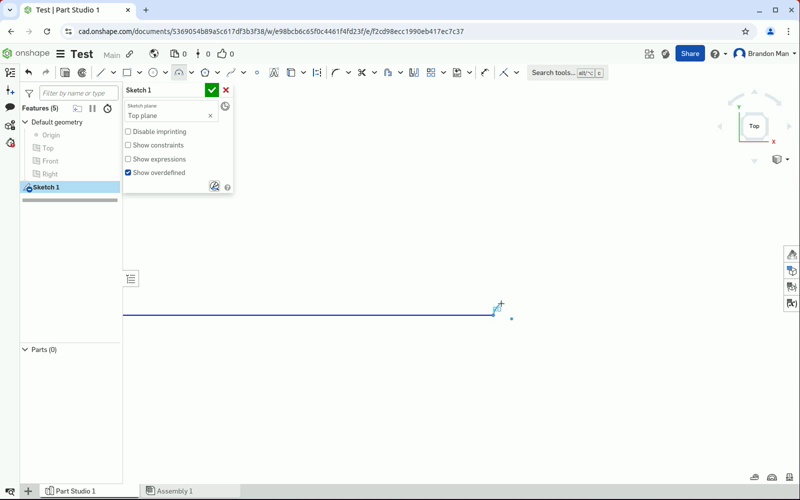
scroll(-6)
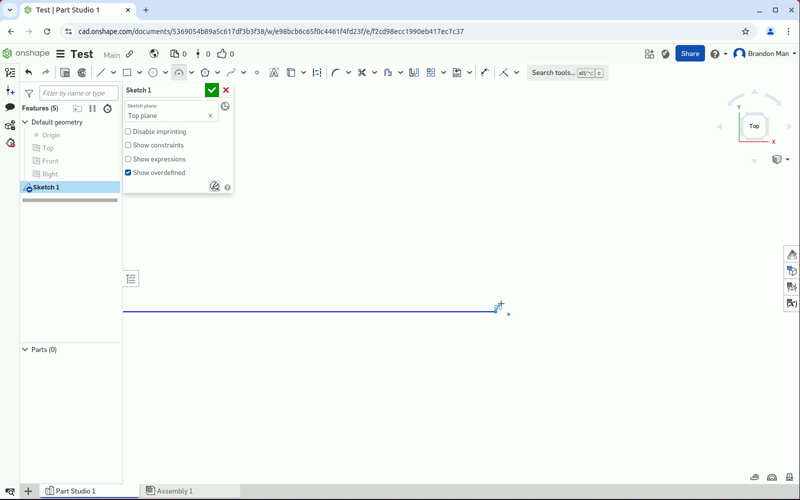
scroll(-6)
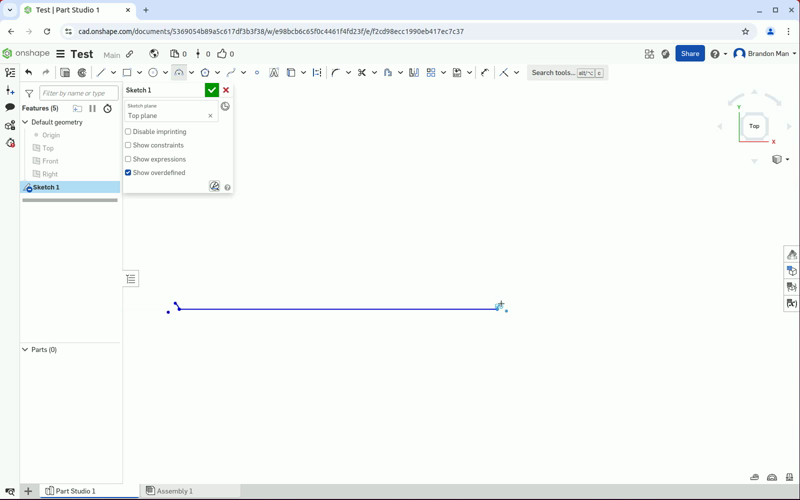
scroll(-6)
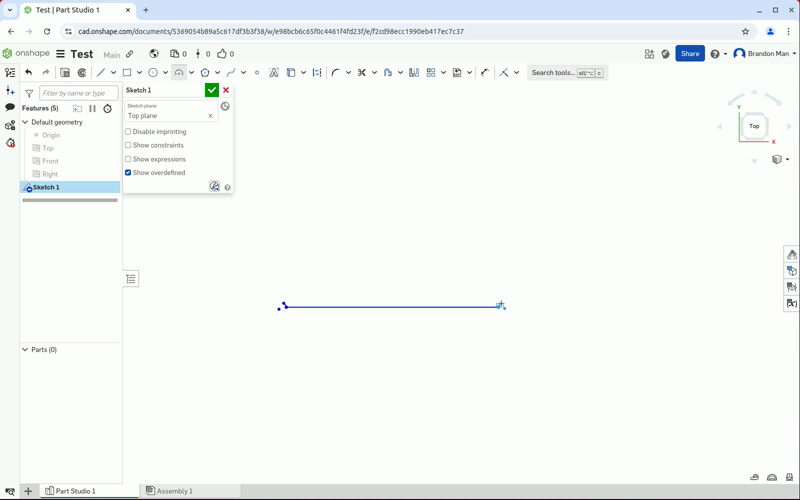
scroll(-6)
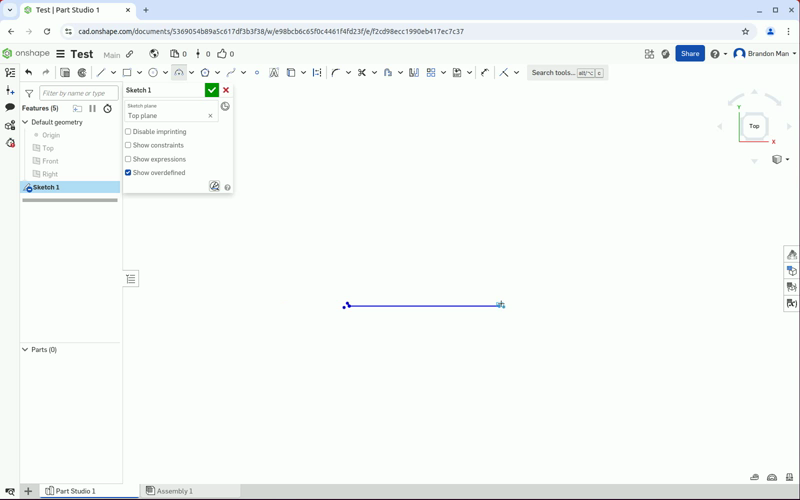
scroll(-6)
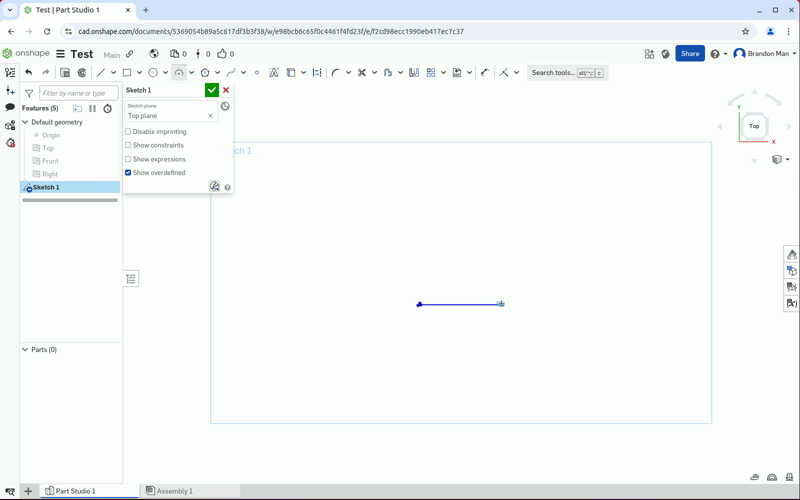
mouse_move(500, 303)
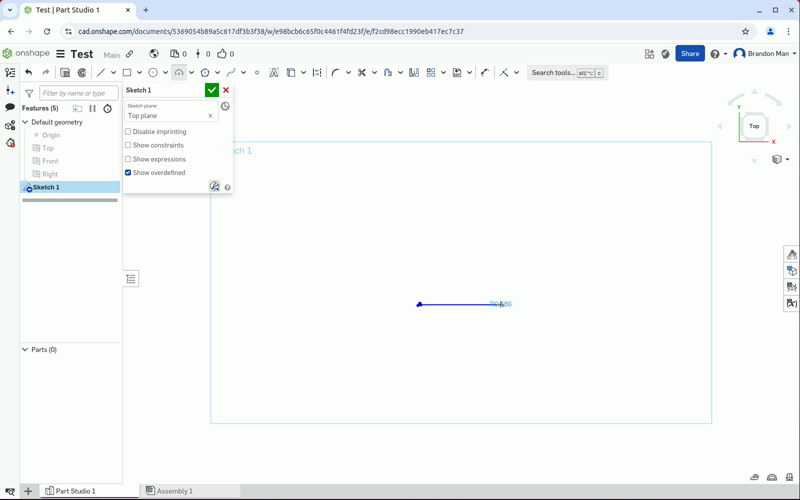
scroll(6)
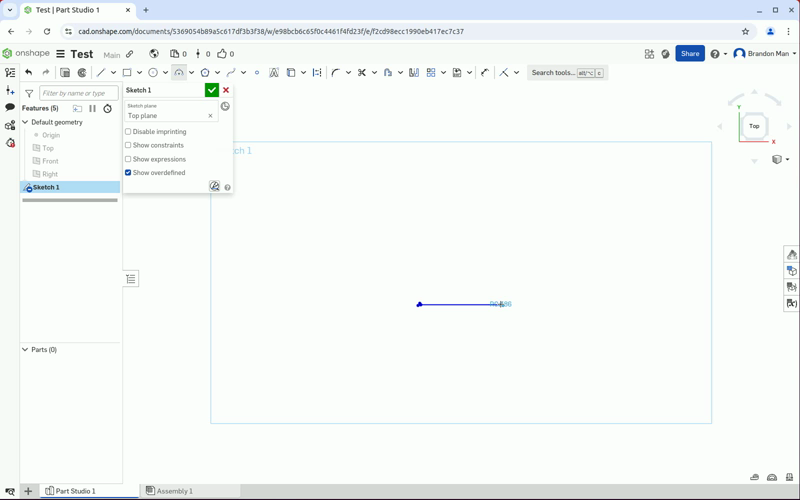
scroll(6)
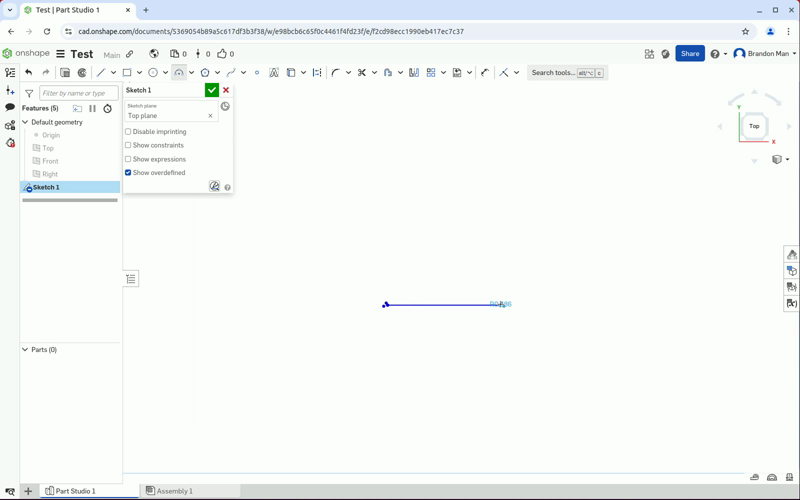
scroll(6)
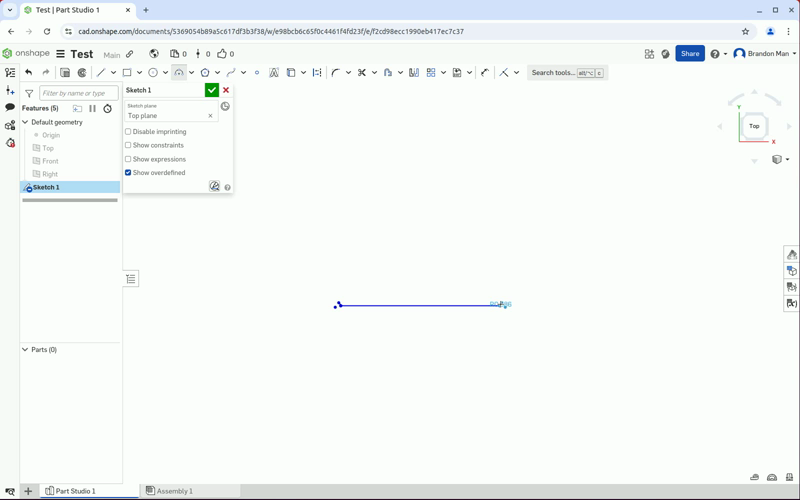
scroll(6)
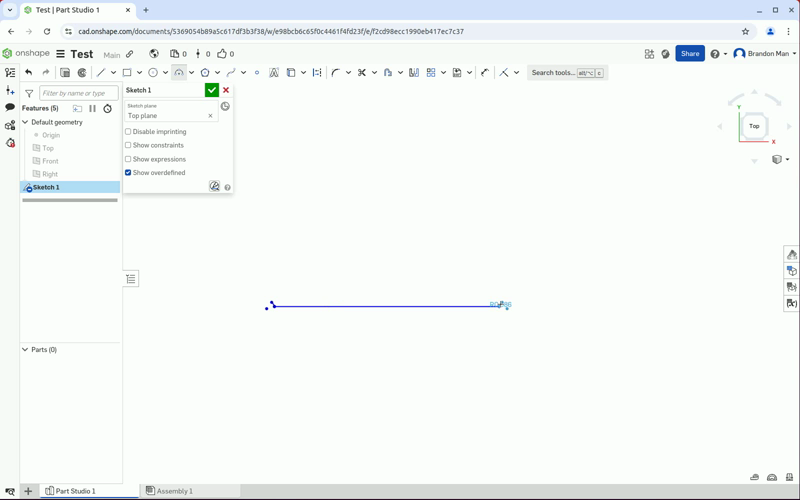
scroll(6)
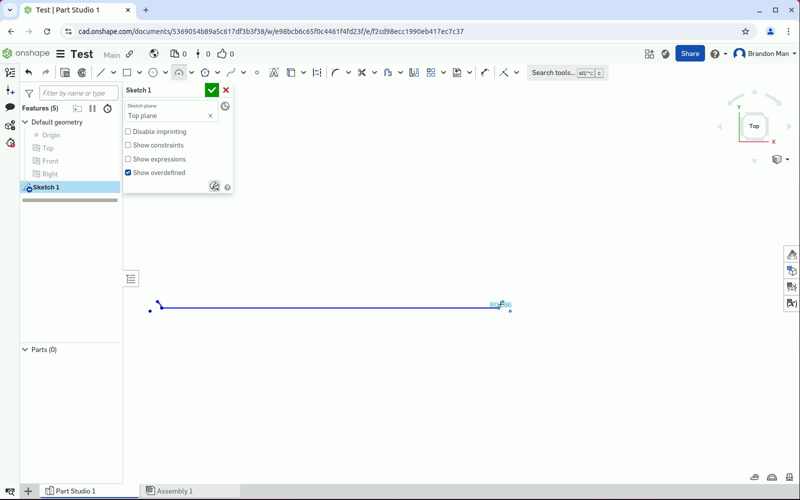
scroll(6)
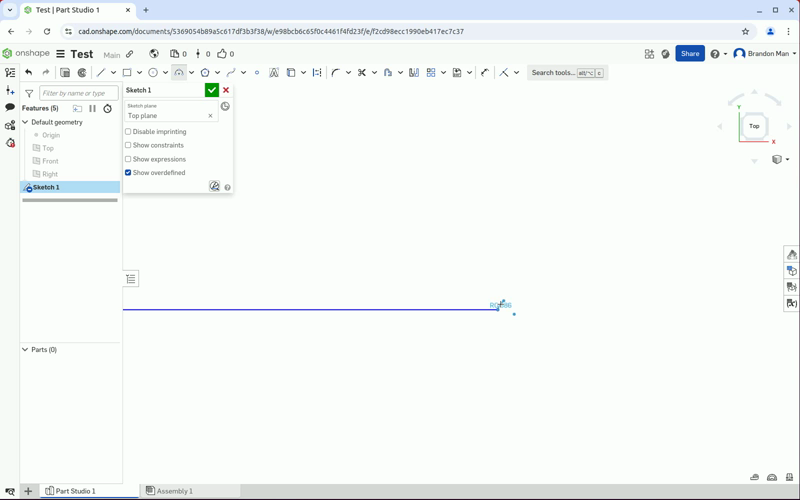
scroll(6)
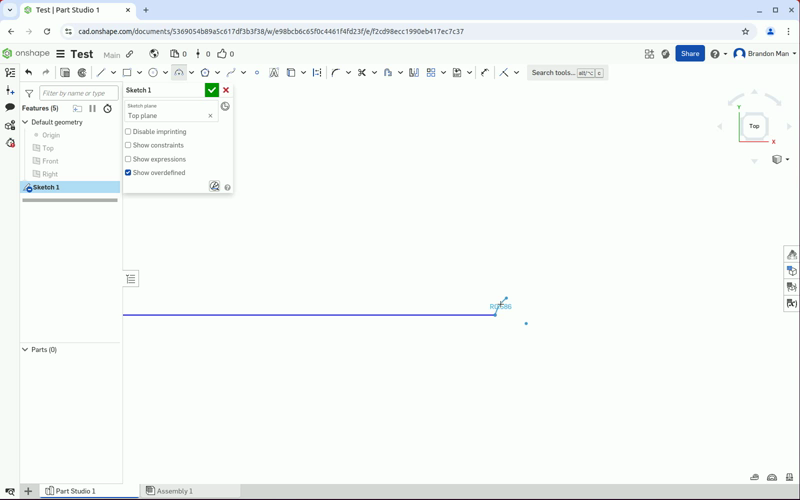
click(500, 303)
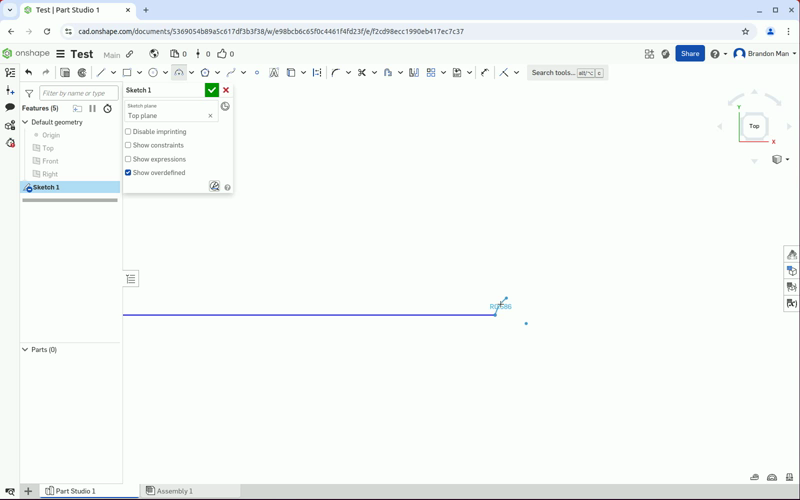
scroll(-6)
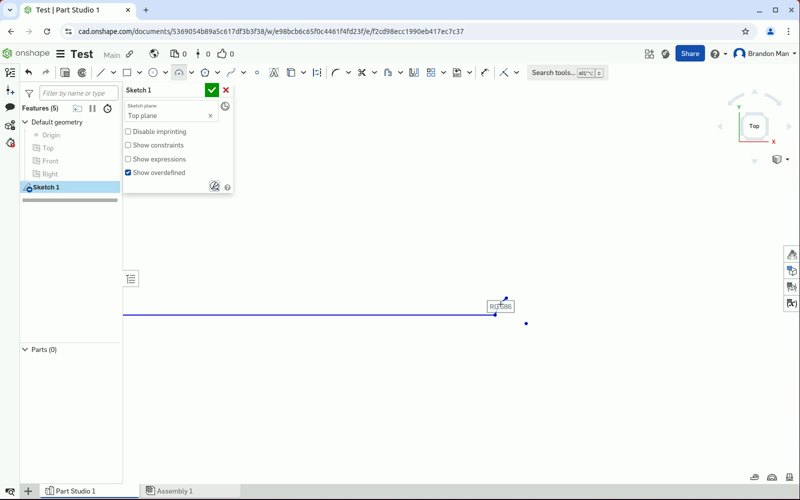
scroll(-6)
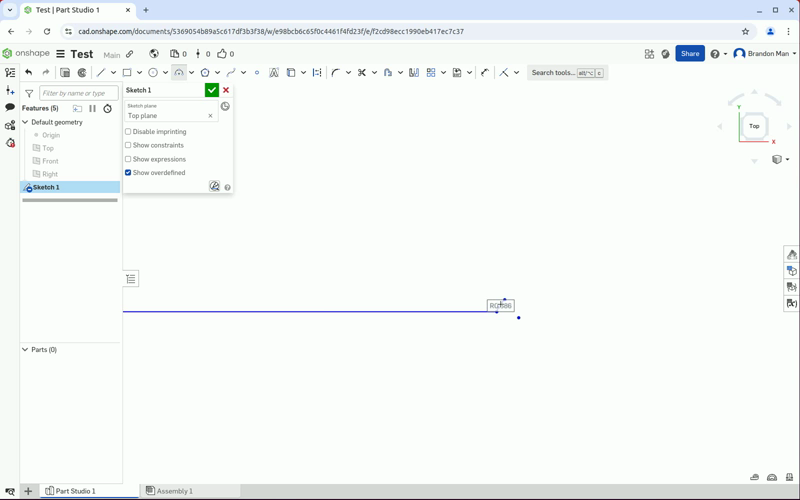
scroll(-6)
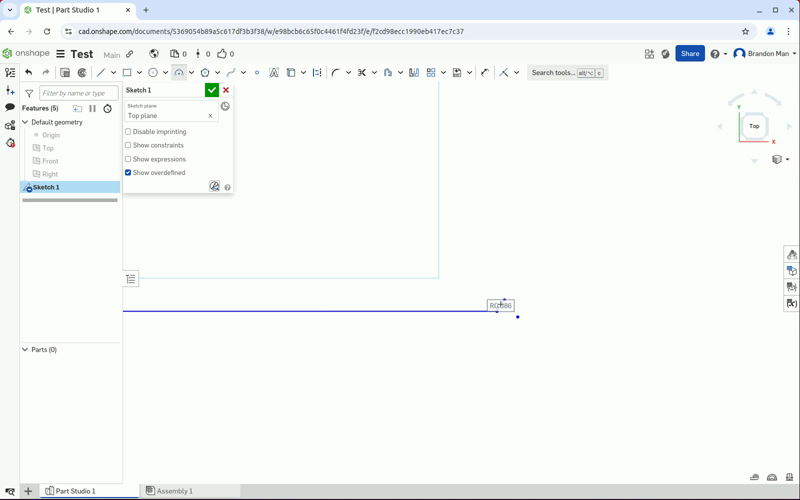
scroll(-6)
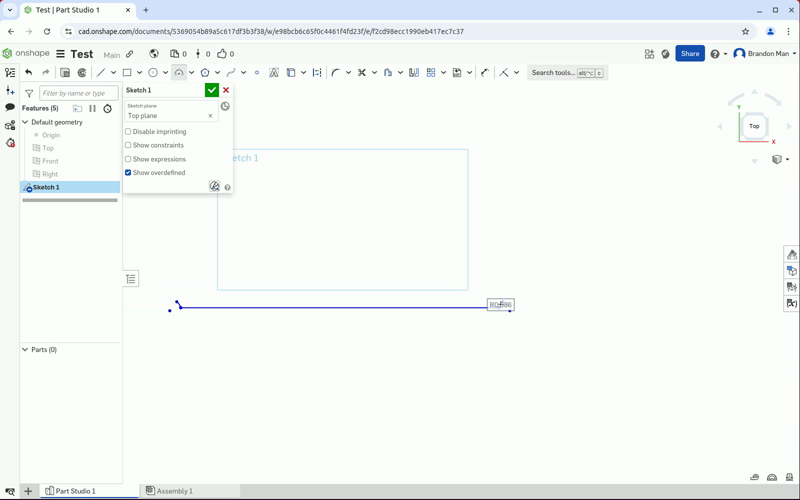
scroll(-6)
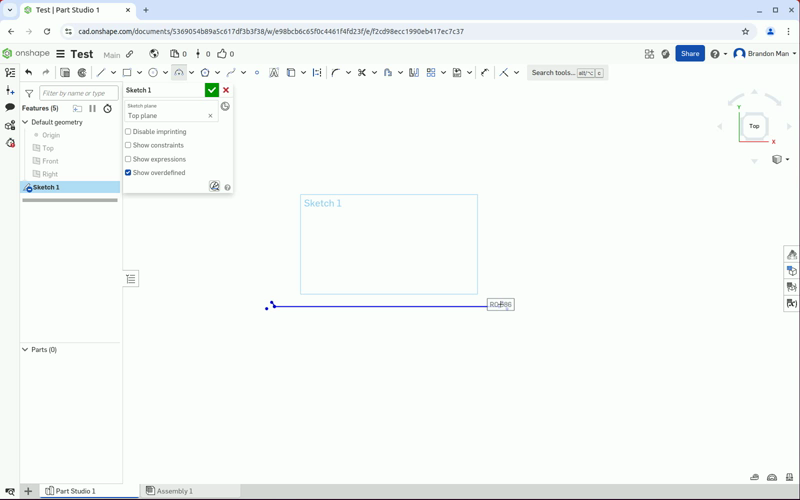
scroll(-6)
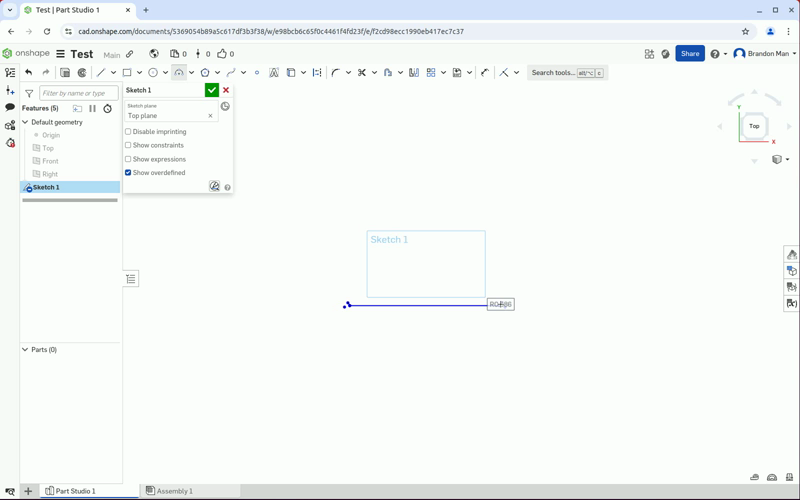
scroll(-6)
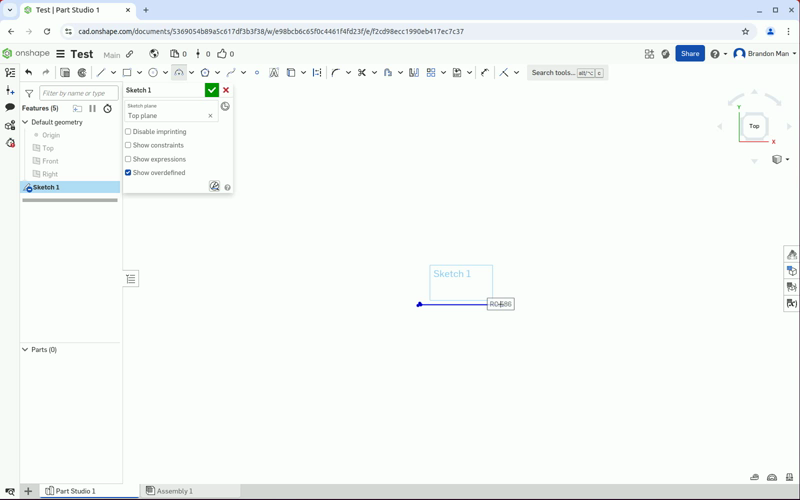
key_up(shift)
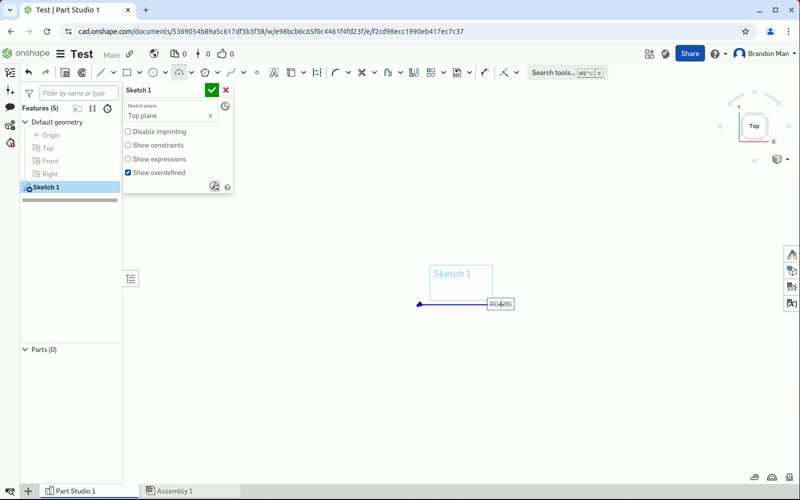
key(esc)
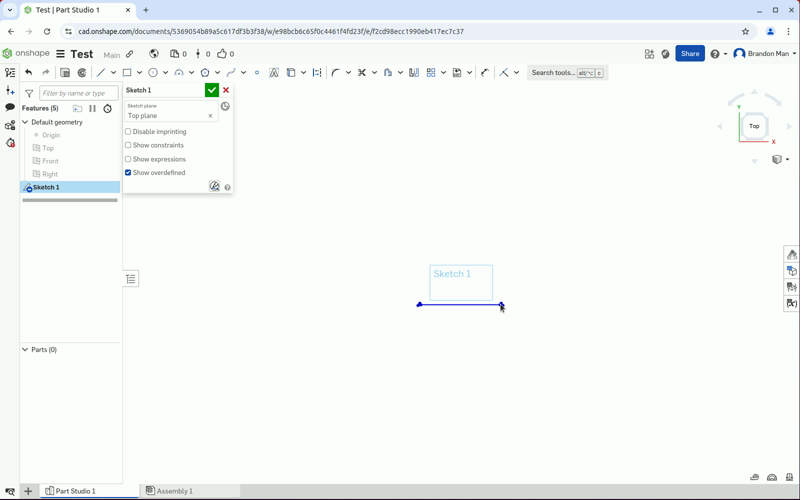
key(l)
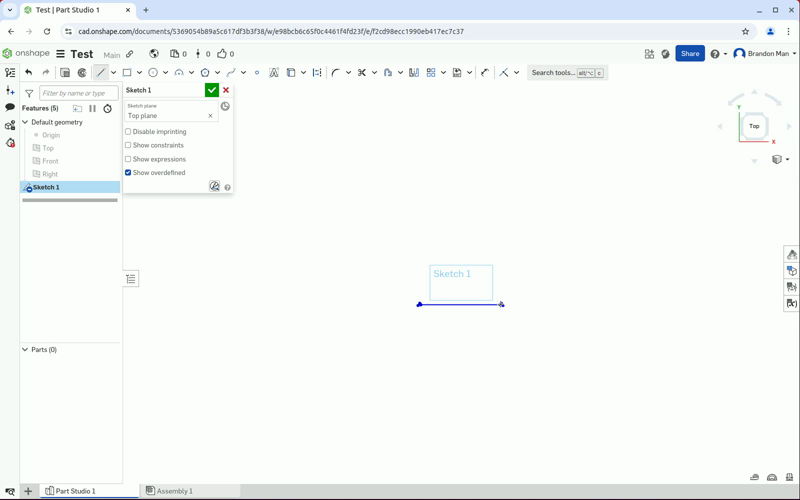
mouse_move(501, 303)
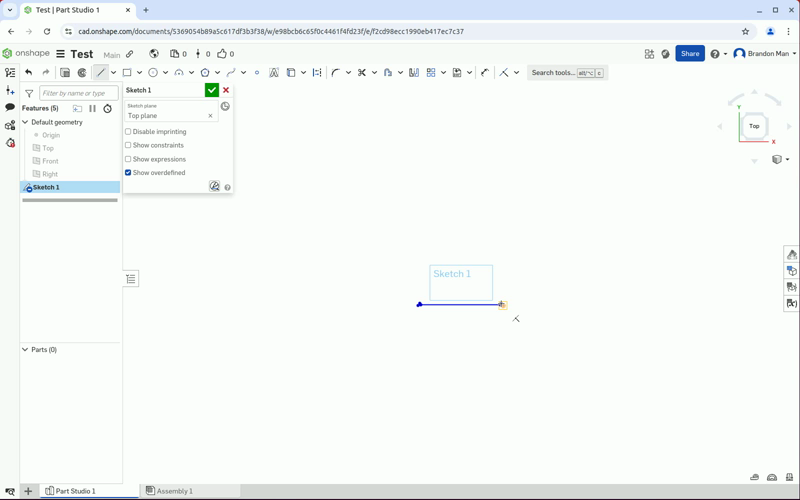
scroll(6)
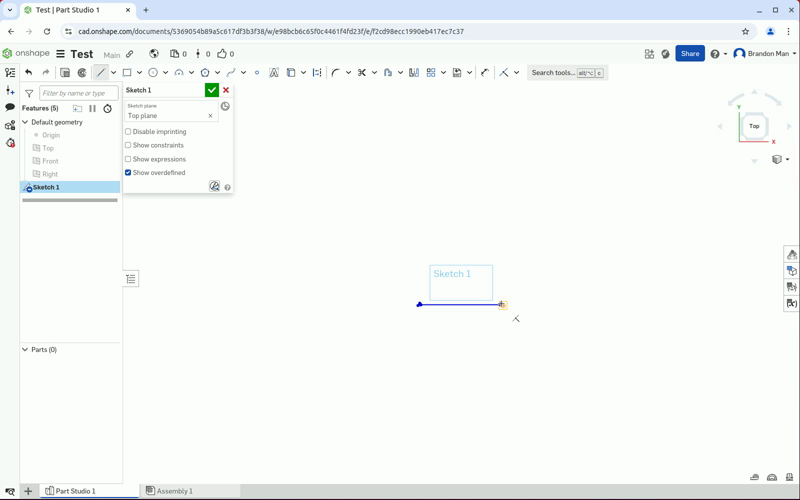
scroll(6)
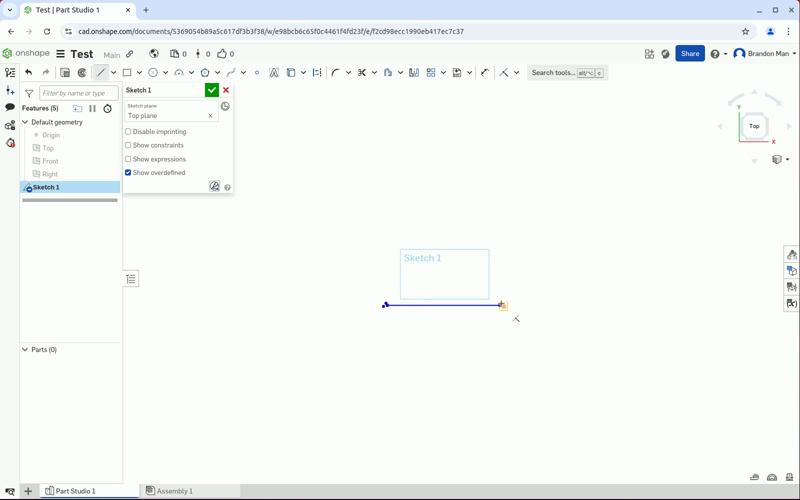
scroll(6)
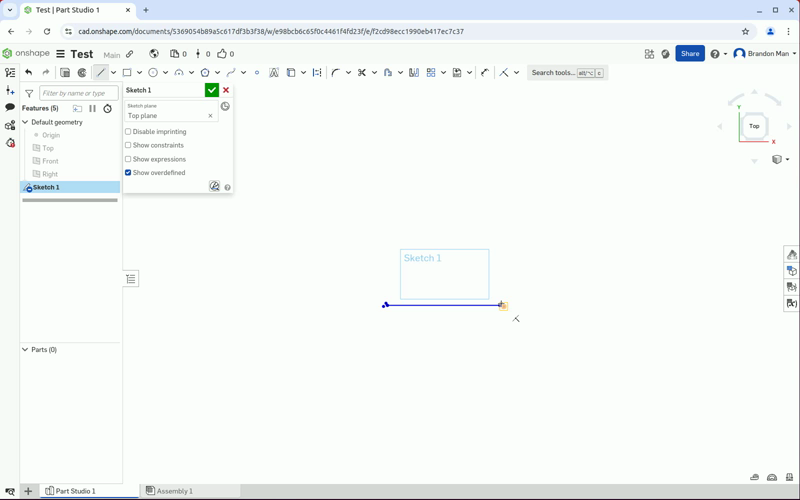
scroll(6)
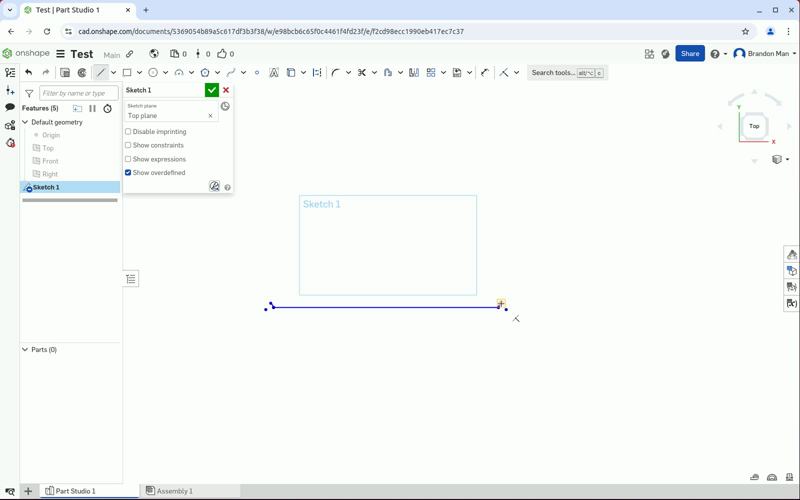
scroll(6)
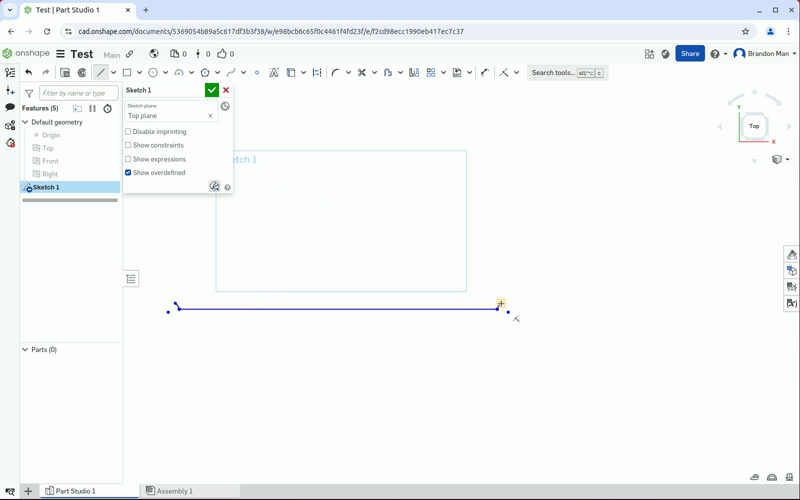
scroll(6)
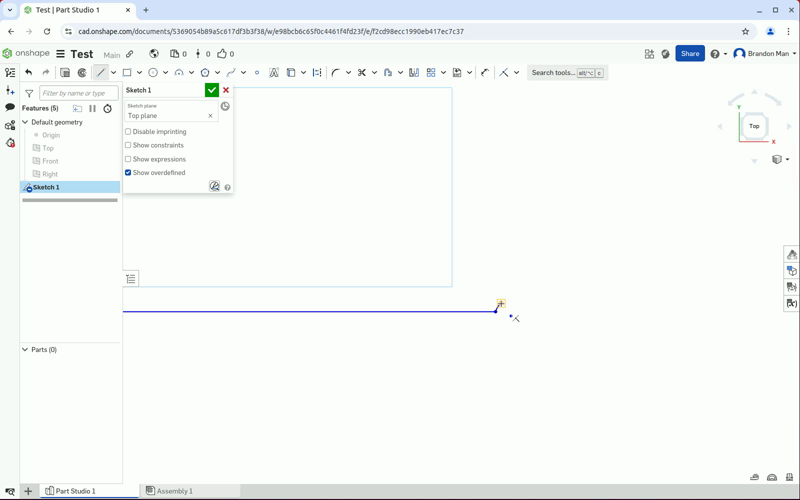
scroll(6)
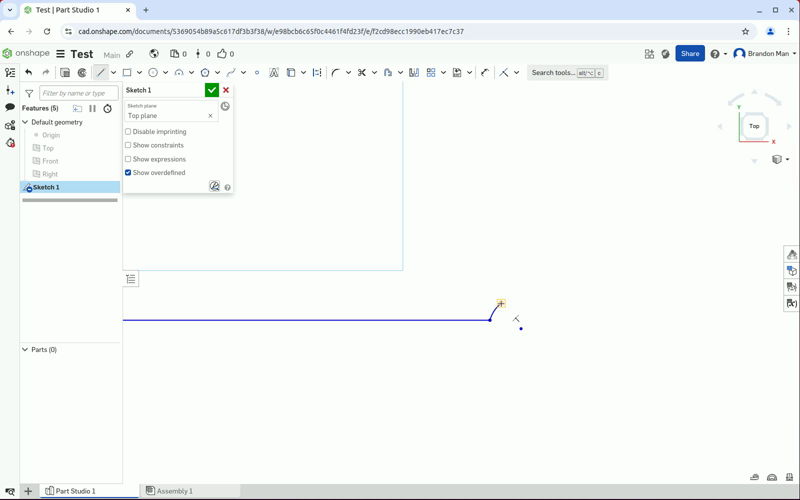
click(501, 303)
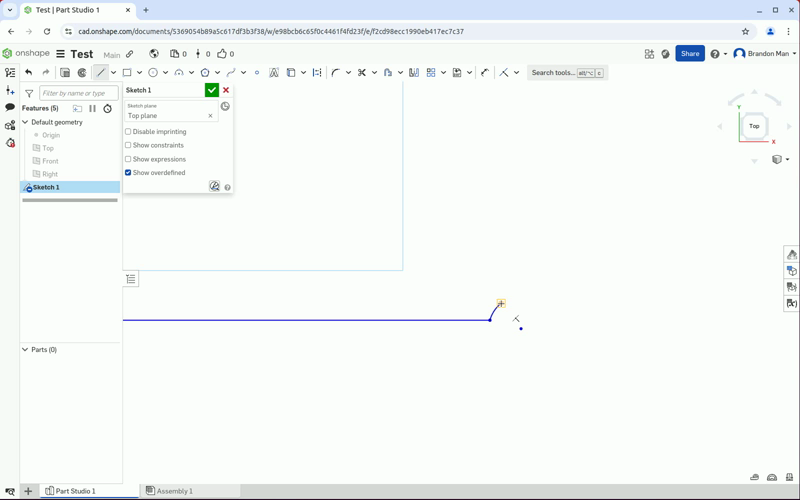
scroll(-6)
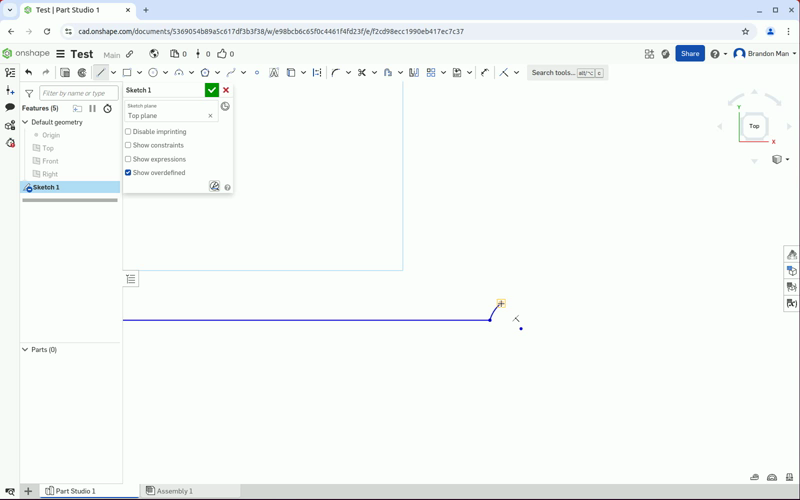
scroll(-6)
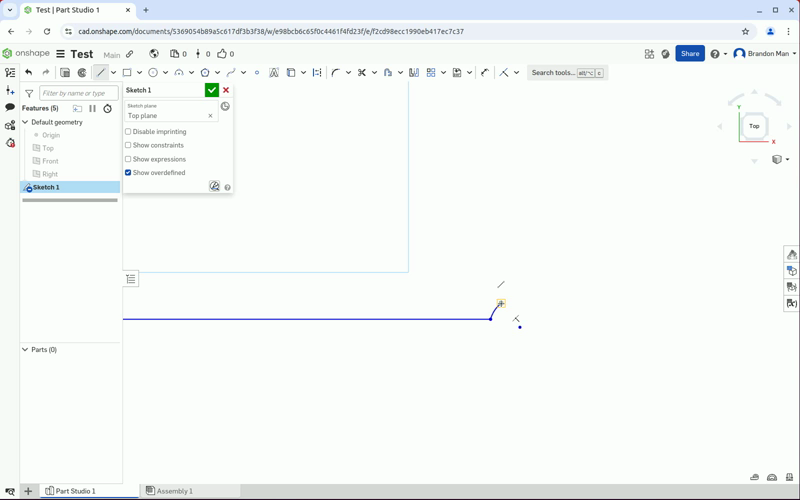
scroll(-6)
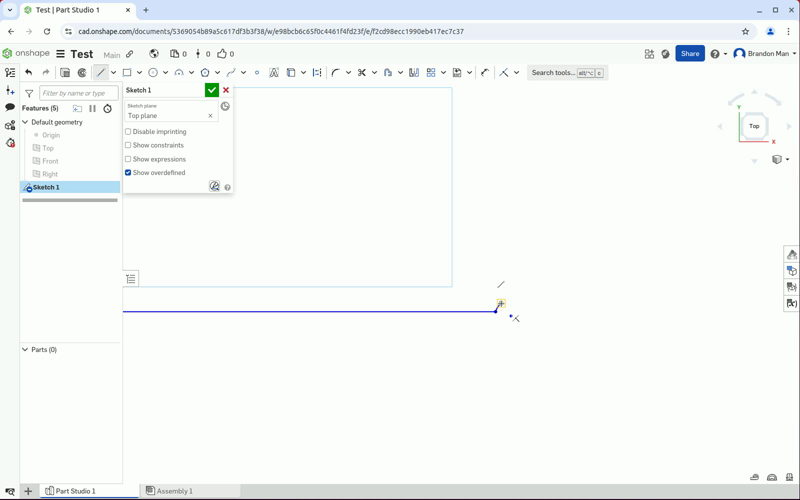
scroll(-6)
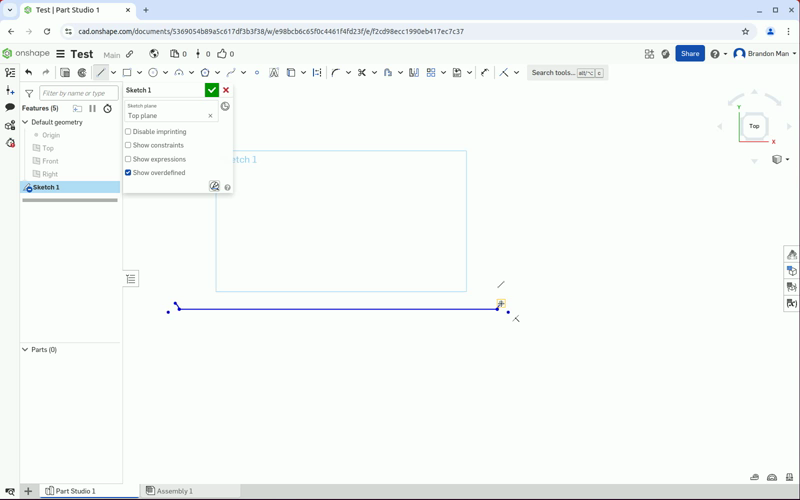
scroll(-6)
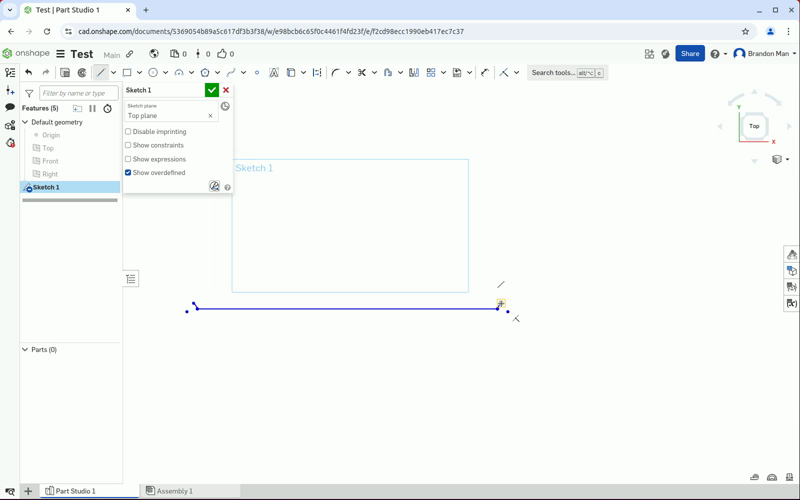
scroll(-6)
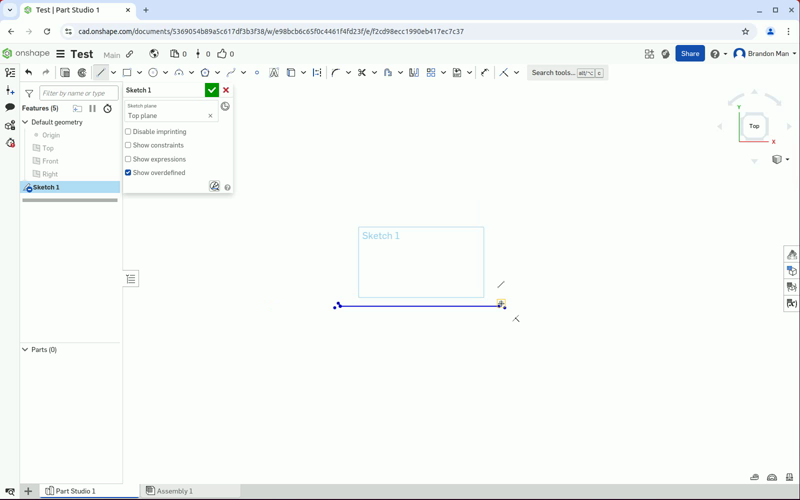
scroll(-6)
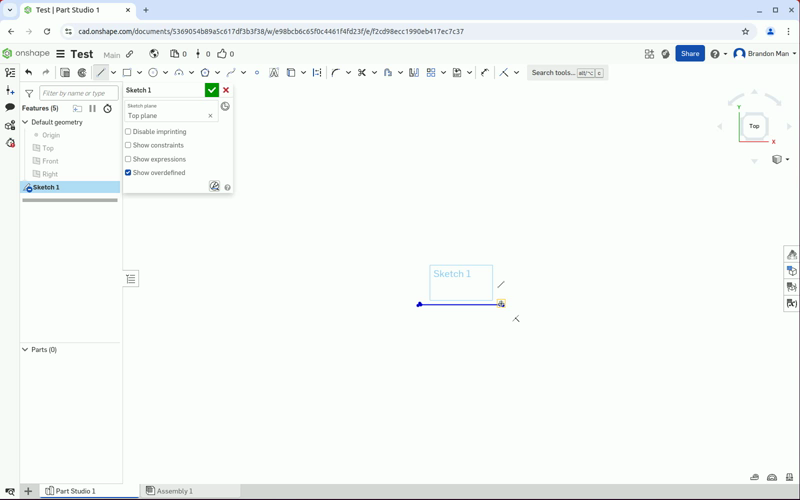
key_down(shift)
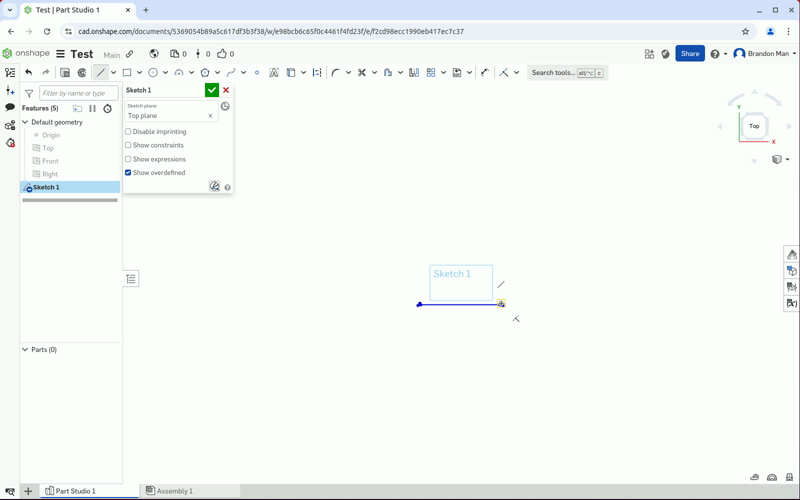
mouse_move(531, 303)
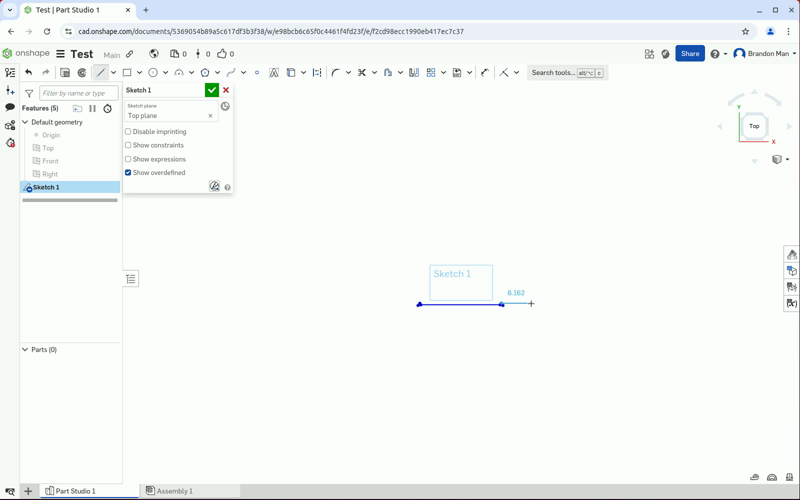
mouse_move(501, 262)
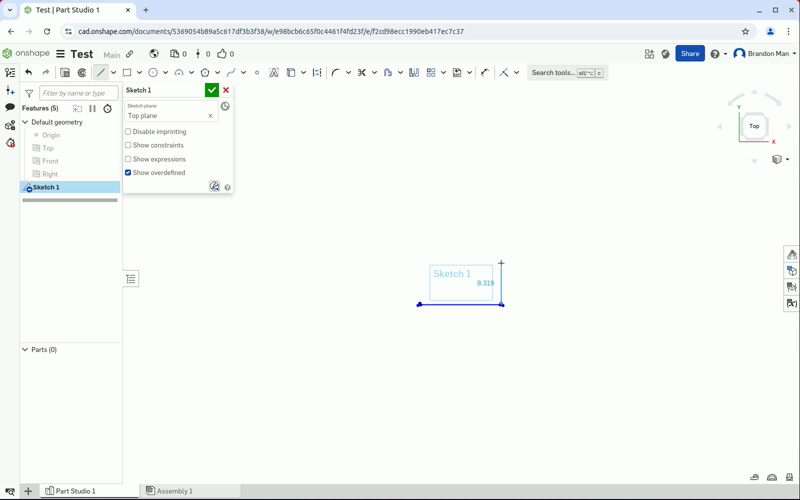
click(501, 262)
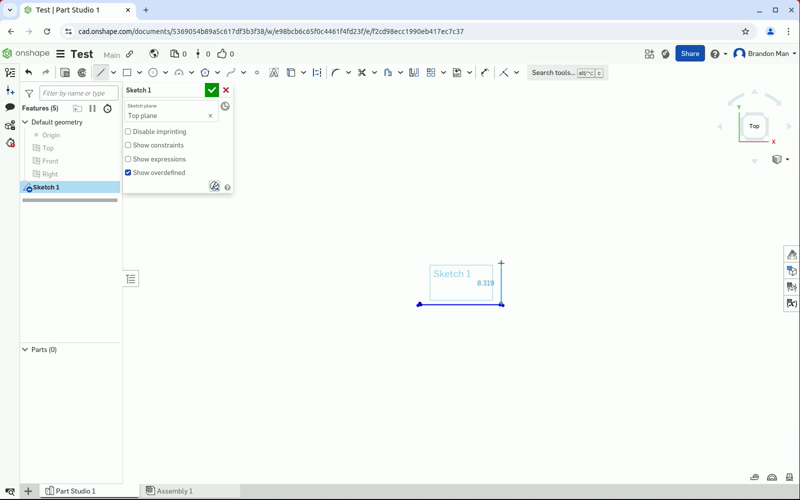
key_up(shift)
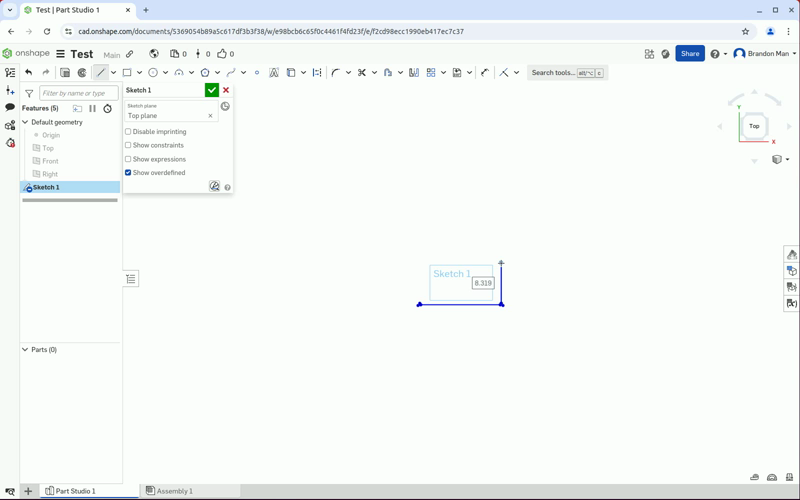
key(esc)
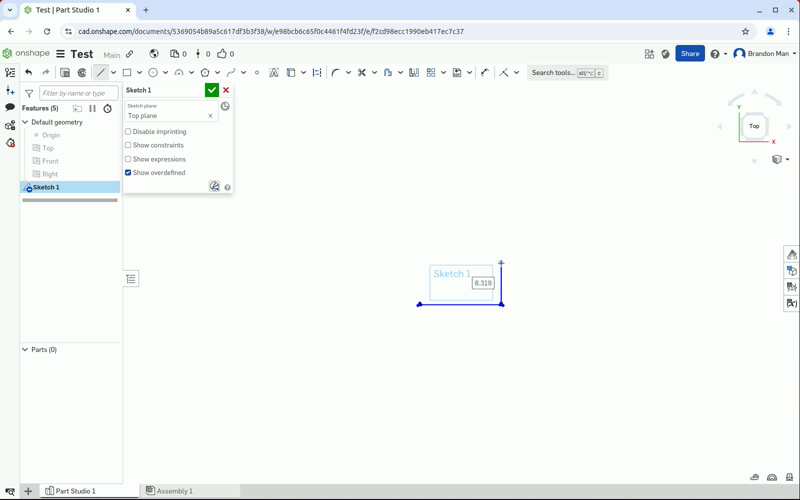
key(a)
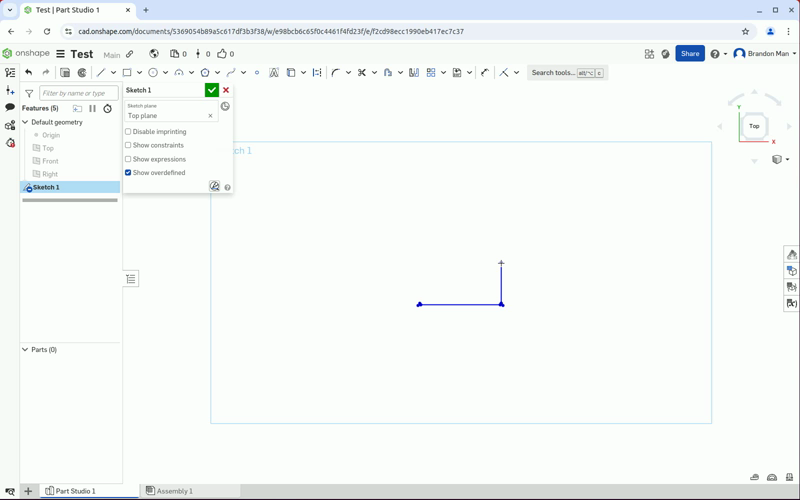
mouse_move(501, 262)
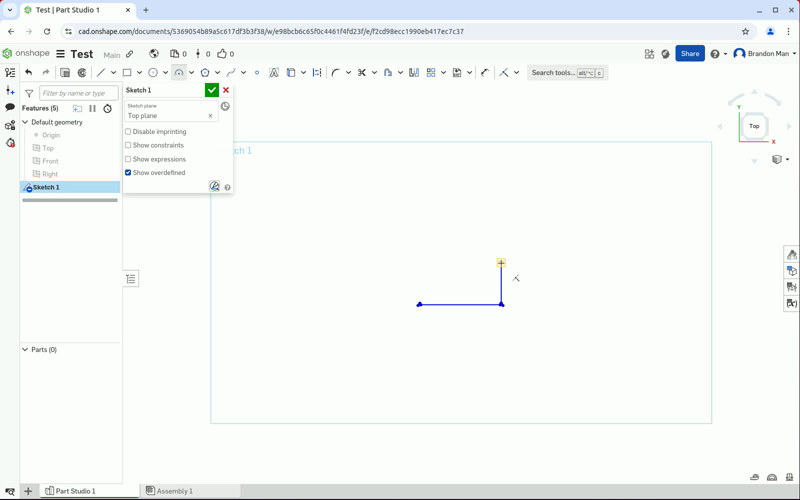
click(501, 262)
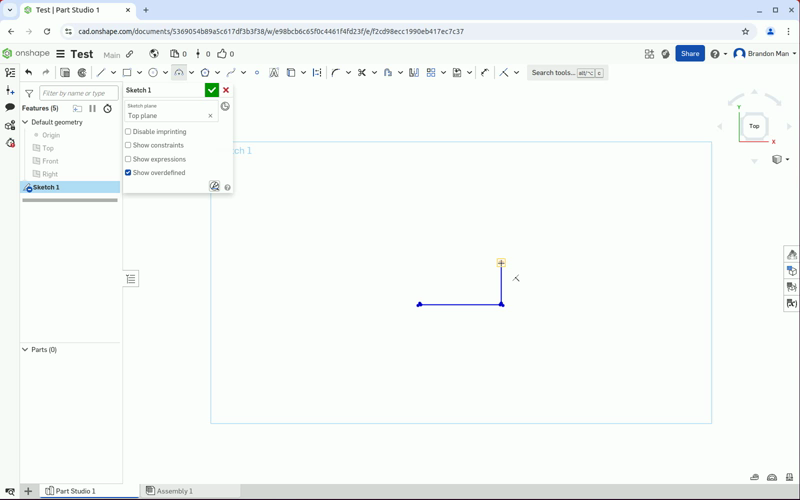
key_down(shift)
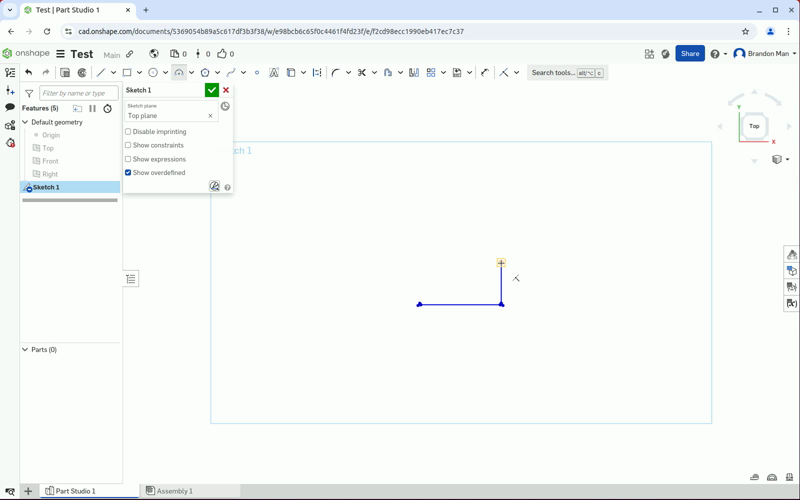
mouse_move(419, 262)
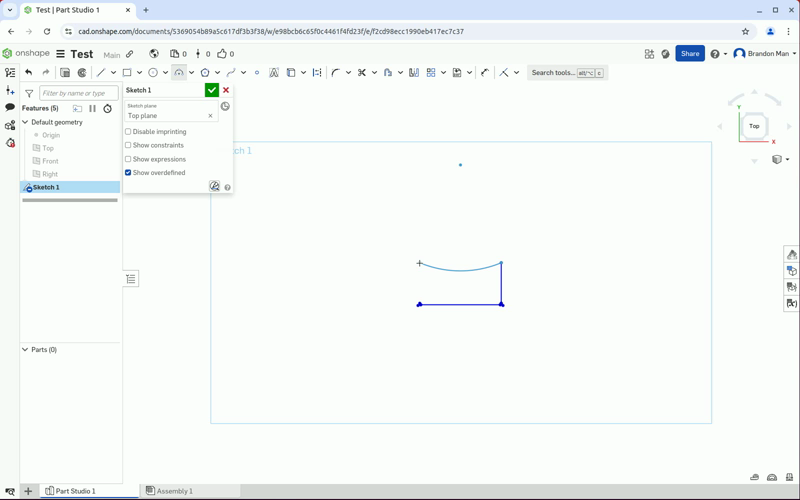
click(419, 262)
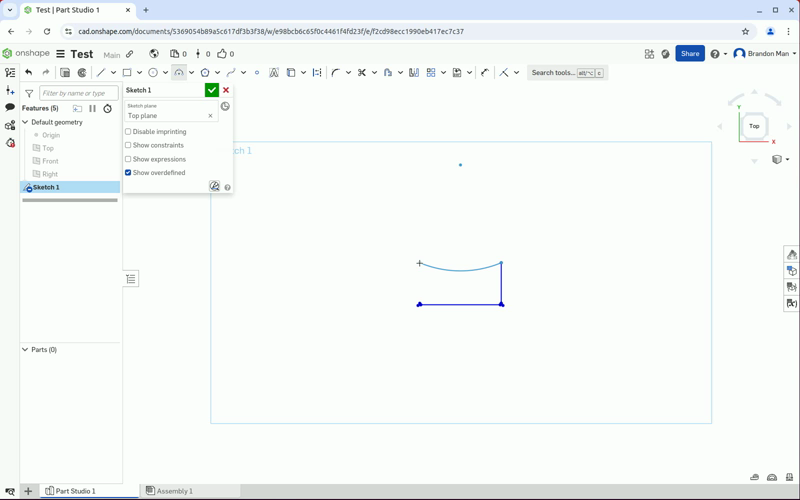
mouse_move(460, 237)
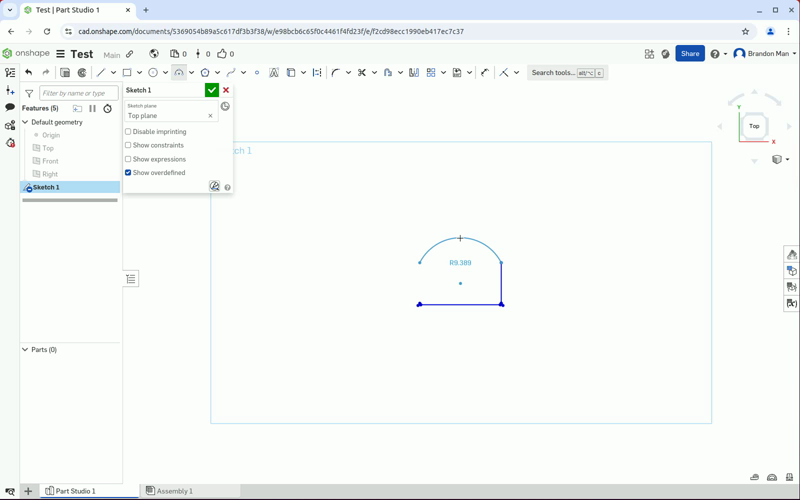
click(460, 237)
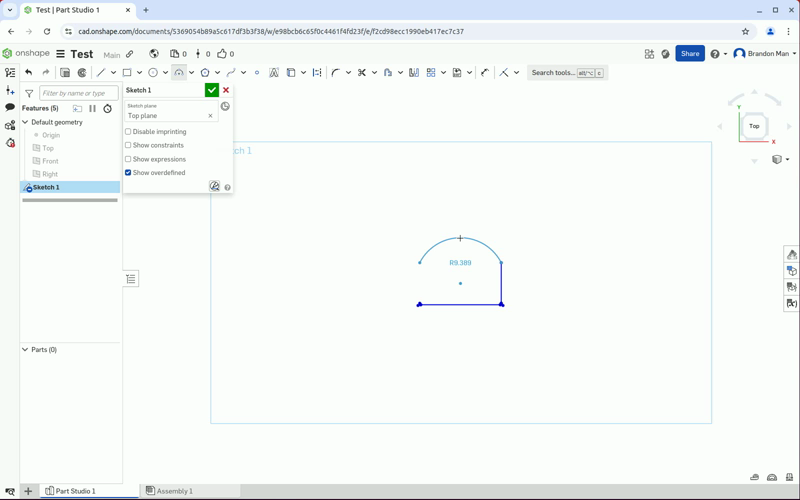
key_up(shift)
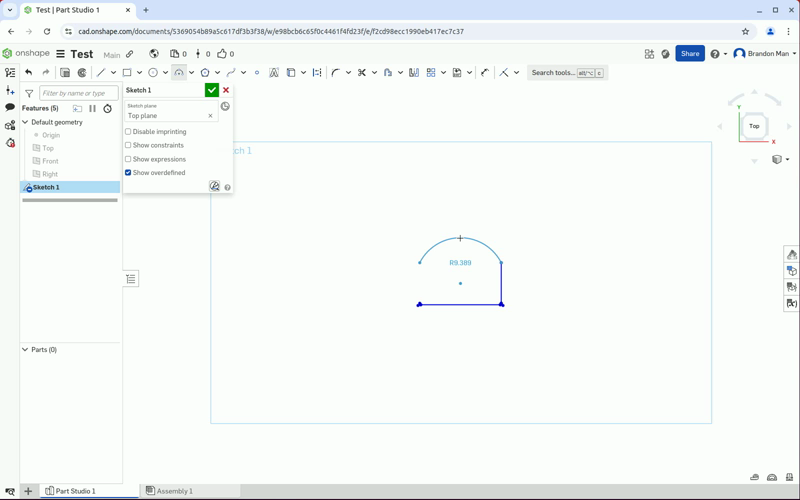
key(esc)
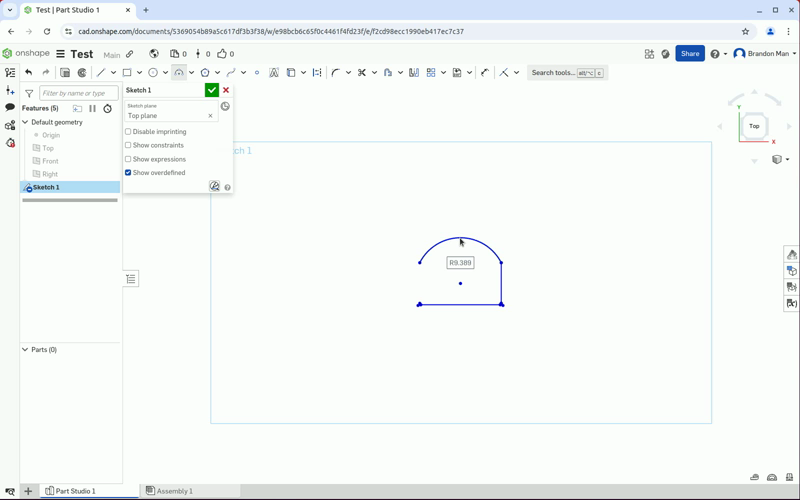
key(l)
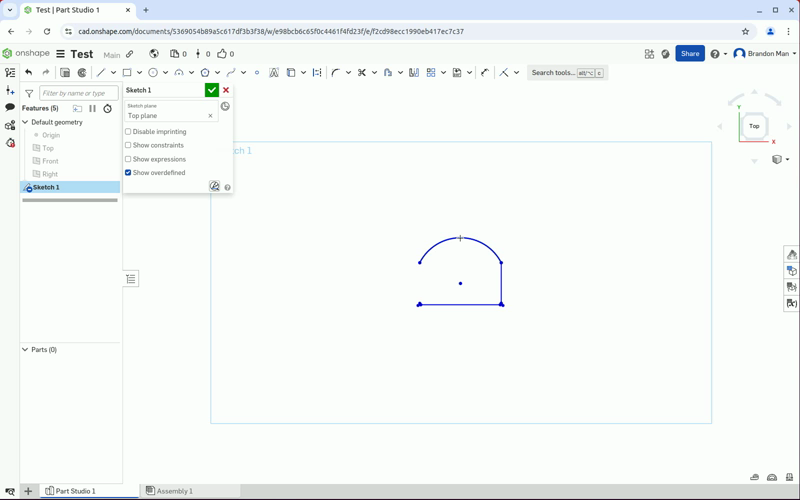
mouse_move(419, 262)
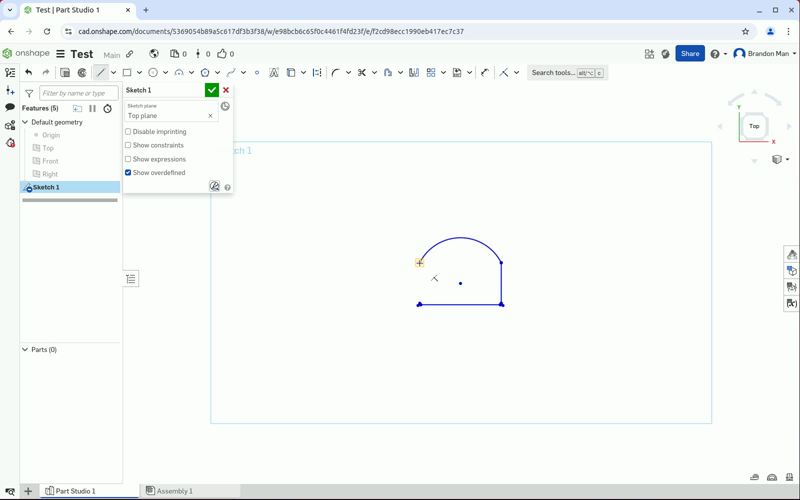
click(419, 262)
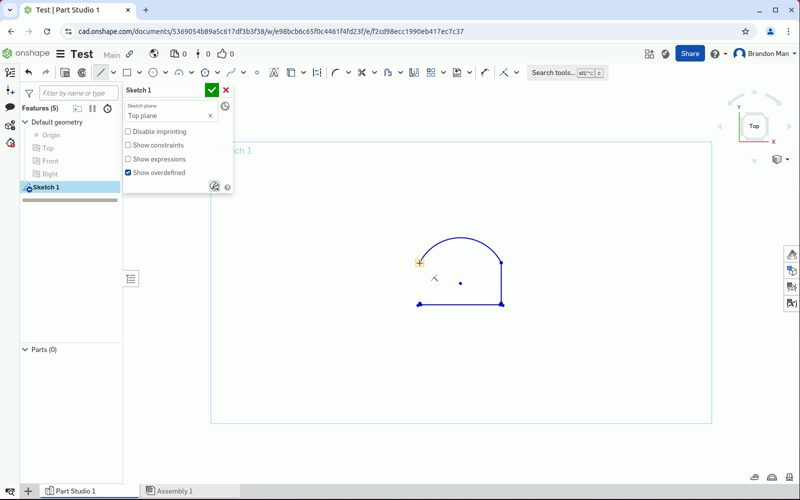
mouse_move(449, 262)
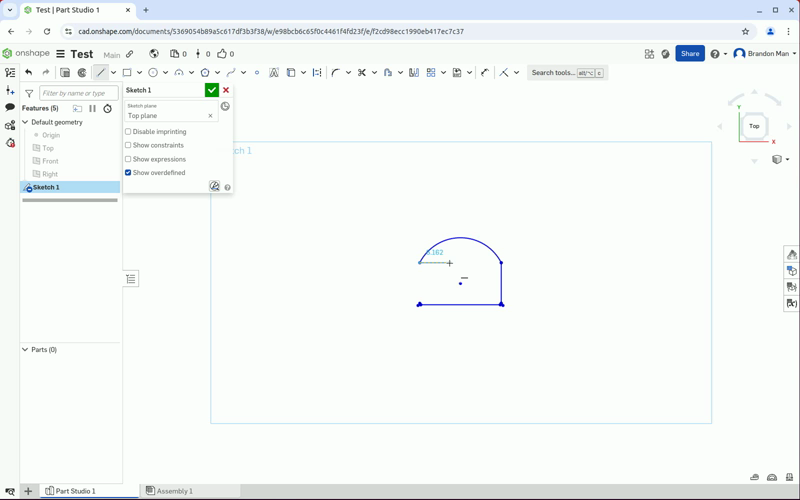
key_down(shift)
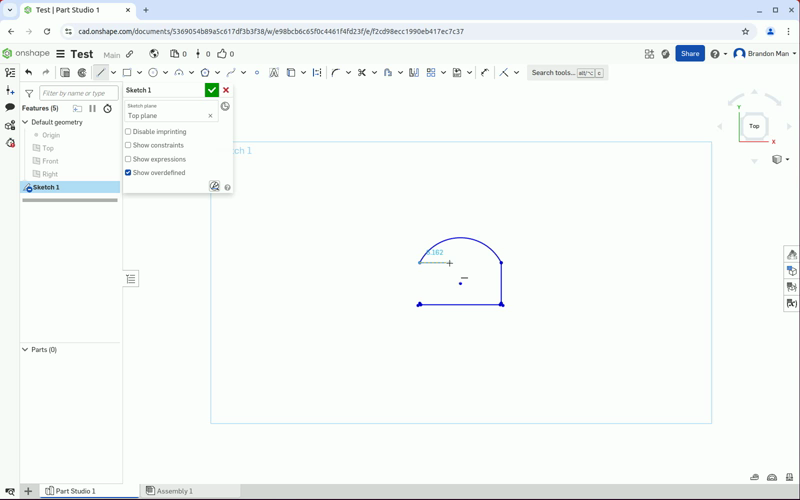
mouse_move(419, 303)
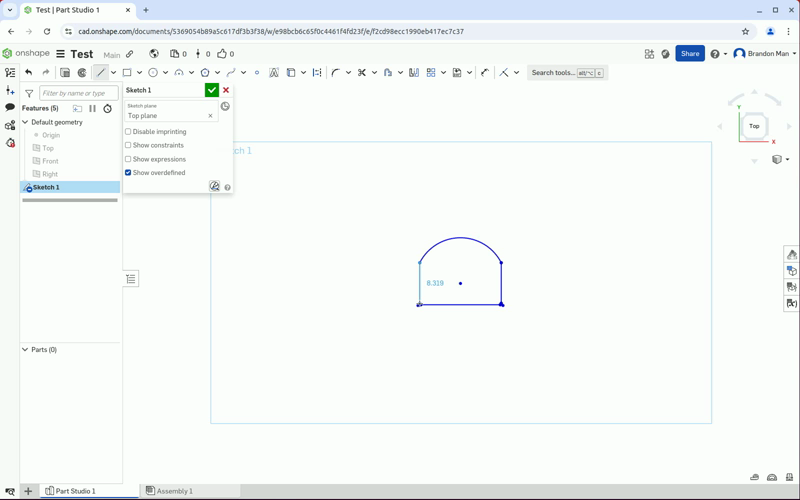
scroll(6)
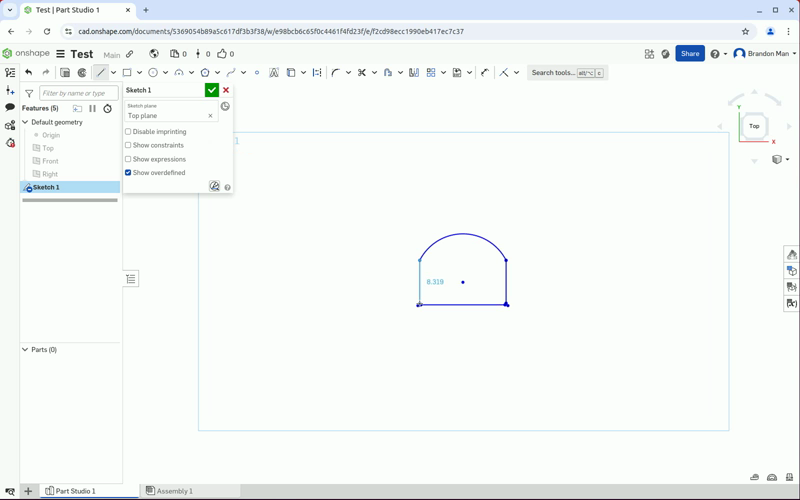
scroll(6)
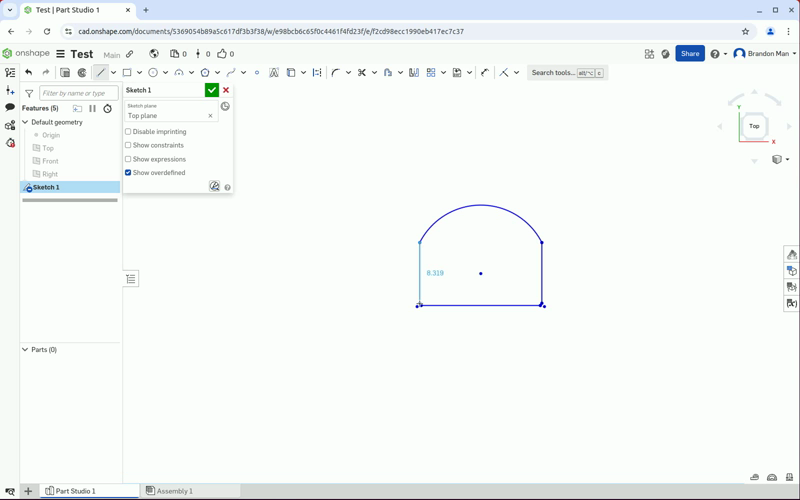
scroll(6)
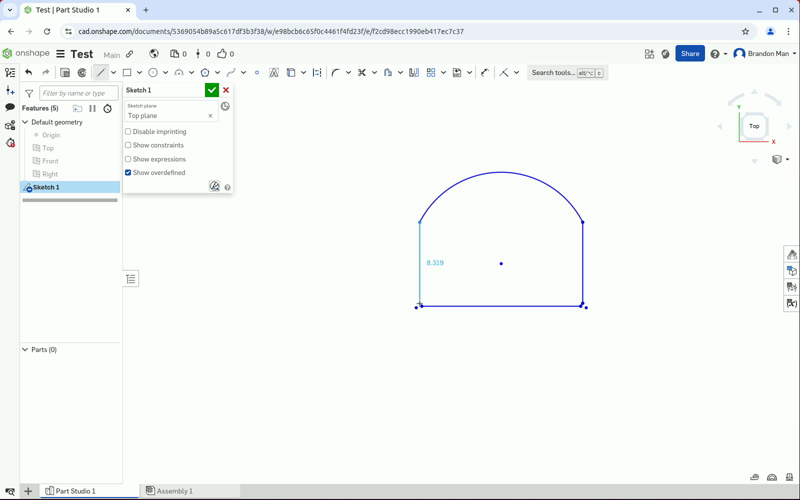
scroll(6)
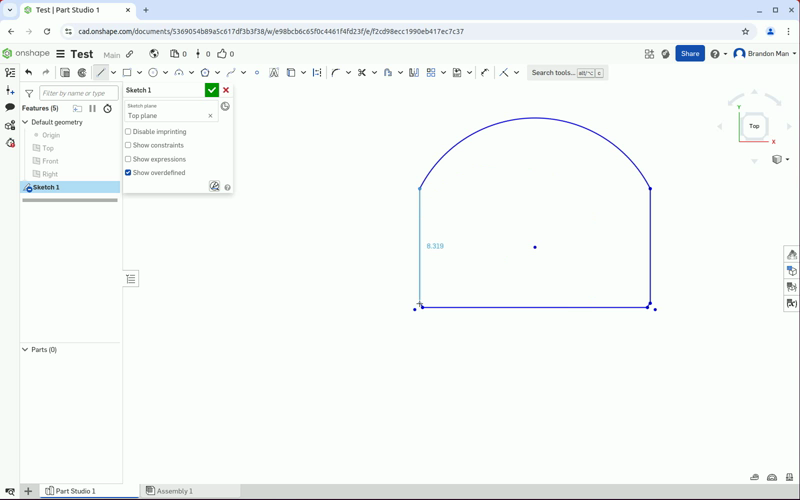
scroll(6)
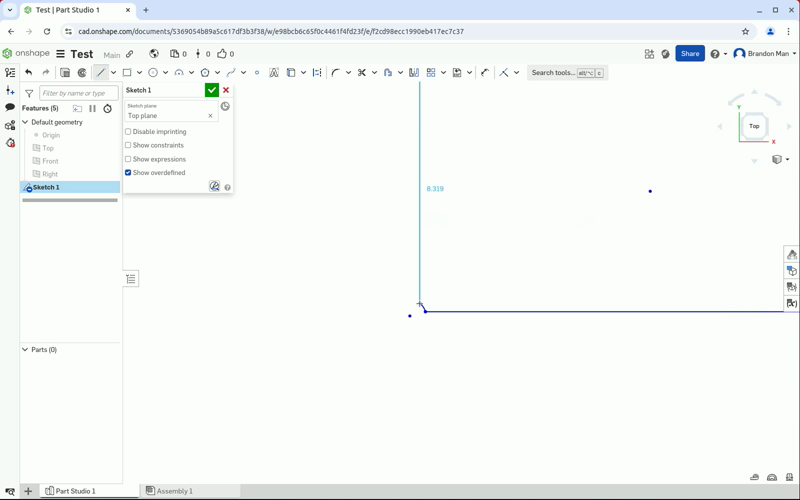
scroll(6)
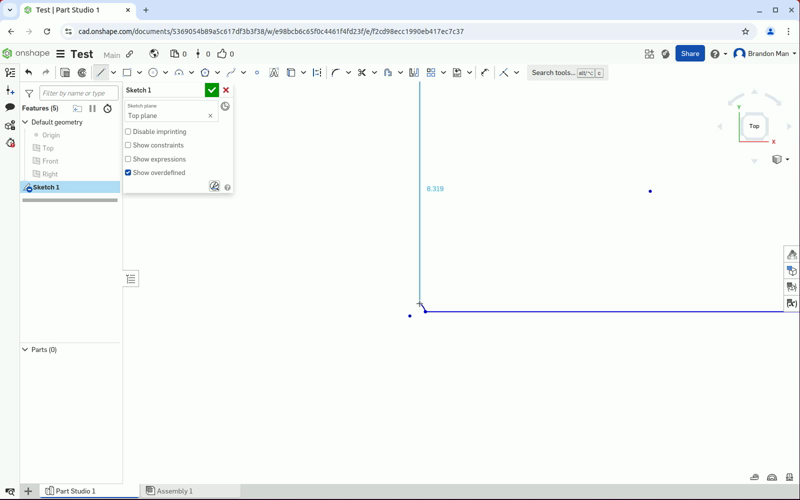
scroll(6)
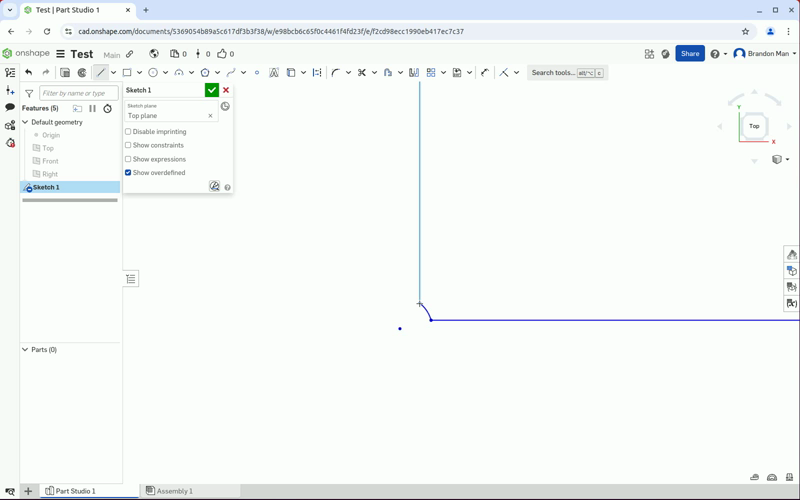
key_up(shift)
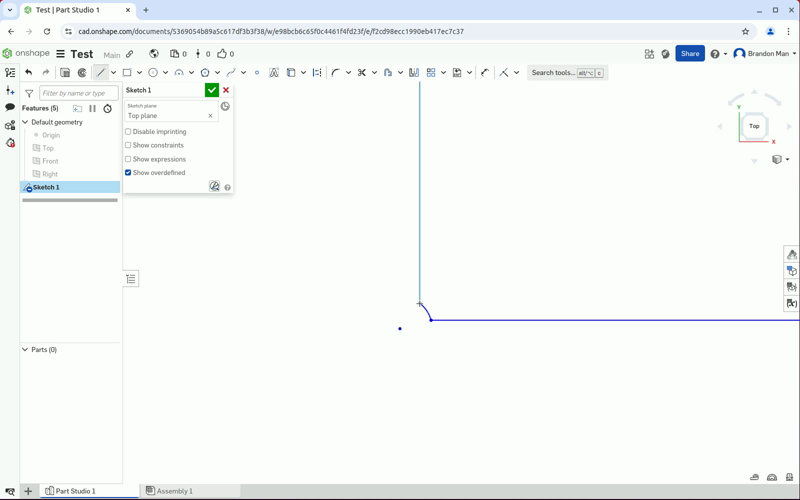
click(419, 303)
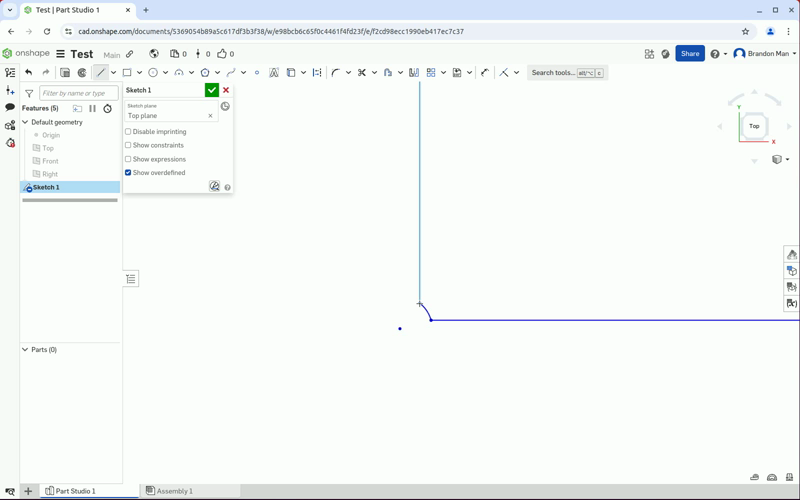
scroll(-6)
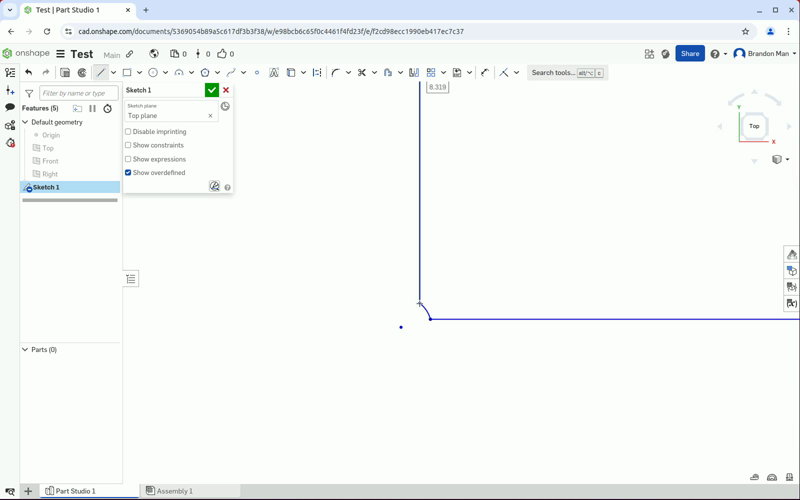
scroll(-6)
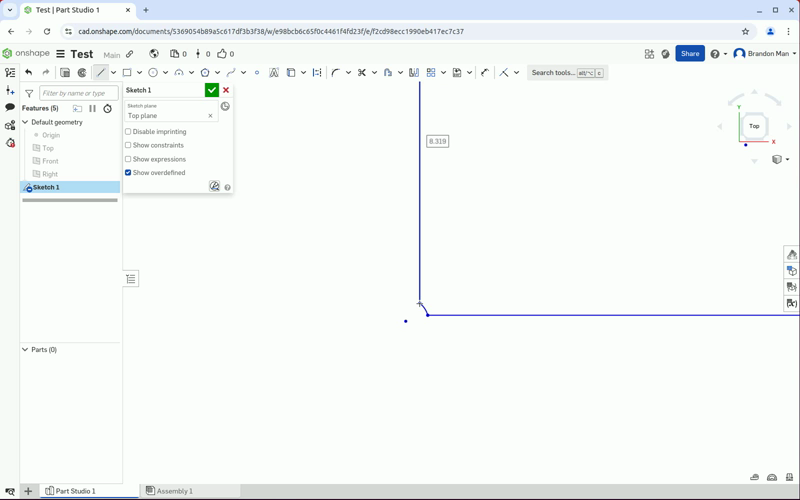
scroll(-6)
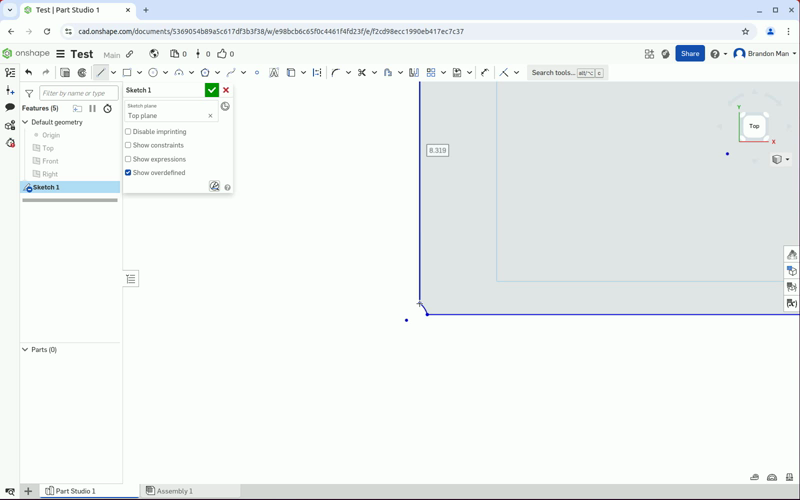
scroll(-6)
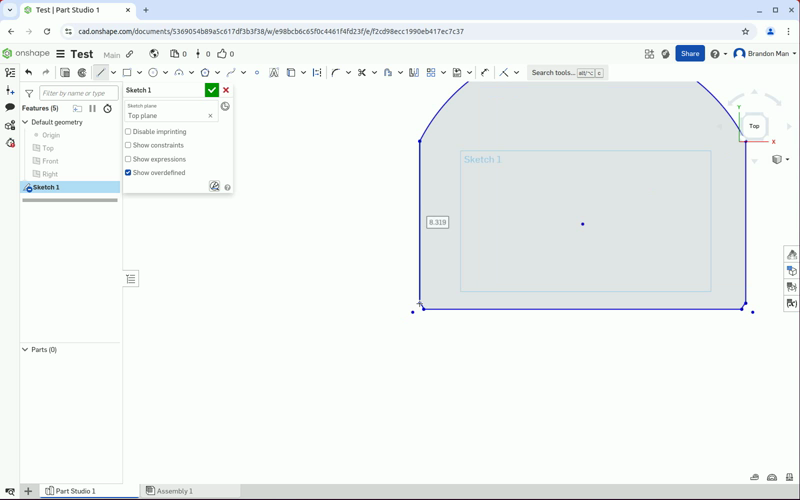
scroll(-6)
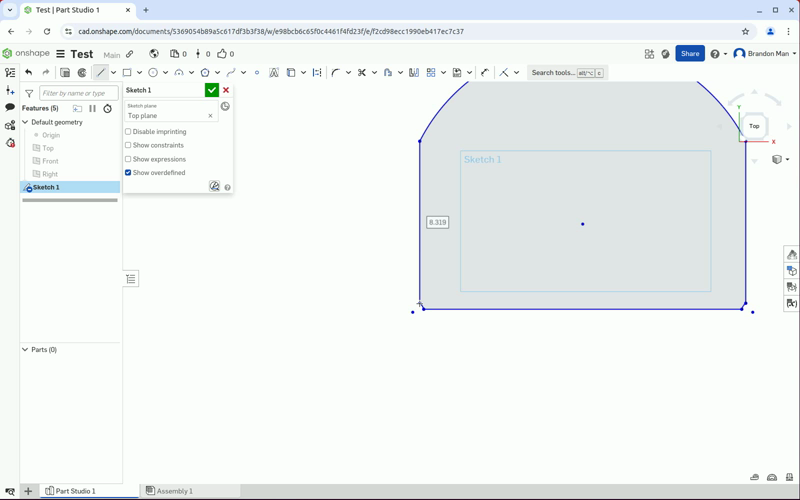
scroll(-6)
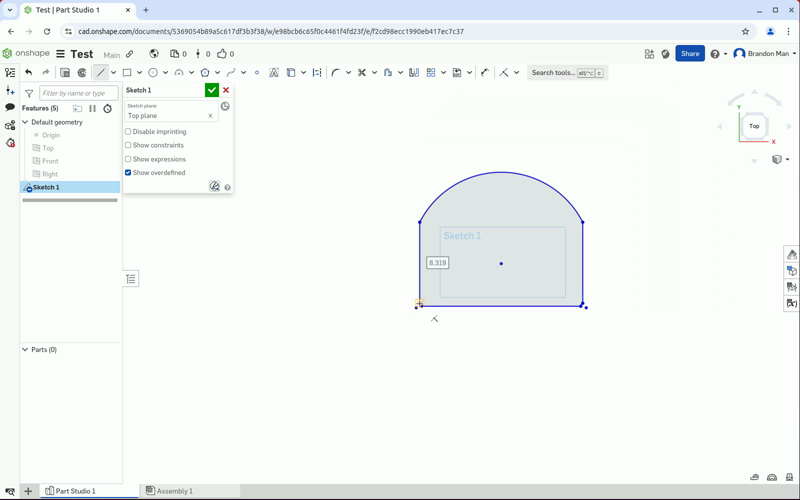
scroll(-6)
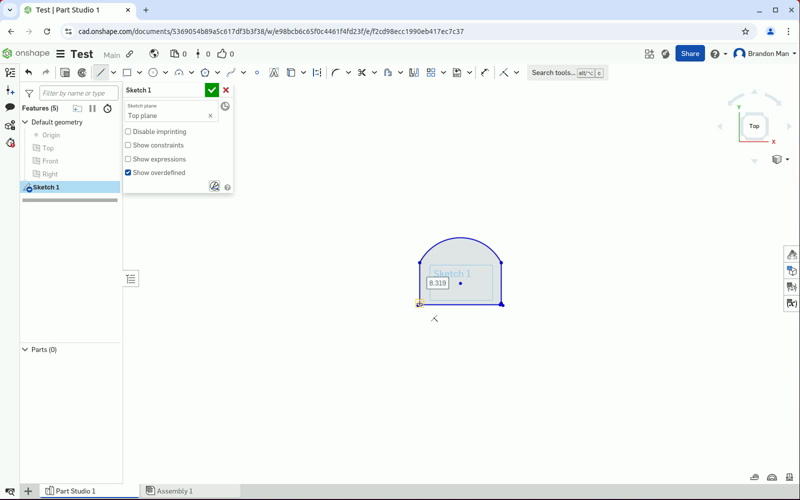
key(esc)
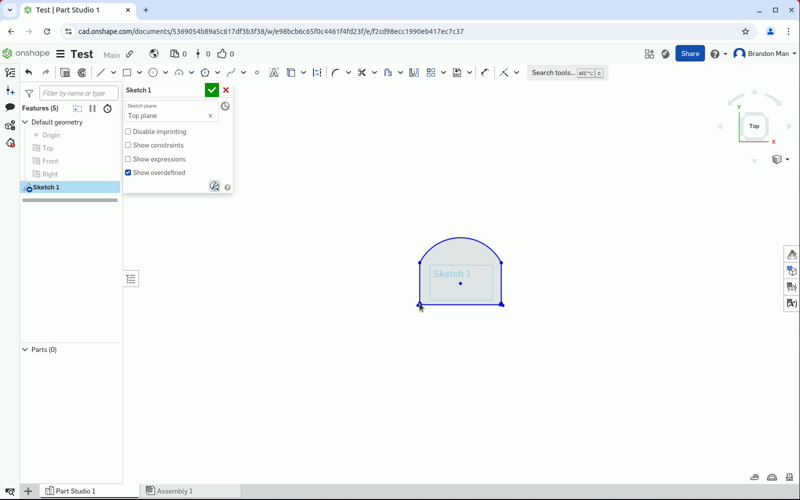
mouse_move(489, 296)
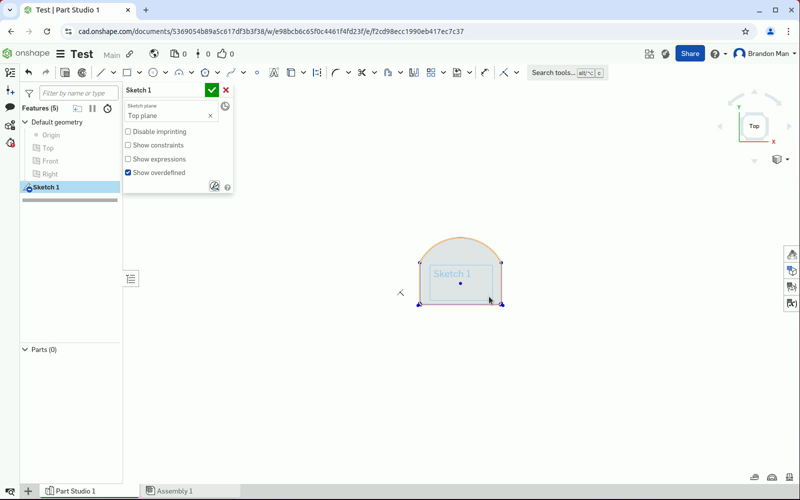
click(489, 296)
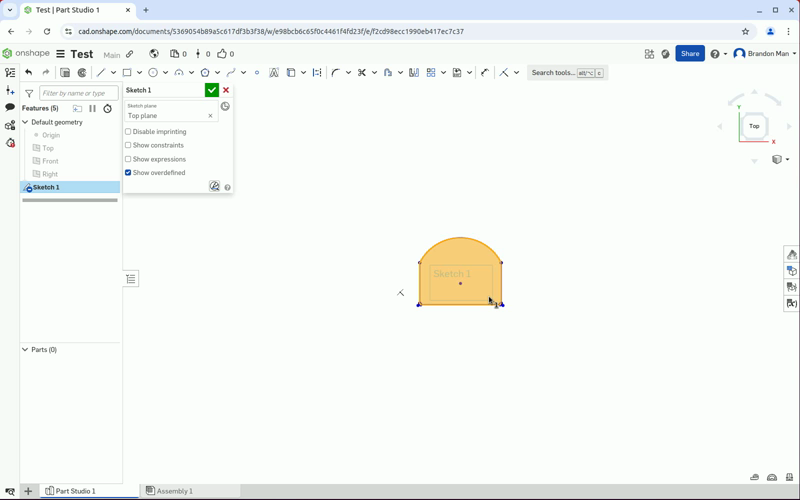
mouse_move(73, 352)
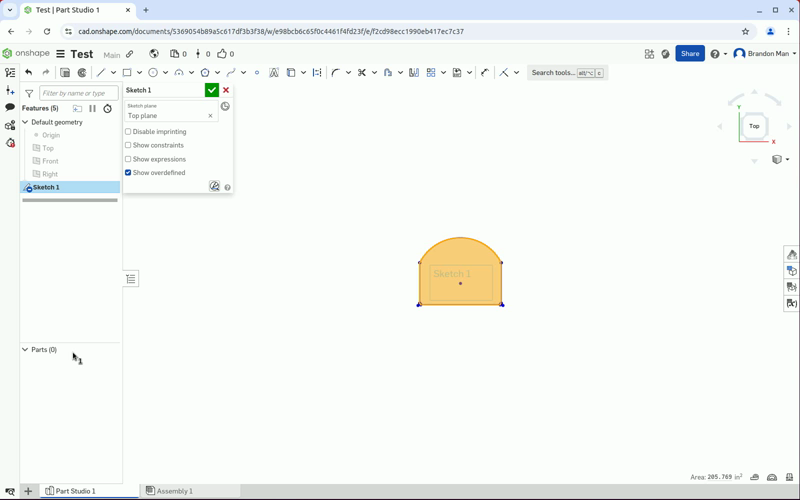
key(shift+y)
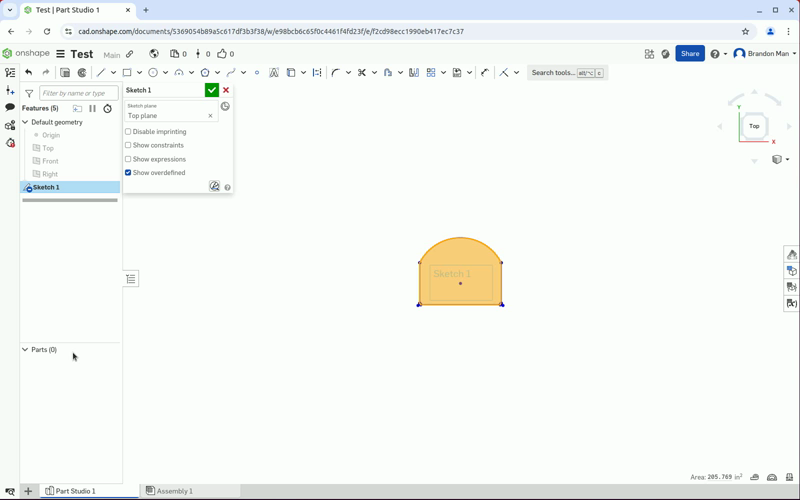
key(shift+e)
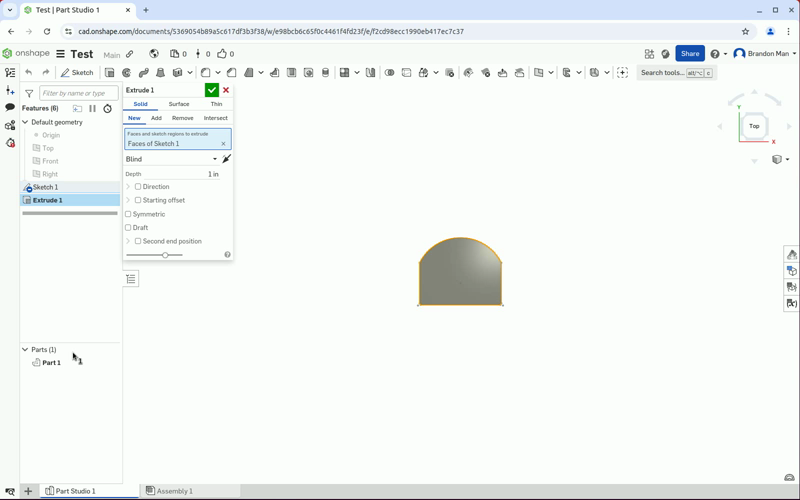
mouse_move(143, 106)
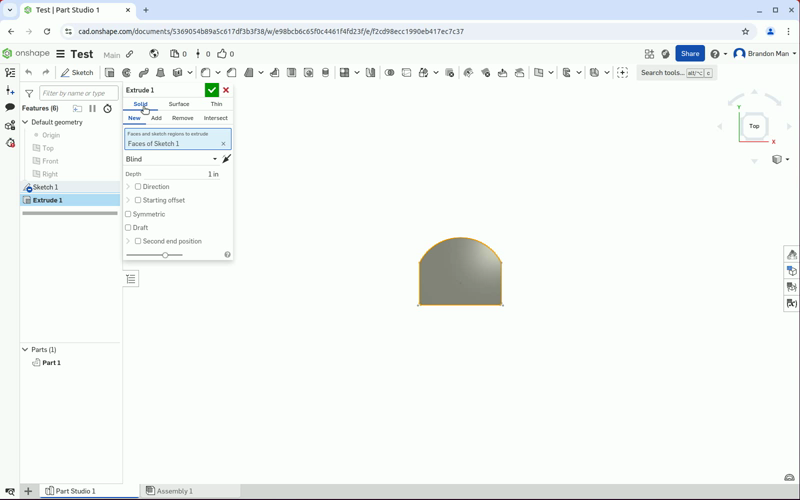
click(143, 106)
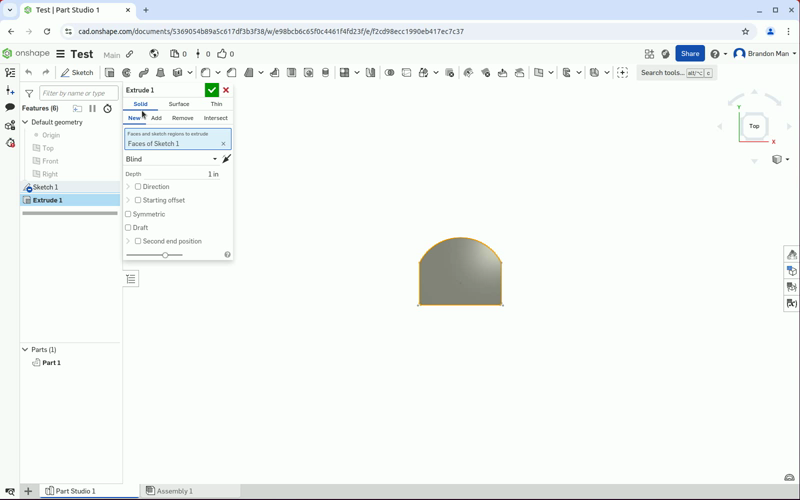
mouse_move(137, 120)
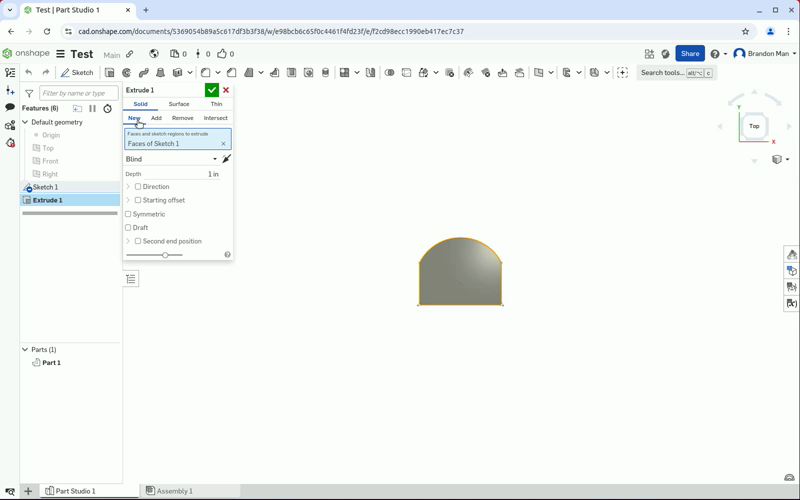
click(137, 120)
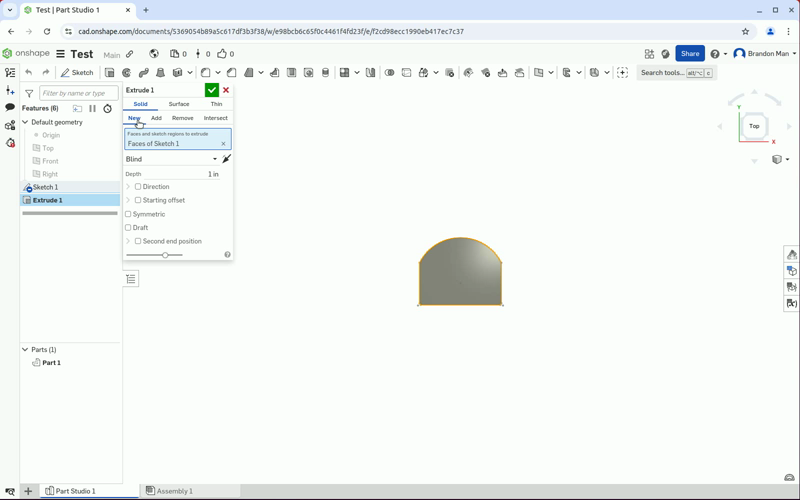
key(tab, 4)
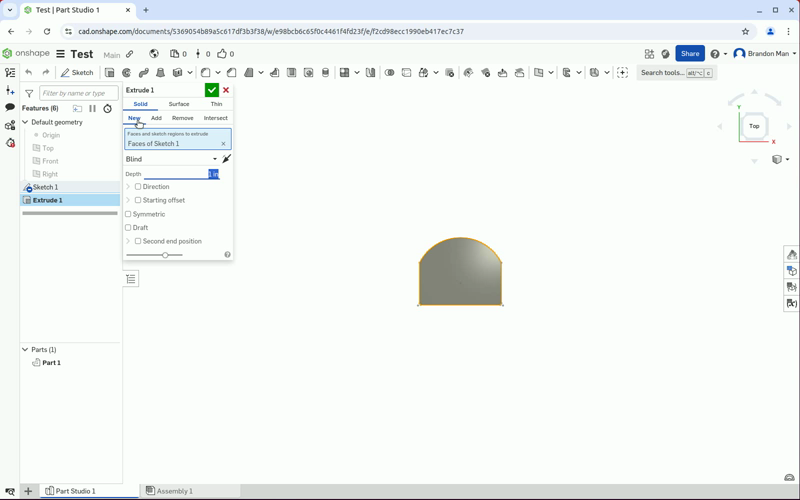
text(18.535)
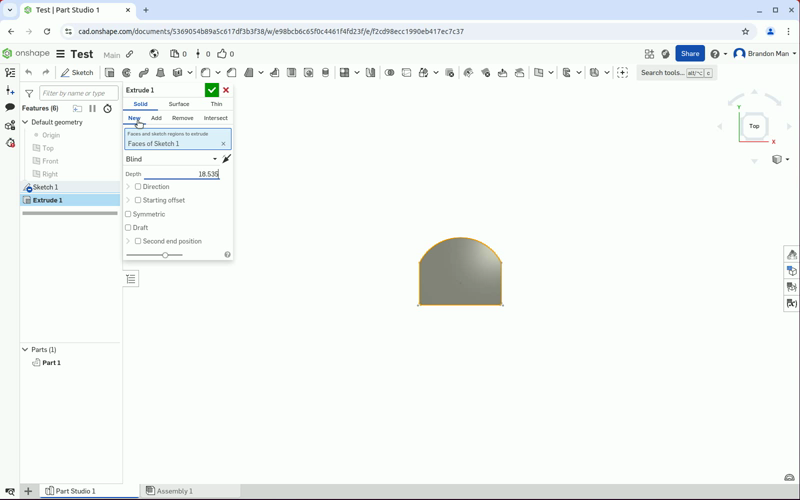
key(enter)
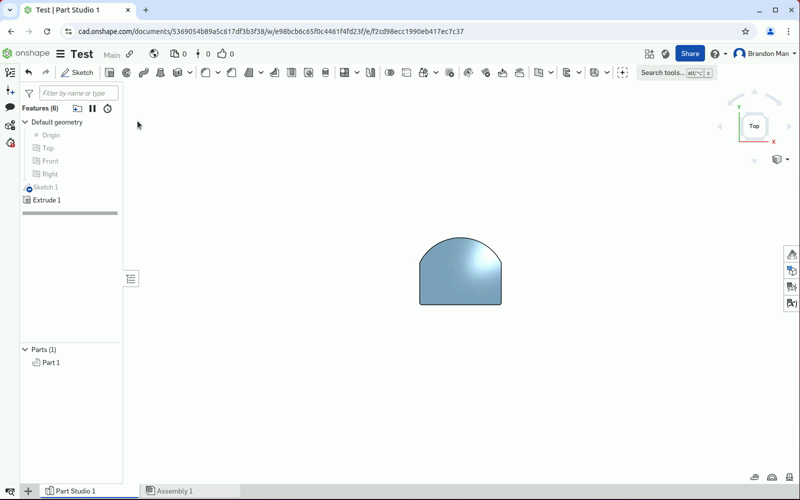
key(shift+h)
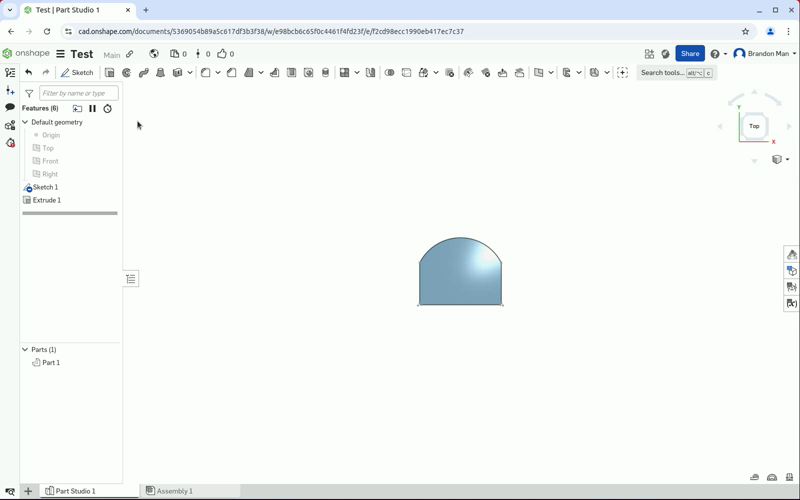
key(shift+h)
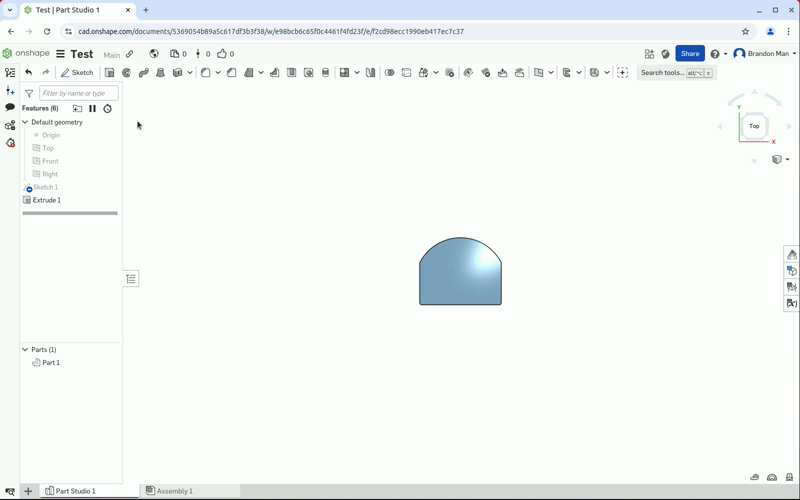
mouse_move(73, 189)
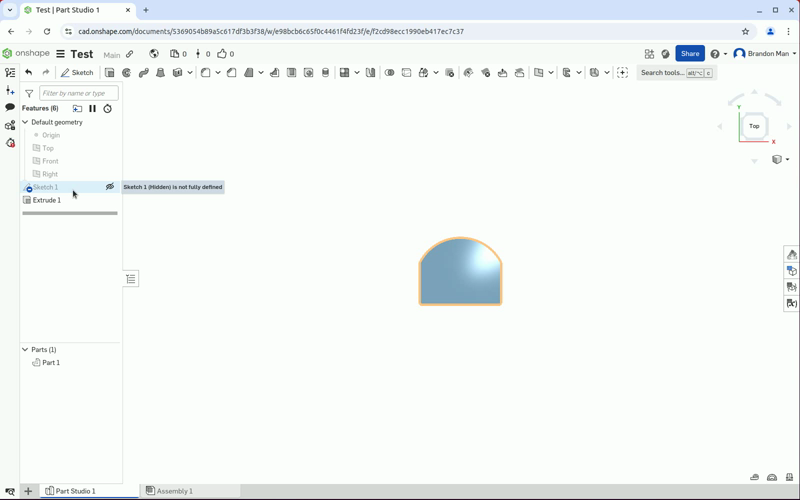
click(73, 189)
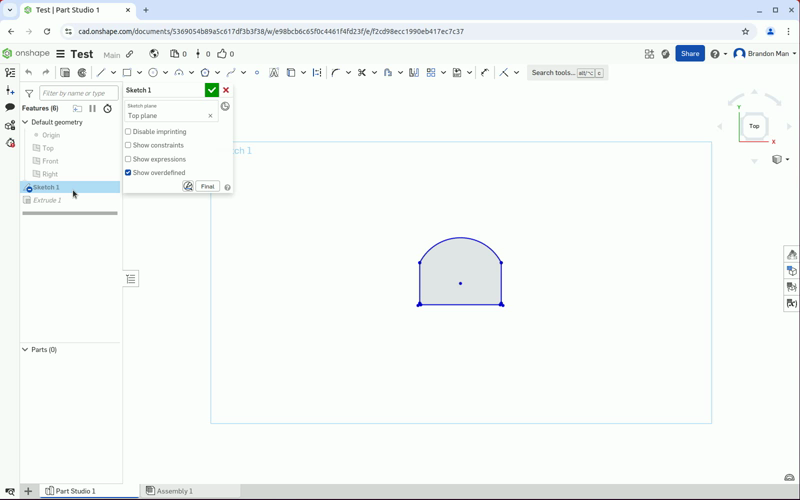
mouse_move(229, 92)
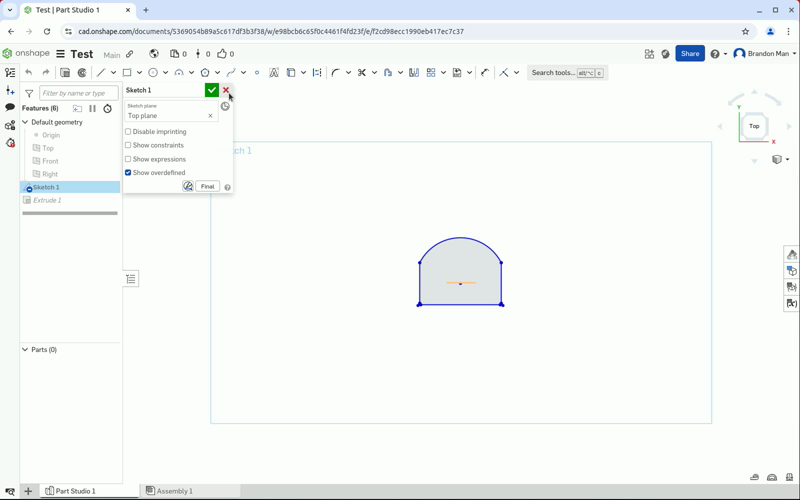
click(229, 92)
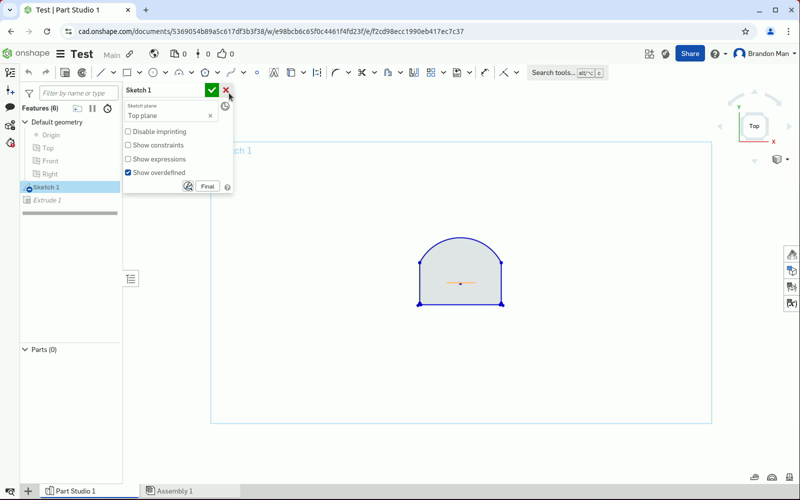
key(shift+s)
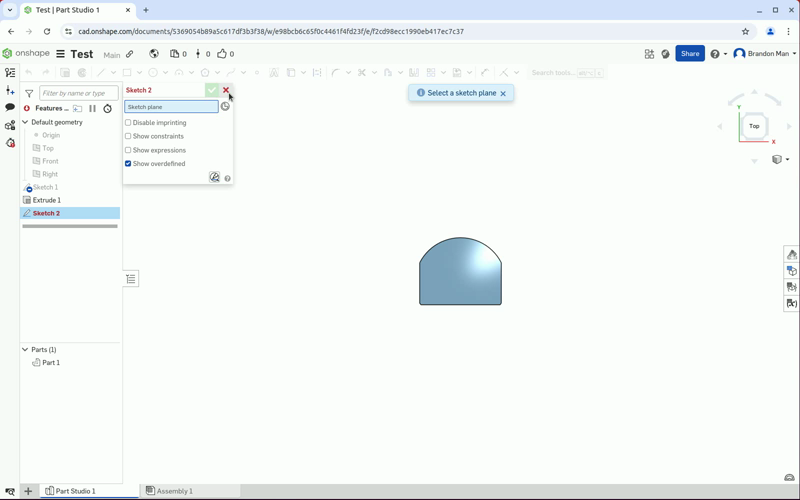
mouse_move(73, 150)
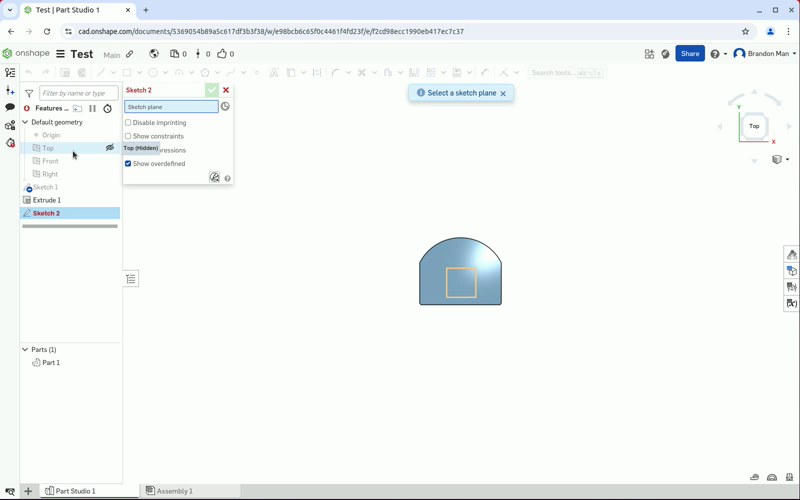
click(73, 150)
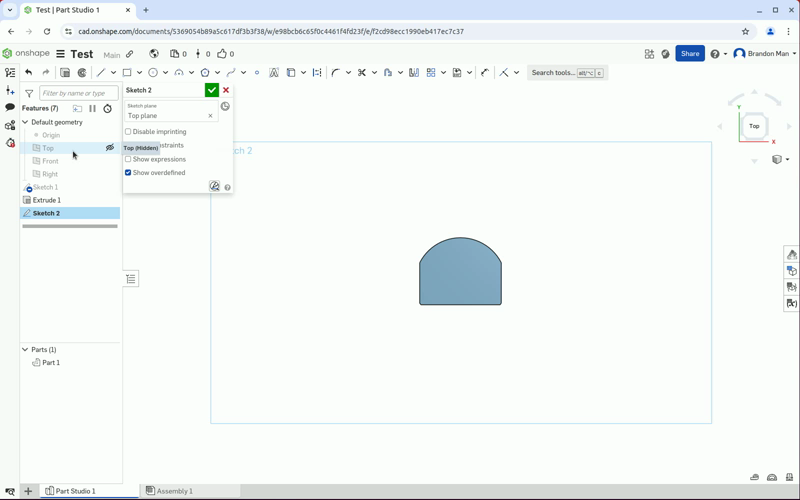
mouse_move(73, 352)
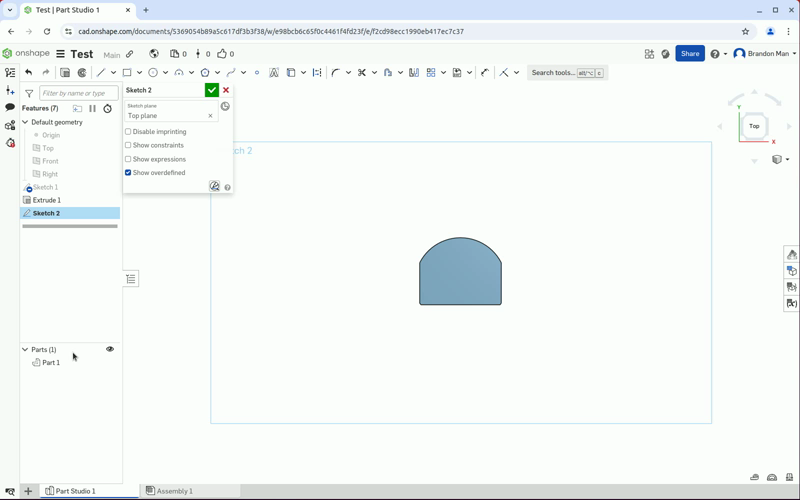
key(y)
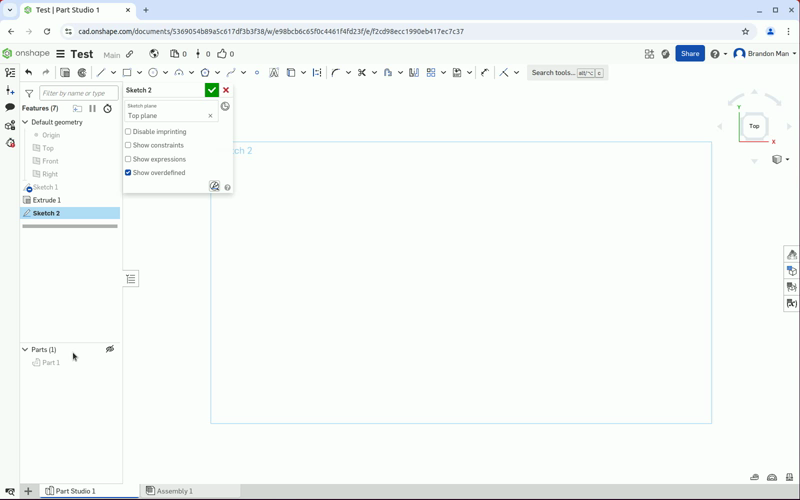
key(a)
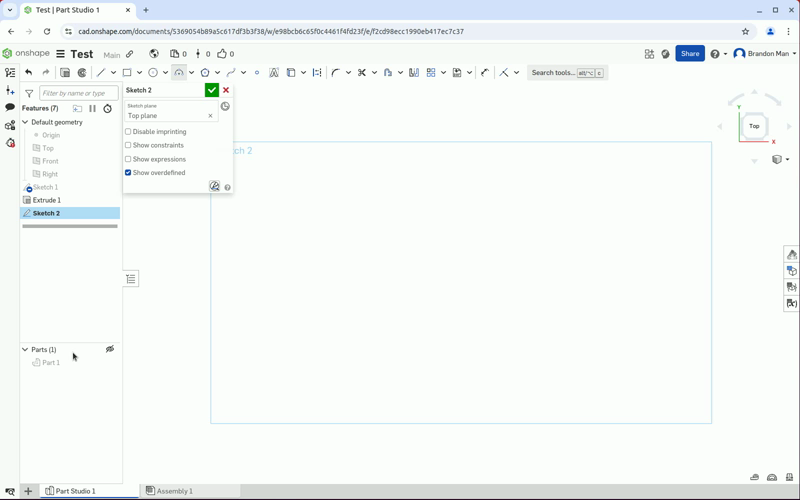
key_down(shift)
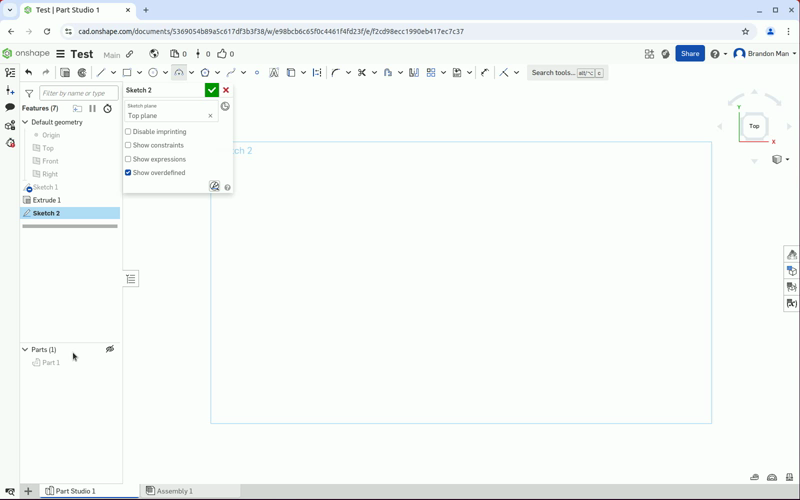
mouse_move(501, 303)
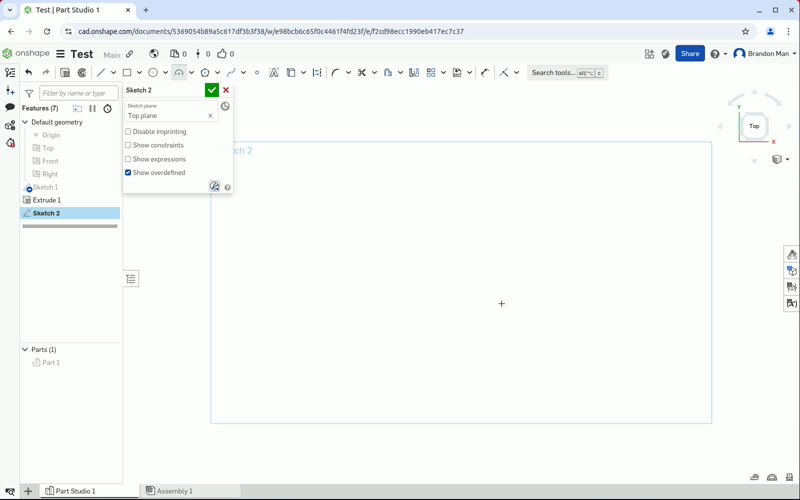
click(501, 303)
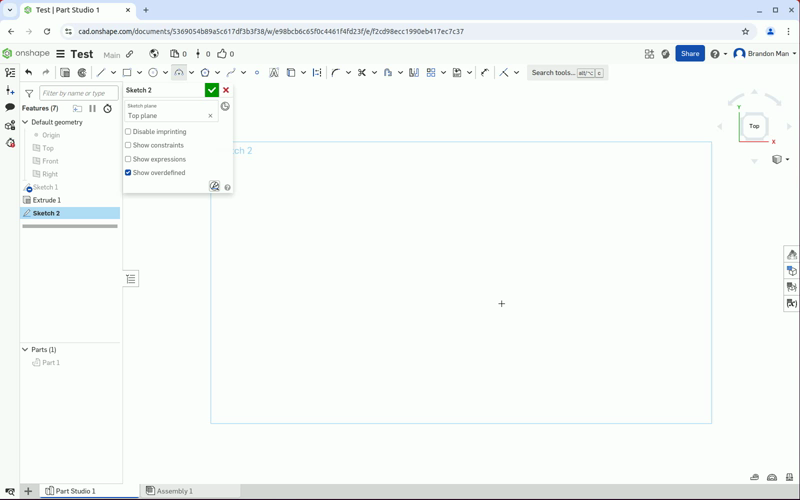
key_up(shift)
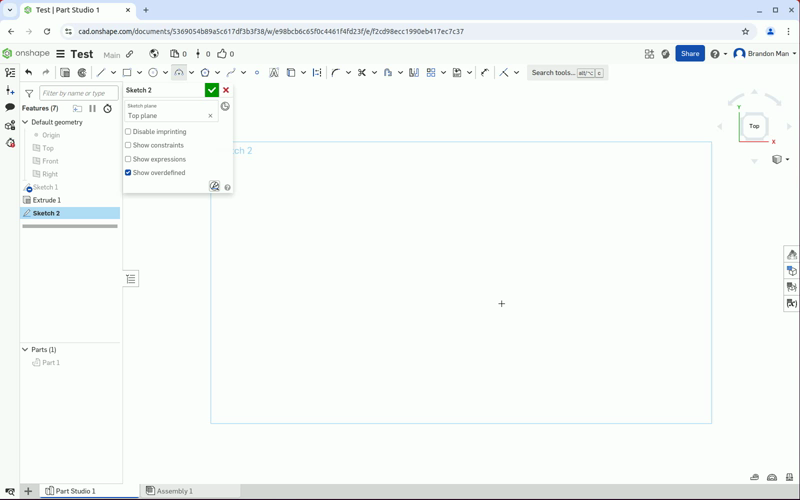
key_down(shift)
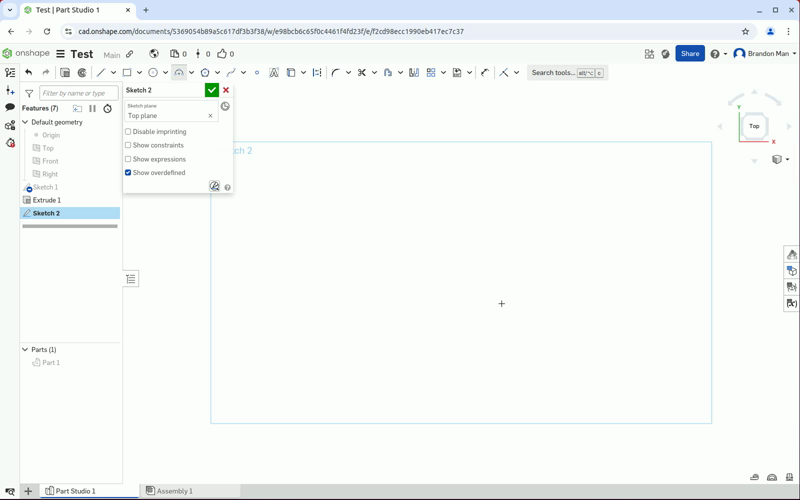
mouse_move(501, 262)
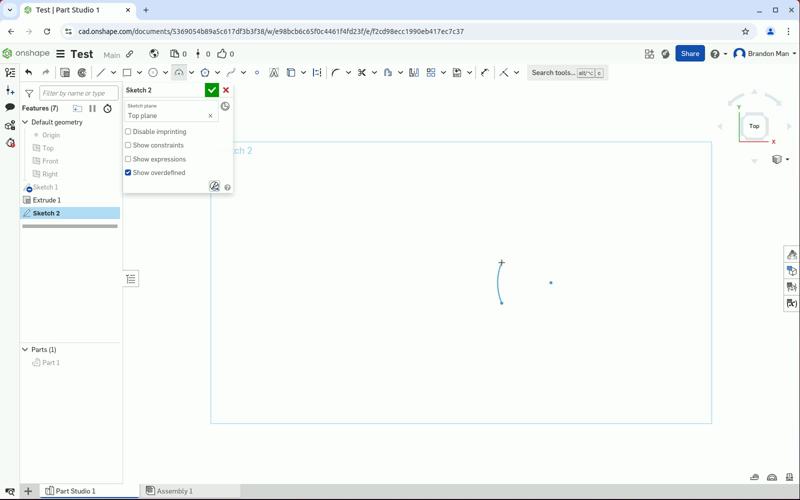
click(501, 262)
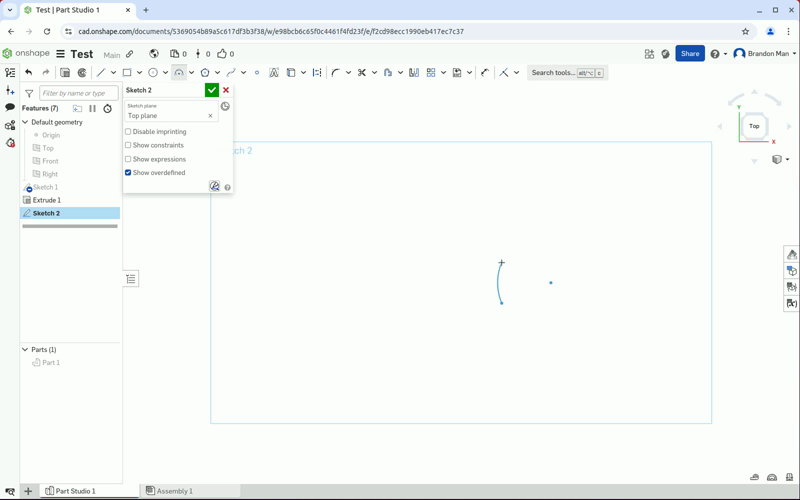
mouse_move(506, 282)
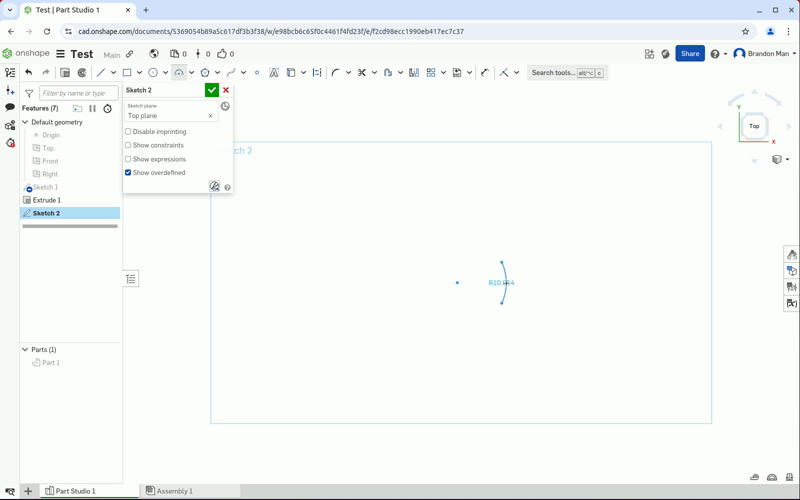
click(506, 282)
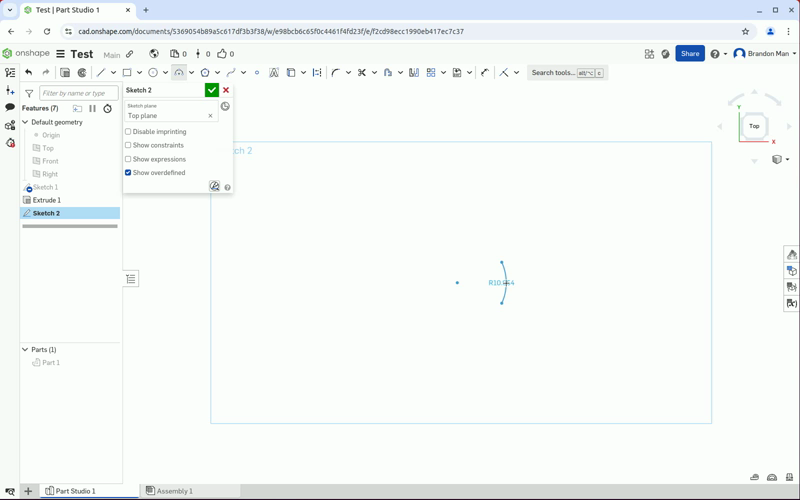
key_up(shift)
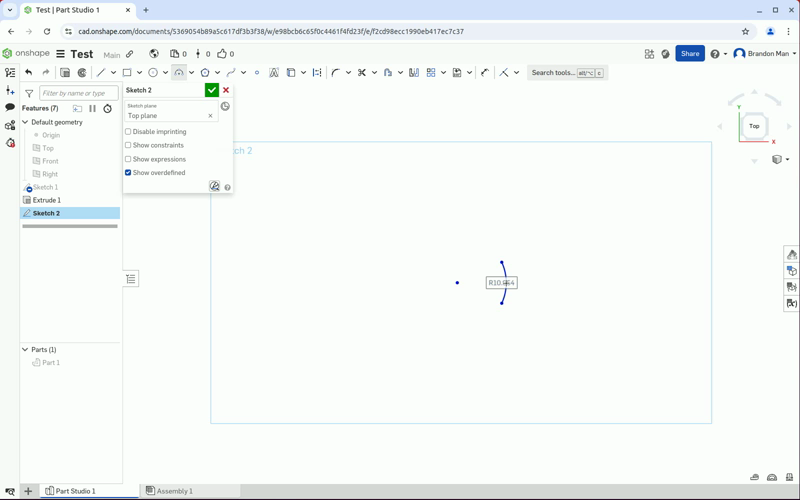
key(esc)
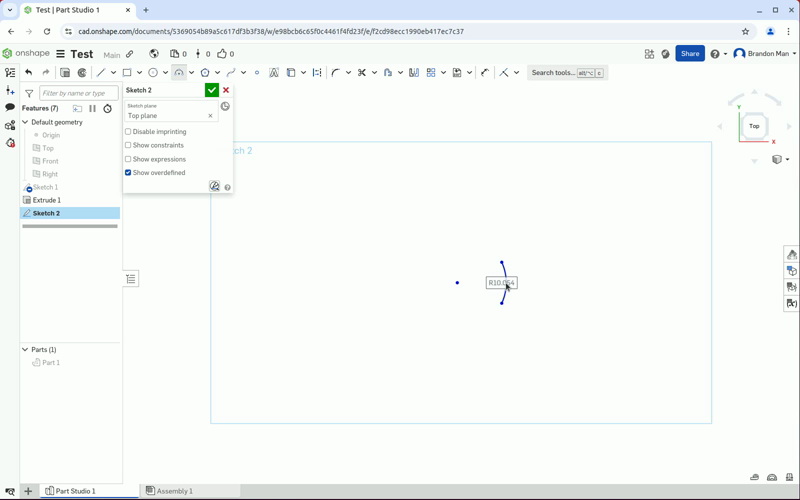
key(l)
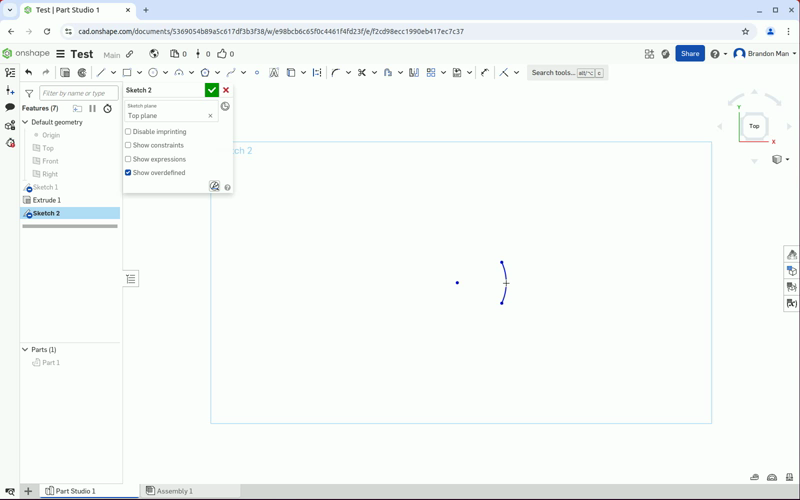
mouse_move(501, 262)
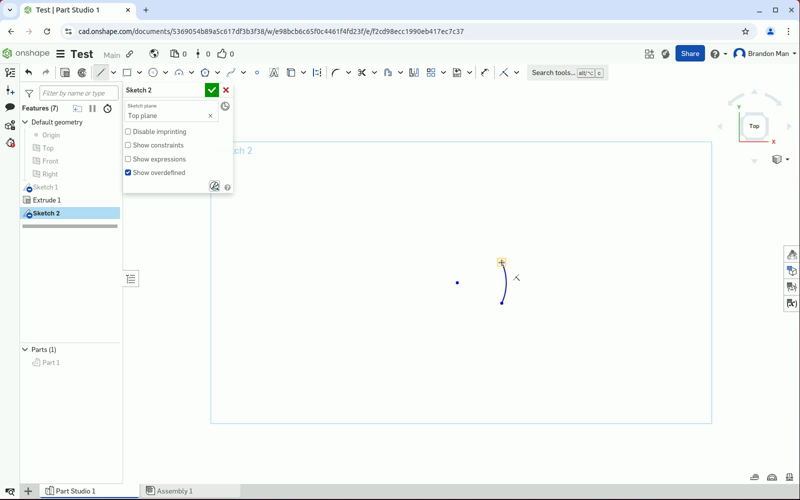
click(501, 262)
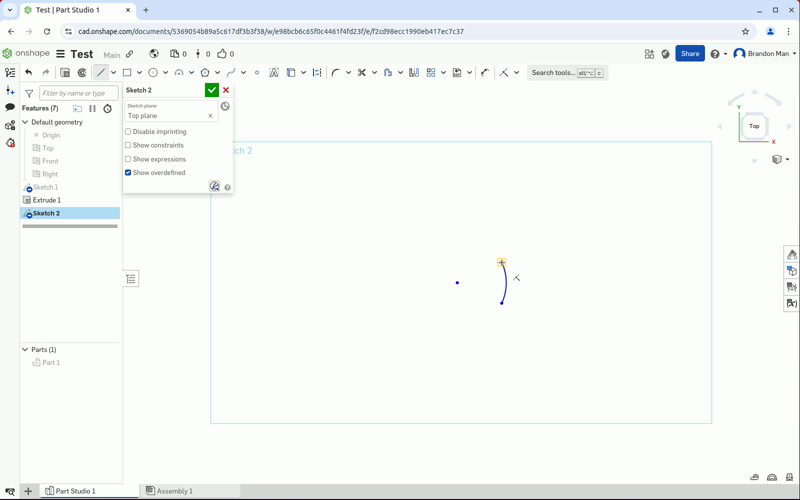
mouse_move(531, 262)
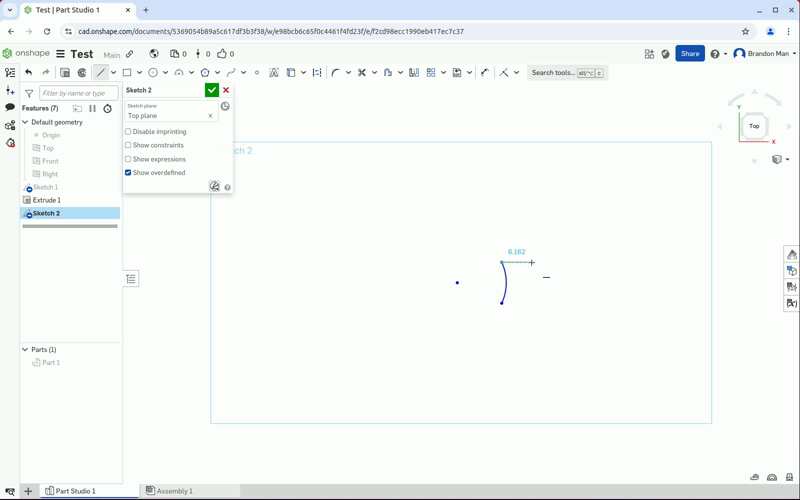
key_down(shift)
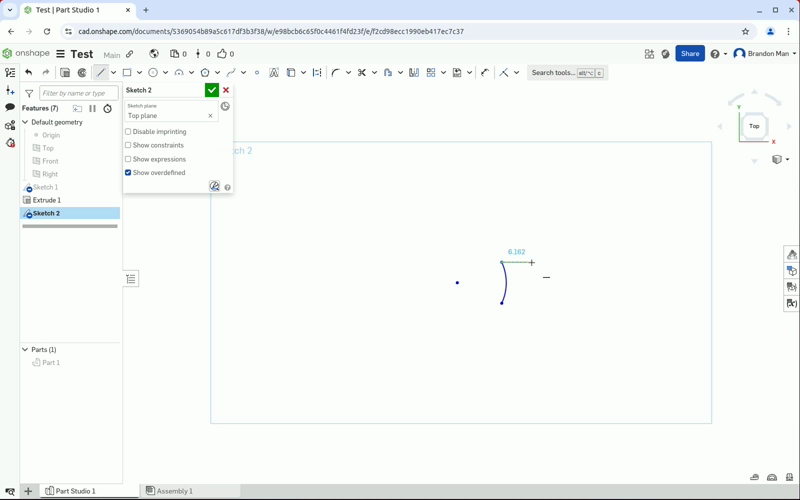
mouse_move(501, 303)
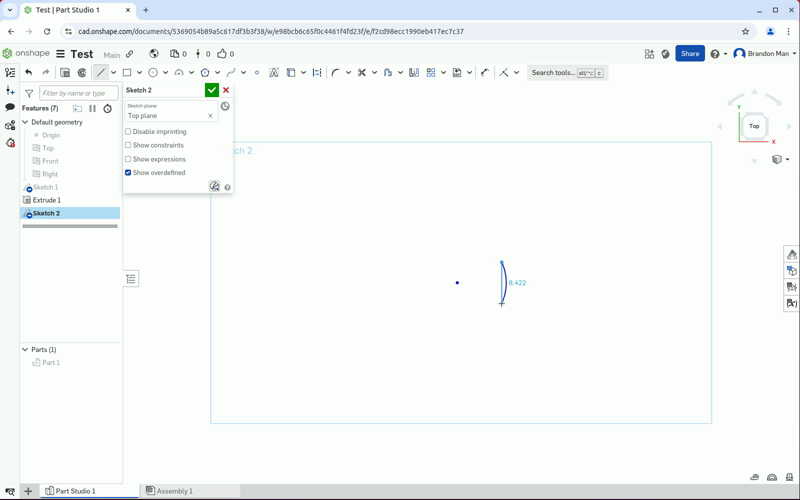
key_up(shift)
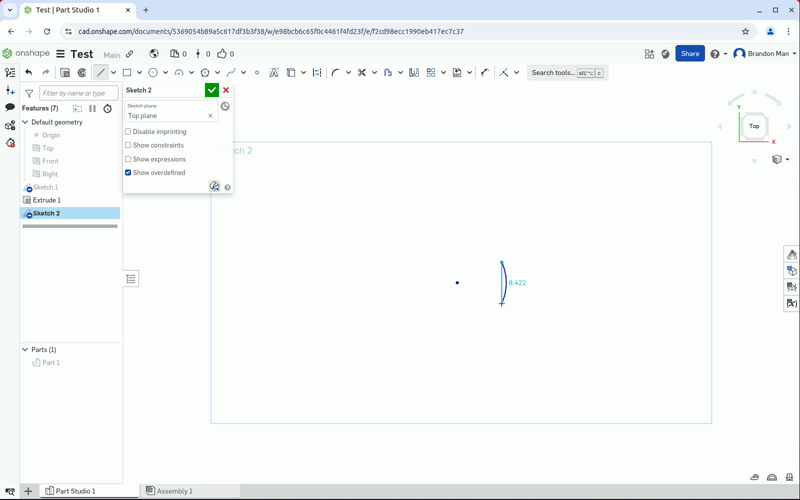
click(501, 303)
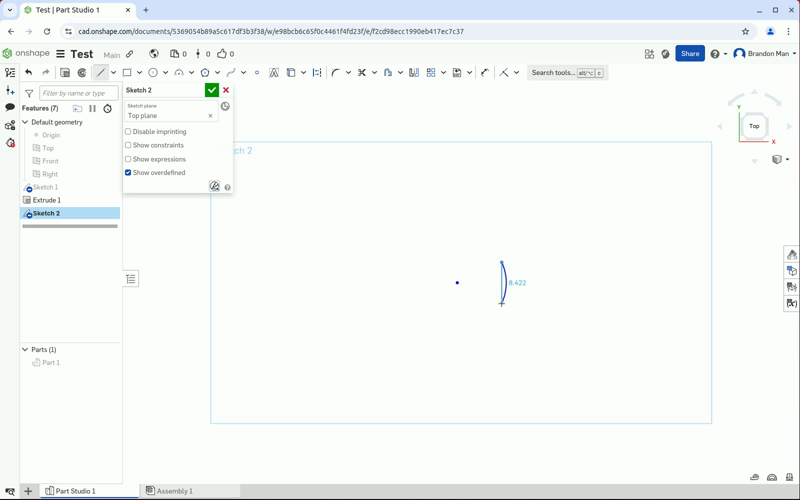
key(esc)
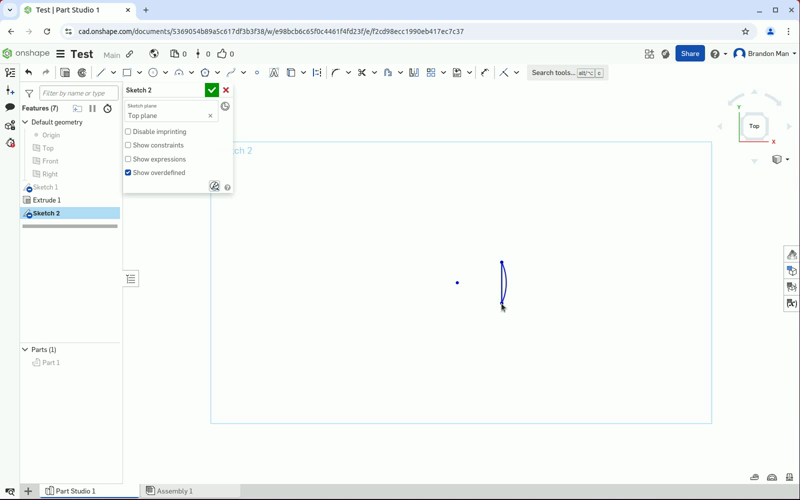
mouse_move(502, 296)
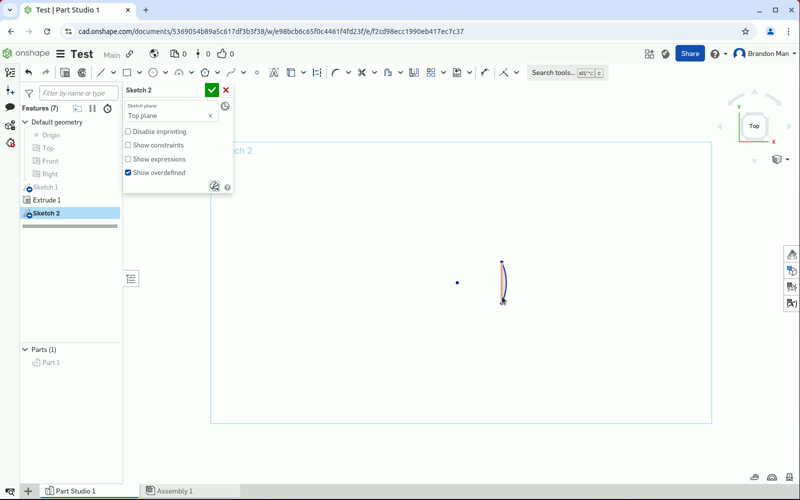
scroll(6)
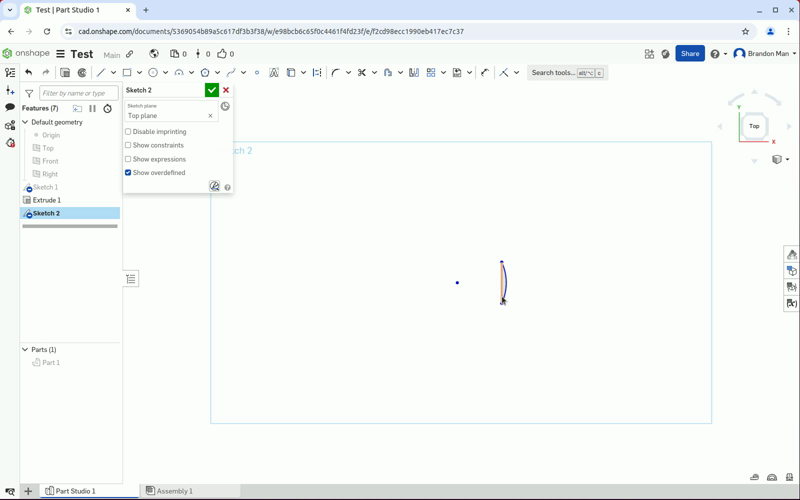
scroll(6)
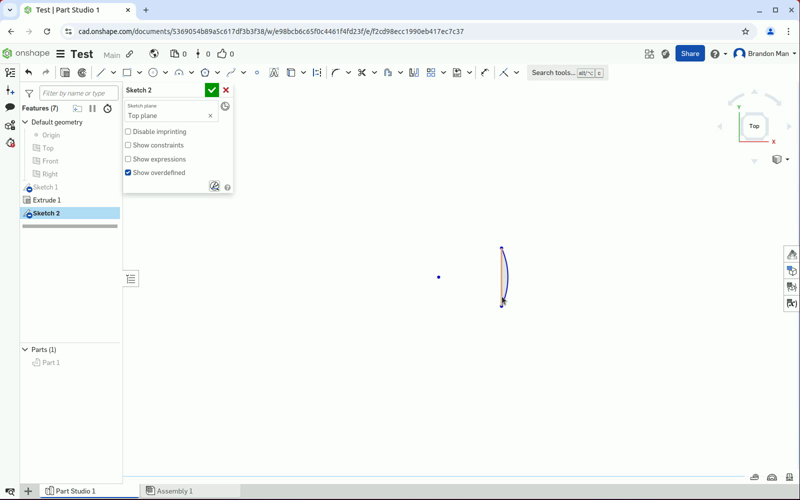
scroll(6)
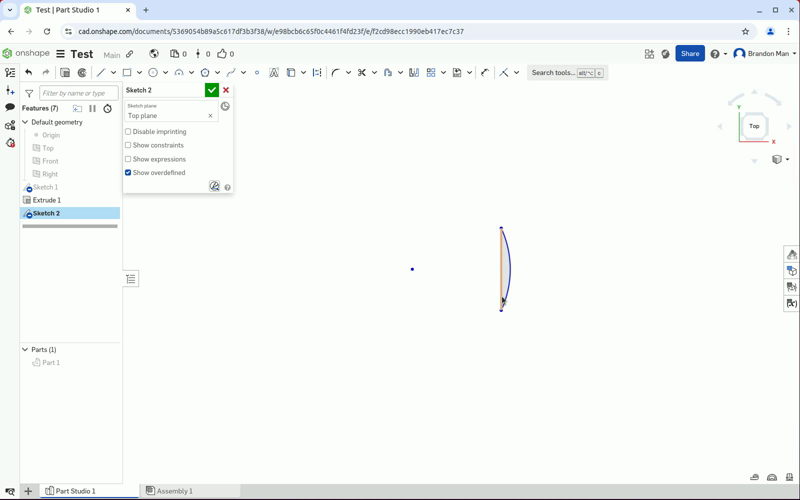
scroll(6)
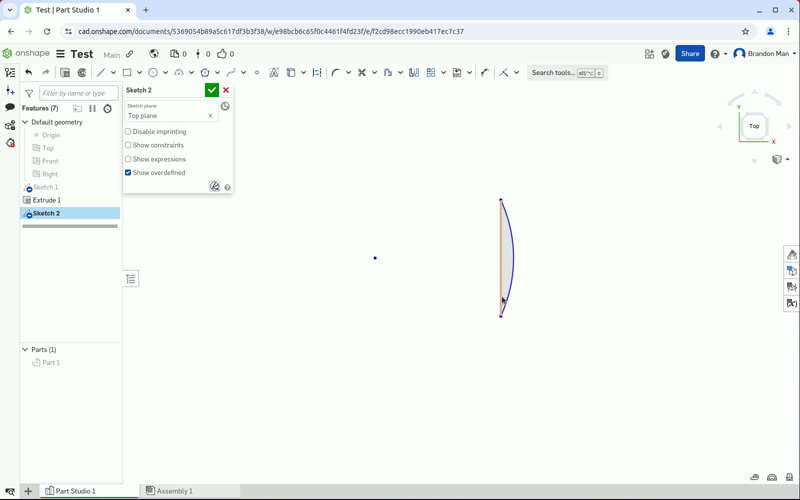
scroll(6)
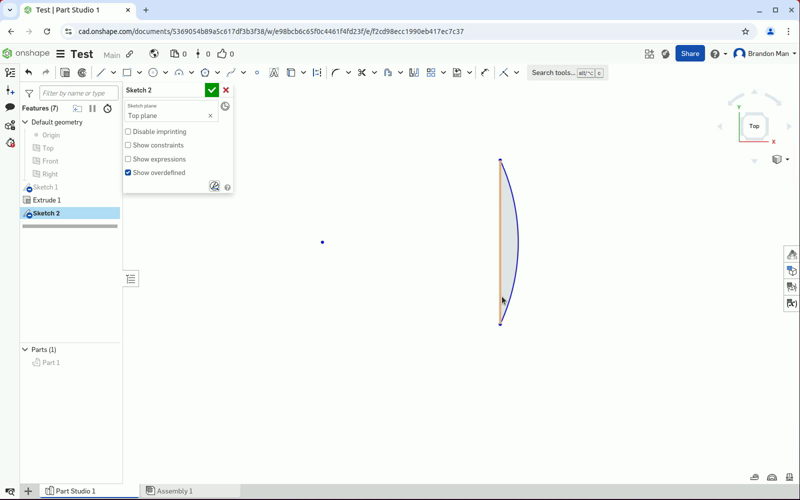
scroll(6)
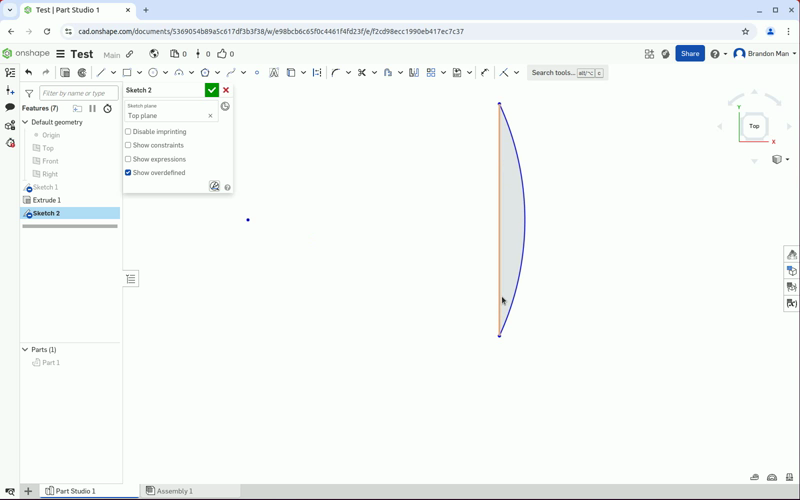
scroll(6)
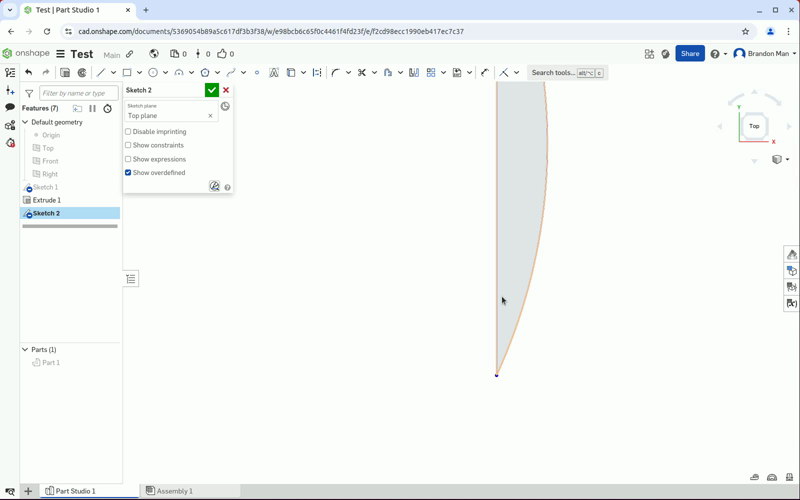
click(502, 296)
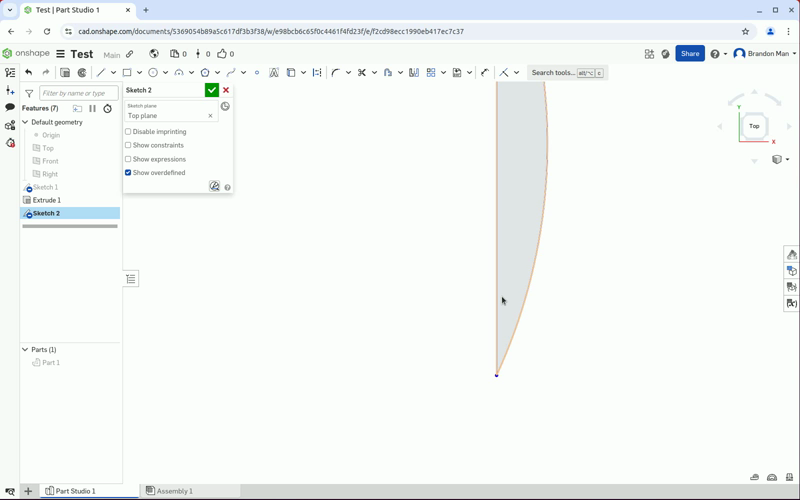
scroll(-6)
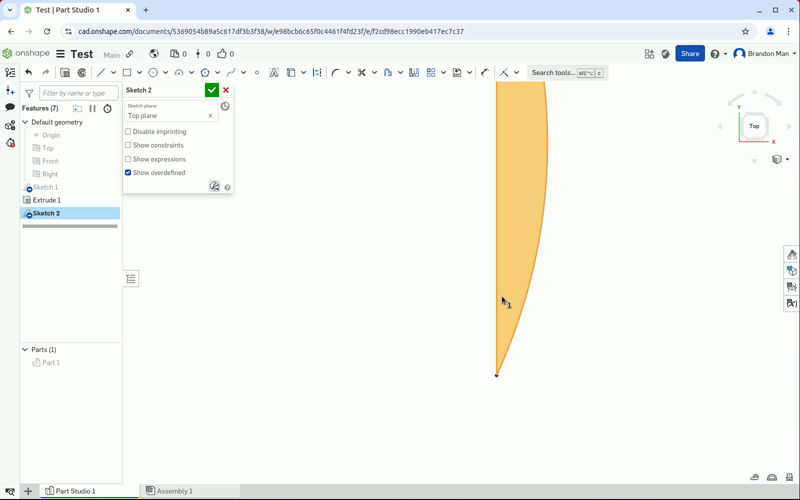
scroll(-6)
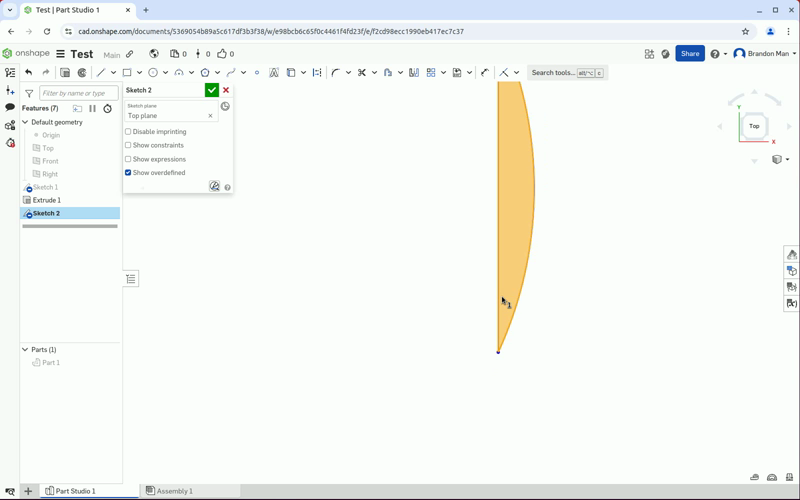
scroll(-6)
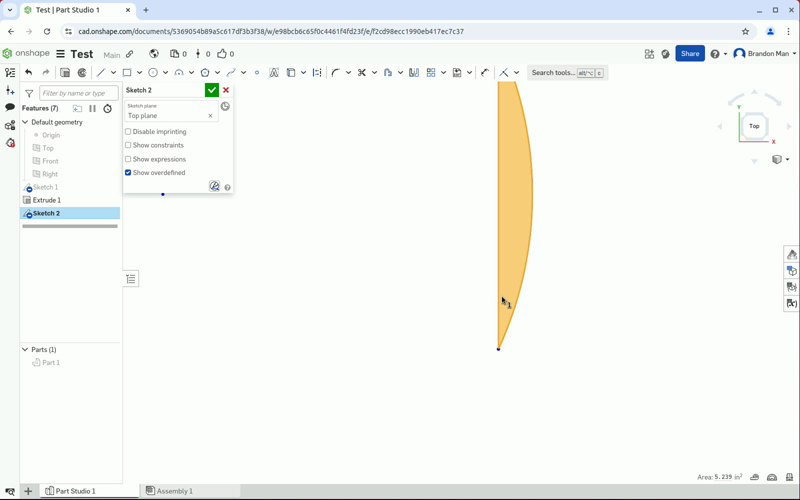
scroll(-6)
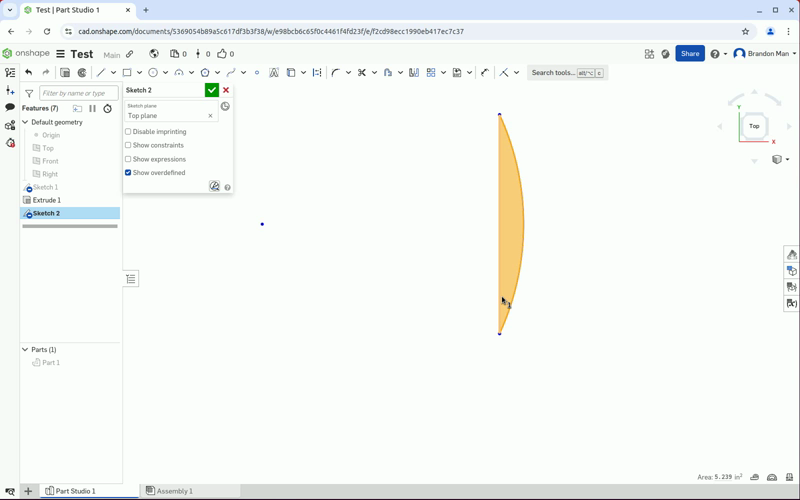
scroll(-6)
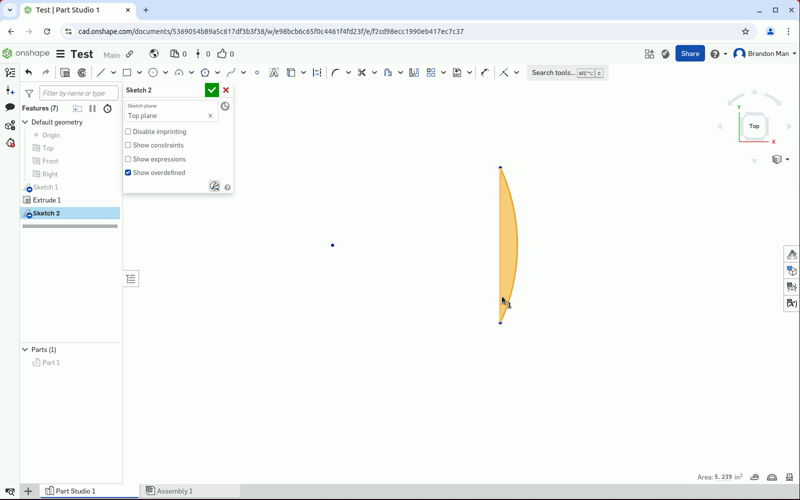
scroll(-6)
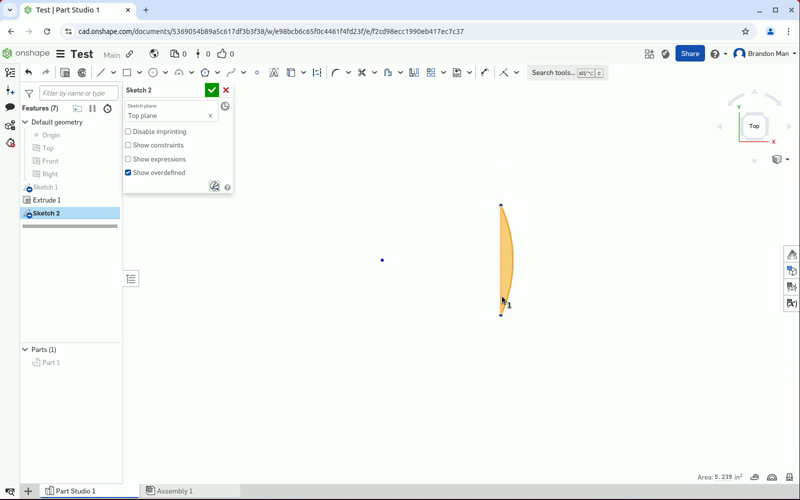
scroll(-6)
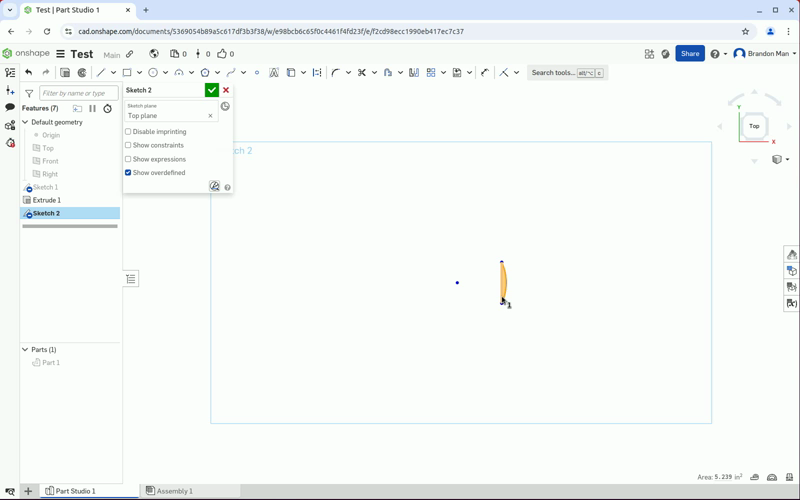
mouse_move(73, 352)
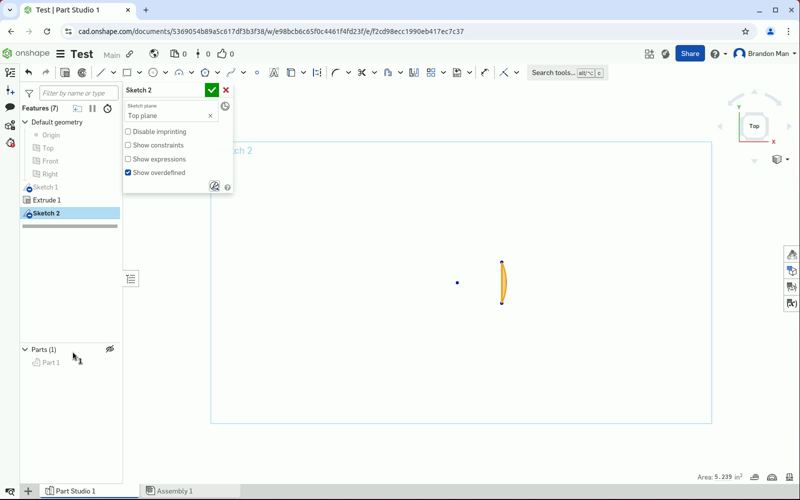
key(shift+y)
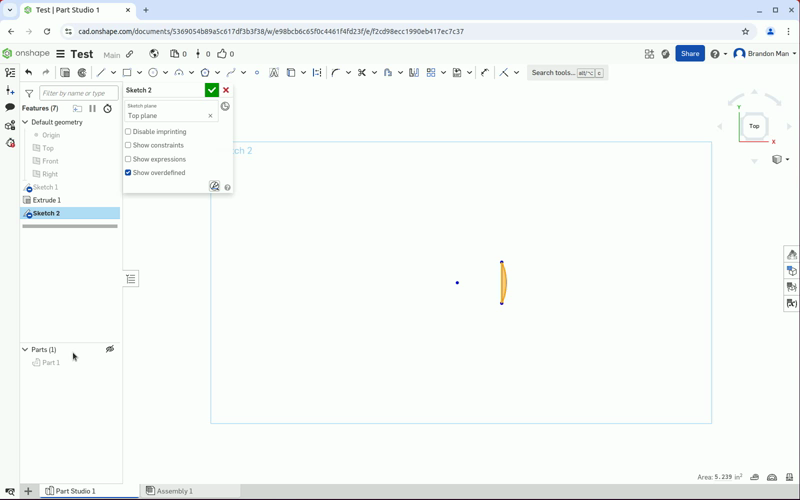
key(shift+e)
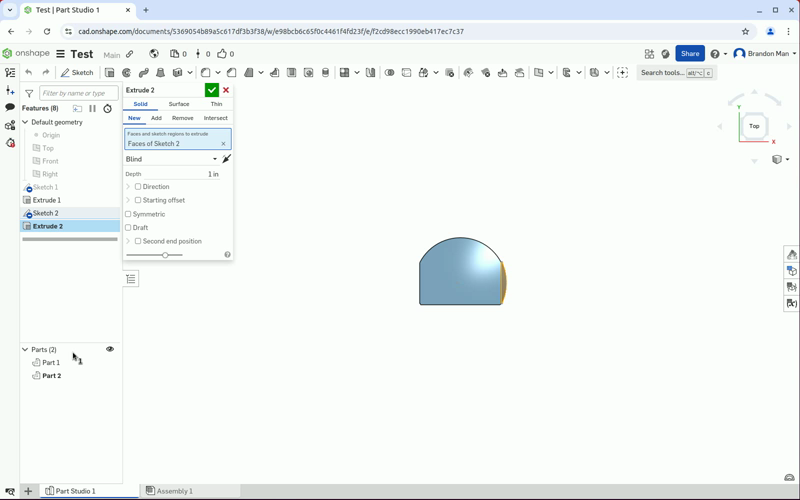
mouse_move(143, 106)
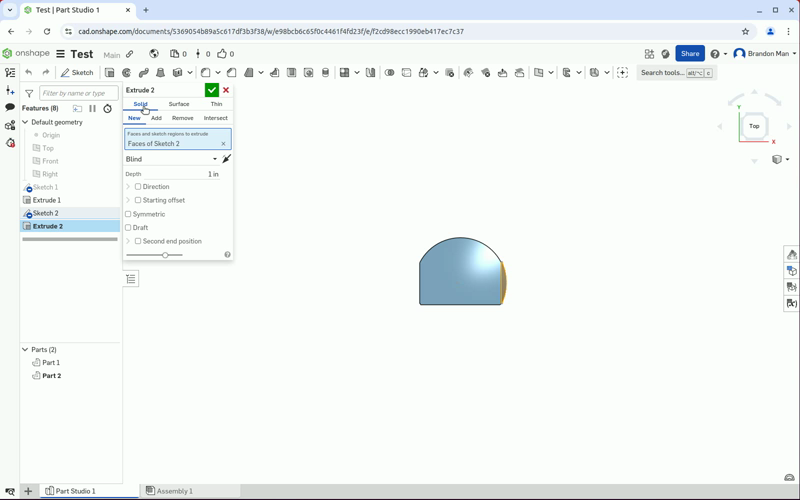
click(143, 106)
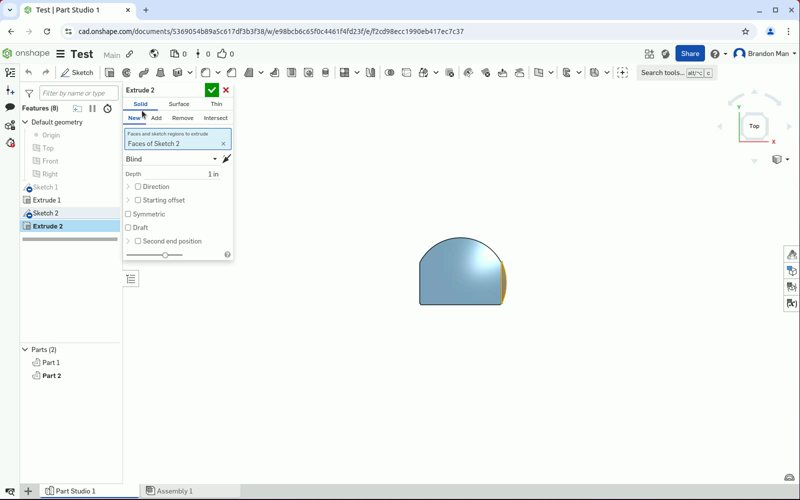
mouse_move(137, 120)
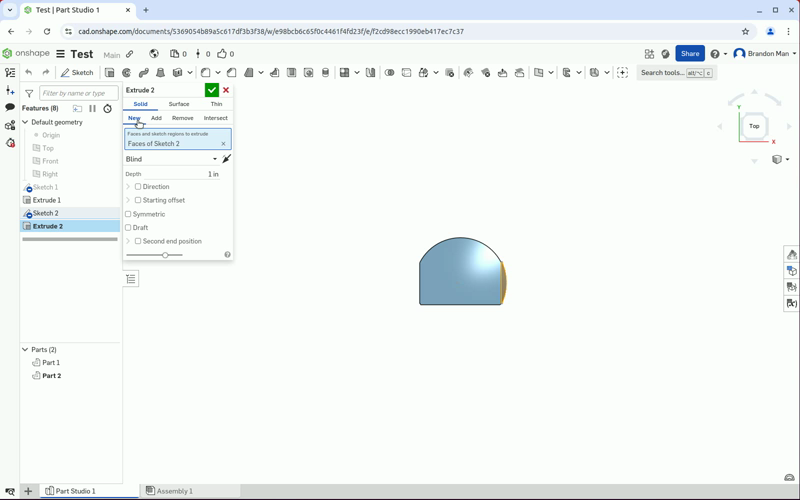
click(137, 120)
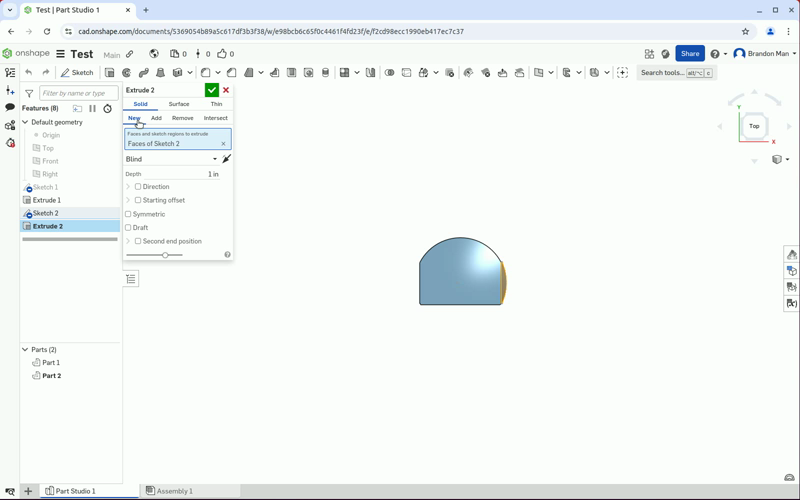
key(tab, 4)
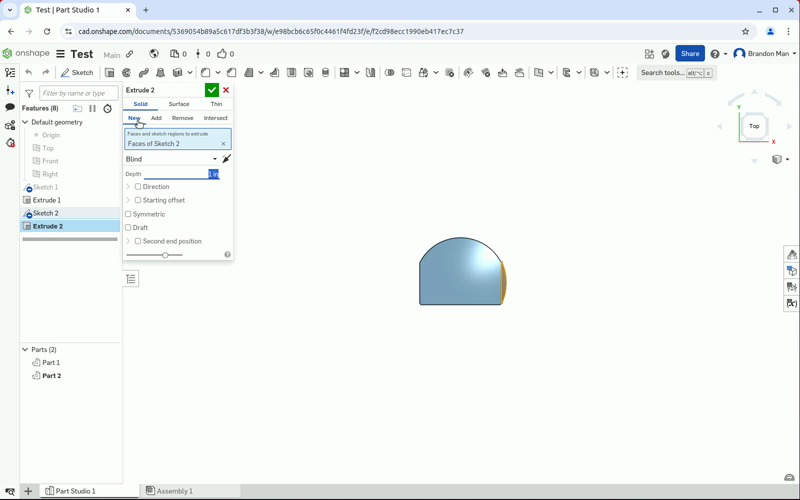
text(18.535)
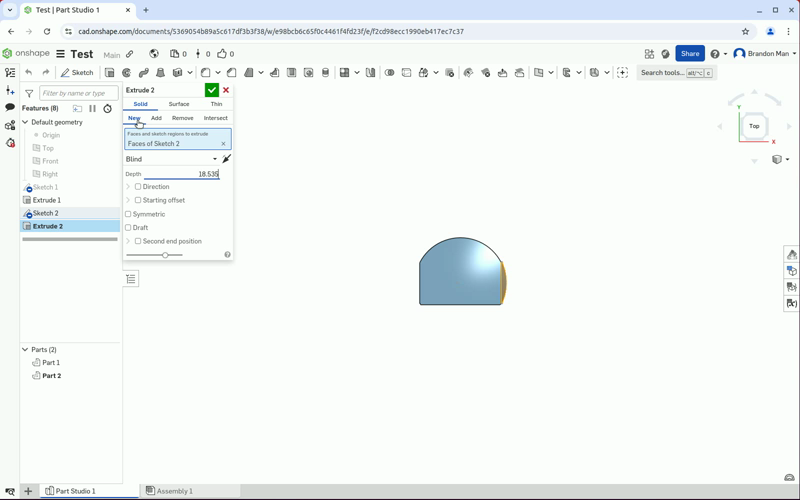
key(enter)
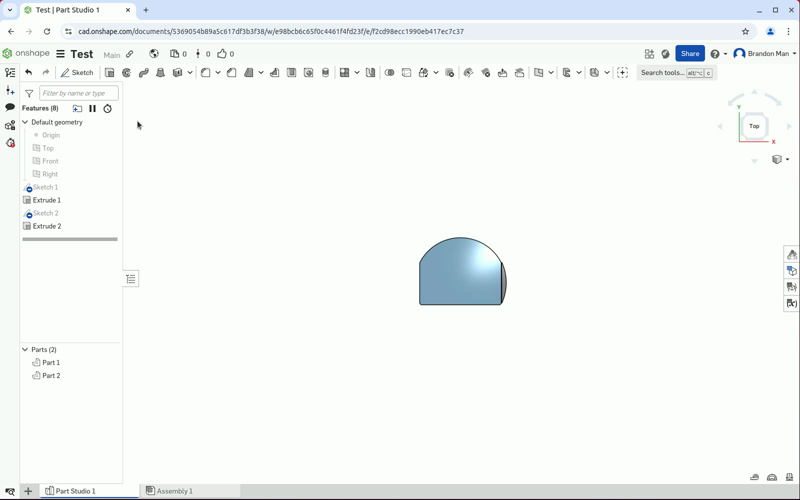
key(shift+h)
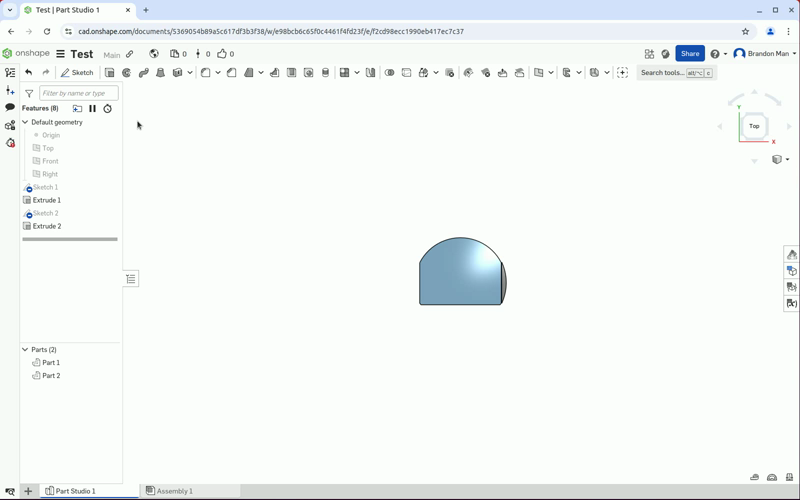
key(shift+h)
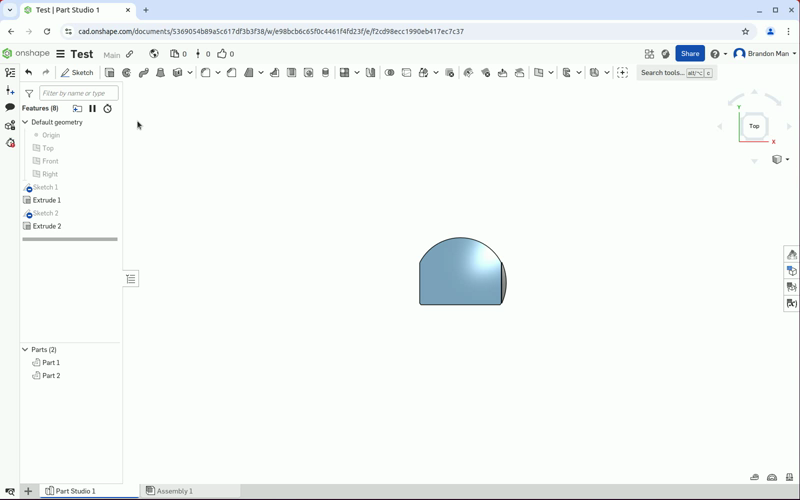
mouse_move(73, 189)
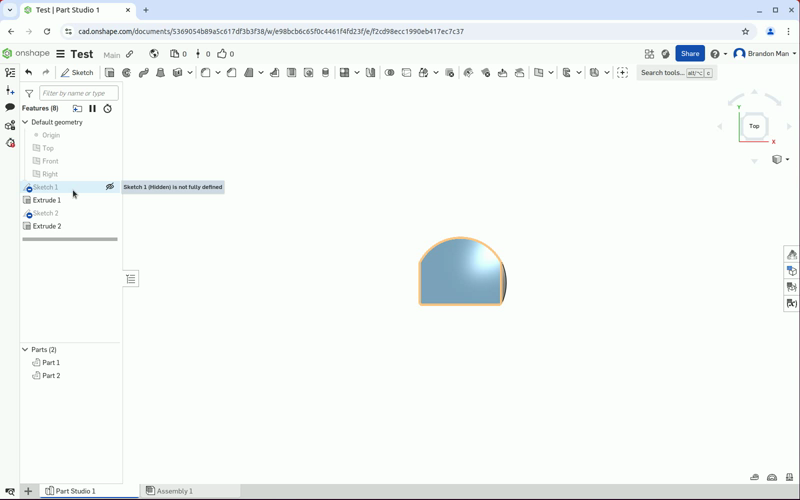
click(73, 189)
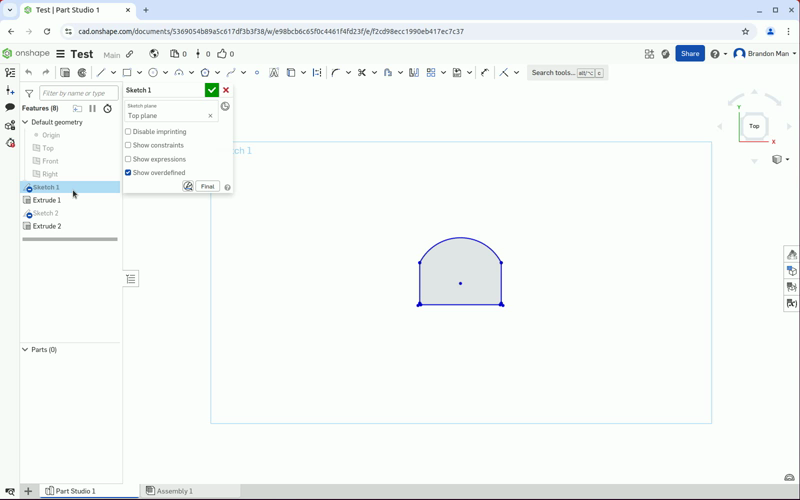
mouse_move(229, 92)
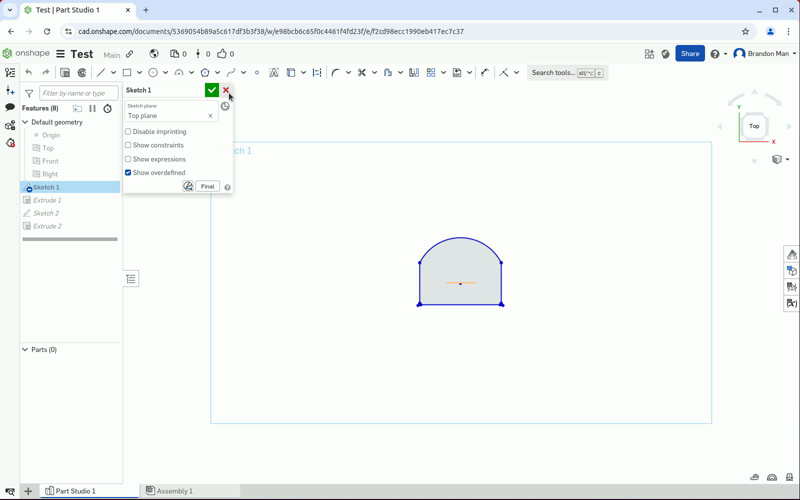
click(229, 92)
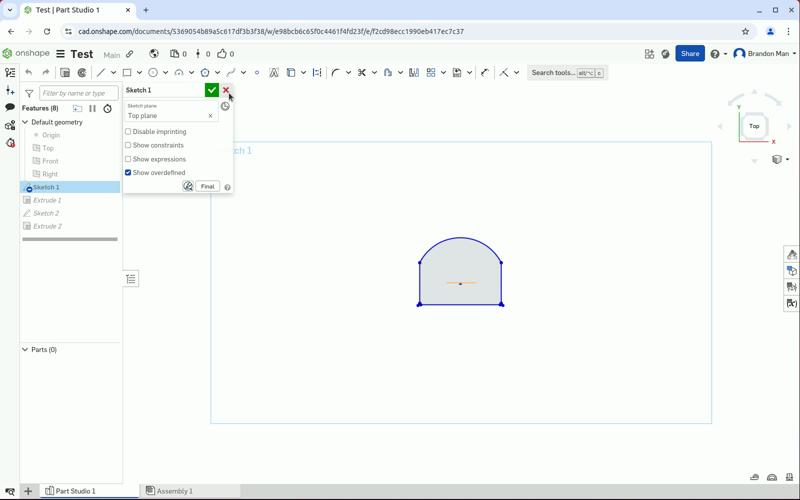
key(shift+s)
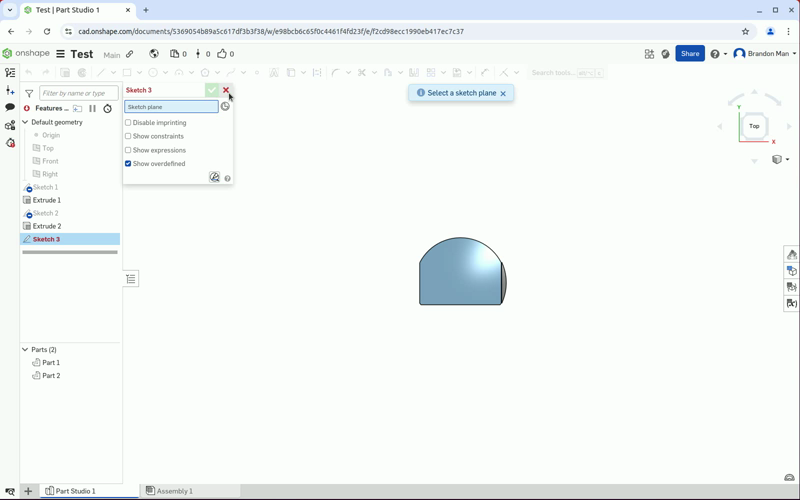
mouse_move(73, 150)
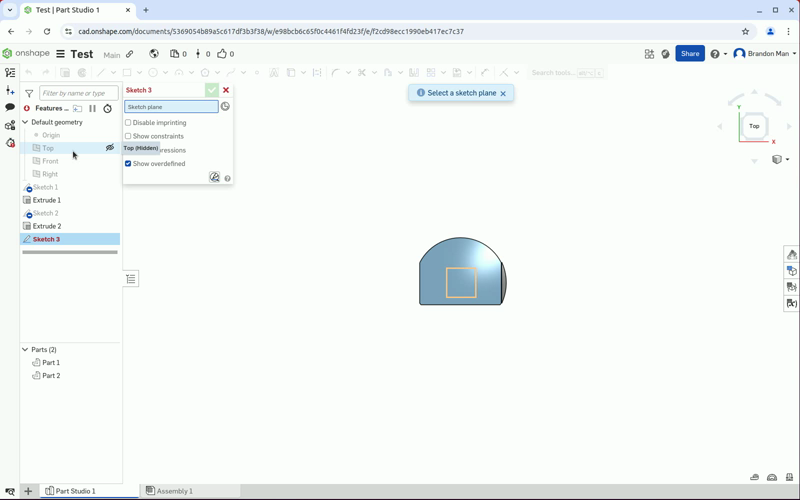
click(73, 150)
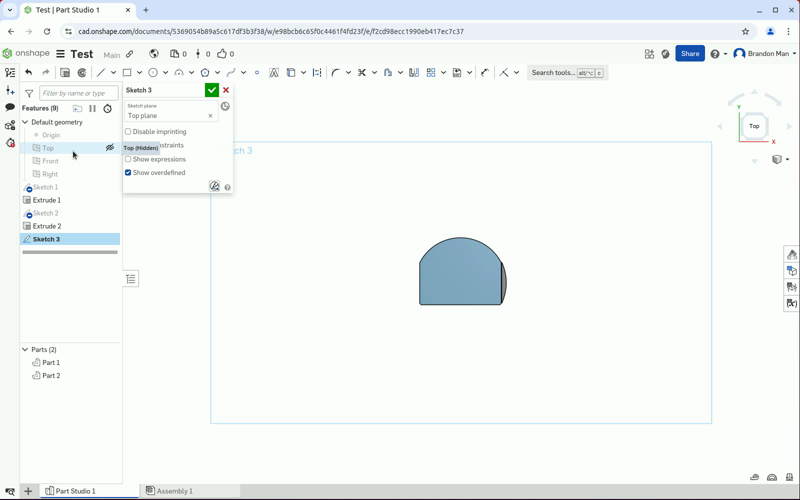
mouse_move(73, 352)
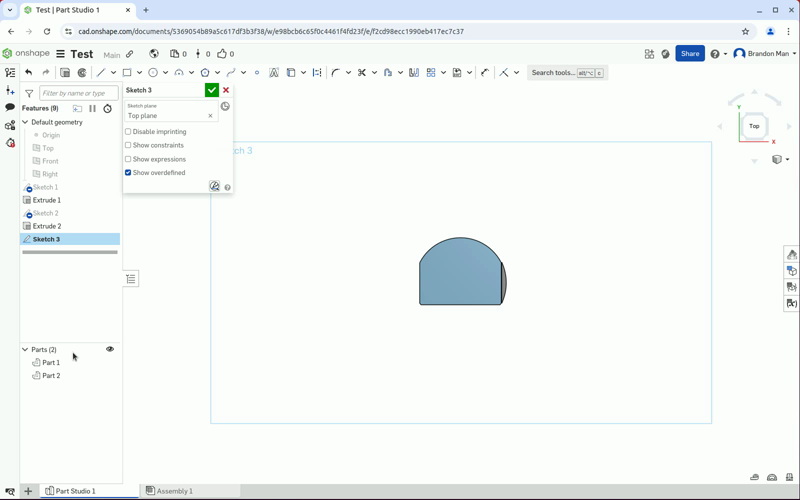
key(y)
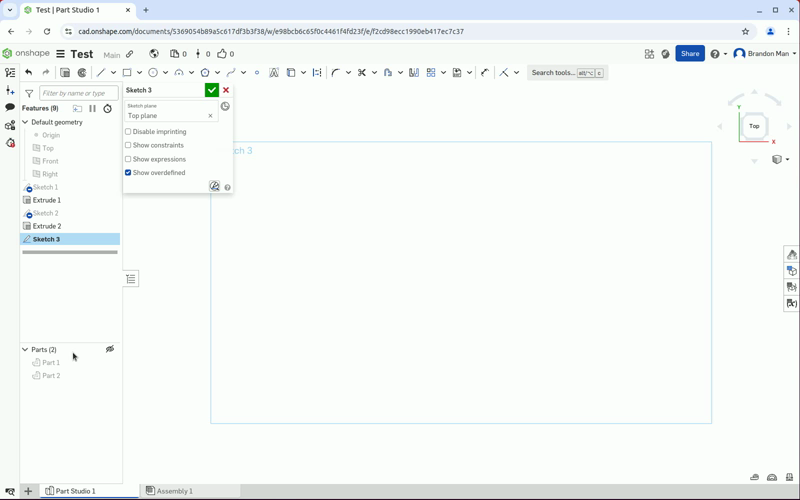
key(a)
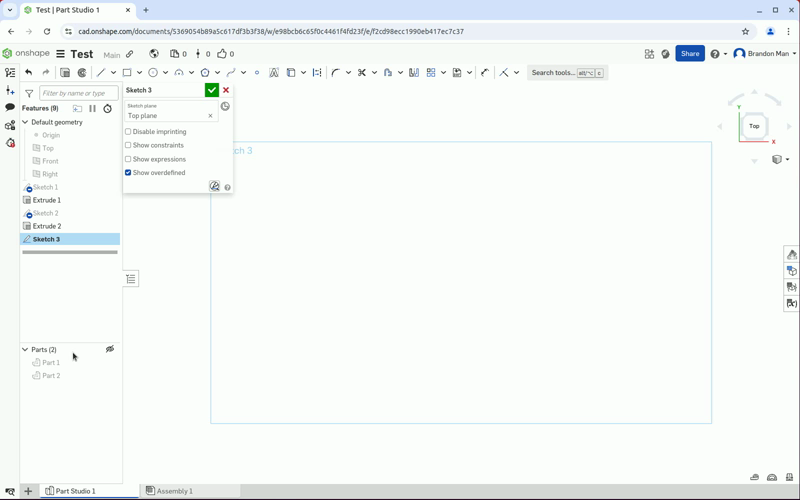
key_down(shift)
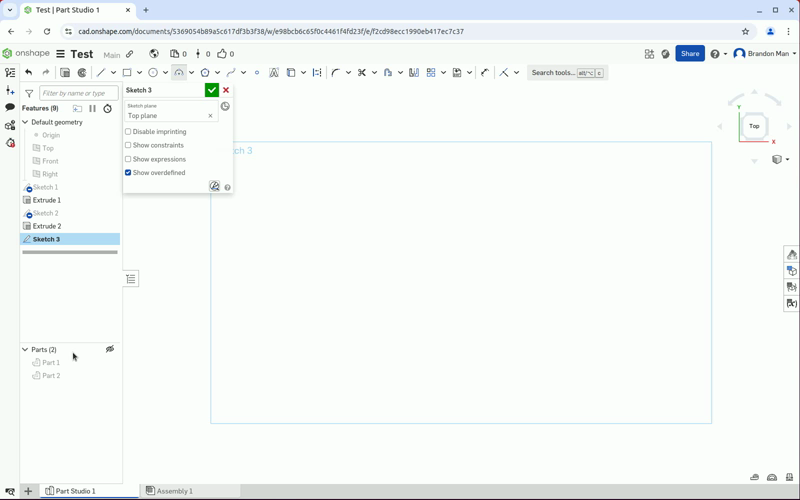
mouse_move(420, 305)
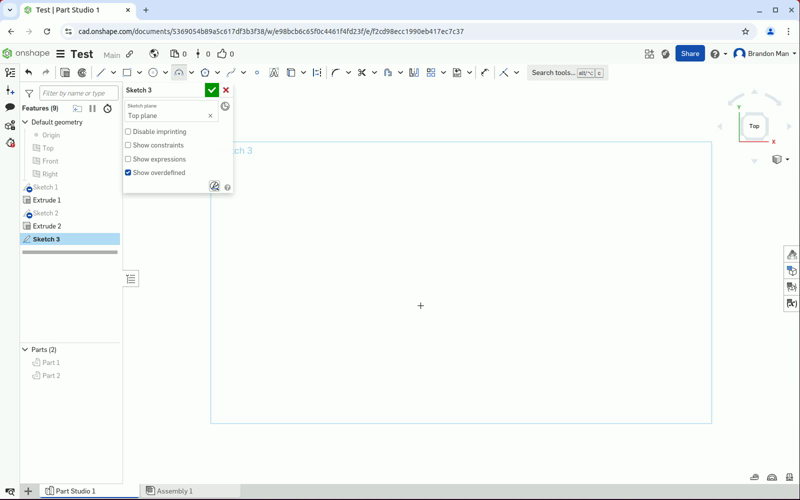
click(420, 305)
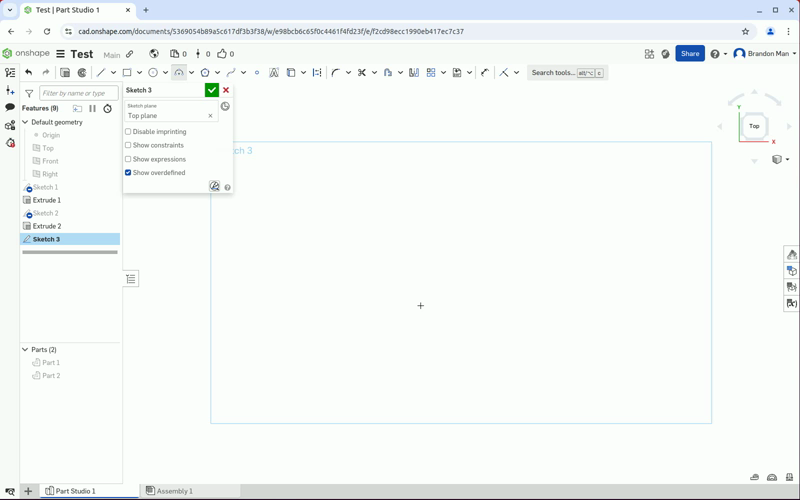
key_up(shift)
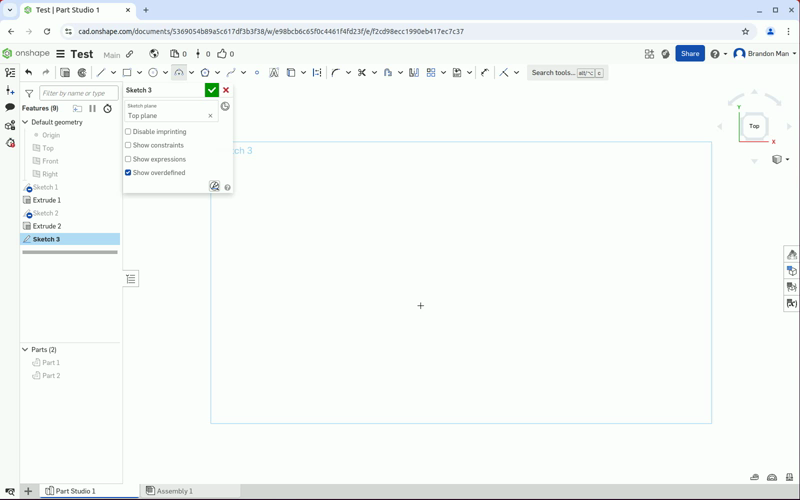
key_down(shift)
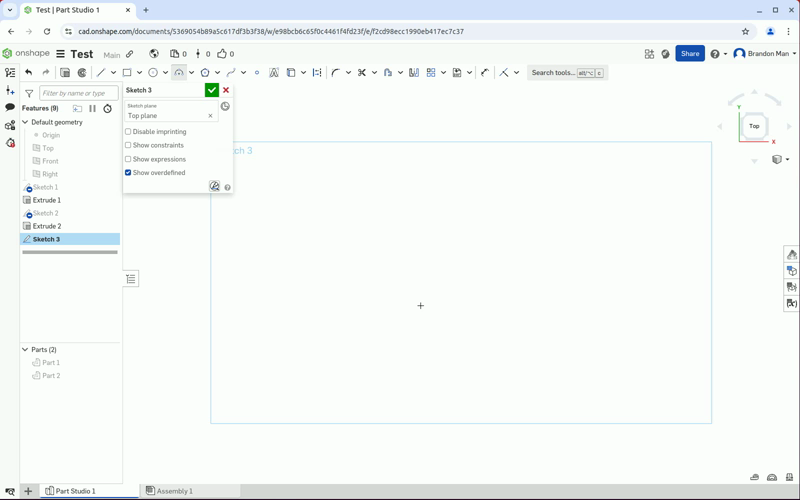
mouse_move(501, 305)
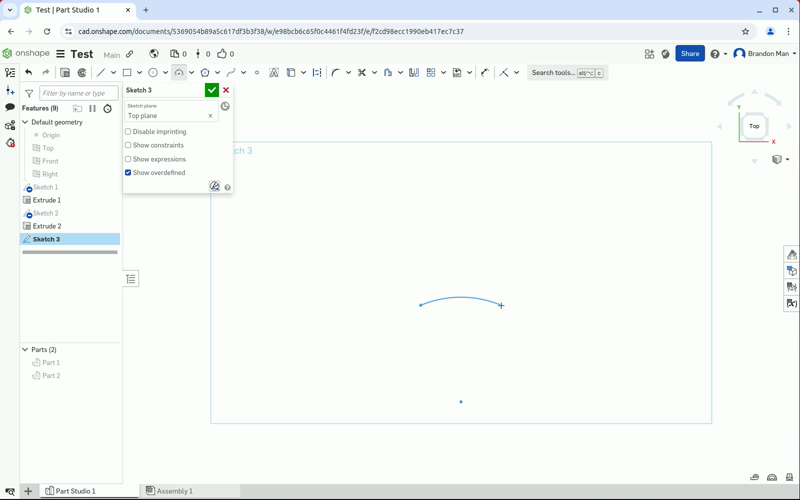
click(501, 305)
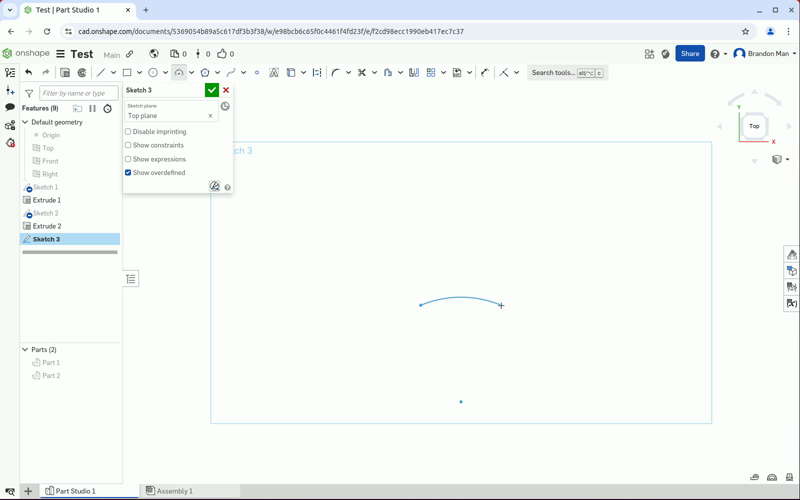
mouse_move(460, 328)
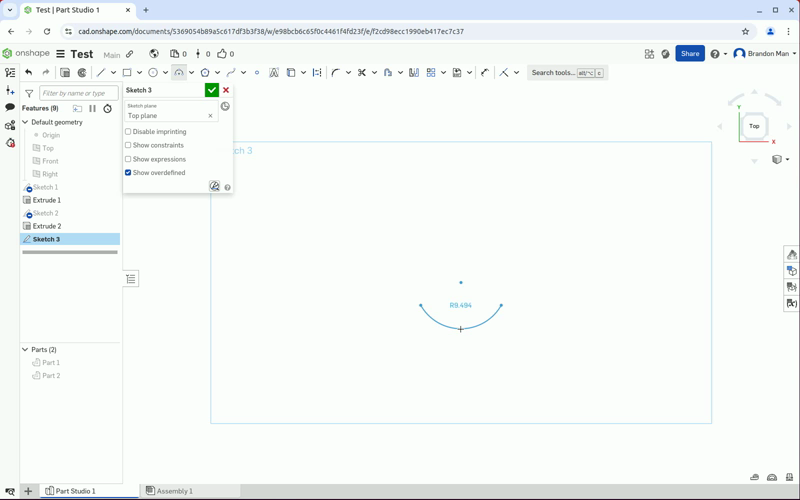
click(460, 328)
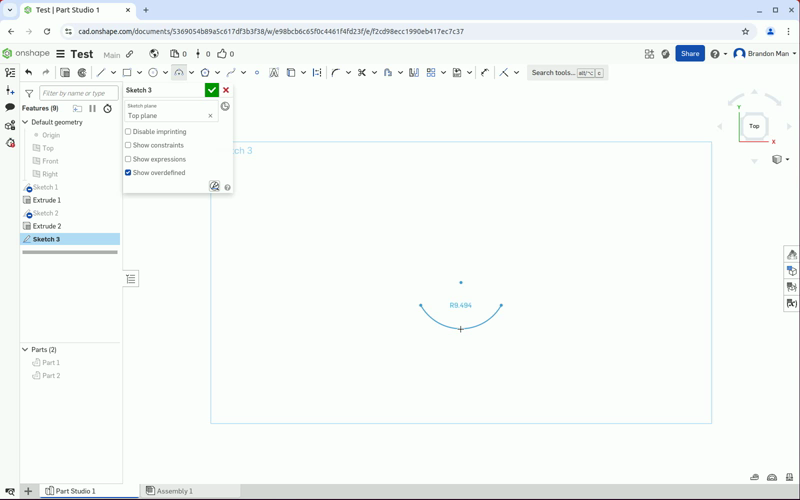
key_up(shift)
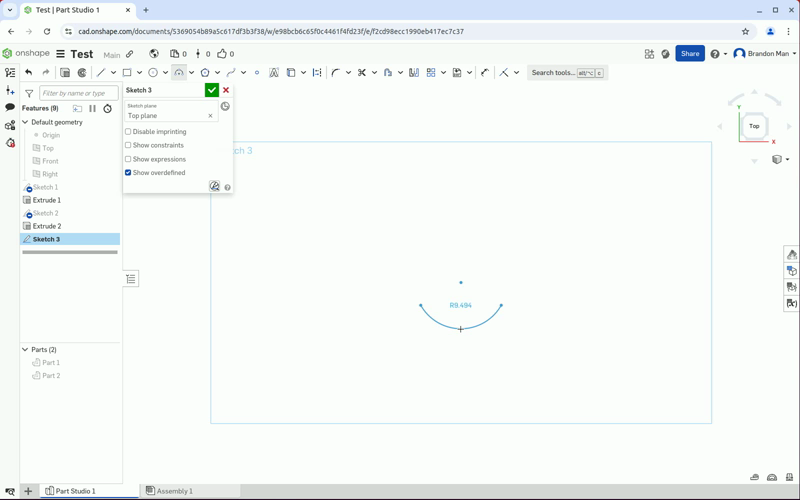
key(esc)
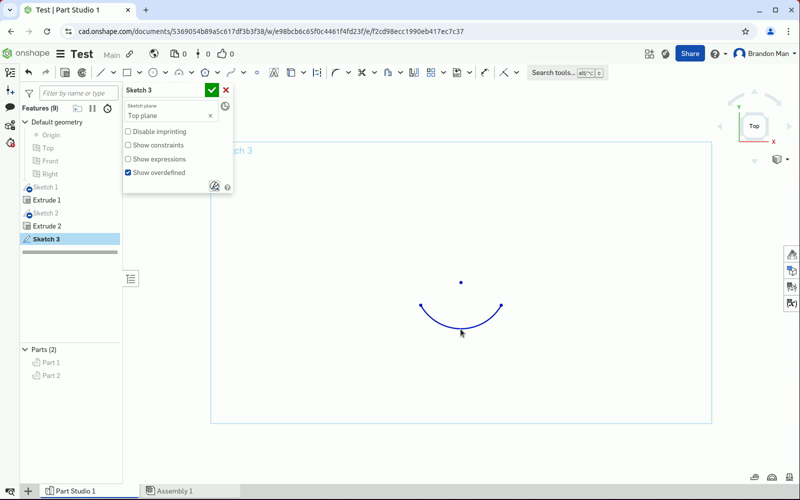
key(l)
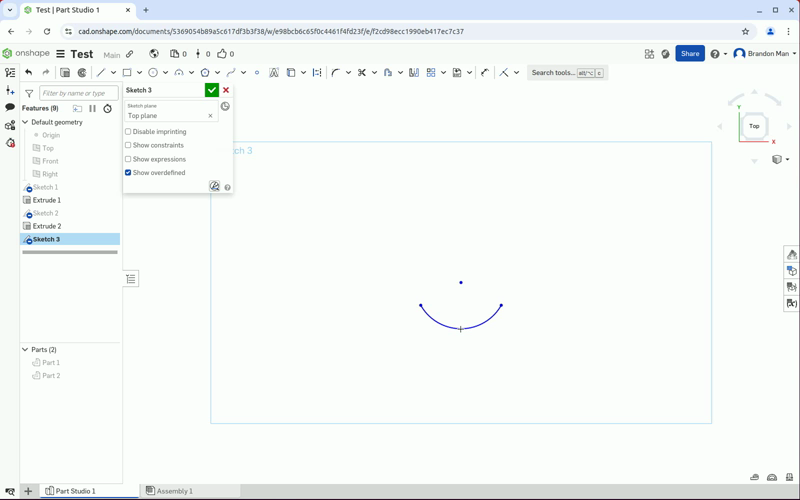
mouse_move(501, 305)
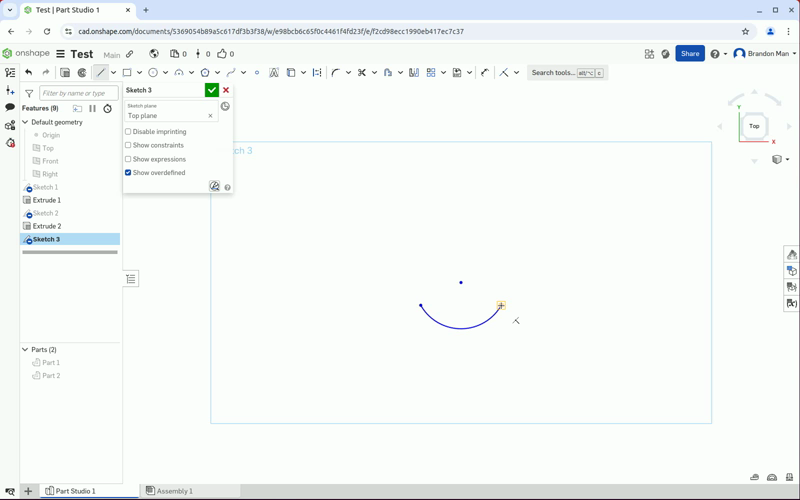
click(501, 305)
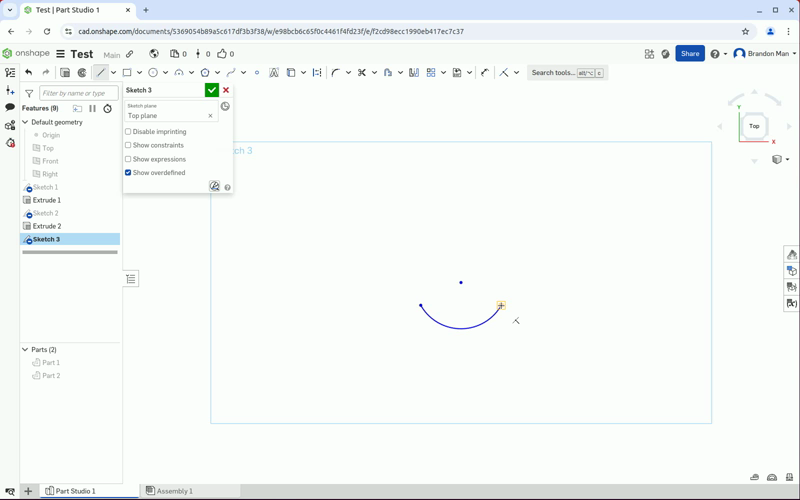
key_down(shift)
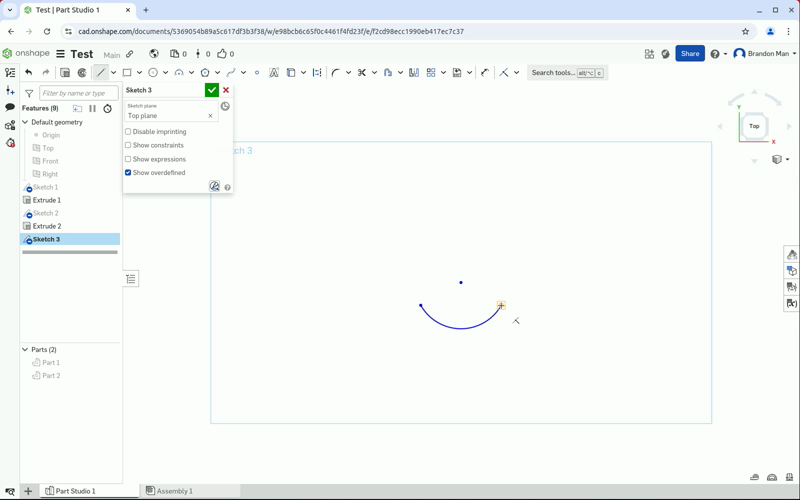
mouse_move(420, 305)
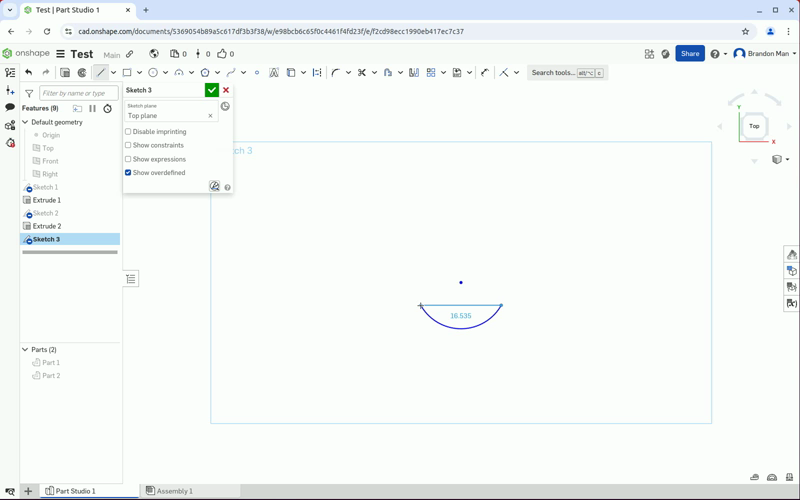
key_up(shift)
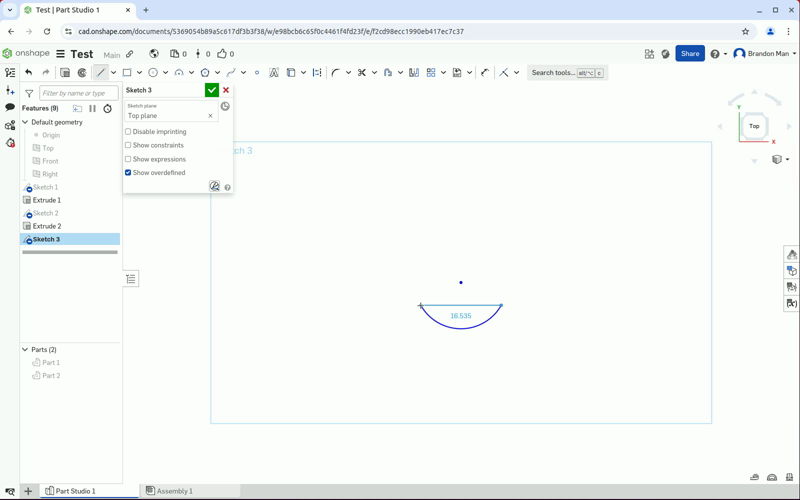
click(420, 305)
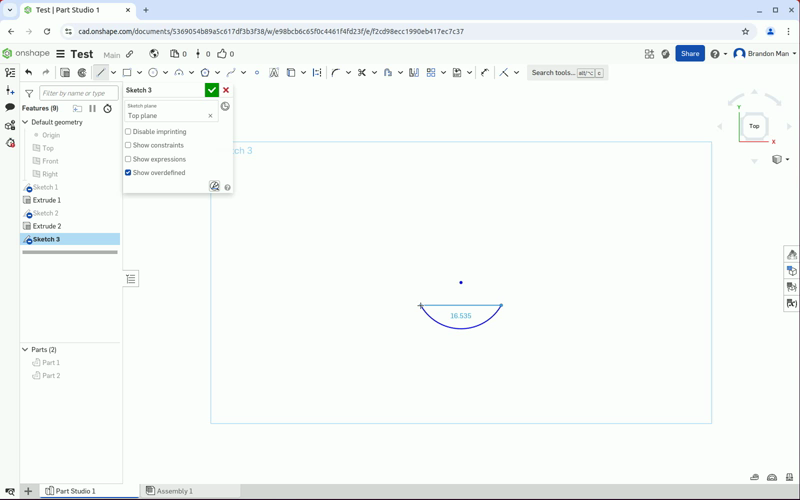
key(esc)
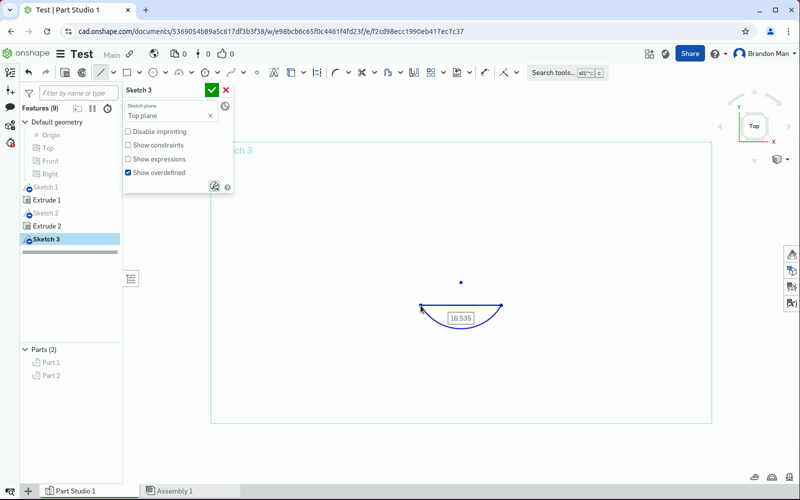
mouse_move(438, 319)
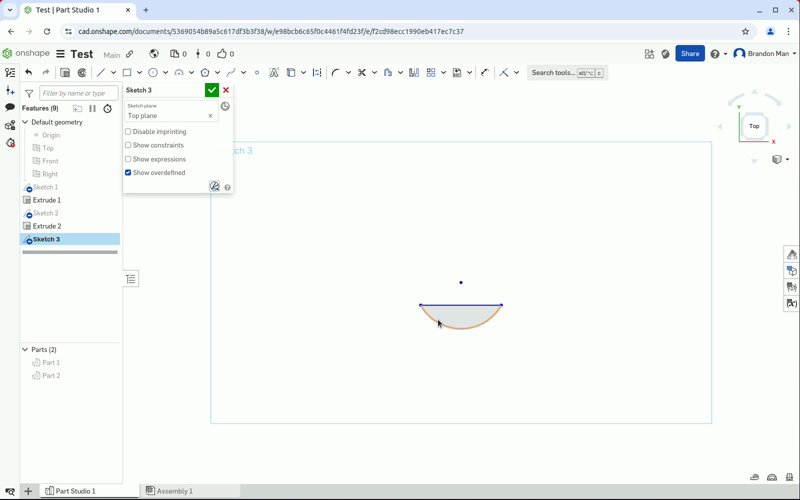
scroll(6)
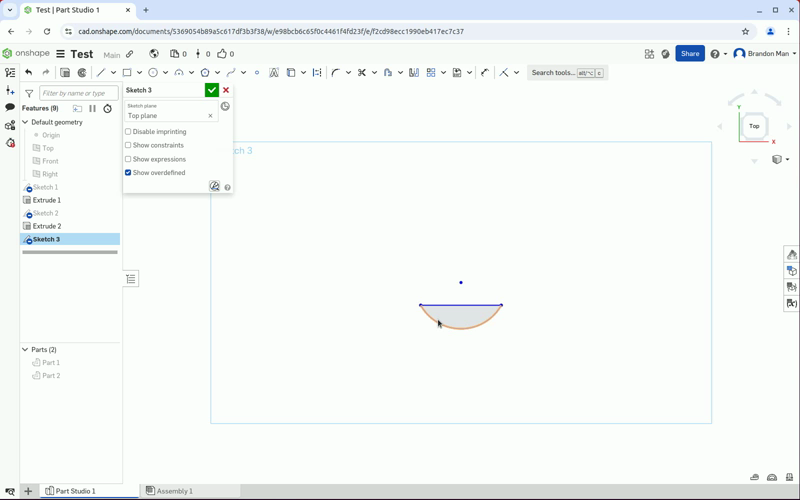
scroll(6)
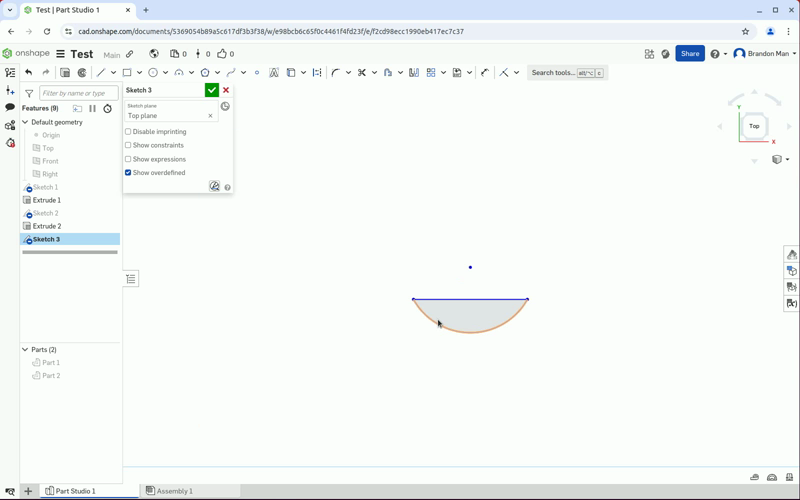
scroll(6)
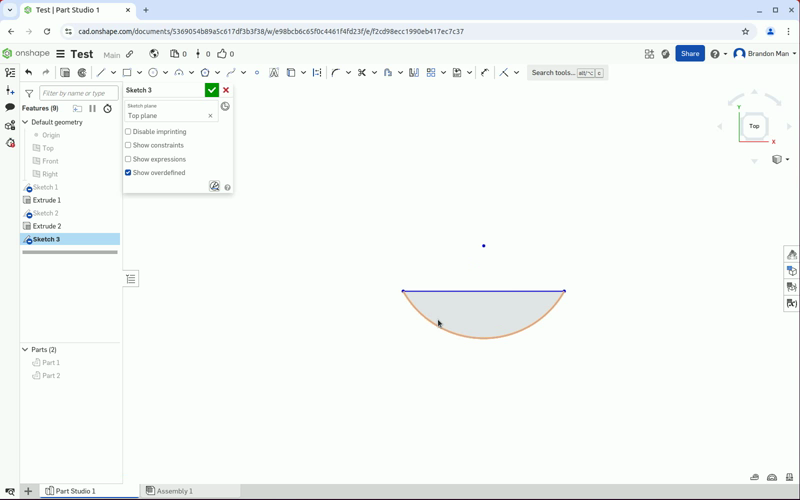
scroll(6)
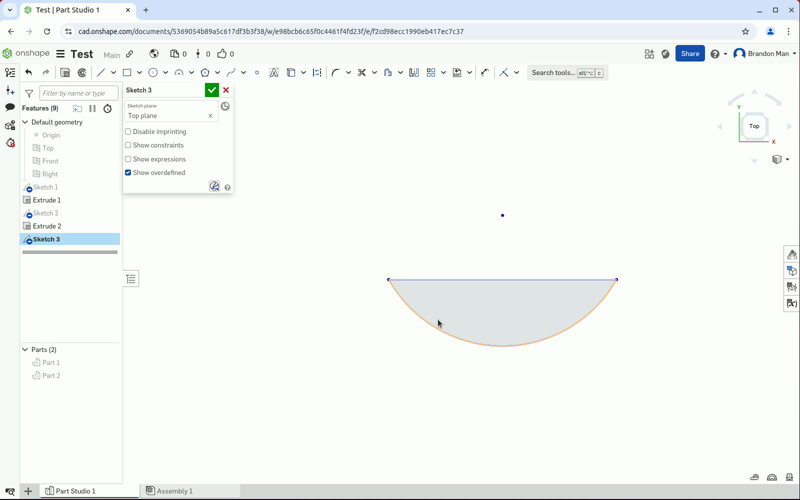
scroll(6)
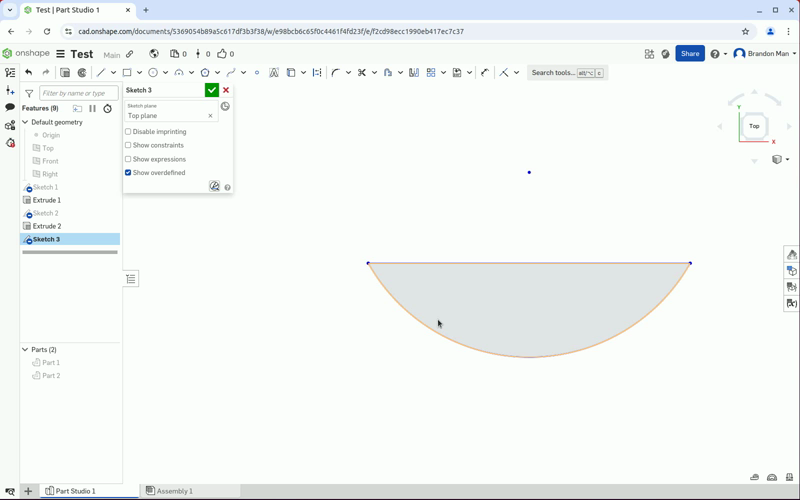
scroll(6)
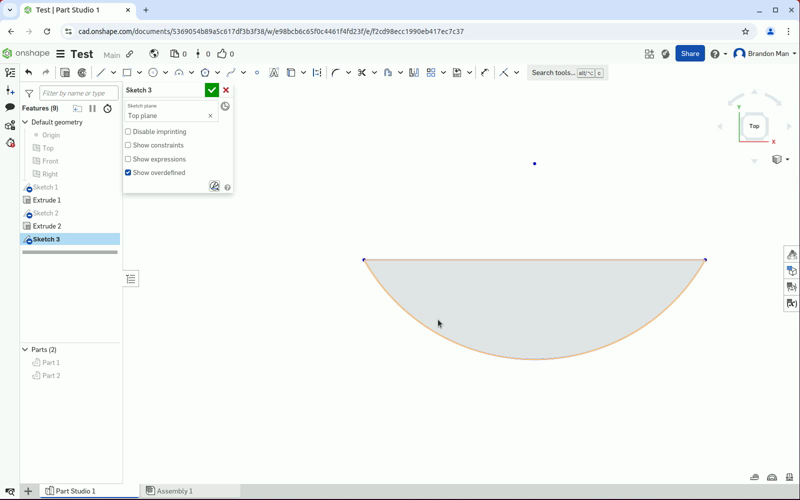
scroll(6)
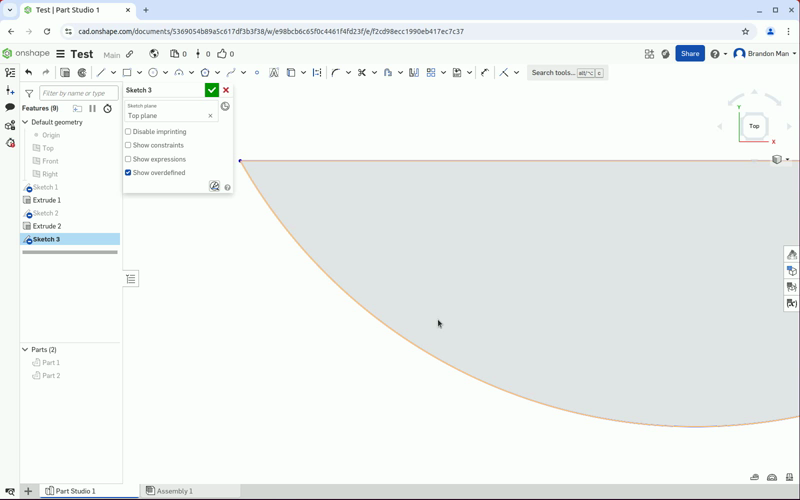
click(438, 319)
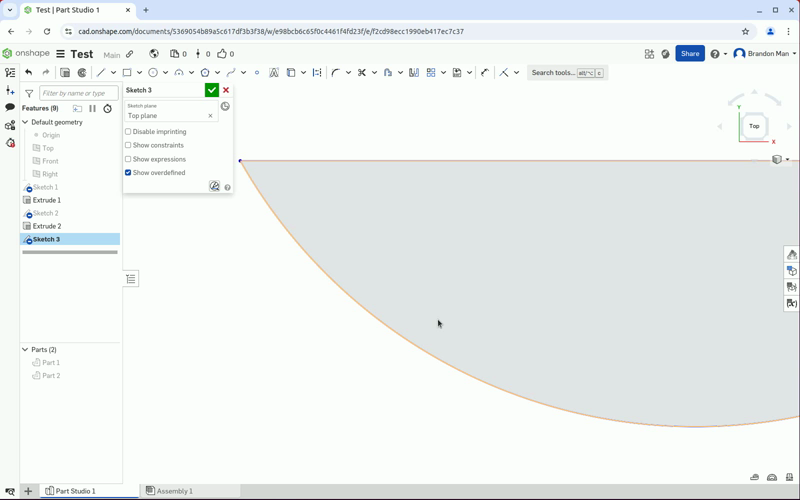
scroll(-6)
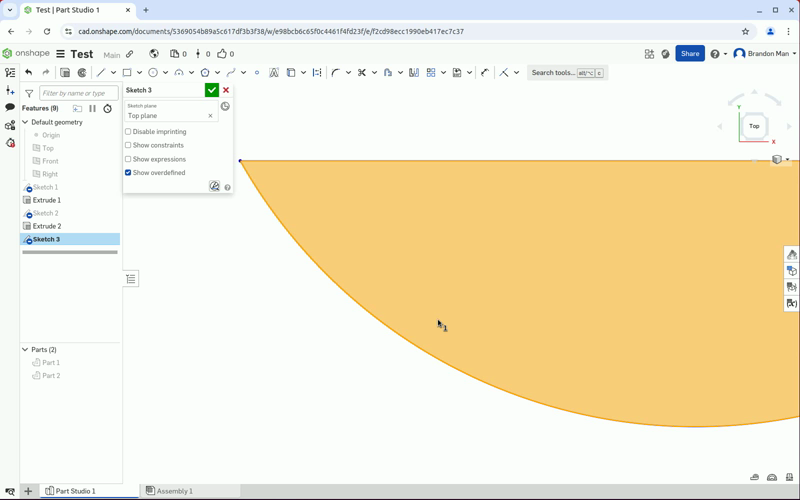
scroll(-6)
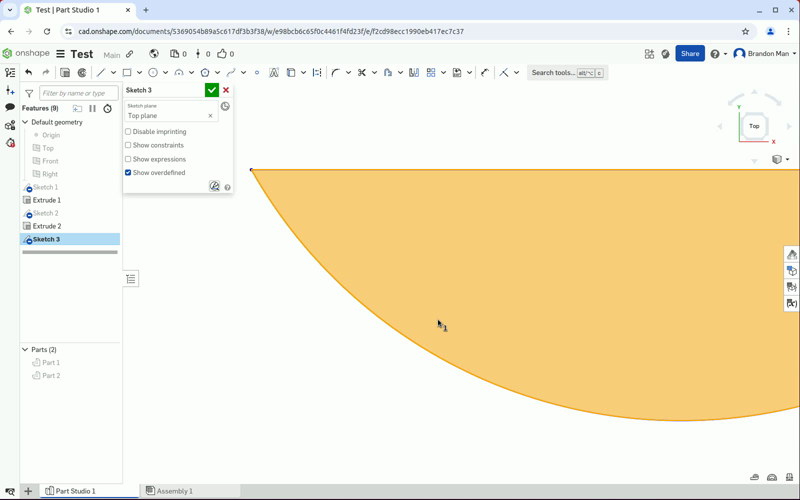
scroll(-6)
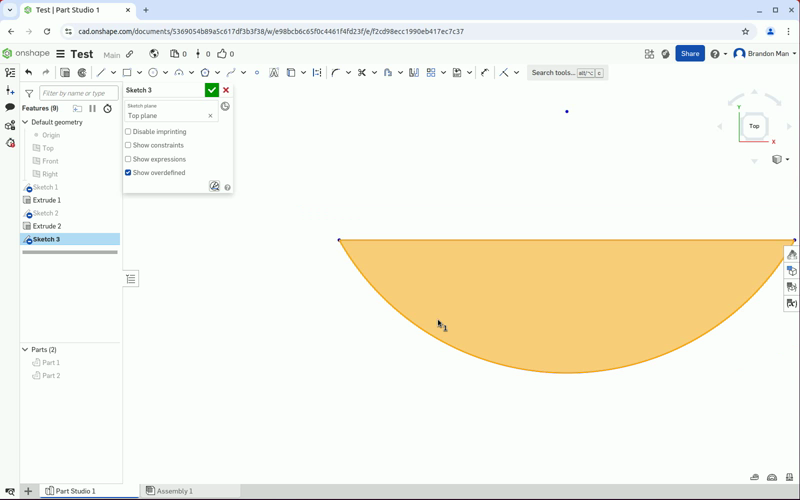
scroll(-6)
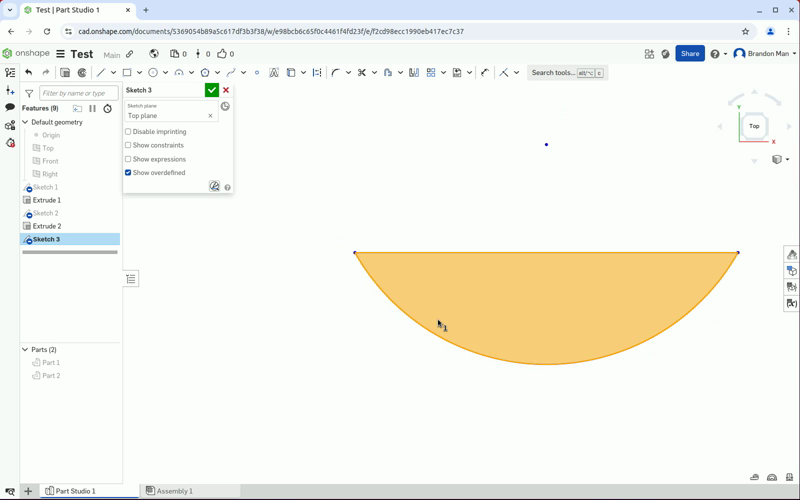
scroll(-6)
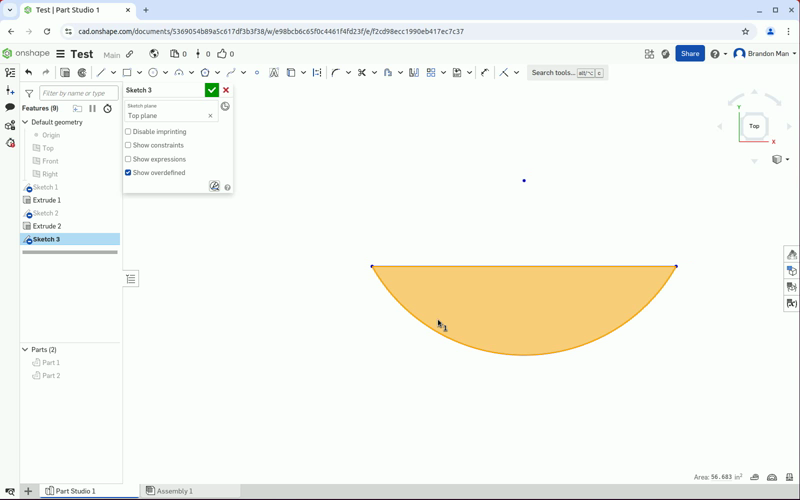
scroll(-6)
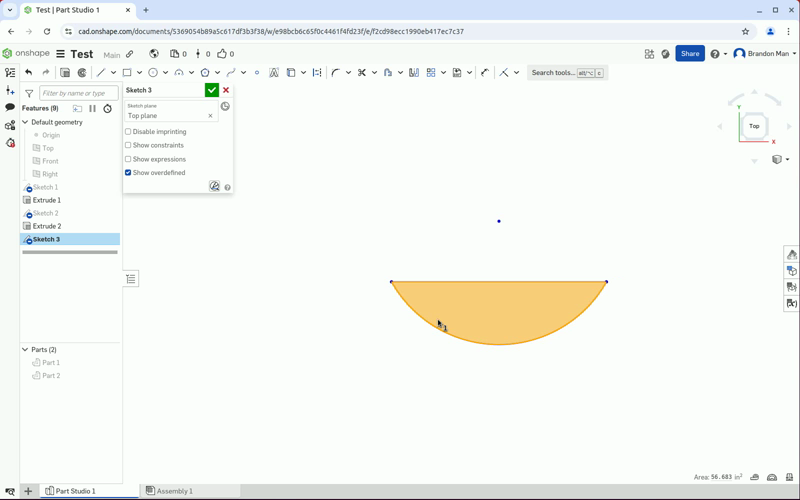
scroll(-6)
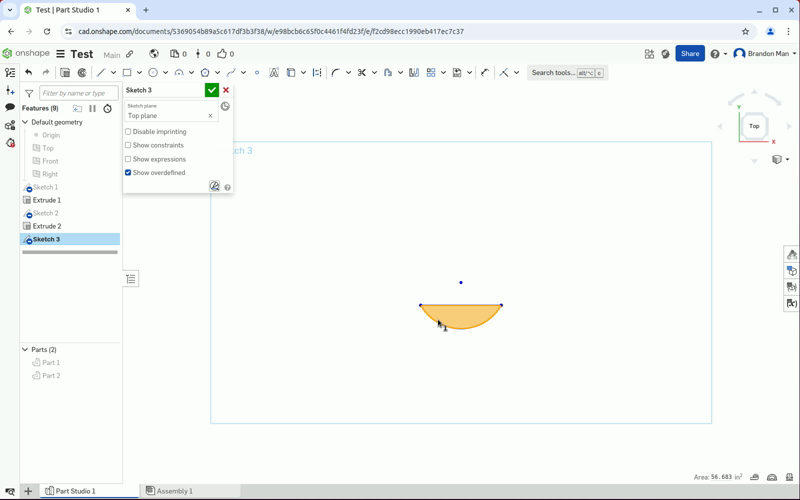
mouse_move(73, 352)
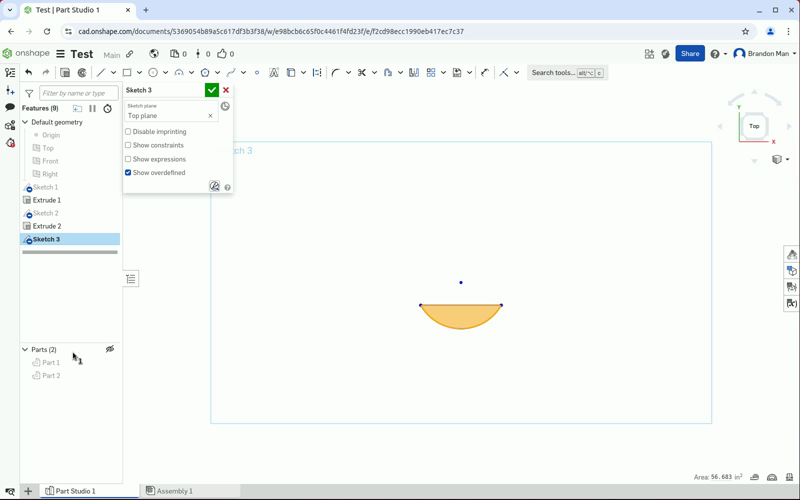
key(shift+y)
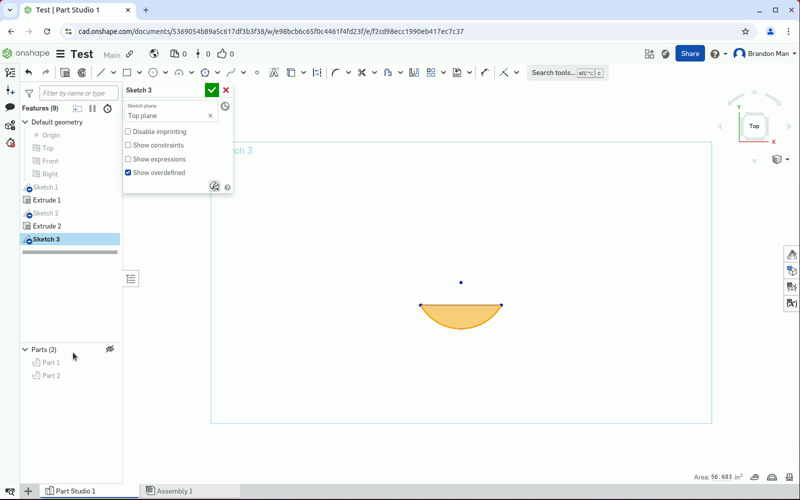
key(shift+e)
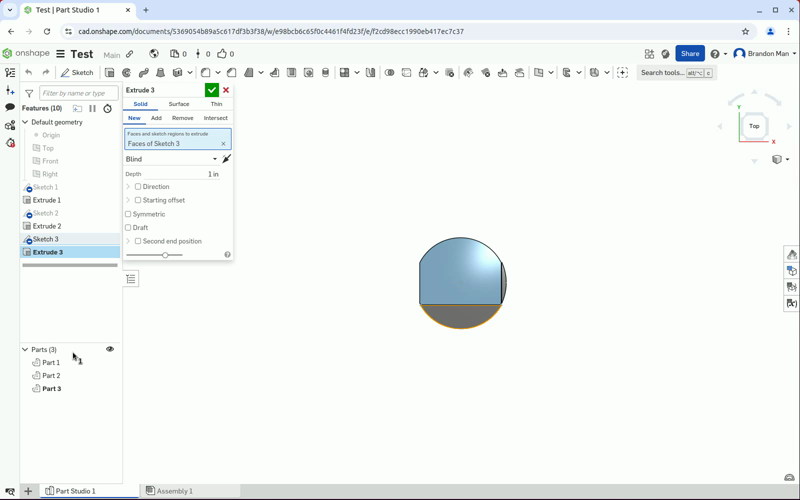
mouse_move(143, 106)
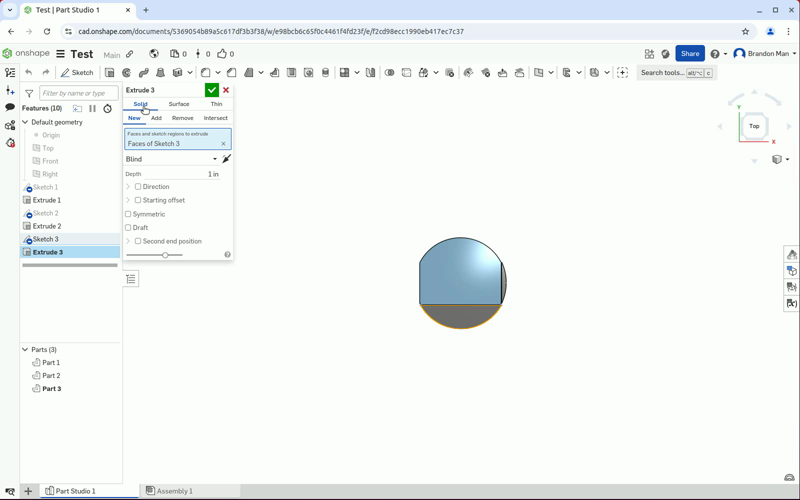
click(143, 106)
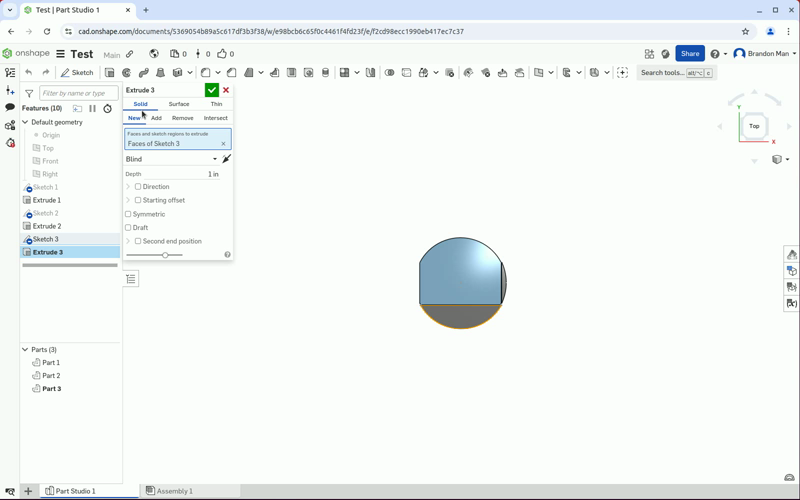
mouse_move(137, 120)
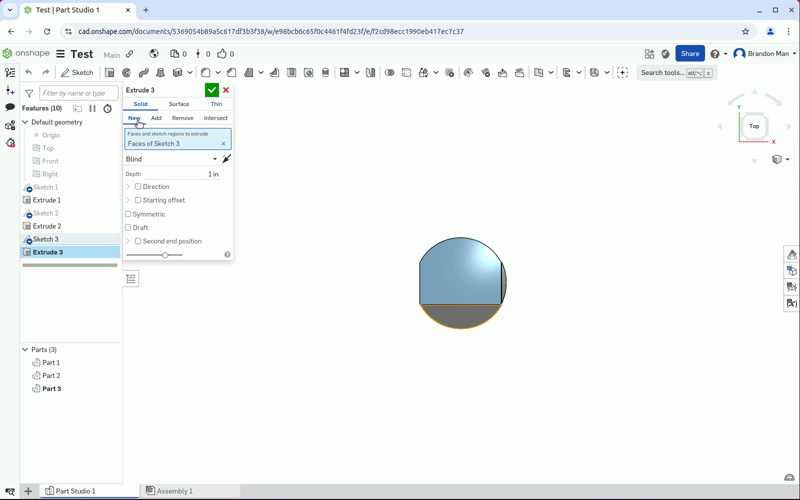
click(137, 120)
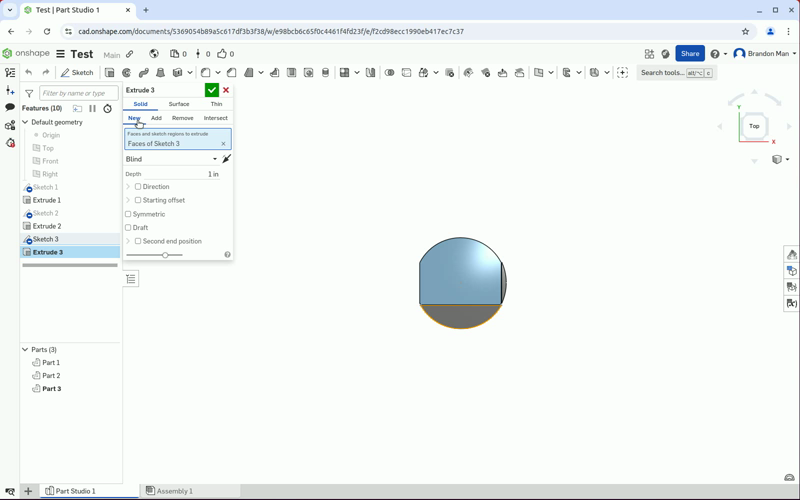
key(tab, 4)
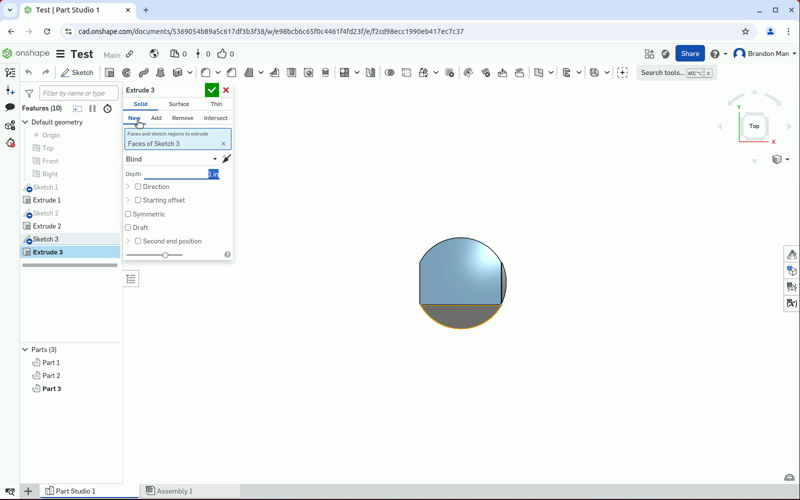
text(18.535)
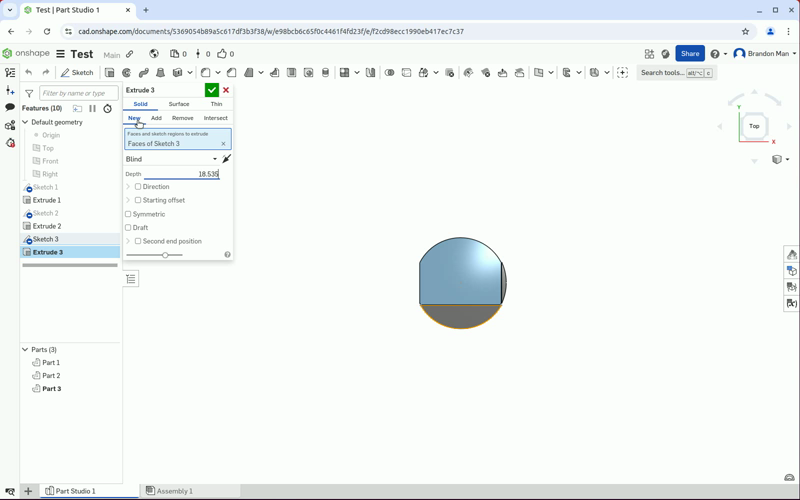
key(enter)
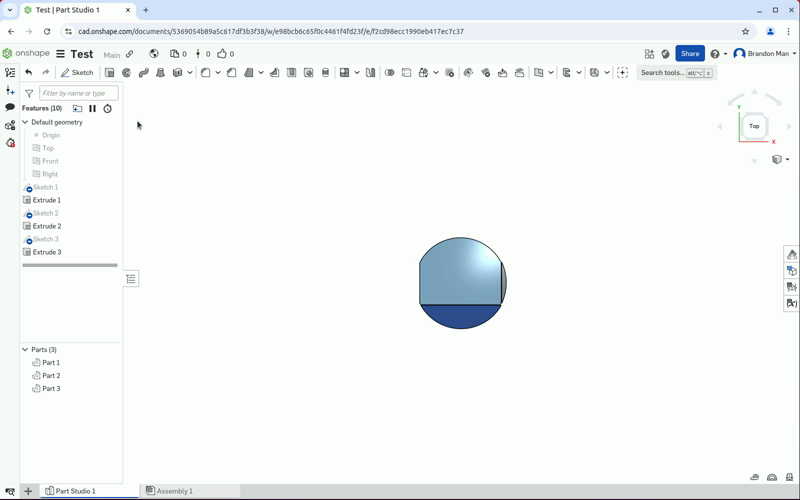
key(shift+h)
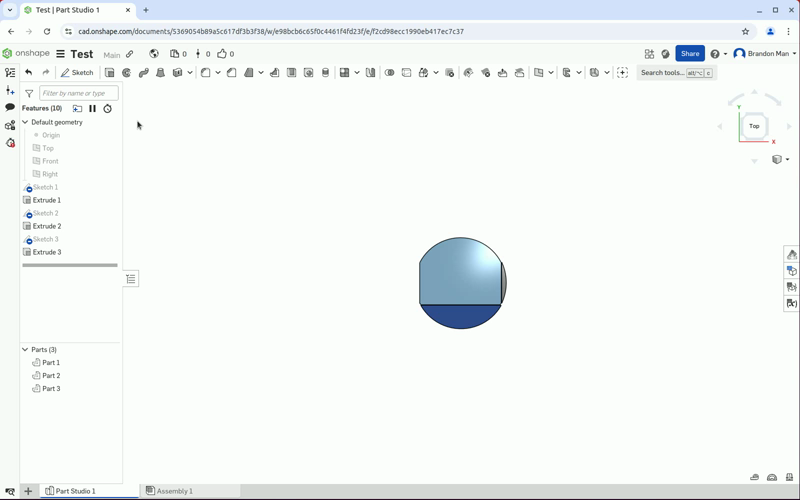
key(shift+h)
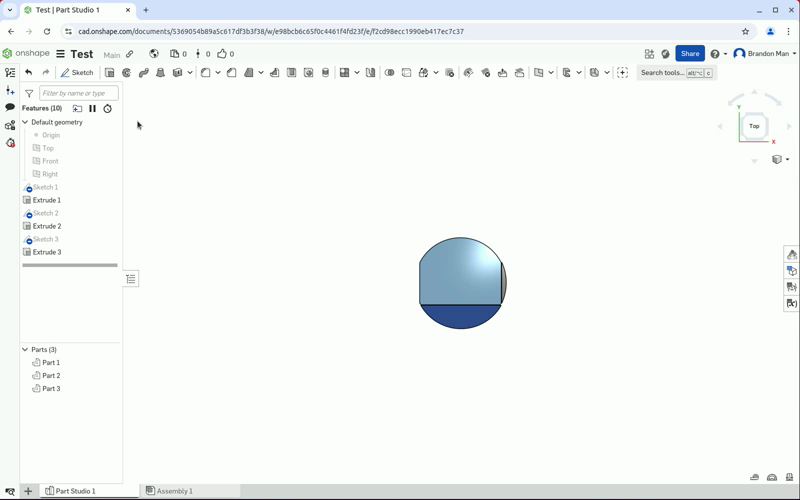
mouse_move(73, 189)
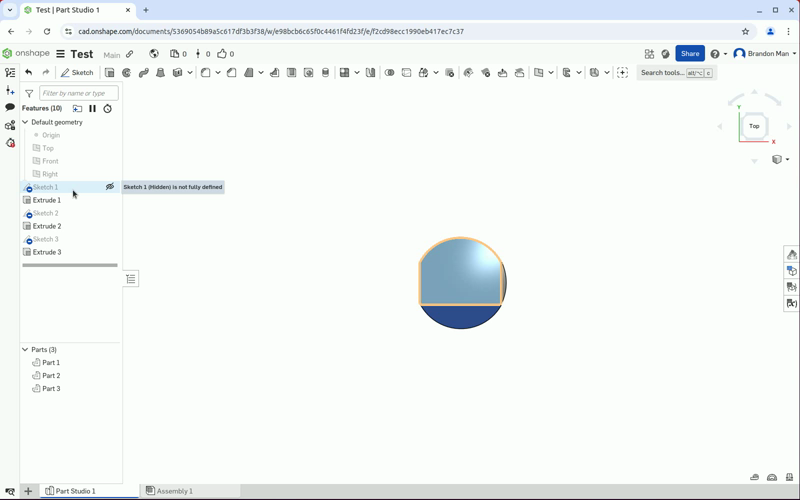
click(73, 189)
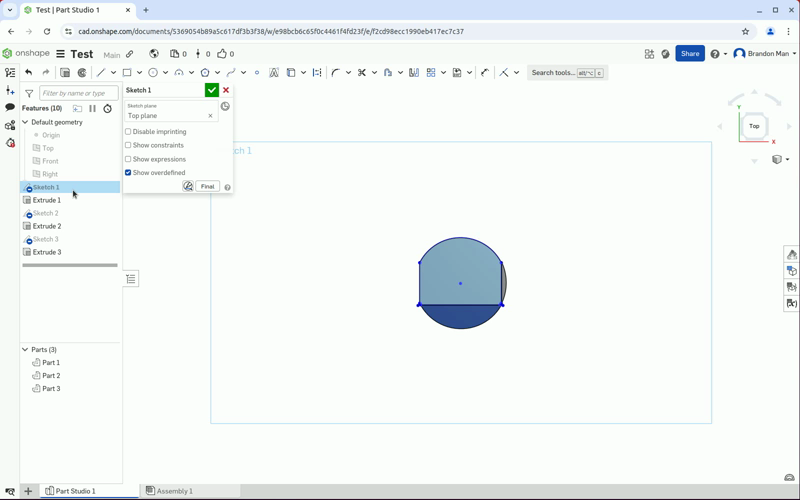
mouse_move(229, 92)
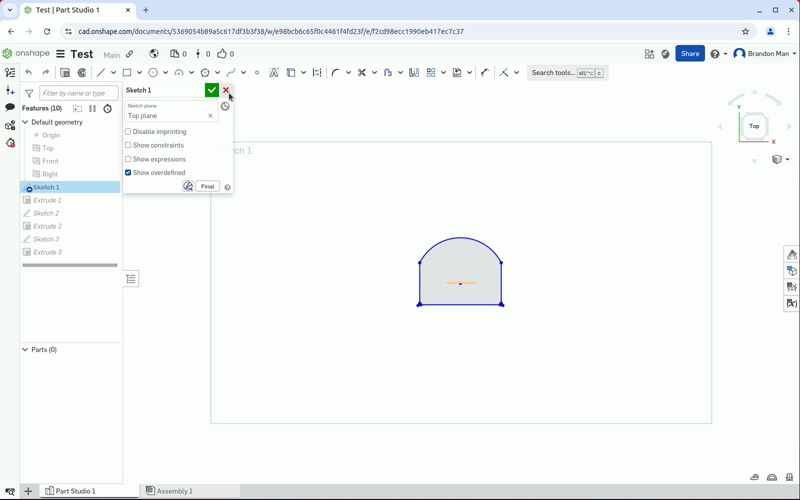
click(229, 92)
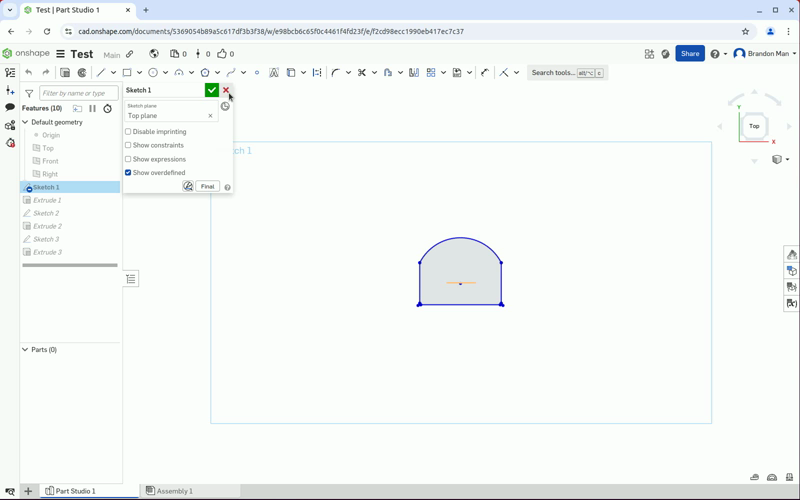
key(shift+s)
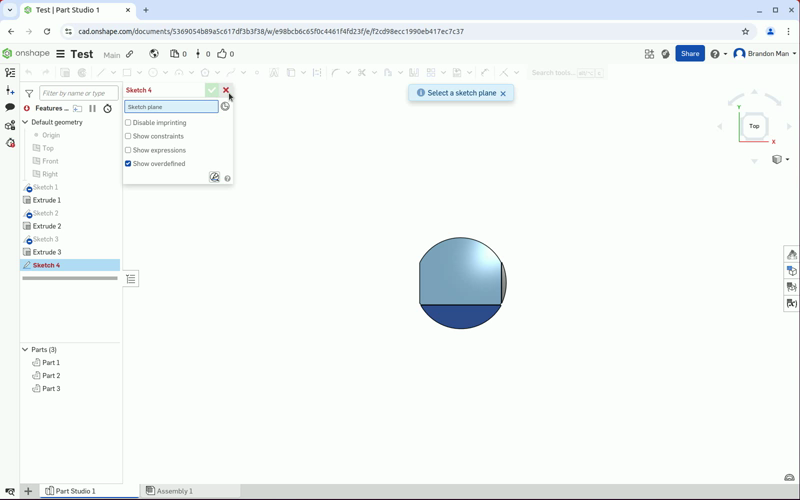
mouse_move(73, 150)
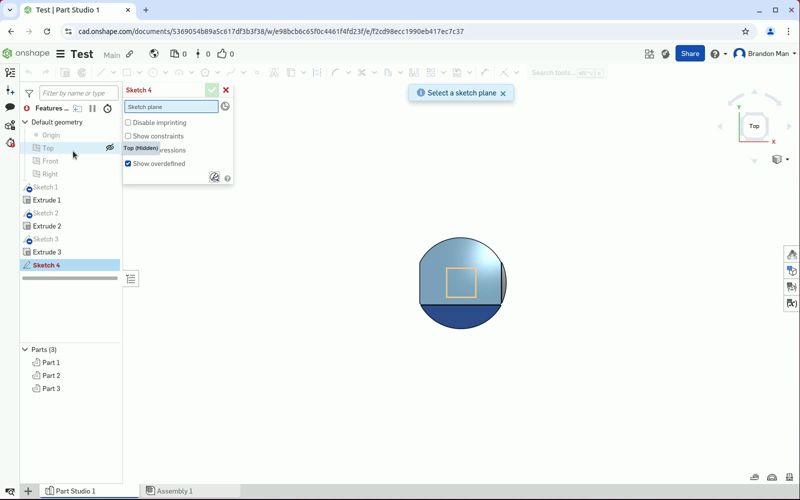
click(73, 150)
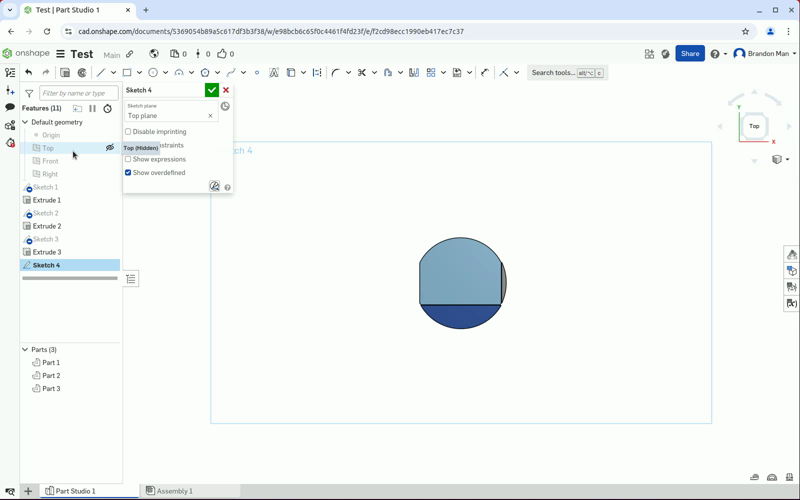
mouse_move(73, 352)
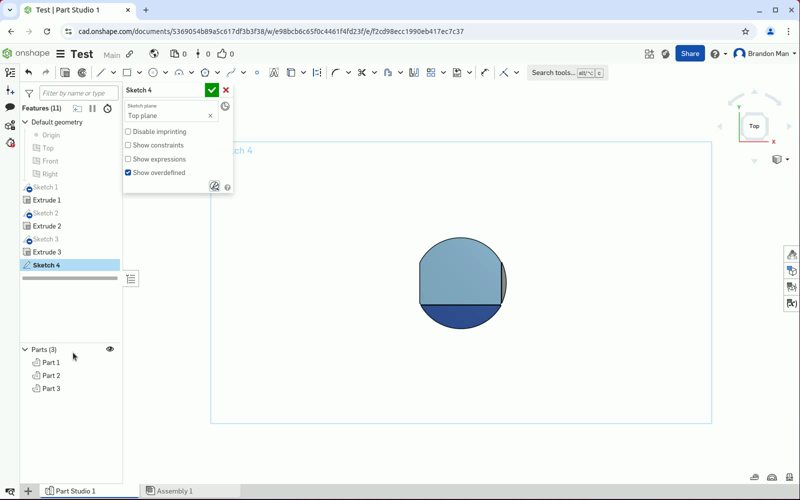
key(y)
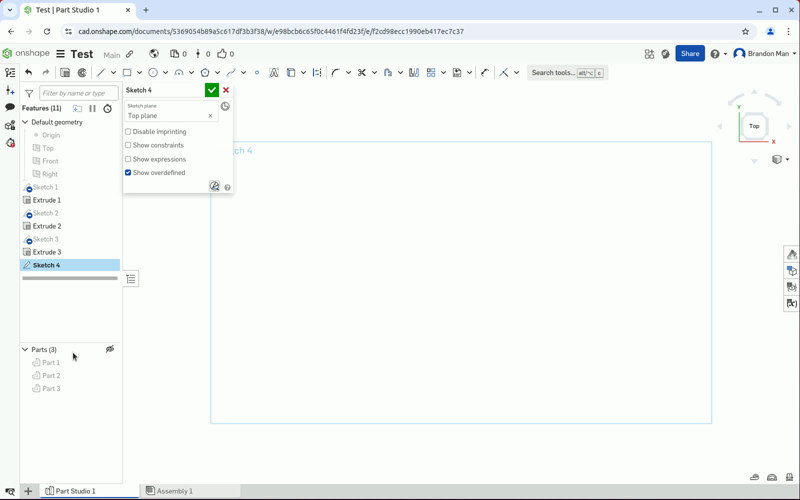
key(l)
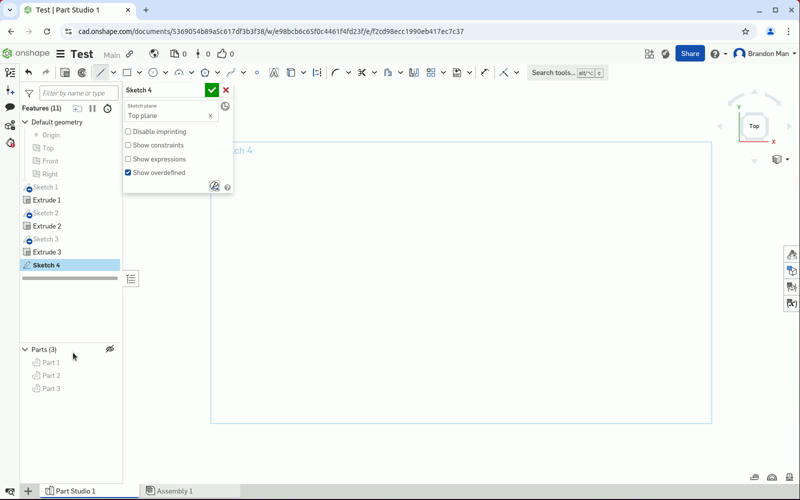
key_down(shift)
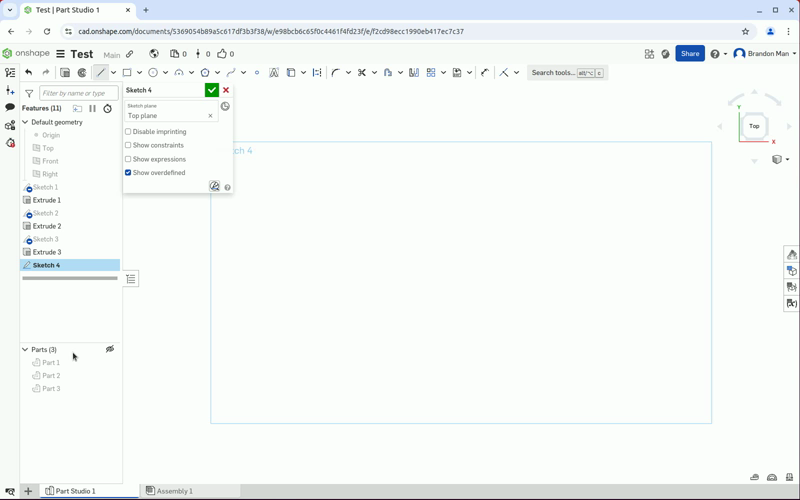
mouse_move(419, 303)
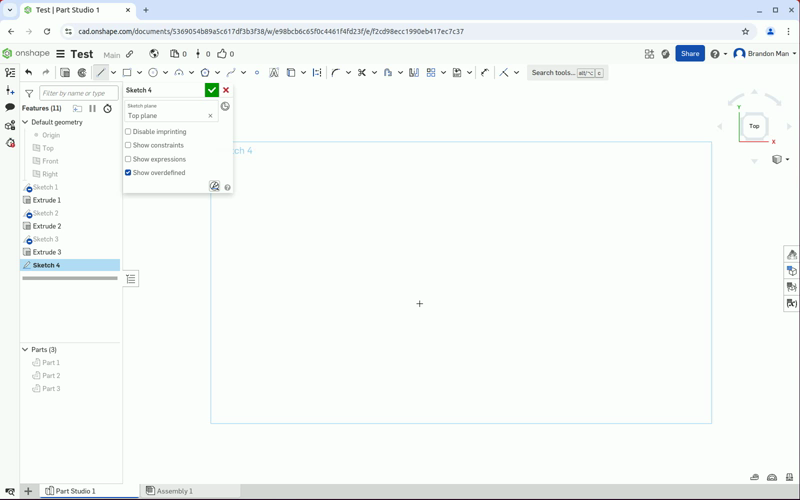
click(419, 303)
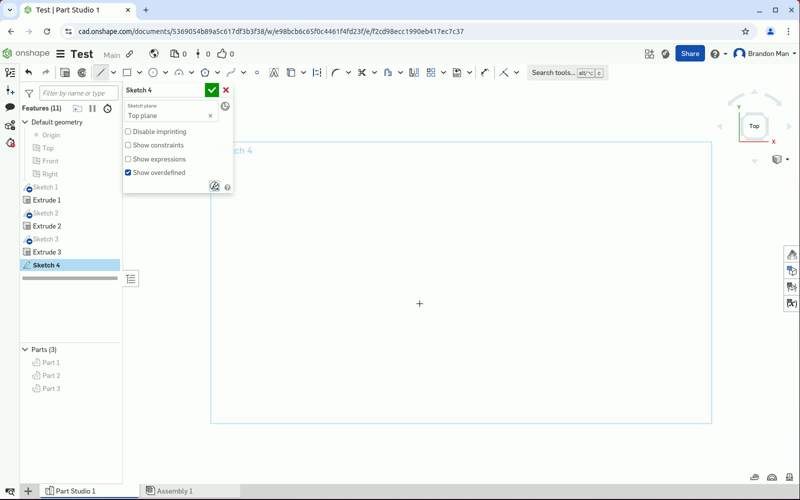
key_up(shift)
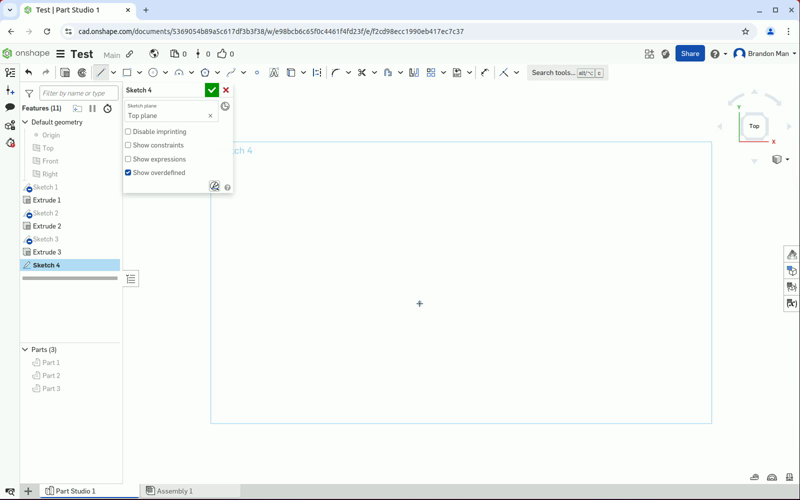
key_down(shift)
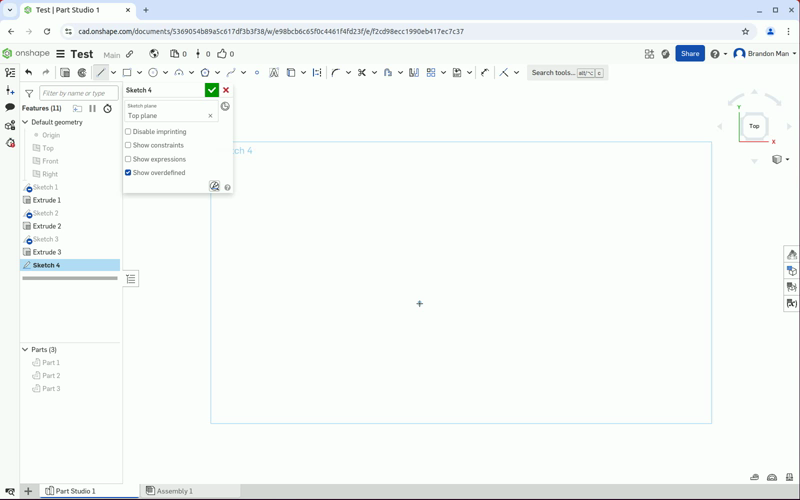
mouse_move(449, 303)
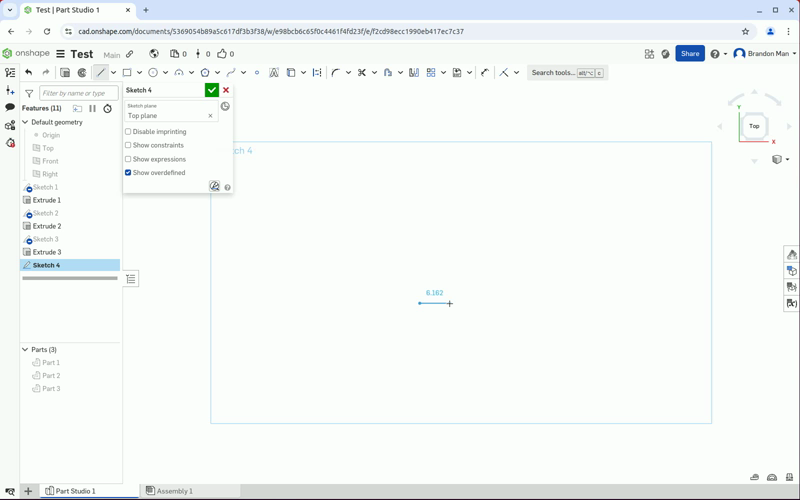
mouse_move(419, 261)
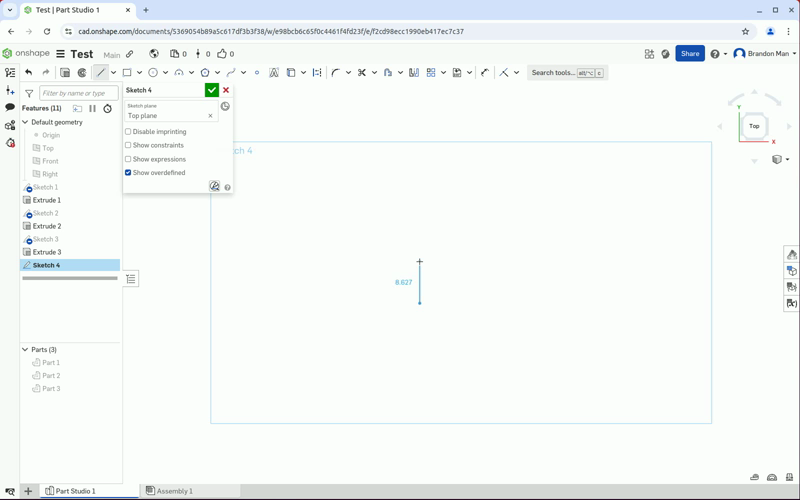
click(419, 261)
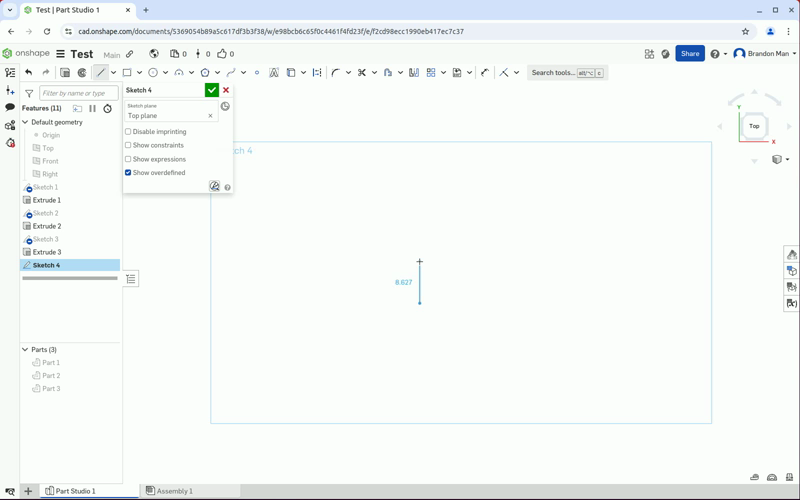
key_up(shift)
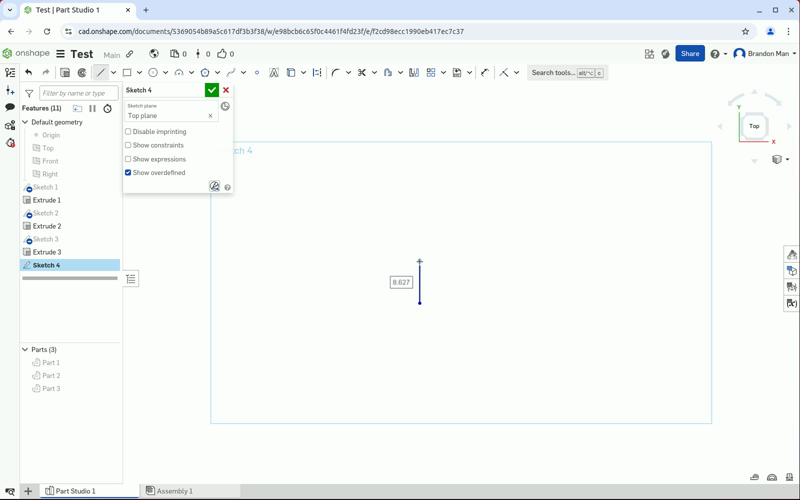
key(esc)
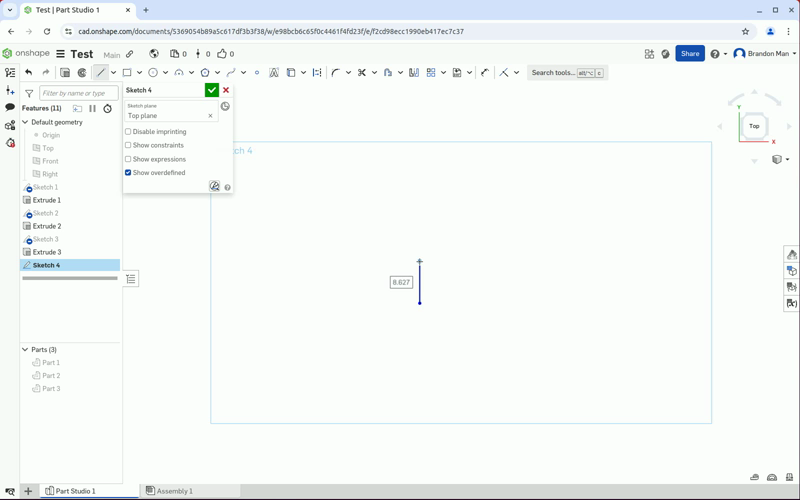
key(a)
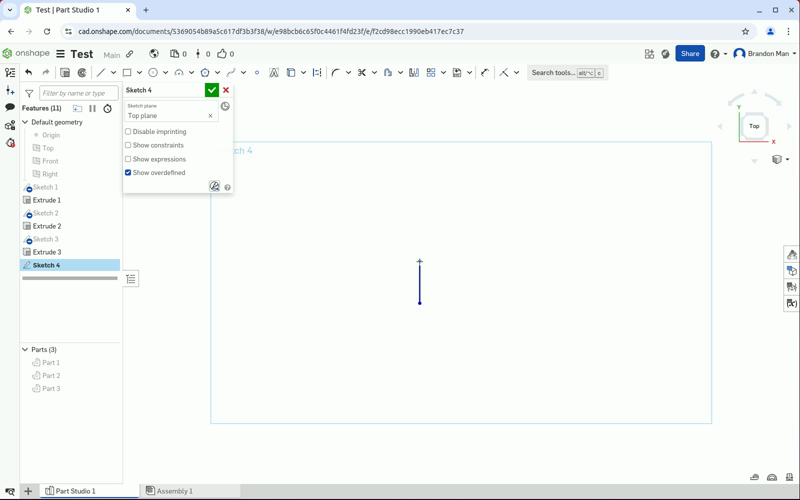
mouse_move(419, 261)
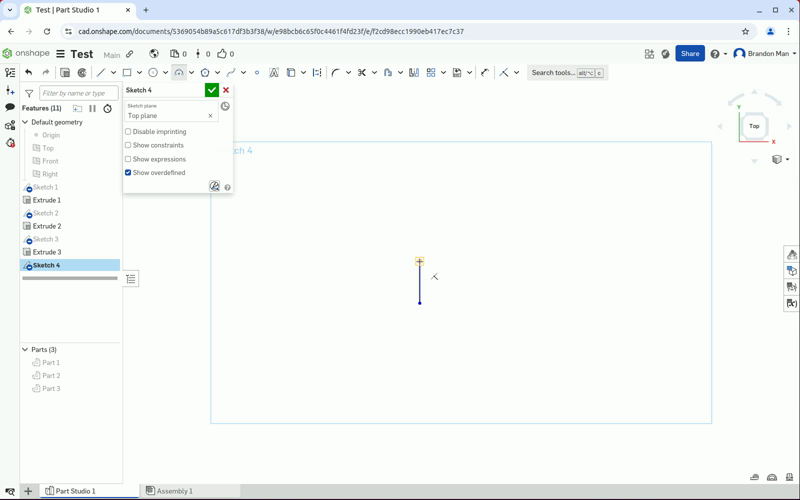
click(419, 261)
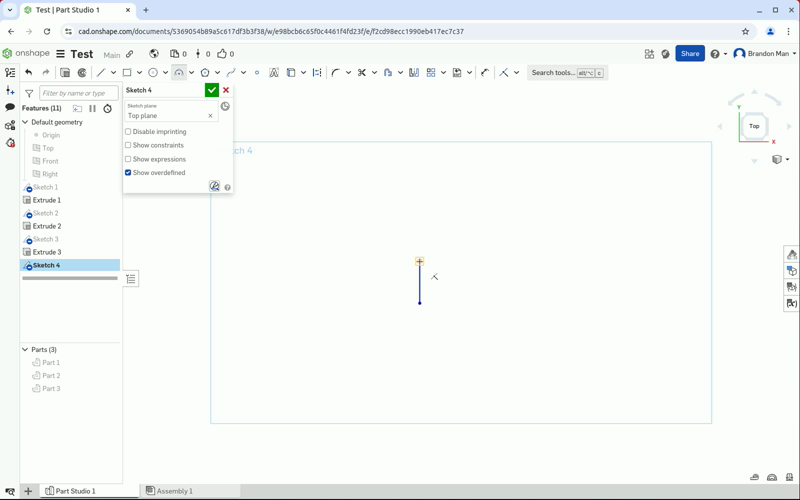
mouse_move(419, 303)
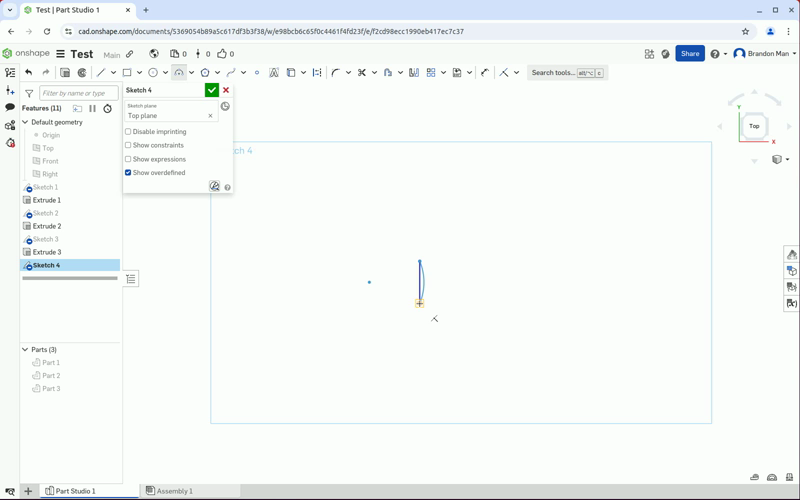
click(419, 303)
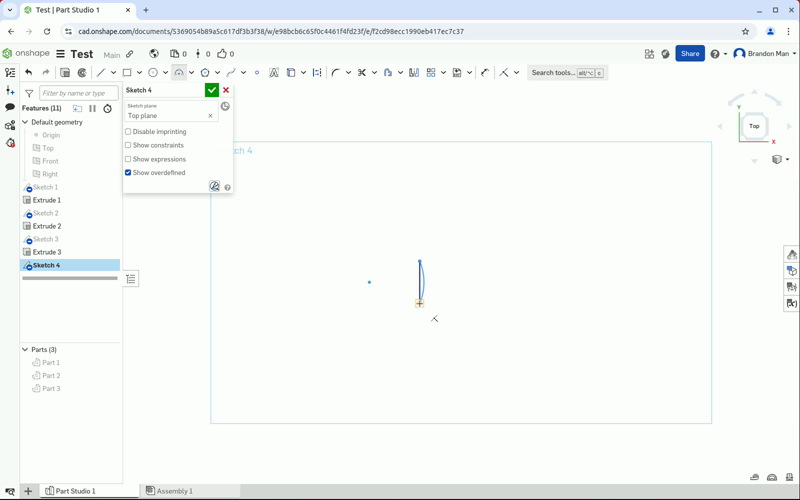
key_down(shift)
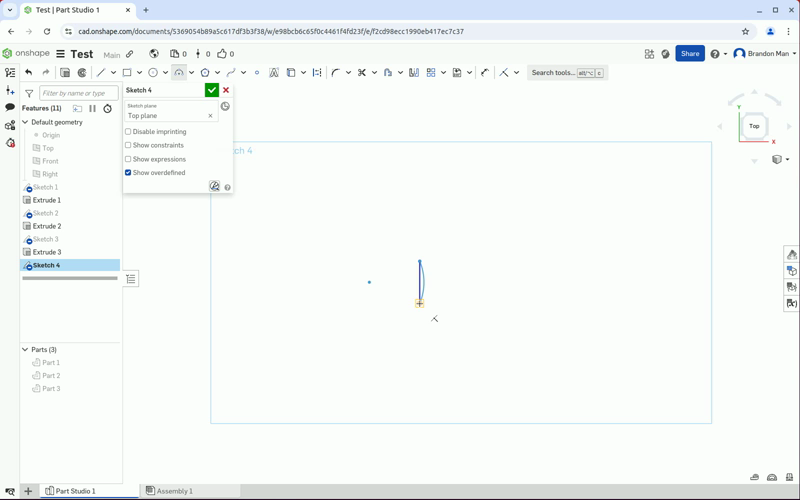
mouse_move(414, 282)
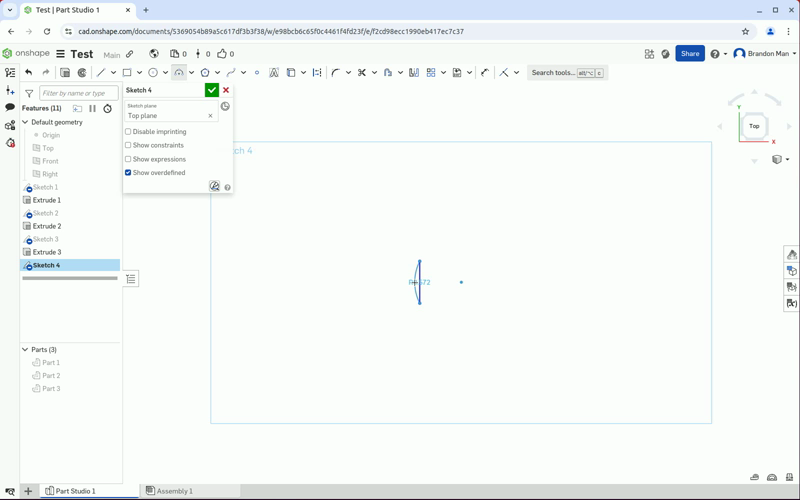
click(414, 282)
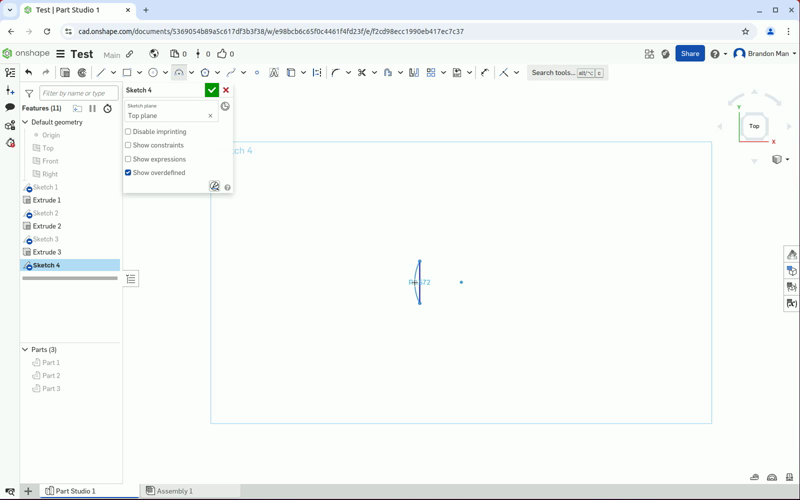
key_up(shift)
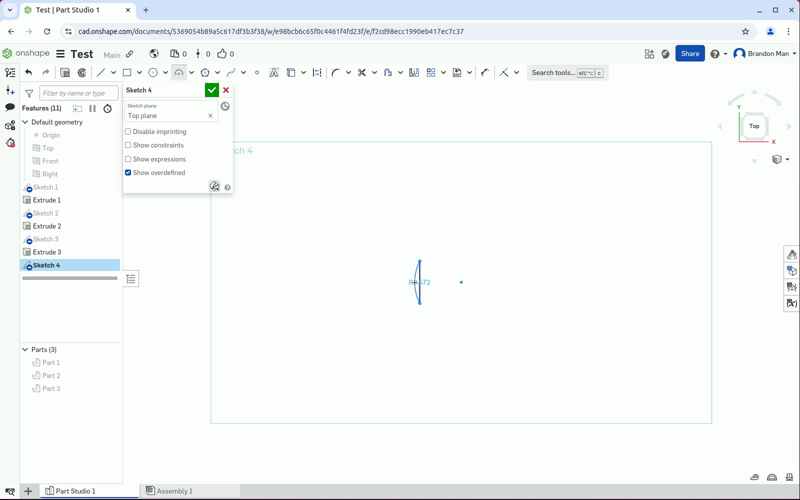
key(esc)
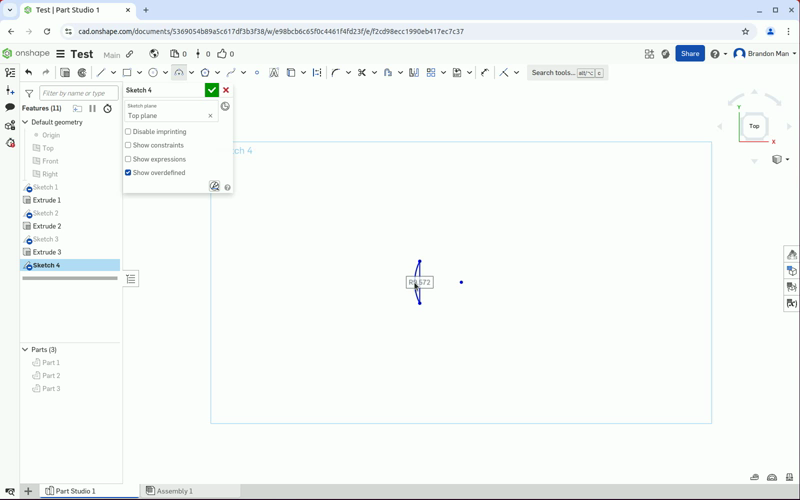
mouse_move(418, 283)
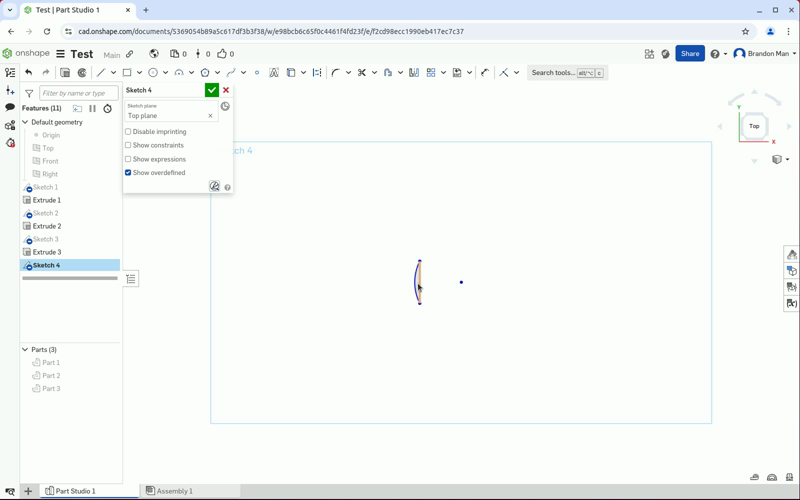
scroll(6)
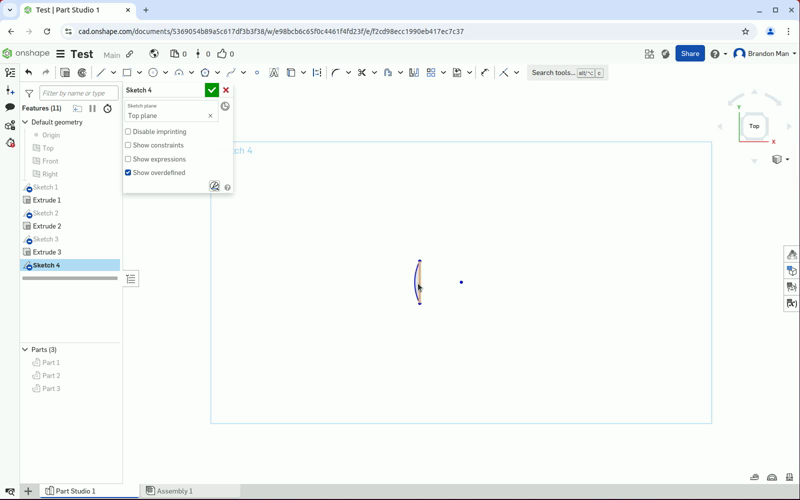
scroll(6)
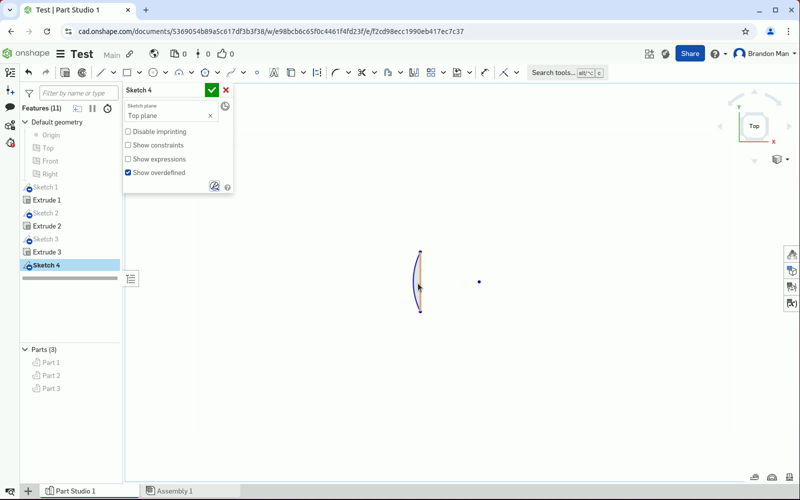
scroll(6)
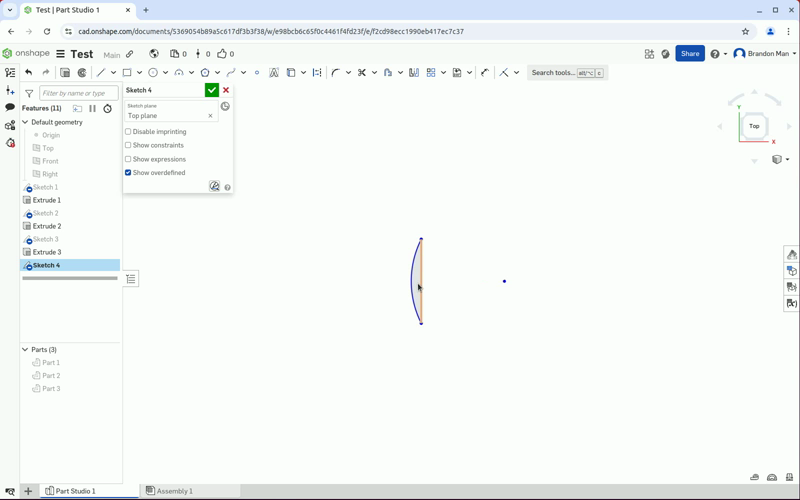
scroll(6)
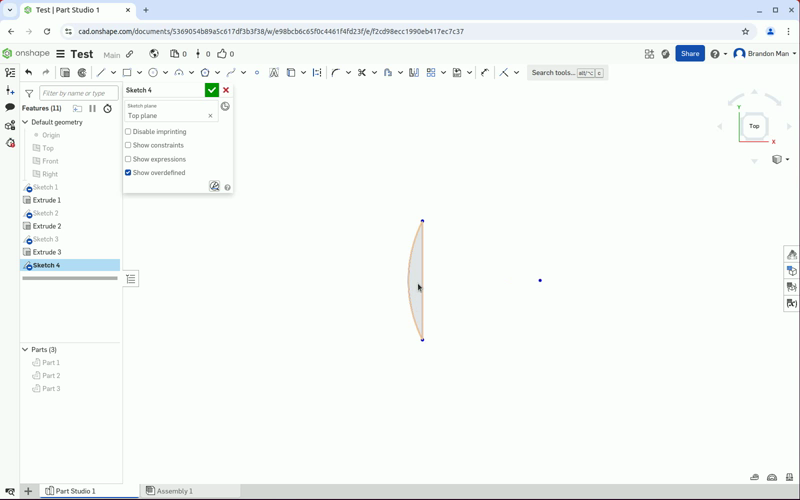
scroll(6)
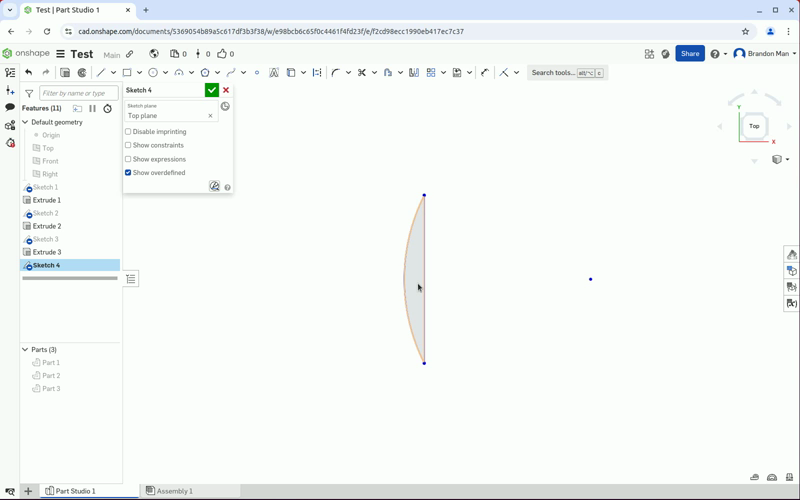
scroll(6)
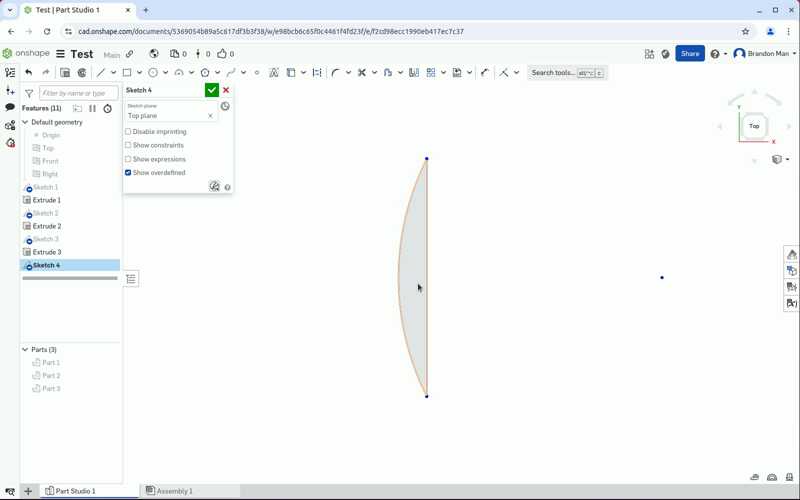
scroll(6)
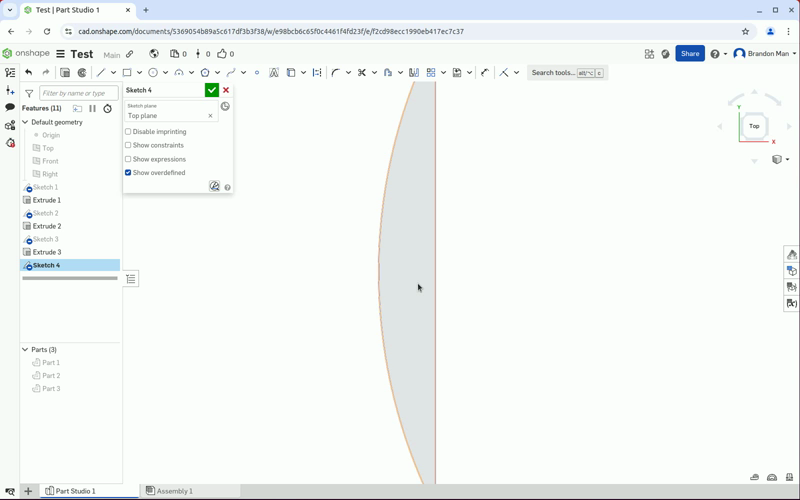
click(418, 283)
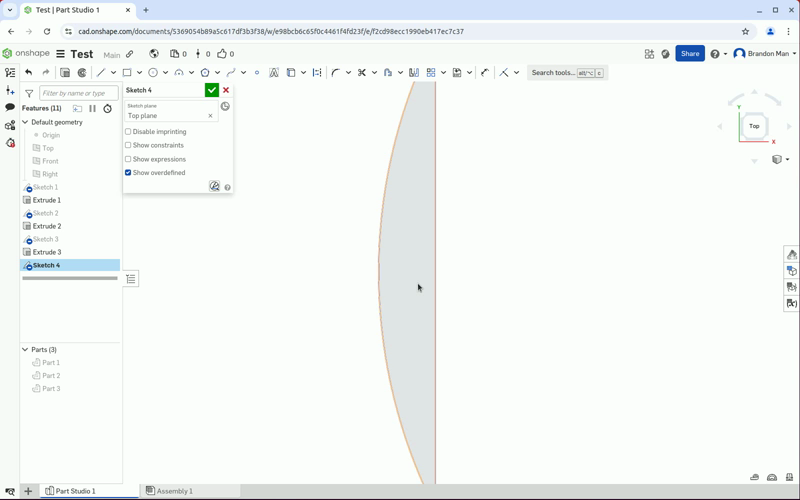
scroll(-6)
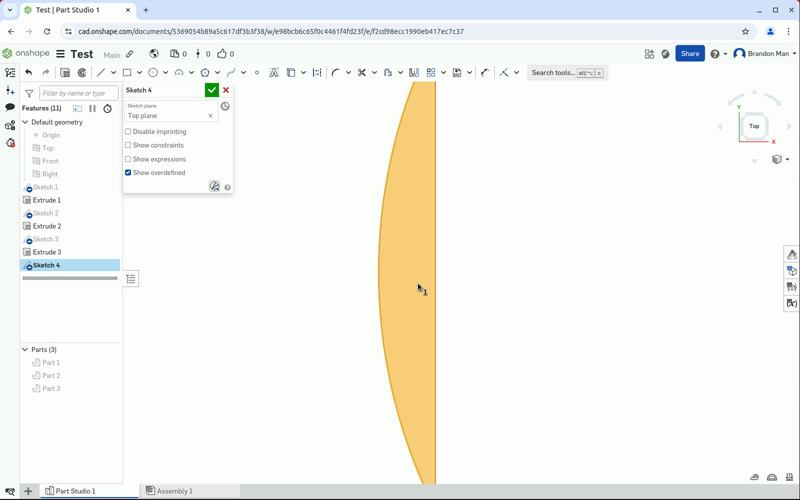
scroll(-6)
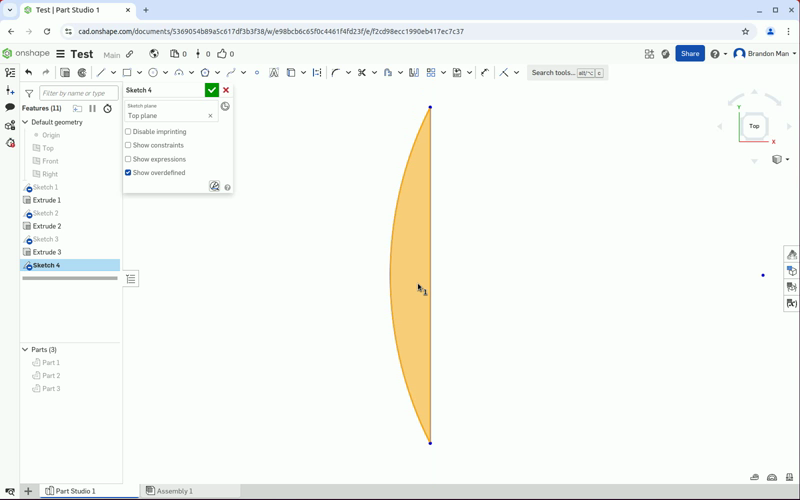
scroll(-6)
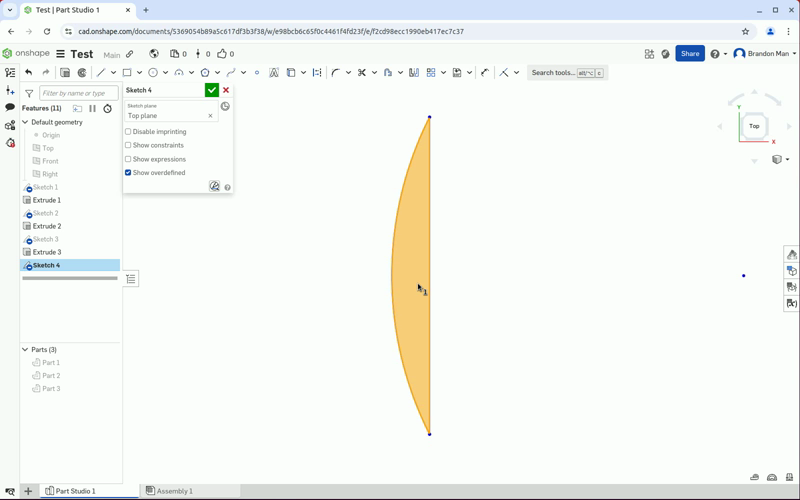
scroll(-6)
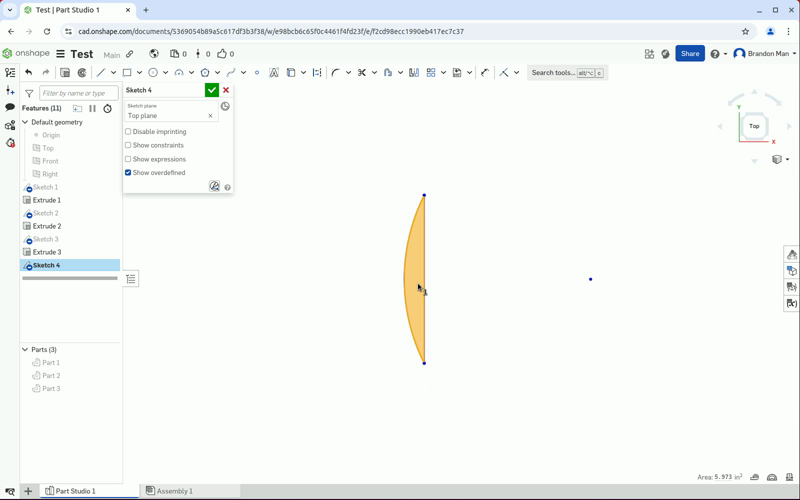
scroll(-6)
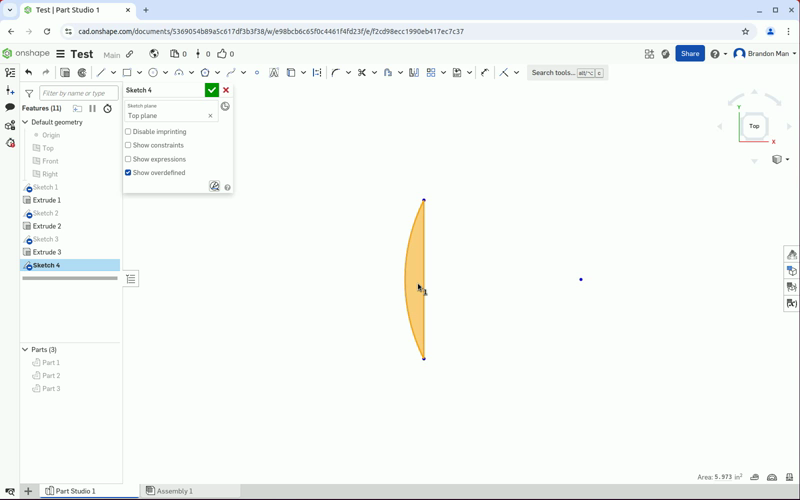
scroll(-6)
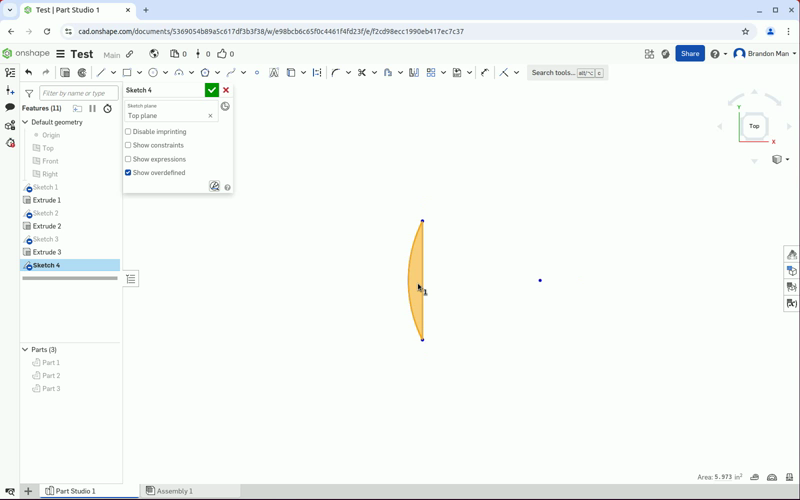
scroll(-6)
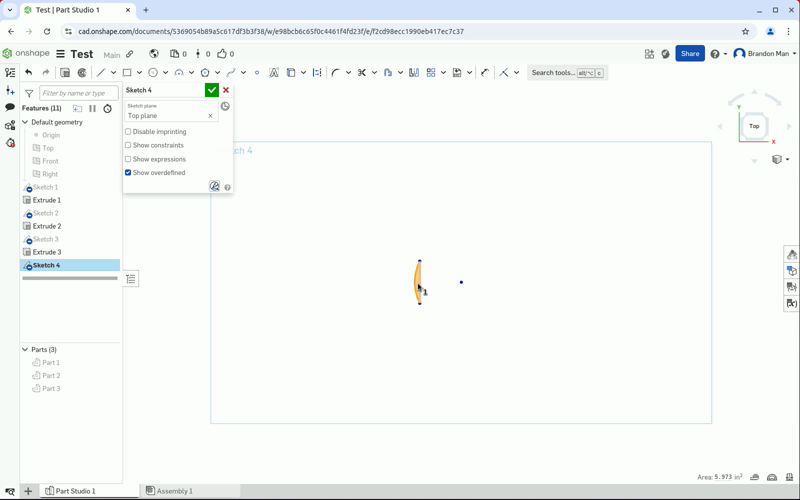
mouse_move(73, 352)
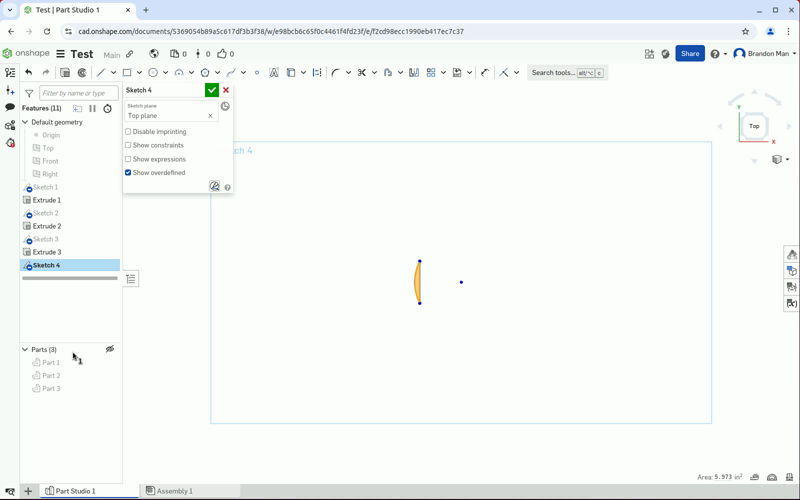
key(shift+y)
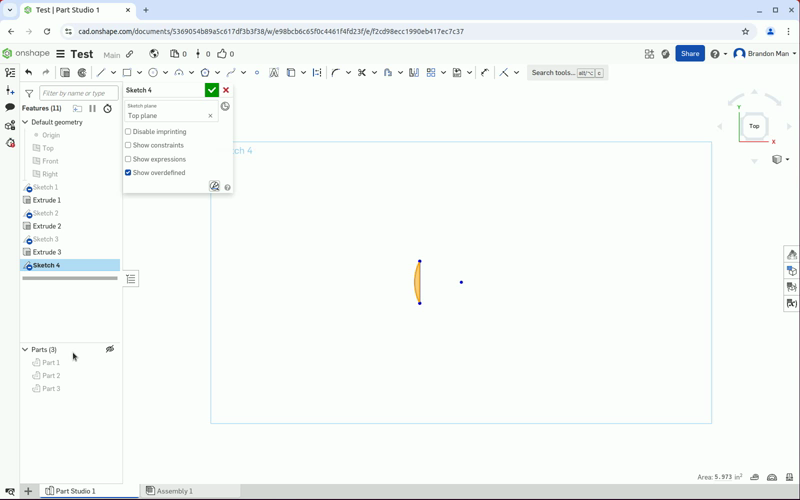
key(shift+e)
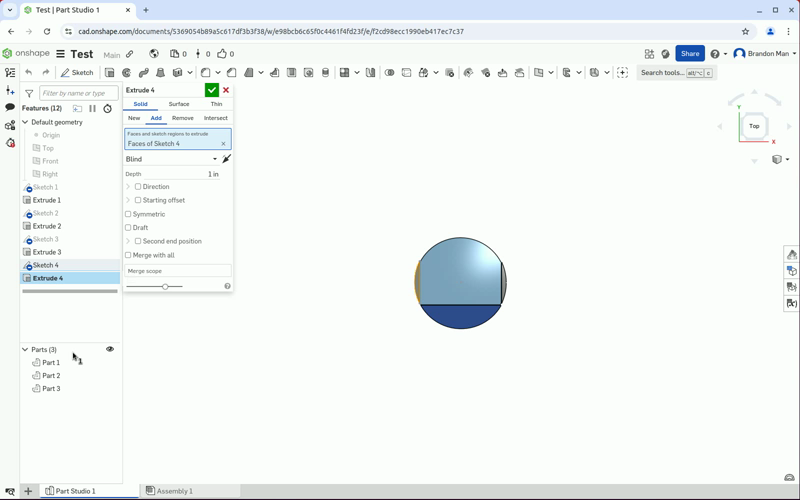
mouse_move(143, 106)
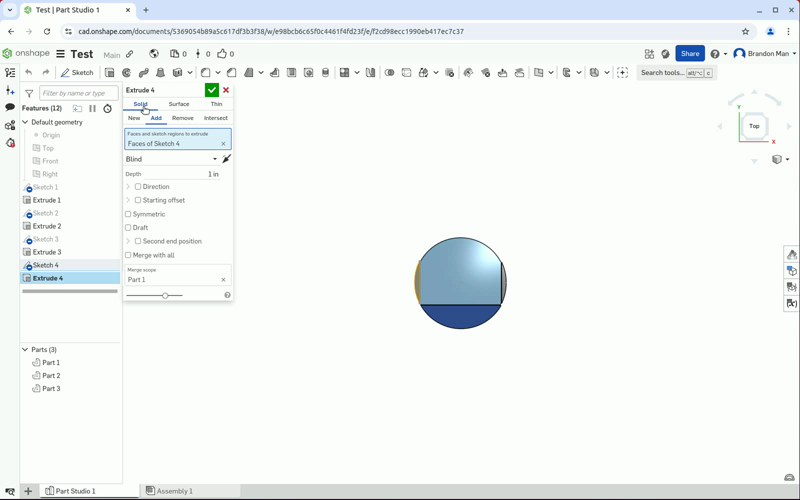
click(143, 106)
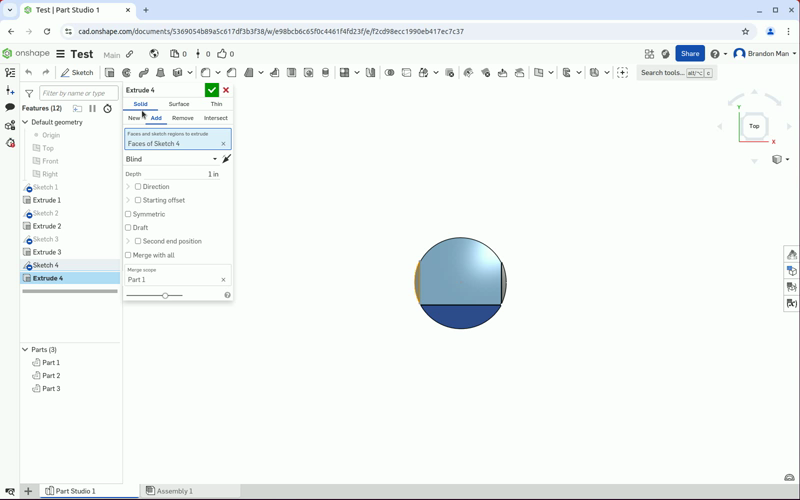
mouse_move(137, 120)
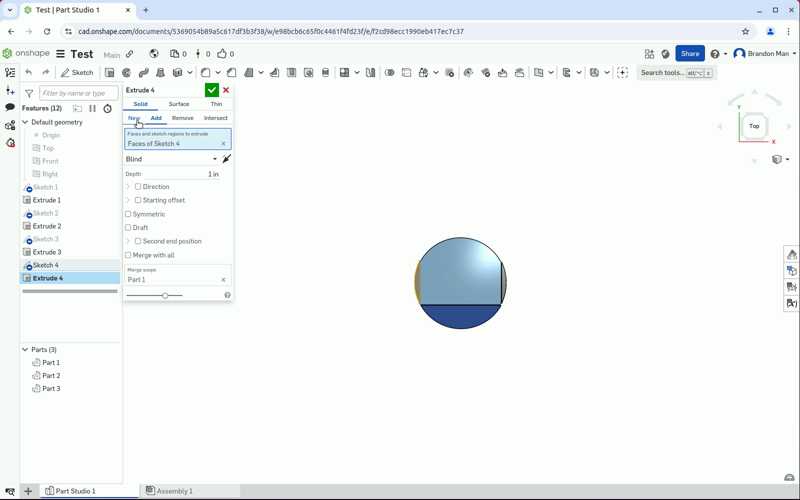
click(137, 120)
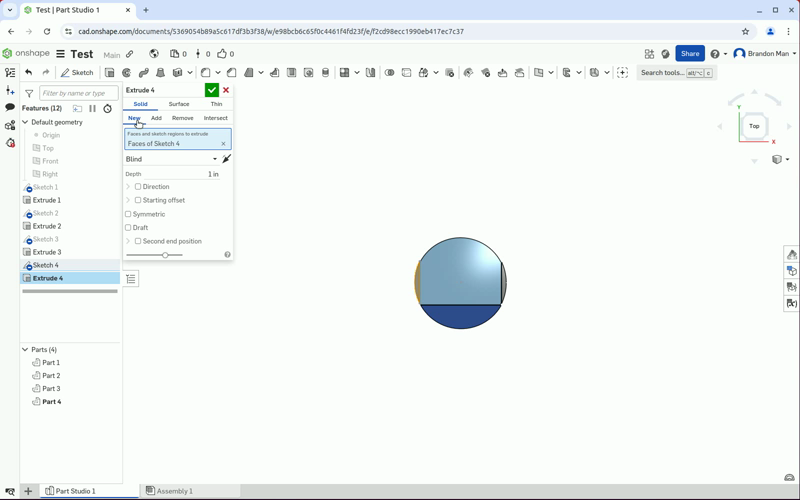
key(tab, 4)
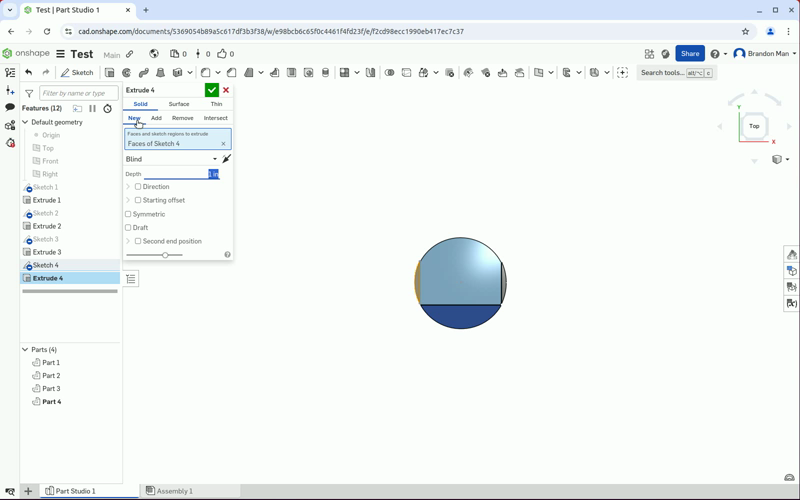
text(18.535)
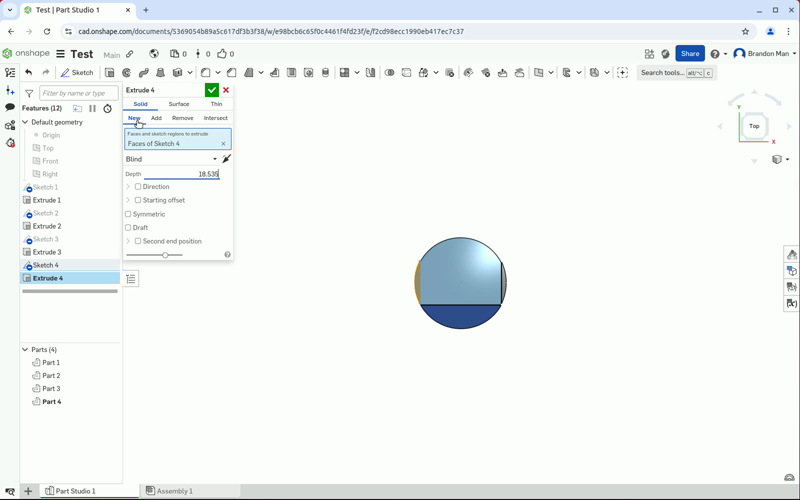
key(enter)
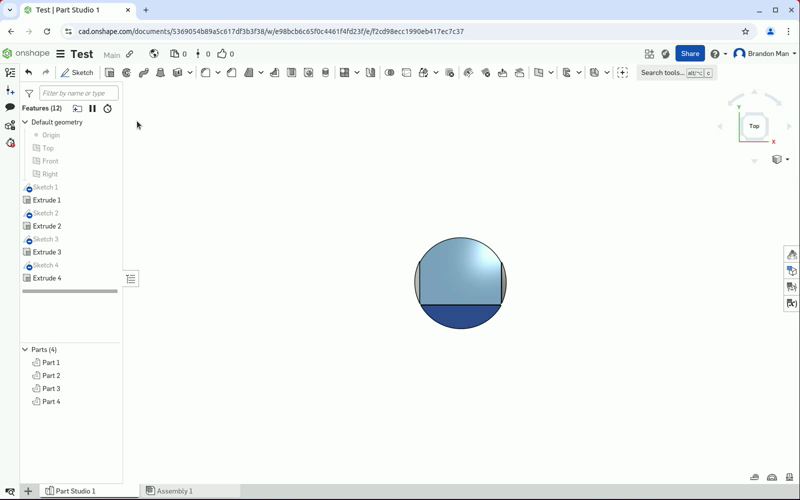
key(shift+h)
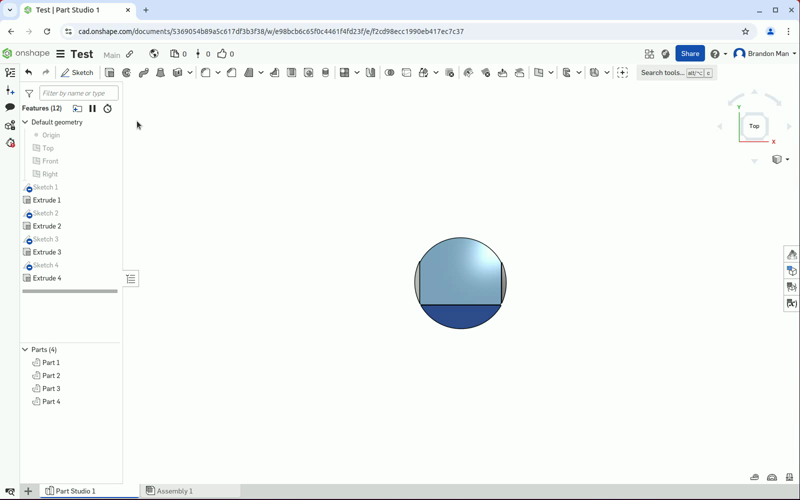
key(shift+h)
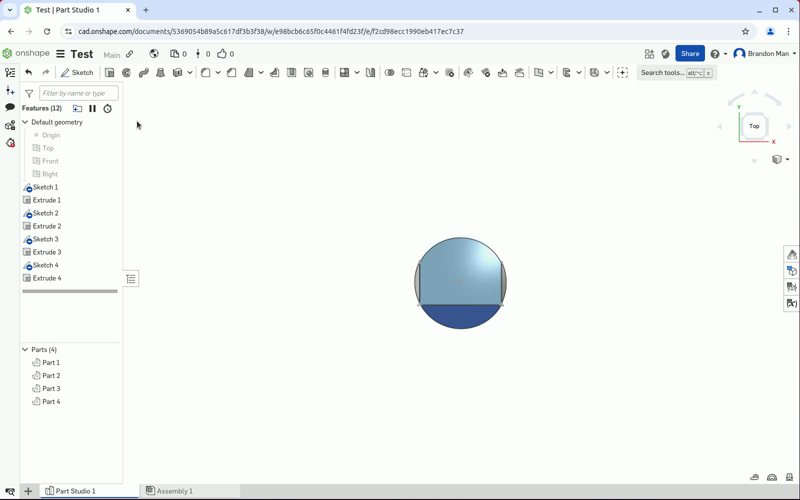
key(shift+7)
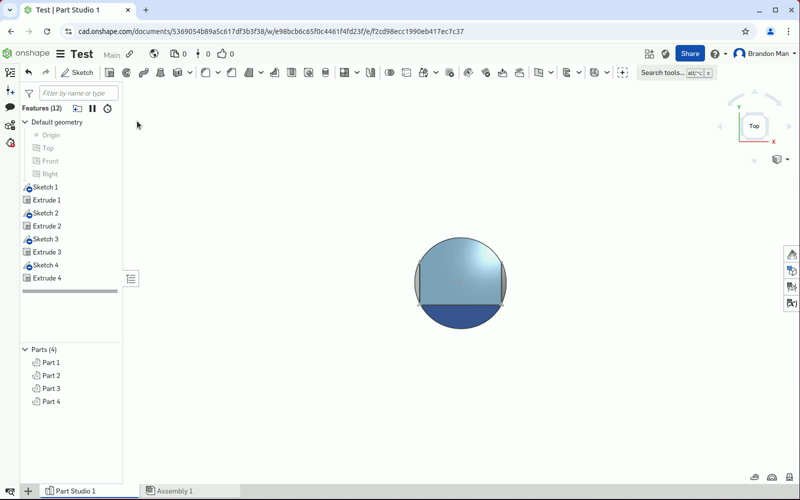
key(up, 3)
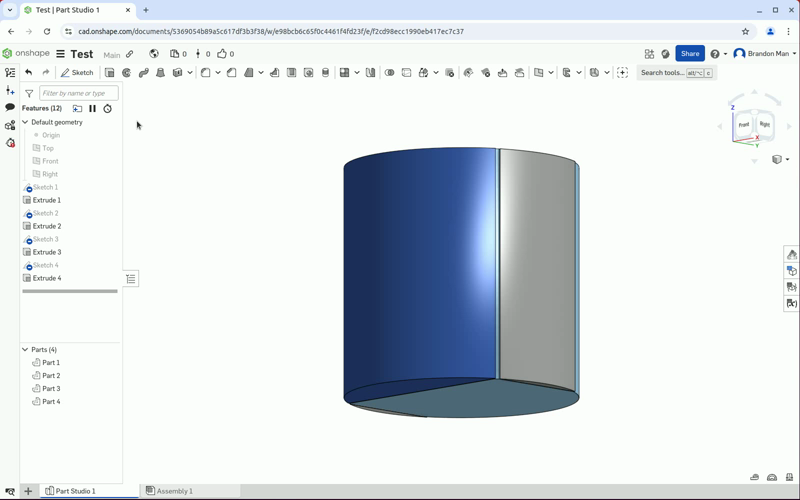
key(left, 3)
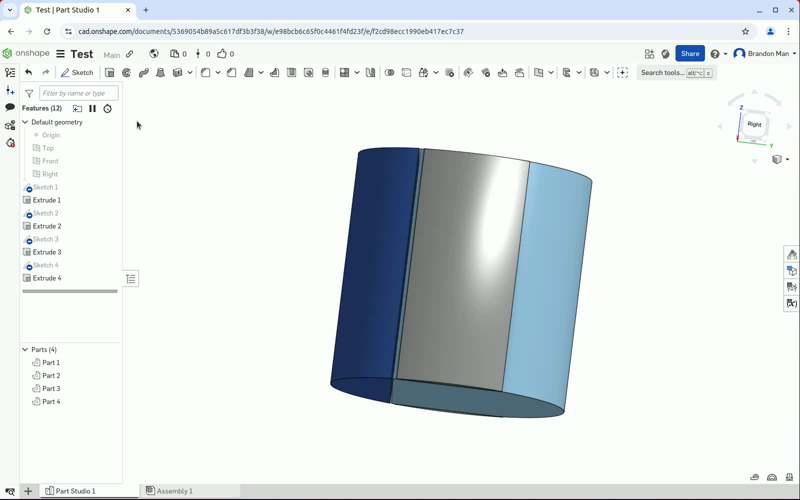
key(right, 3)
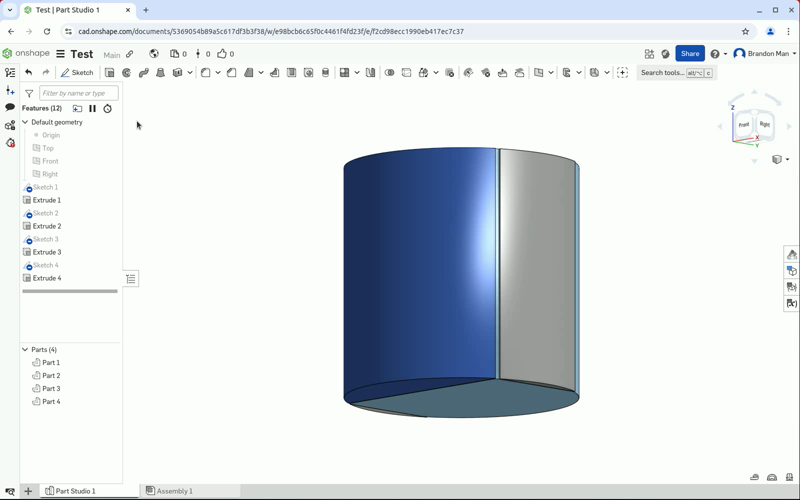
key(down, 3)
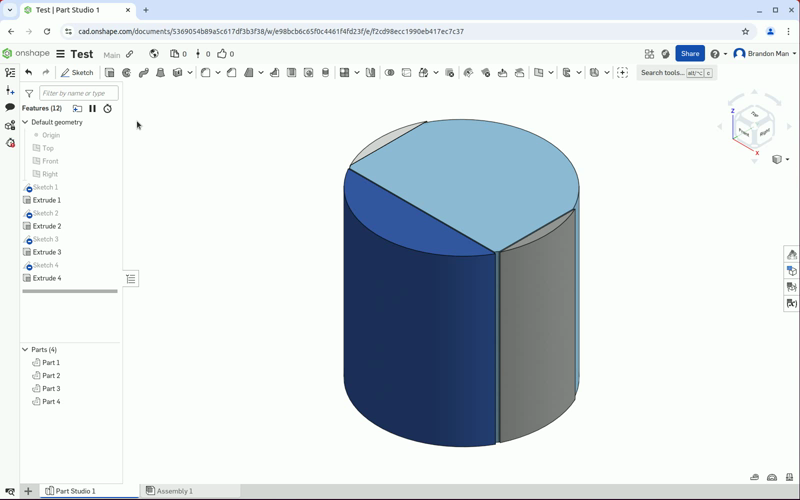
mouse_move(73, 189)
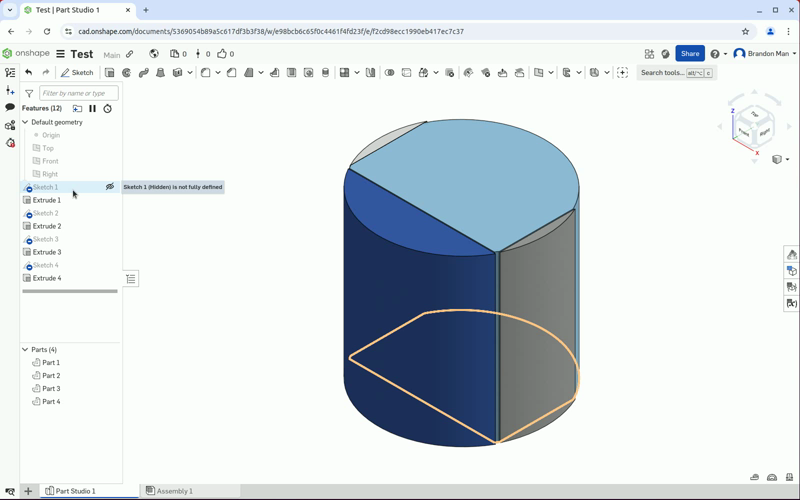
click(73, 189)